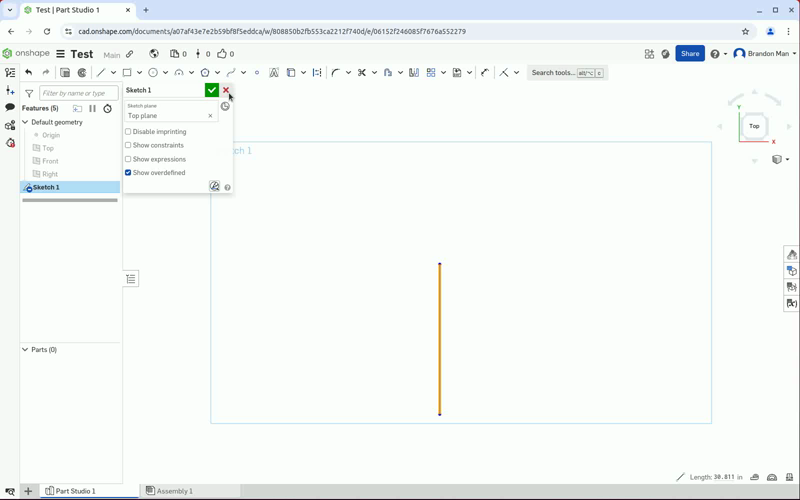
key(shift+h)
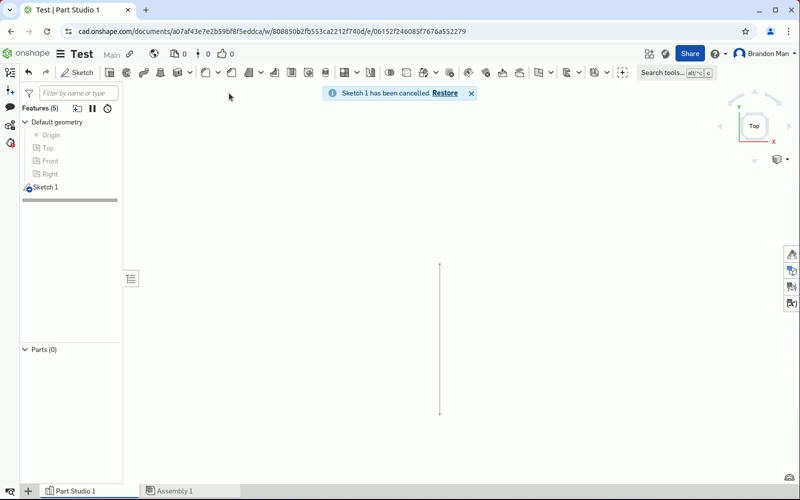
mouse_move(73, 352)
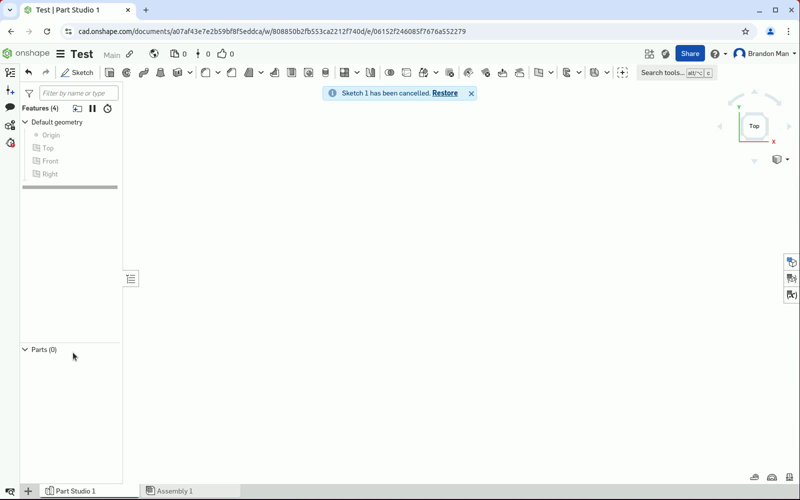
key(y)
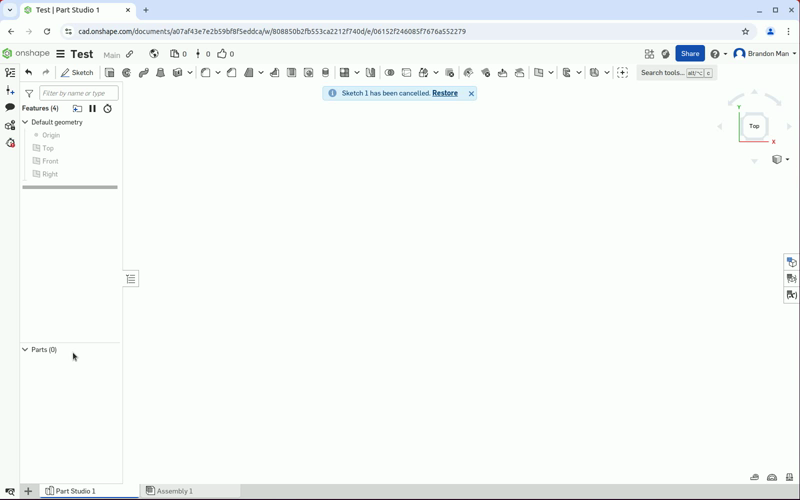
key(shift+p)
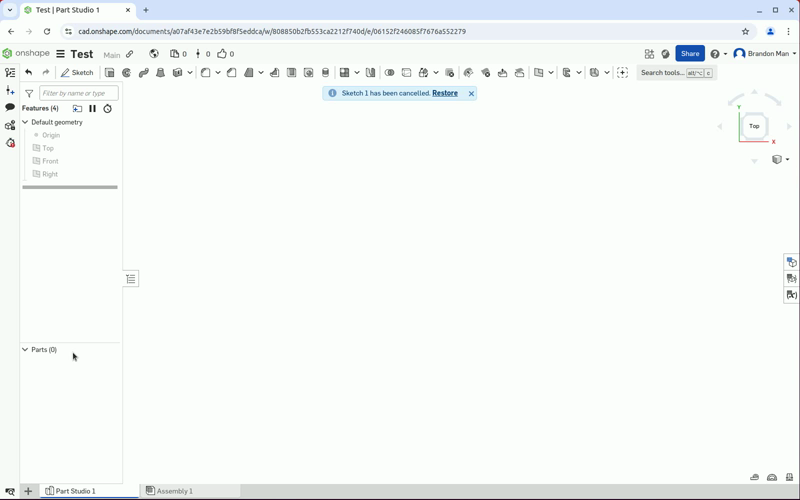
key(space)
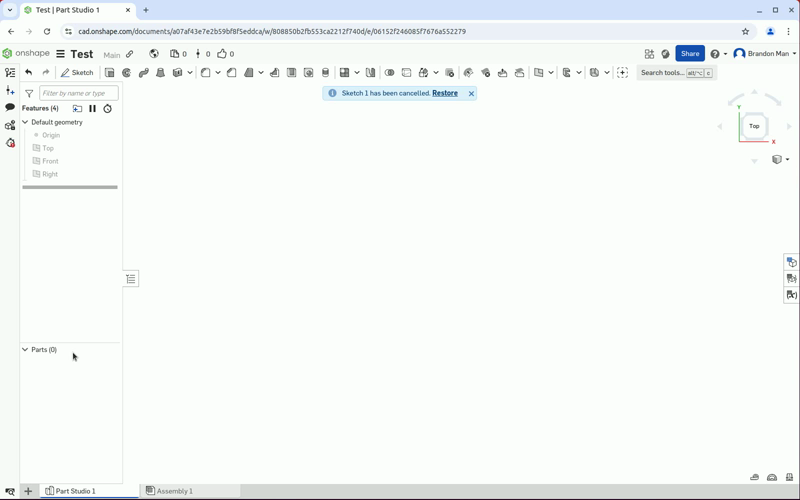
key_down(shift)
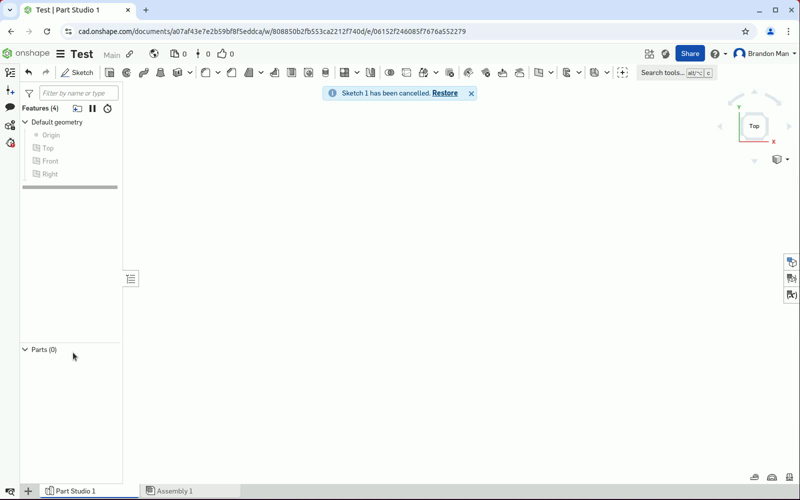
key(up)
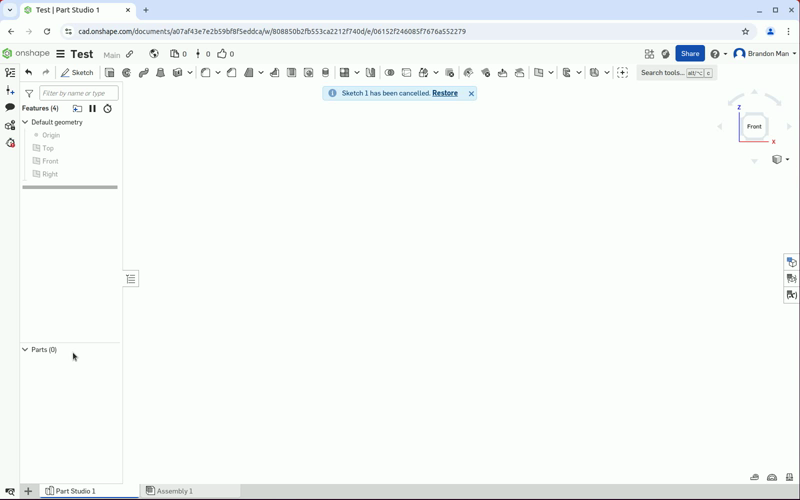
key_up(shift)
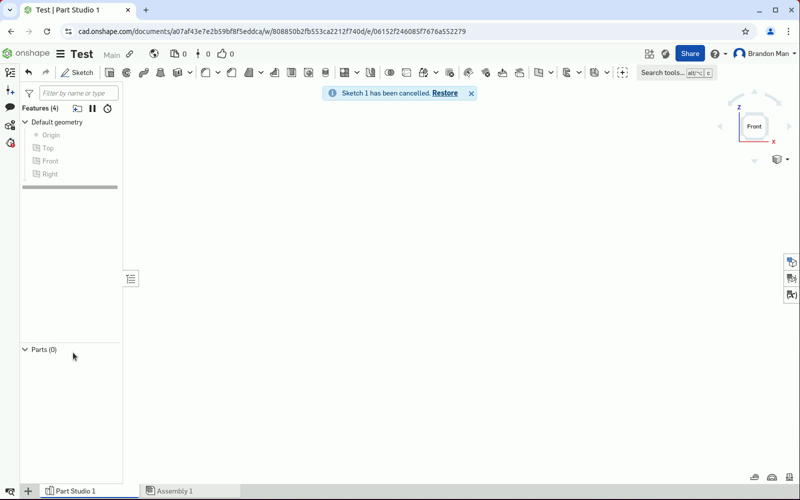
mouse_move(73, 352)
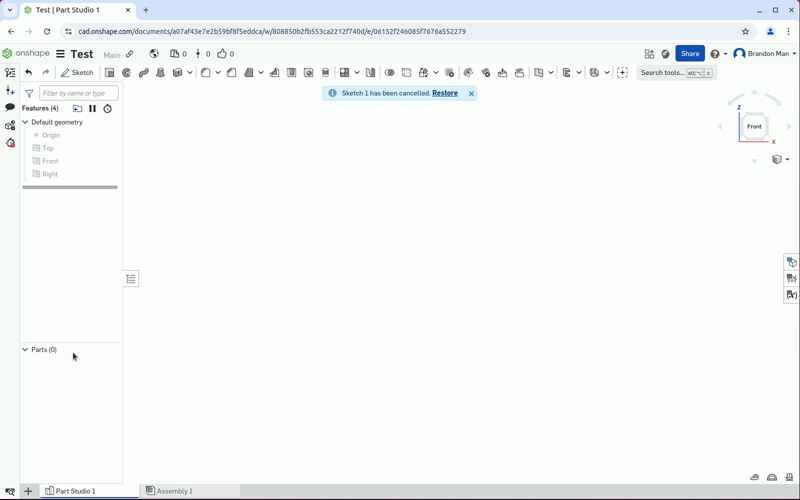
key(shift+y)
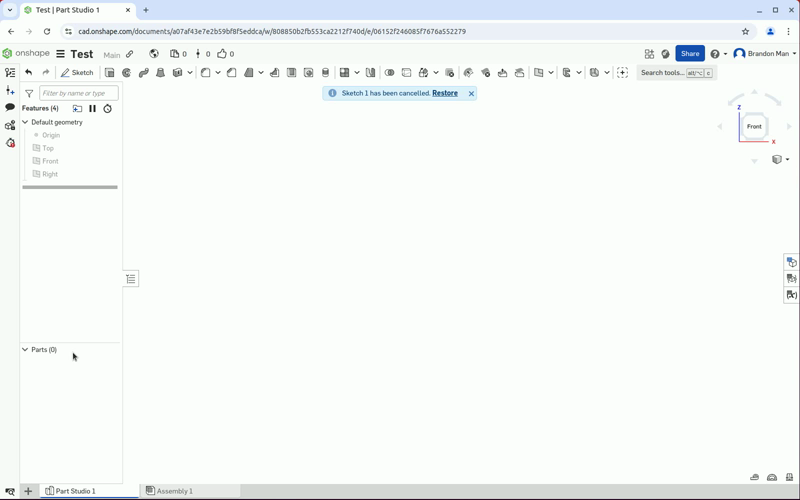
key(shift+s)
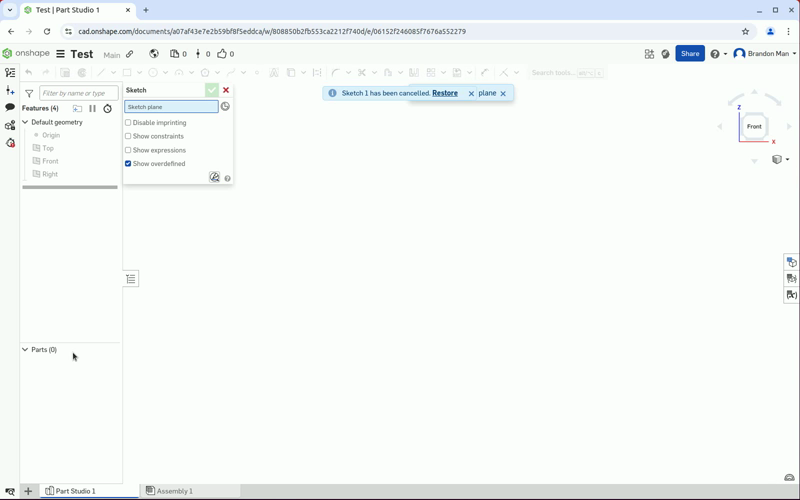
mouse_move(73, 163)
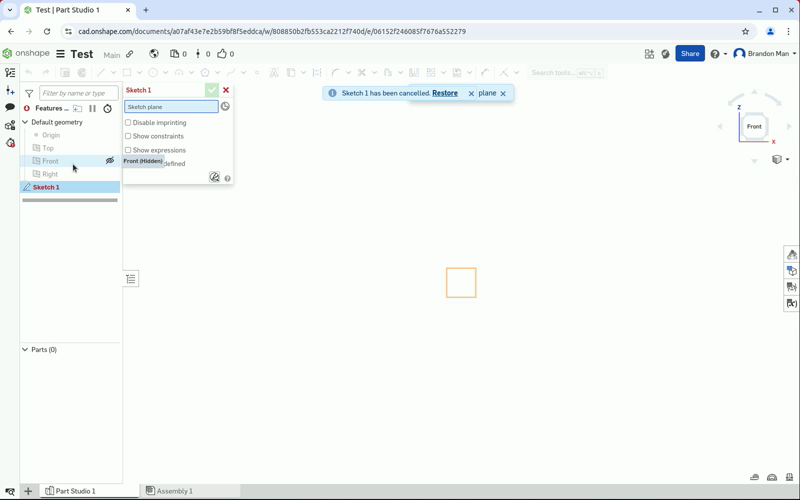
click(73, 163)
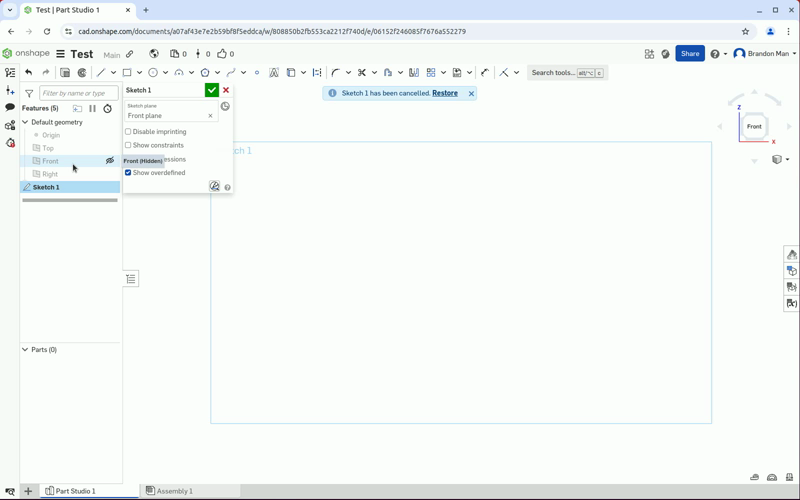
mouse_move(73, 352)
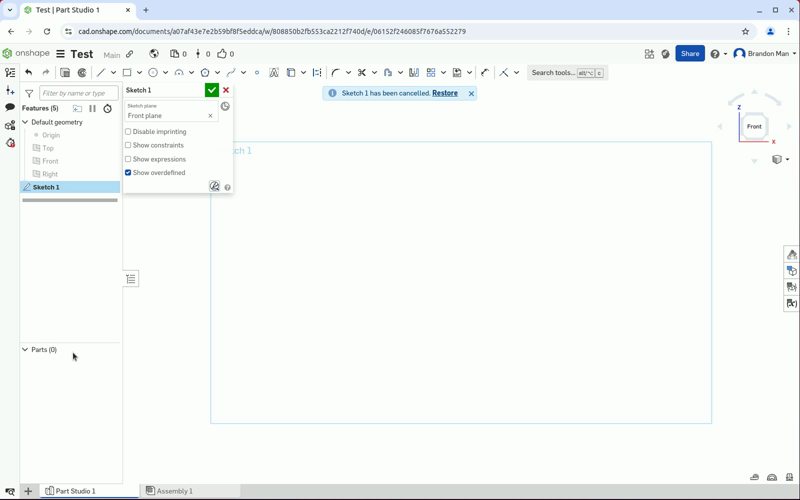
key(y)
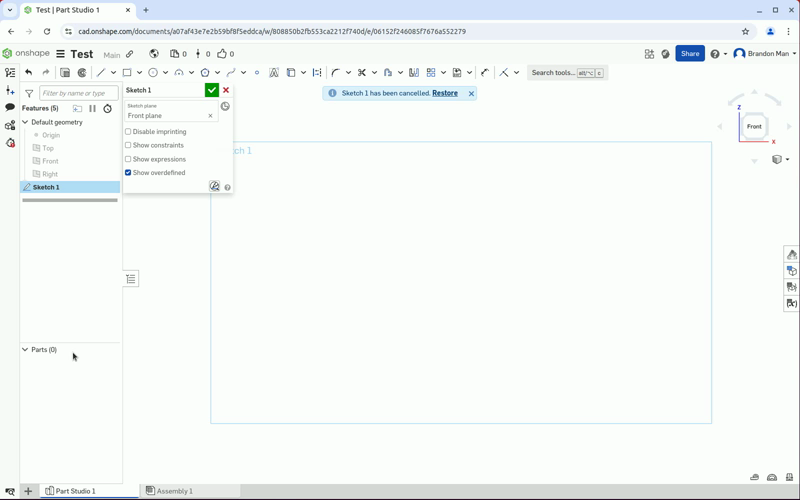
key(l)
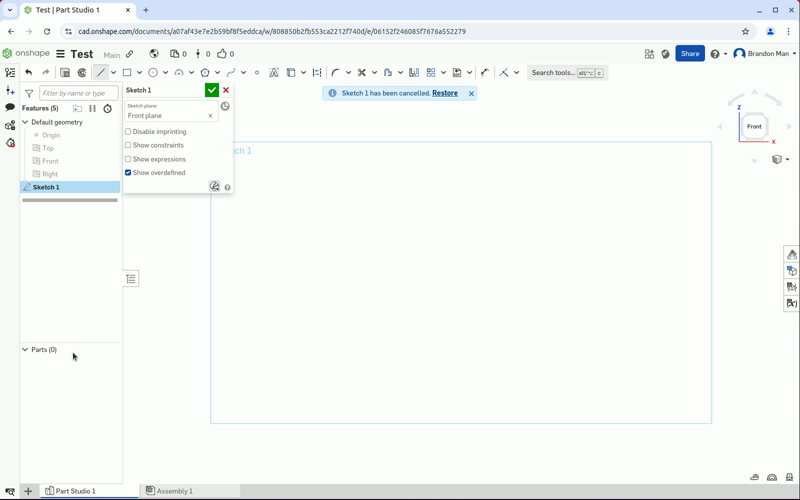
key_down(shift)
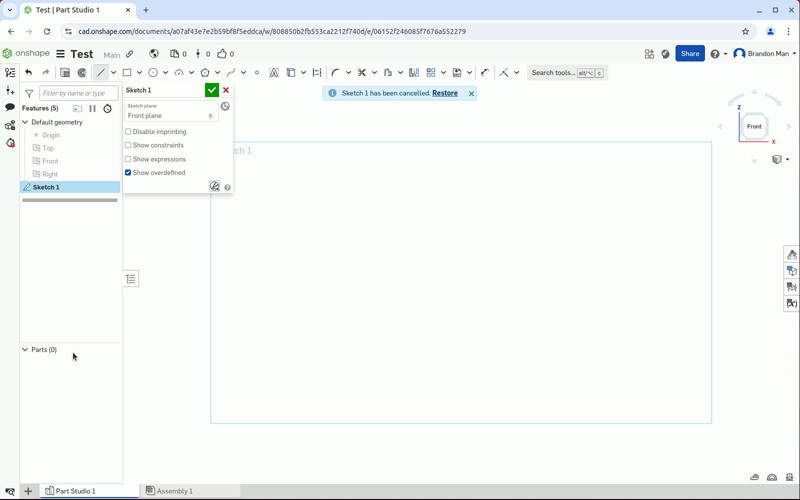
mouse_move(348, 345)
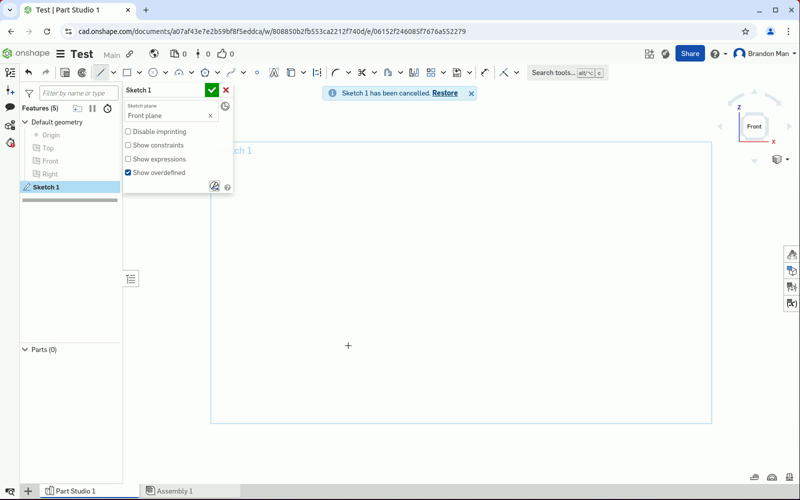
click(348, 345)
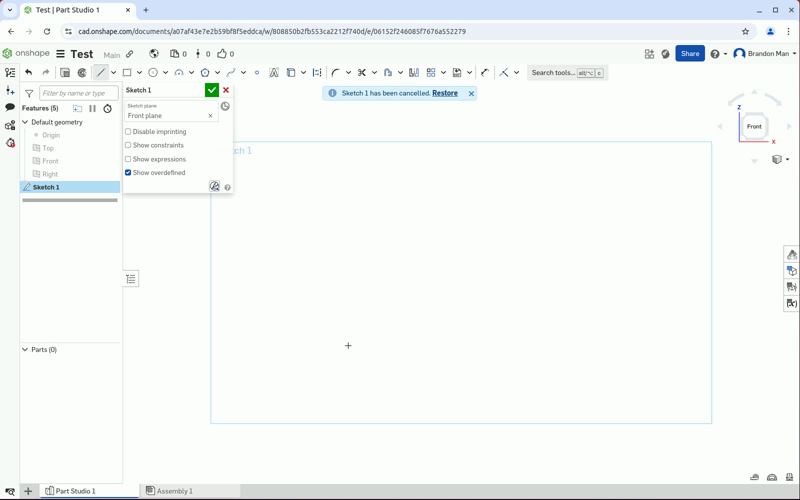
key_up(shift)
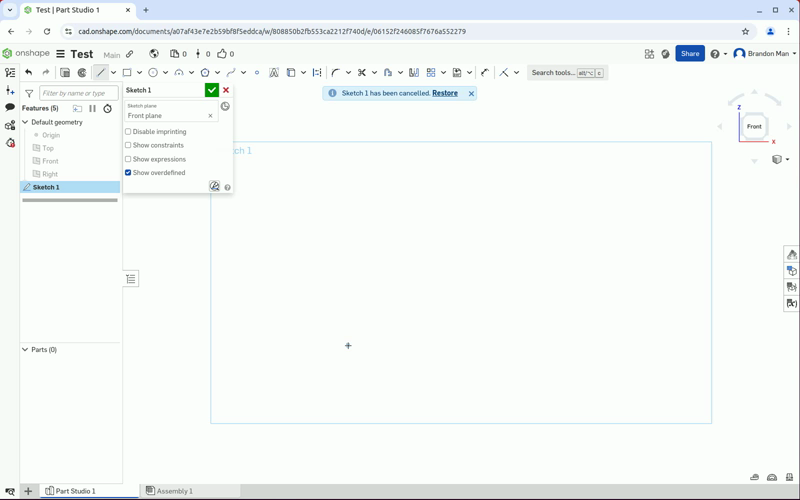
key_down(shift)
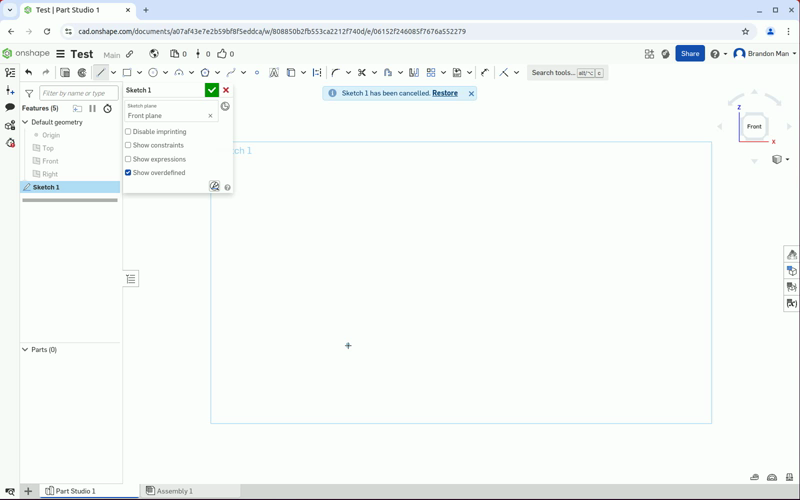
mouse_move(572, 345)
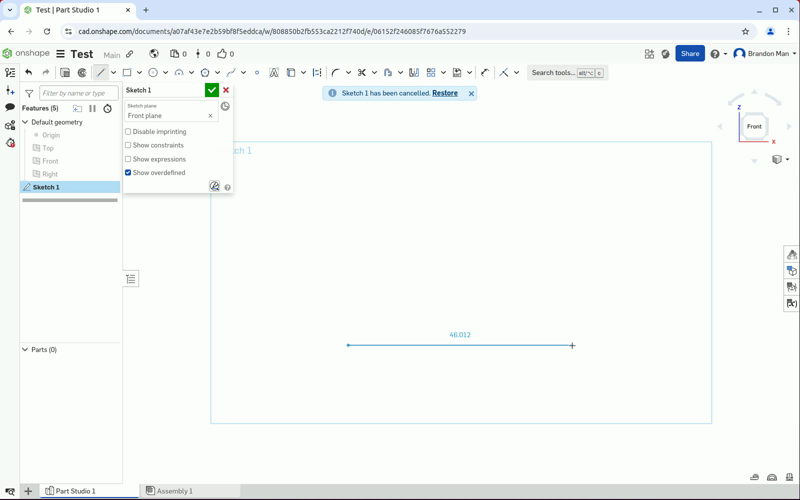
click(572, 345)
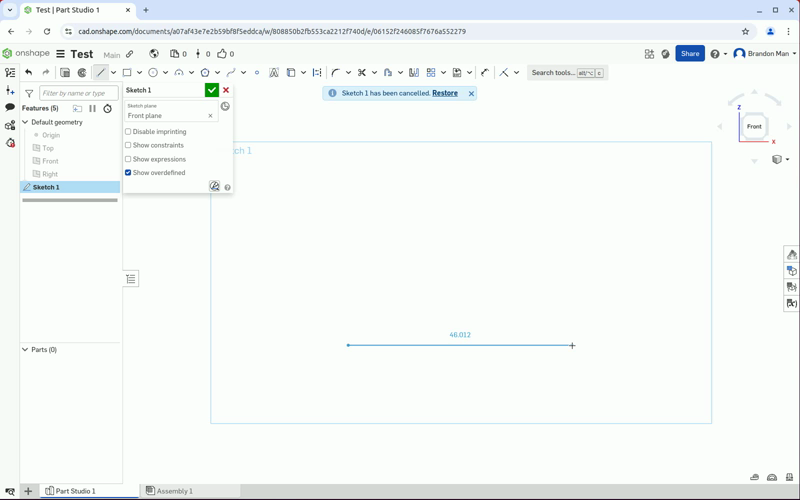
key_up(shift)
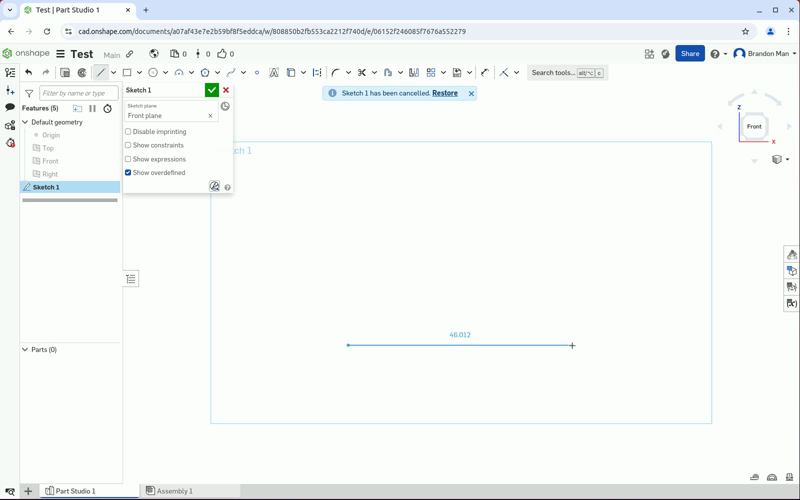
key_down(shift)
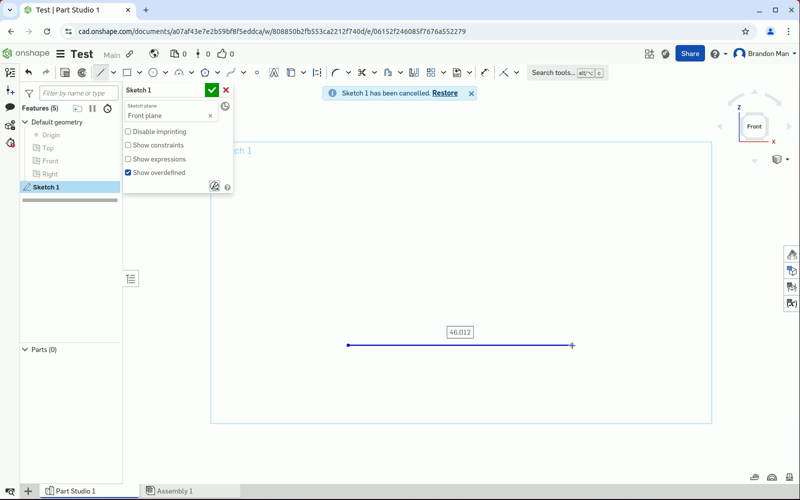
mouse_move(572, 220)
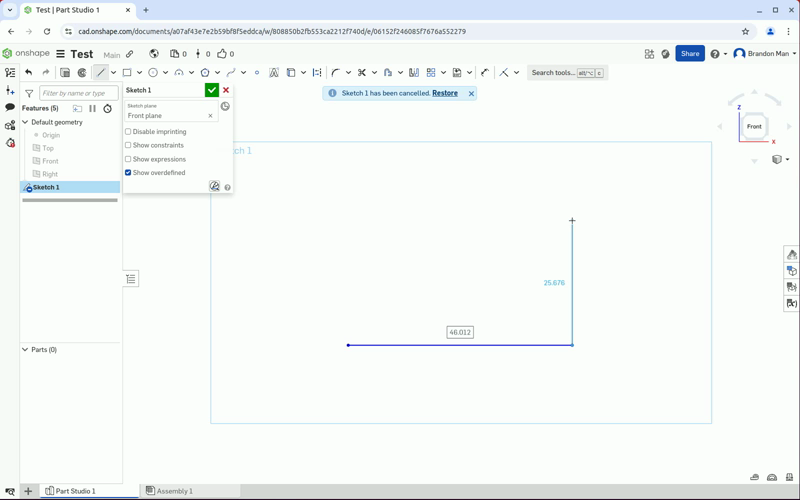
click(572, 220)
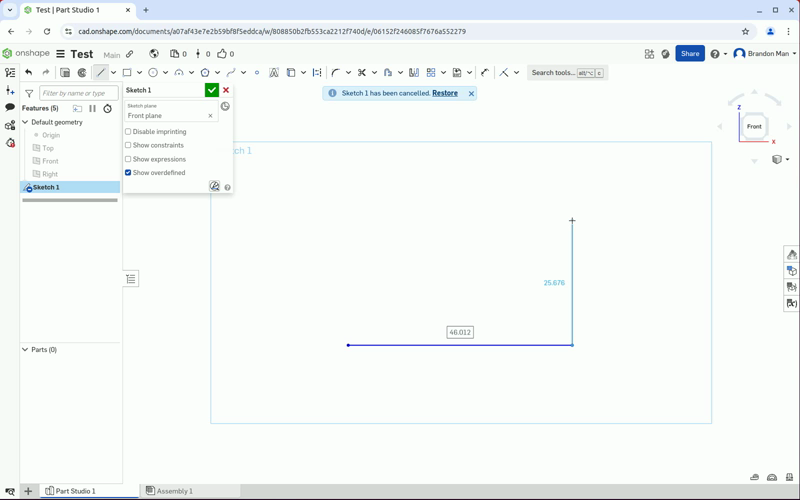
key_up(shift)
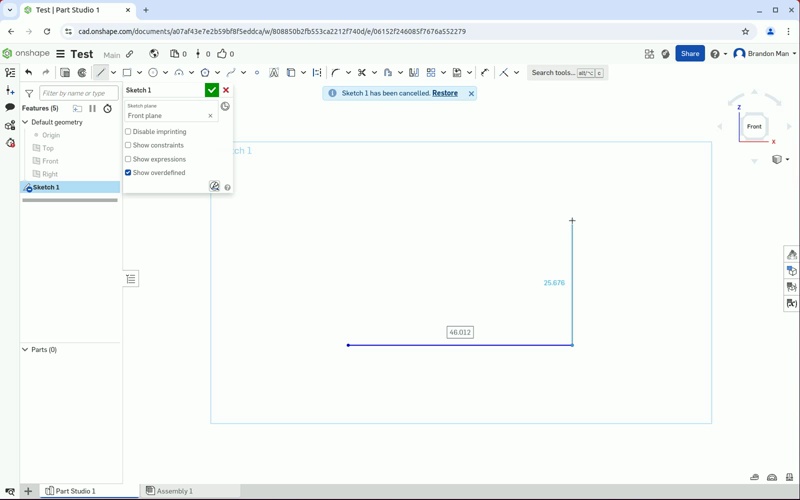
key_down(shift)
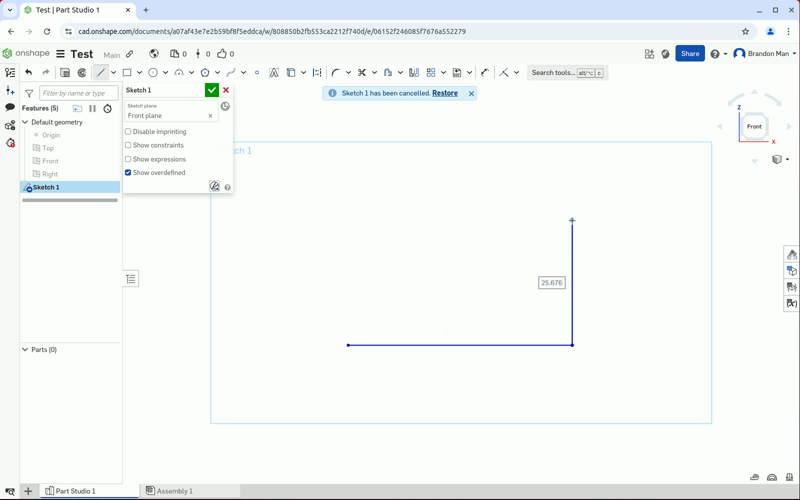
mouse_move(348, 220)
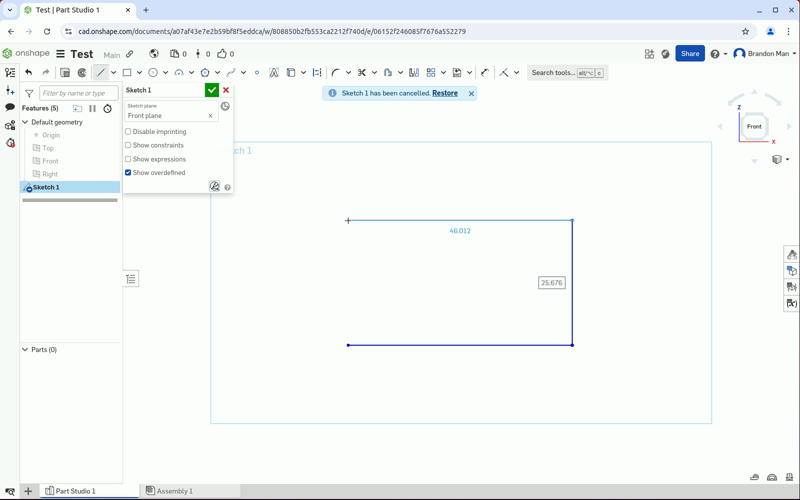
click(348, 220)
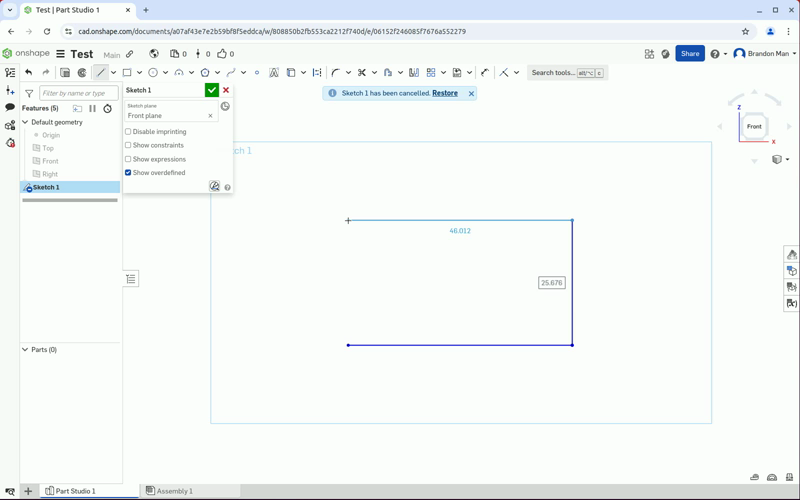
key_up(shift)
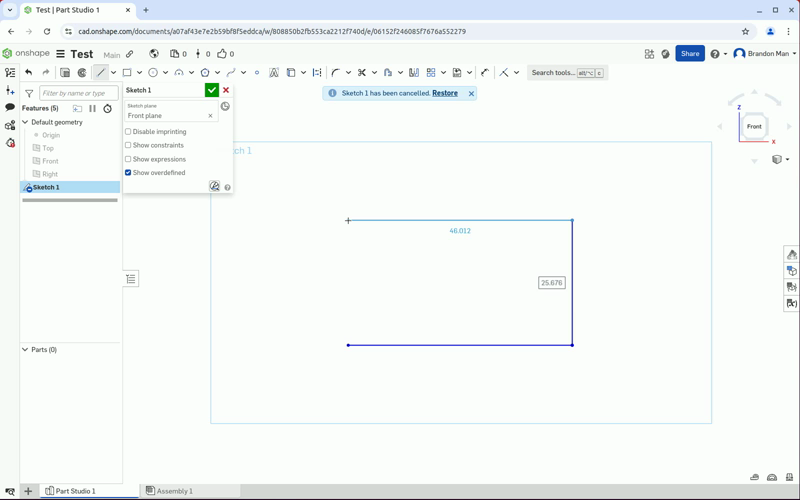
key_down(shift)
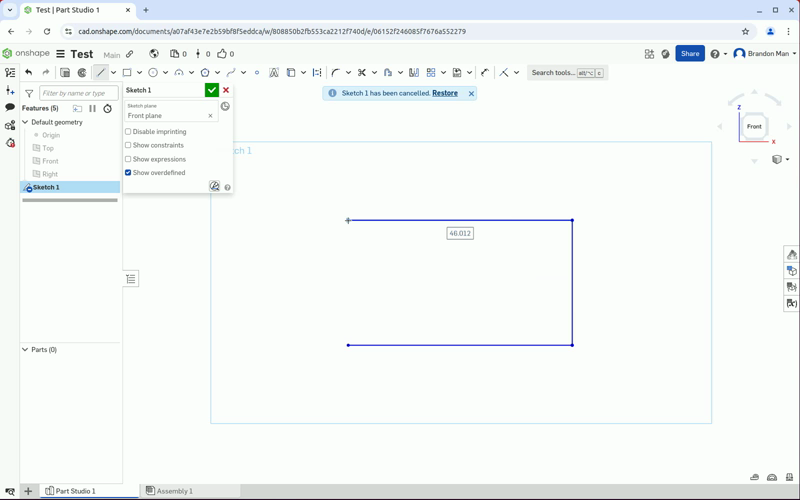
mouse_move(348, 345)
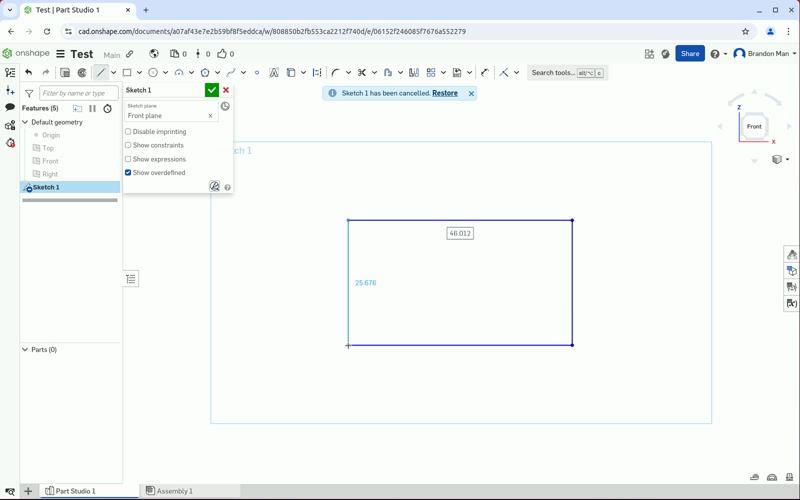
key_up(shift)
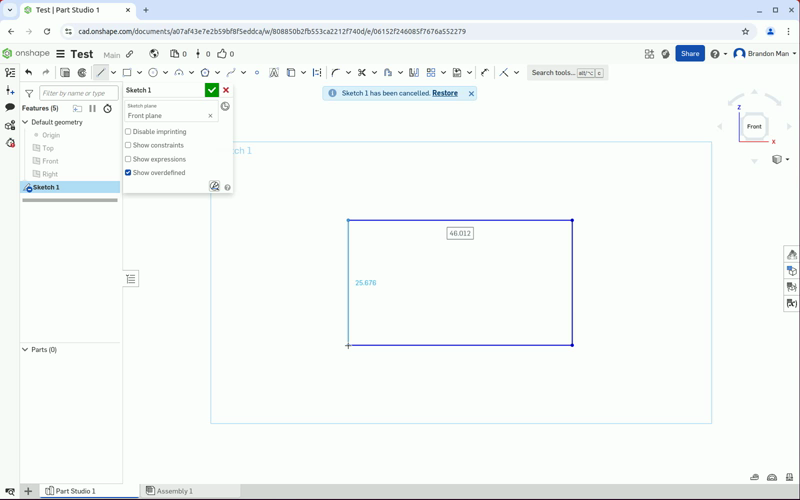
click(348, 345)
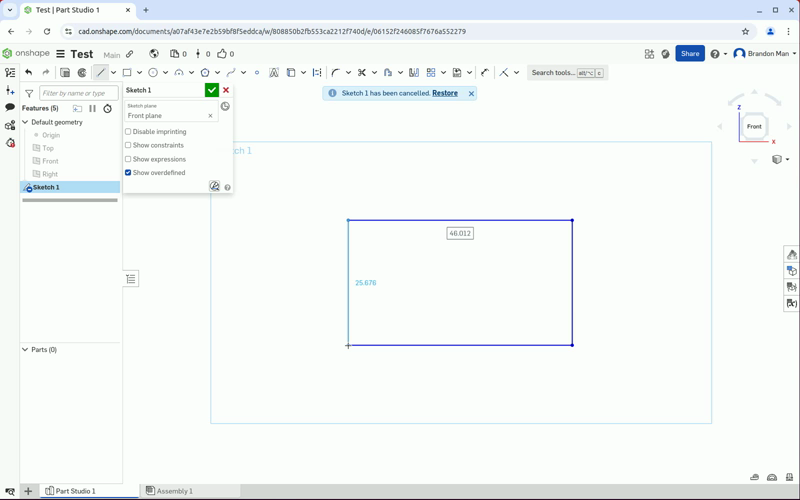
key(esc)
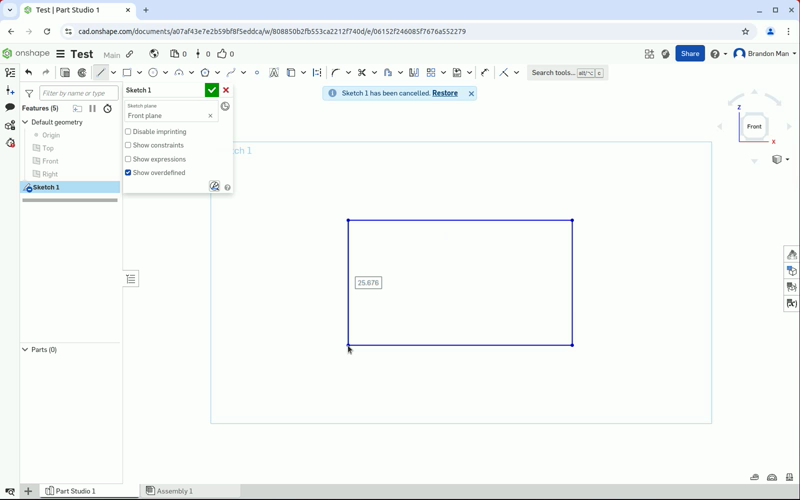
mouse_move(404, 248)
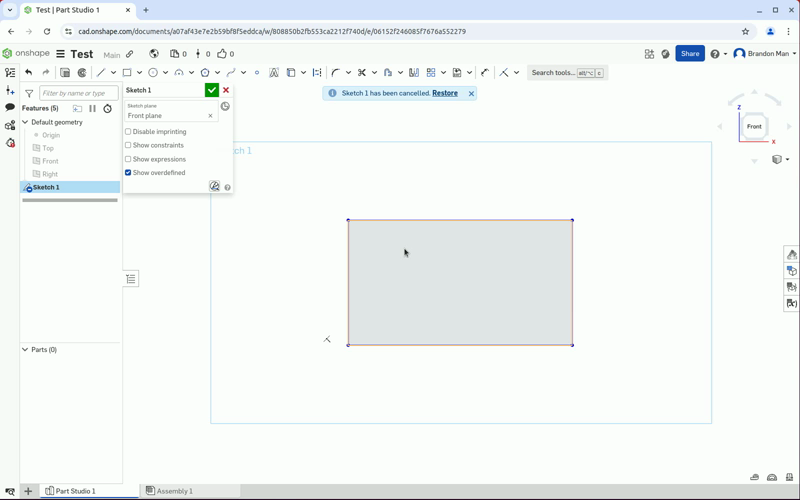
click(404, 248)
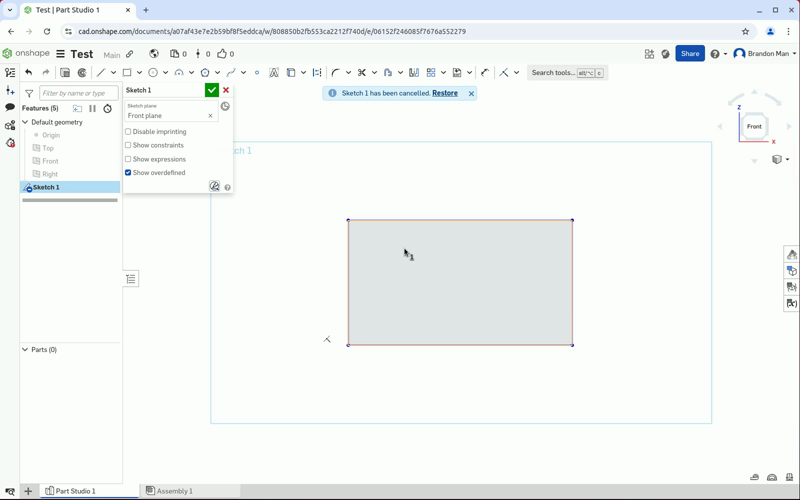
mouse_move(73, 352)
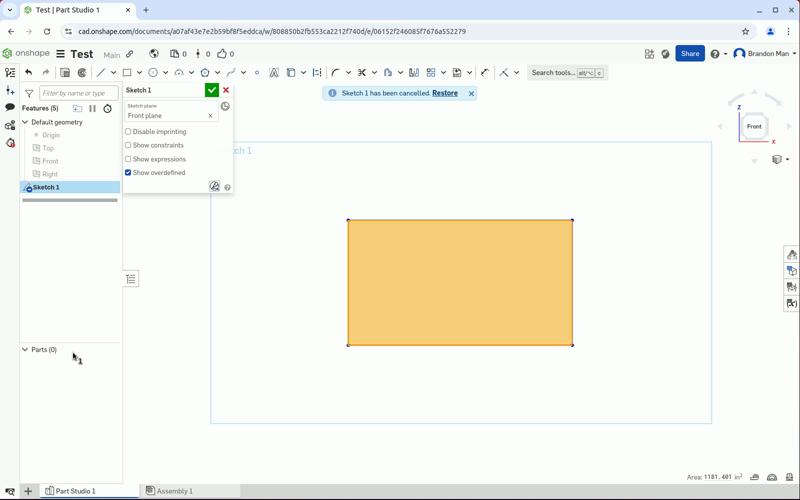
key(shift+y)
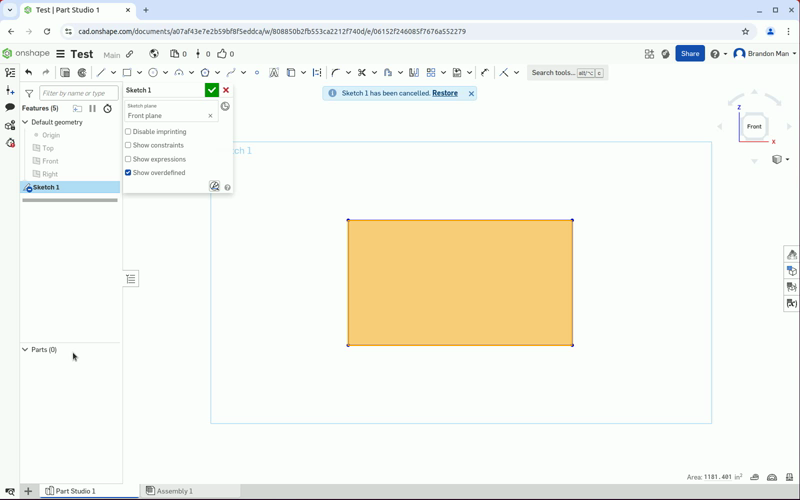
key(shift+e)
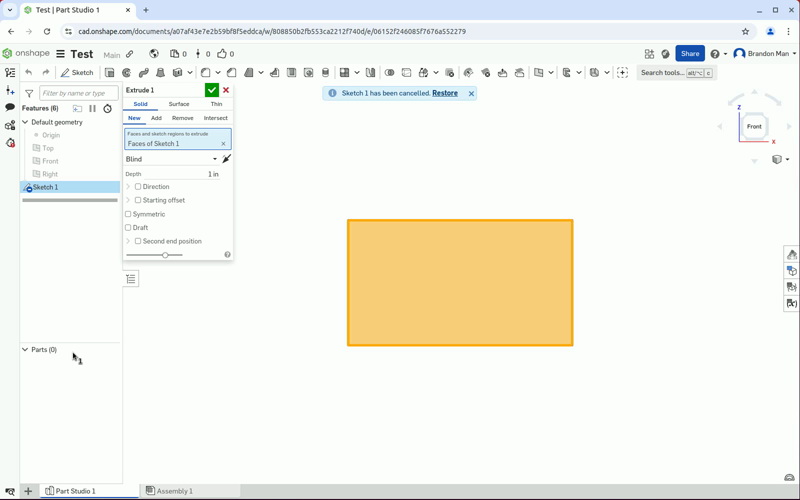
mouse_move(143, 106)
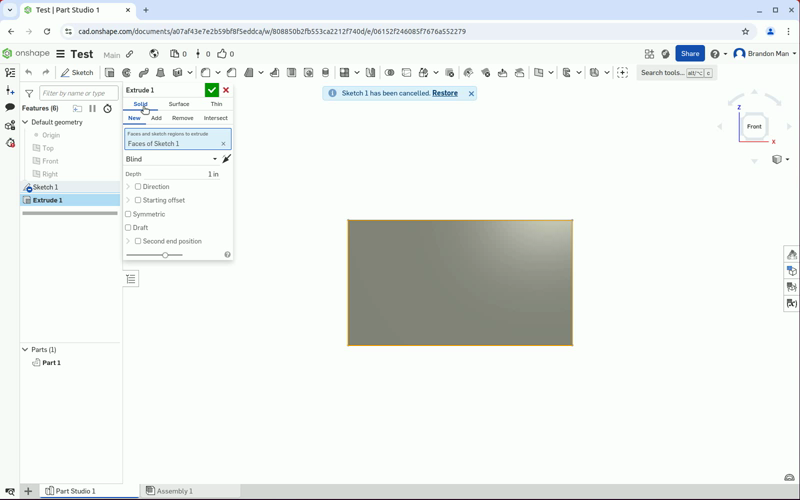
click(143, 106)
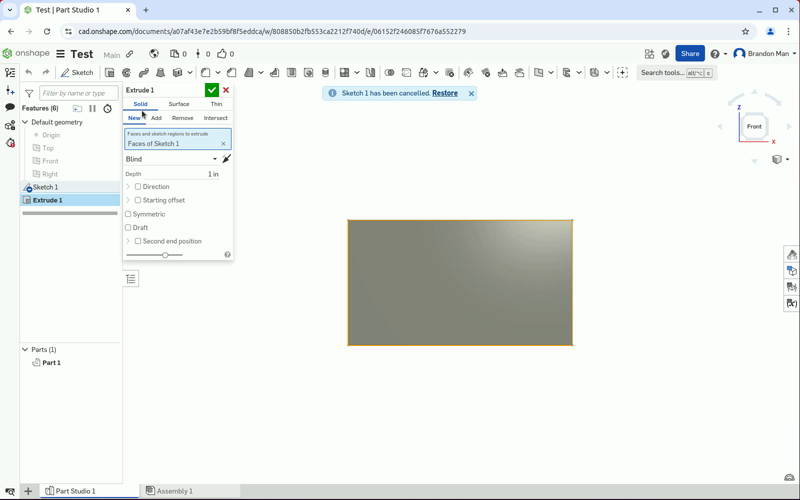
mouse_move(137, 120)
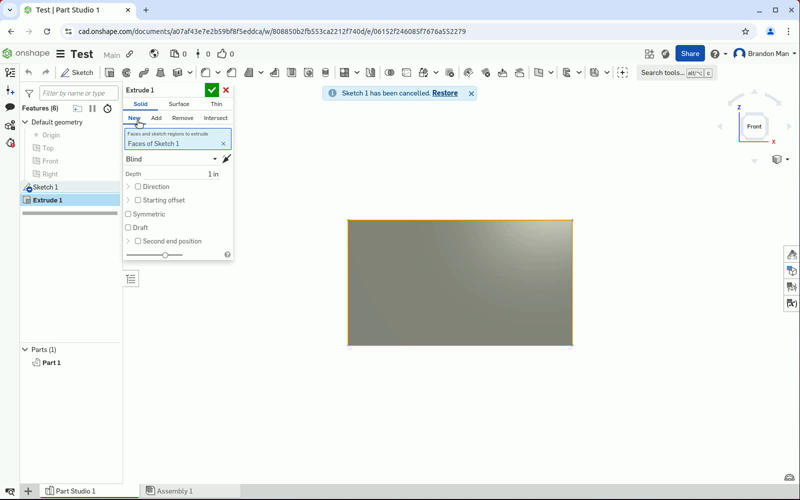
click(137, 120)
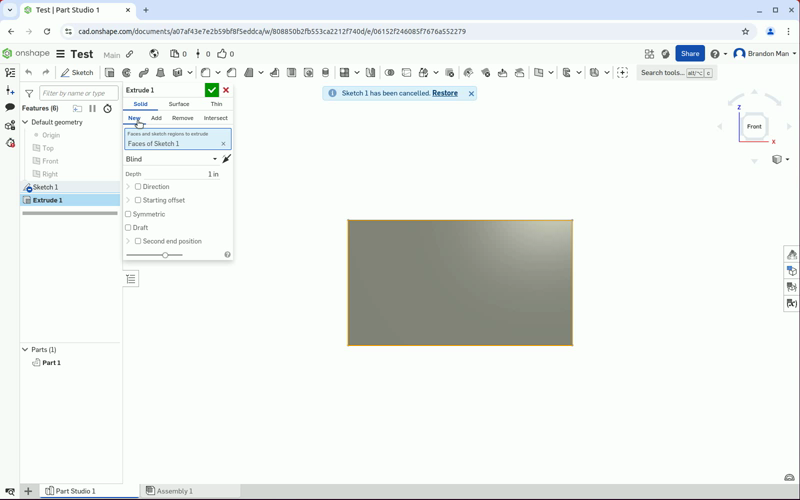
key(tab, 4)
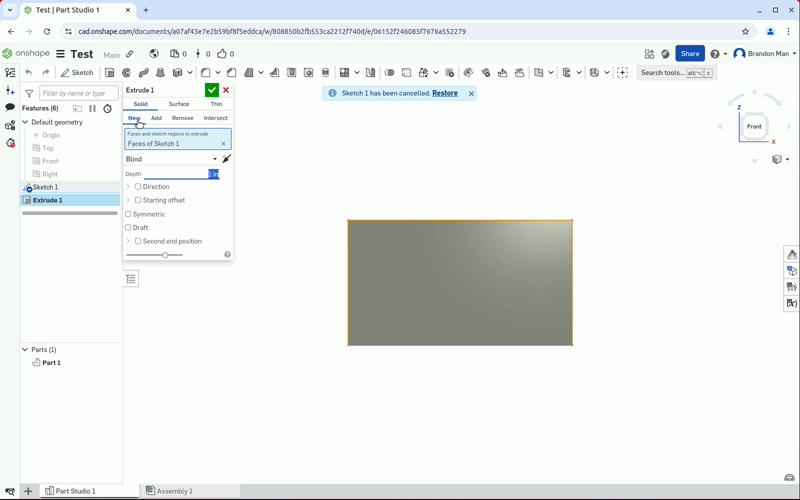
text(10.351)
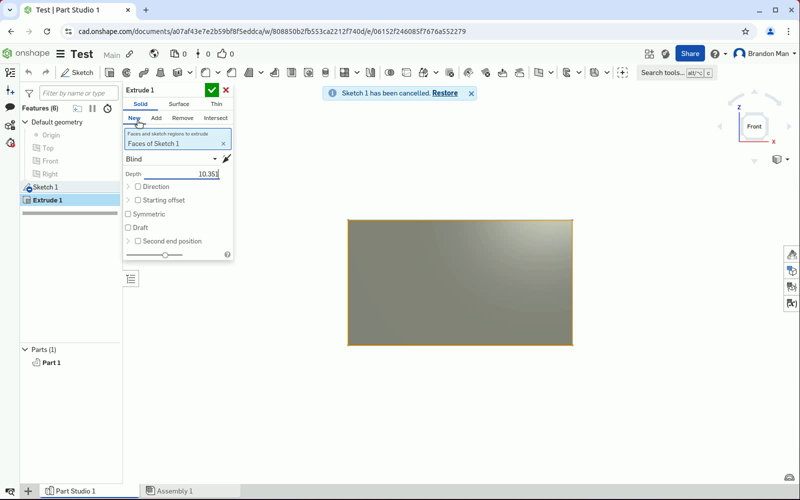
key(enter)
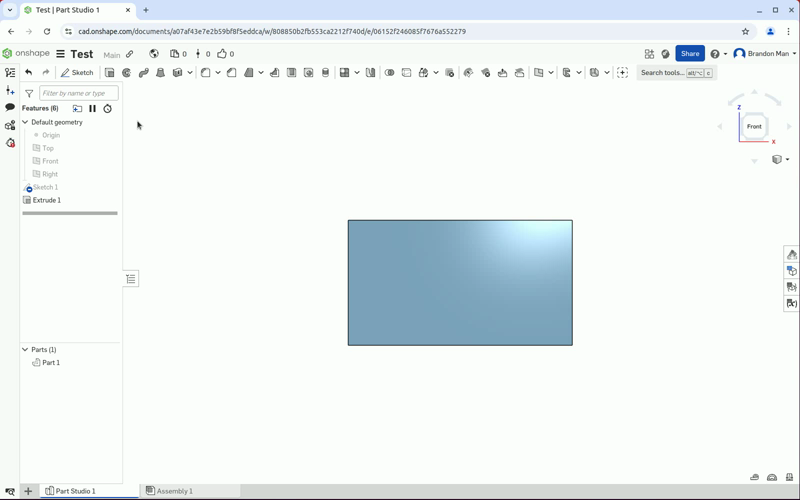
key(shift+h)
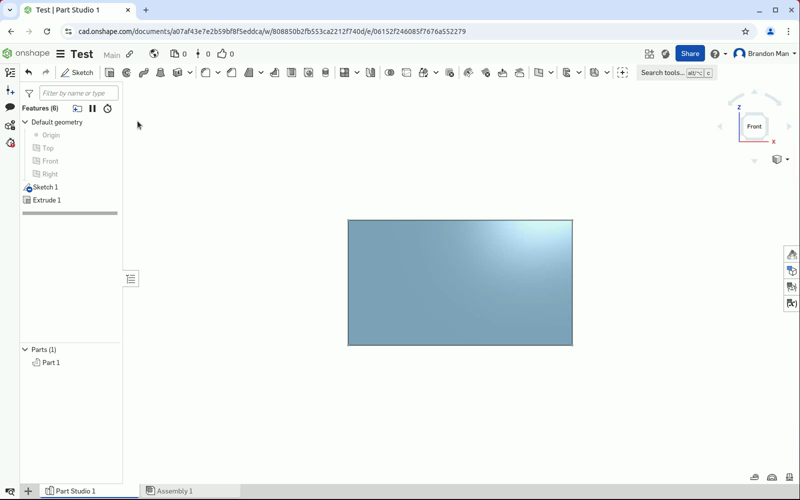
key(shift+h)
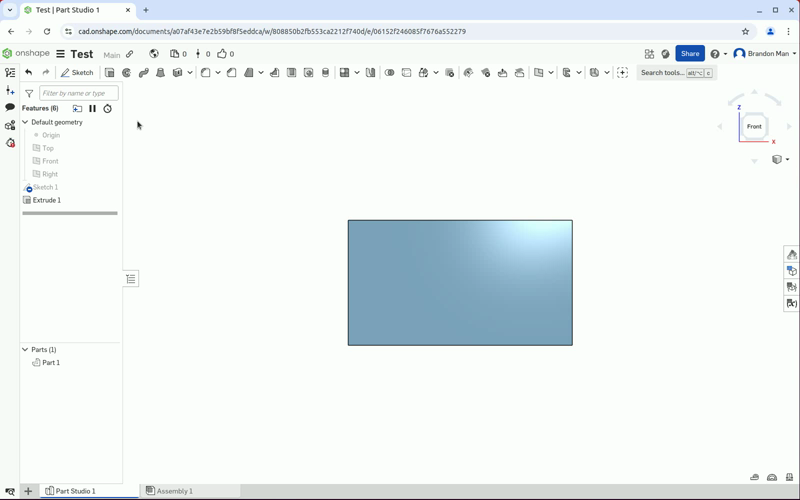
mouse_move(73, 189)
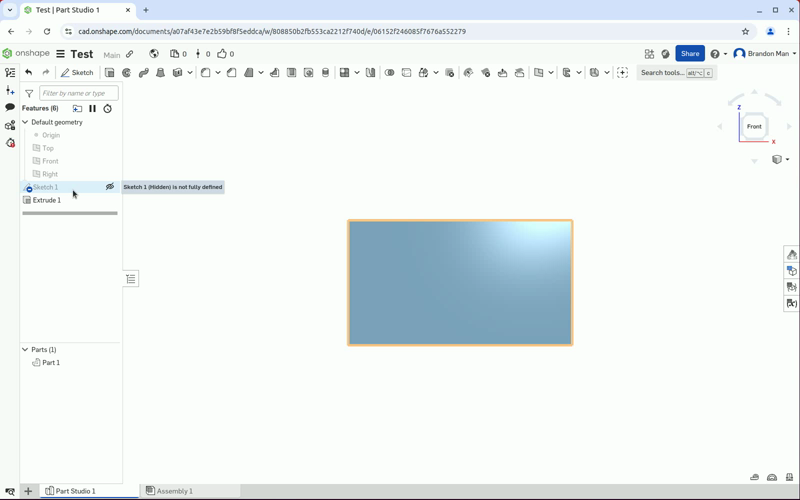
click(73, 189)
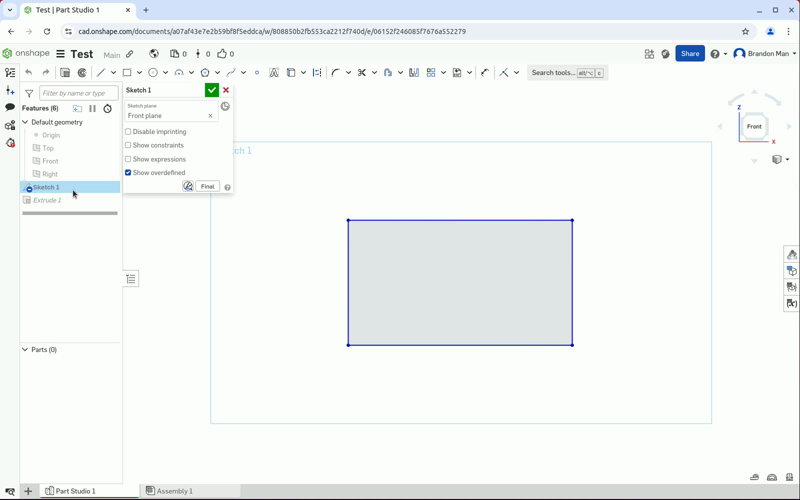
mouse_move(229, 92)
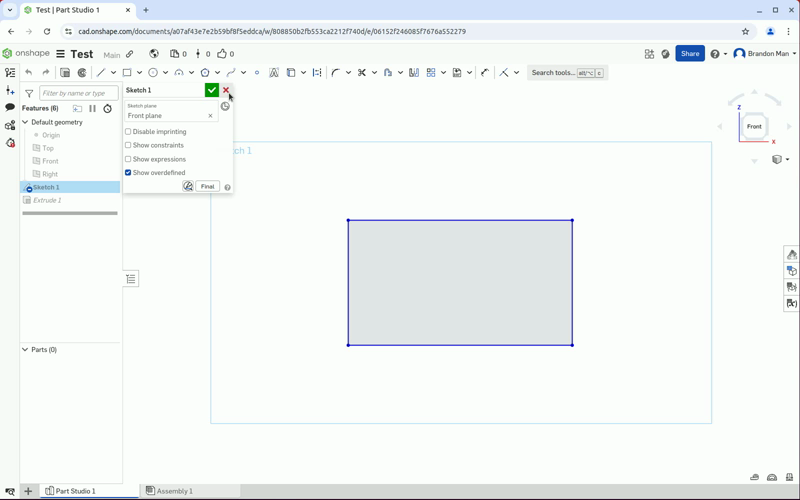
click(229, 92)
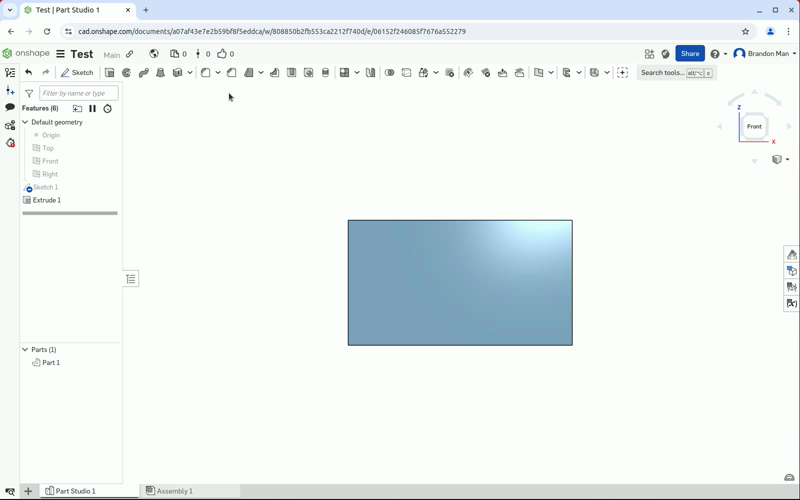
mouse_move(541, 75)
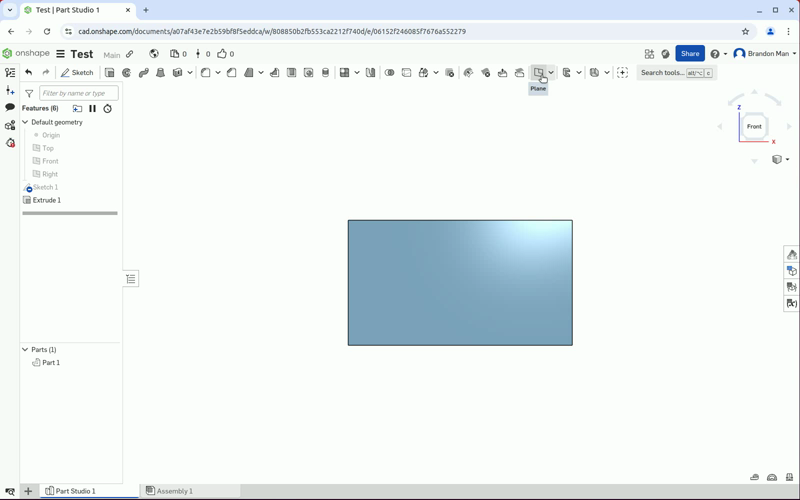
click(541, 75)
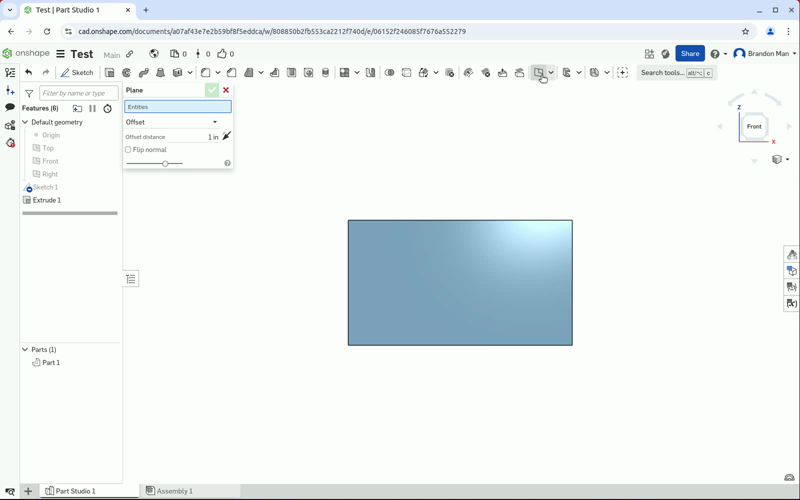
mouse_move(73, 163)
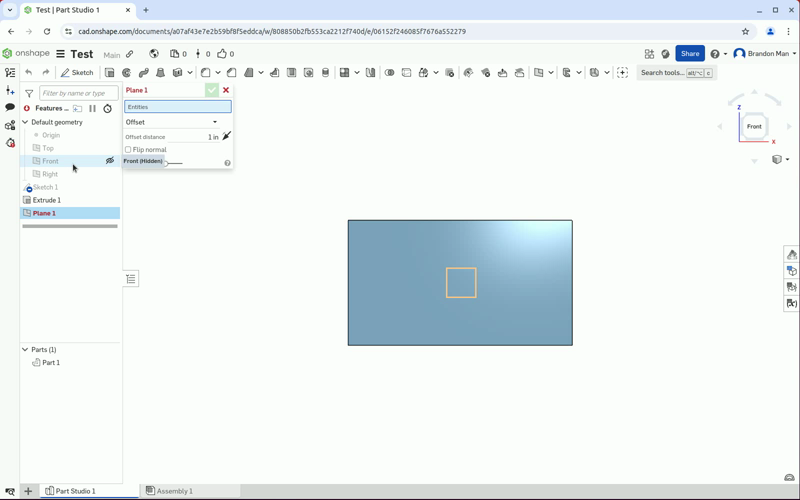
click(73, 163)
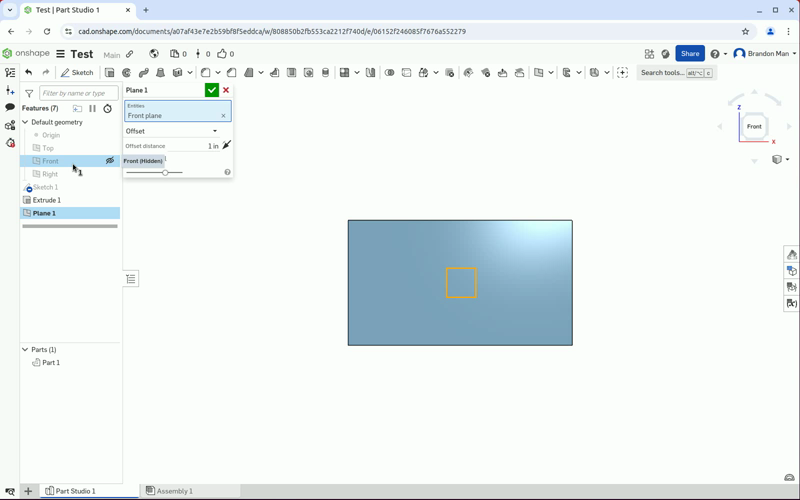
key(tab, 2)
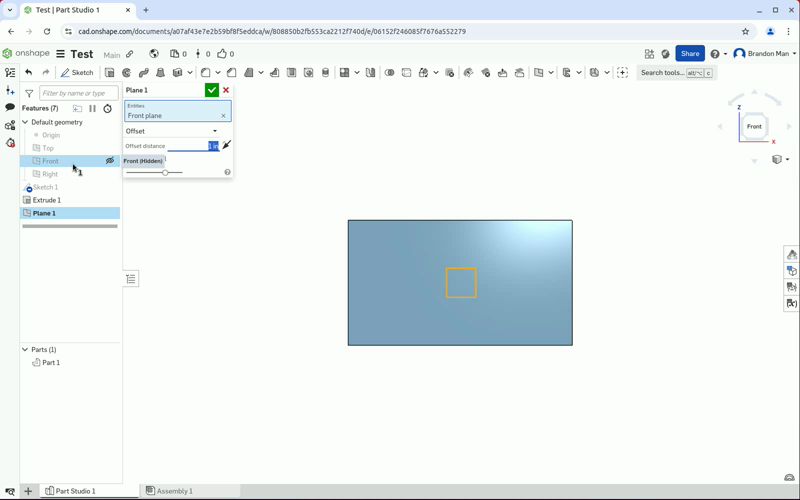
text(10.352)
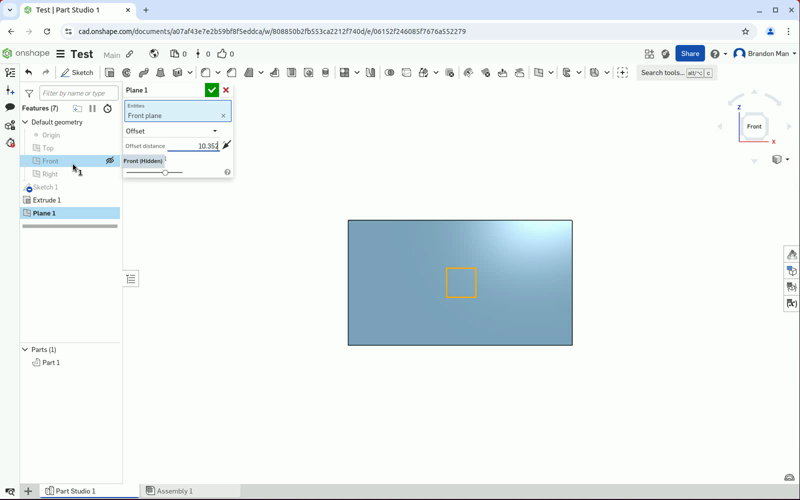
key(enter, 2)
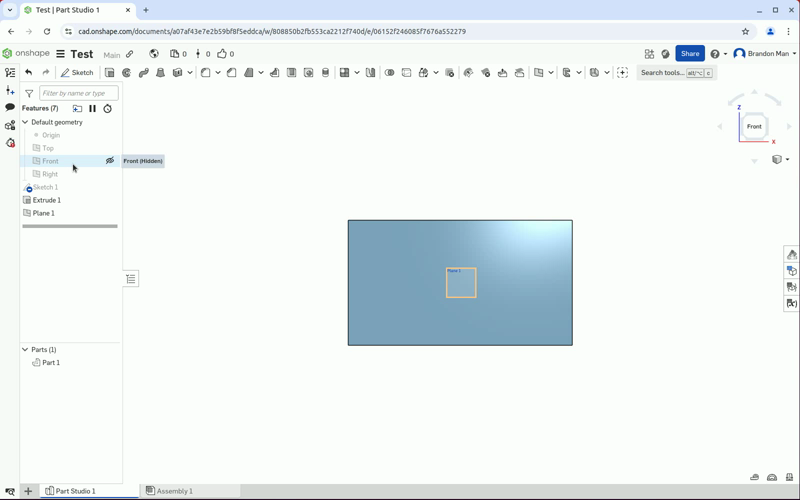
key(shift+s)
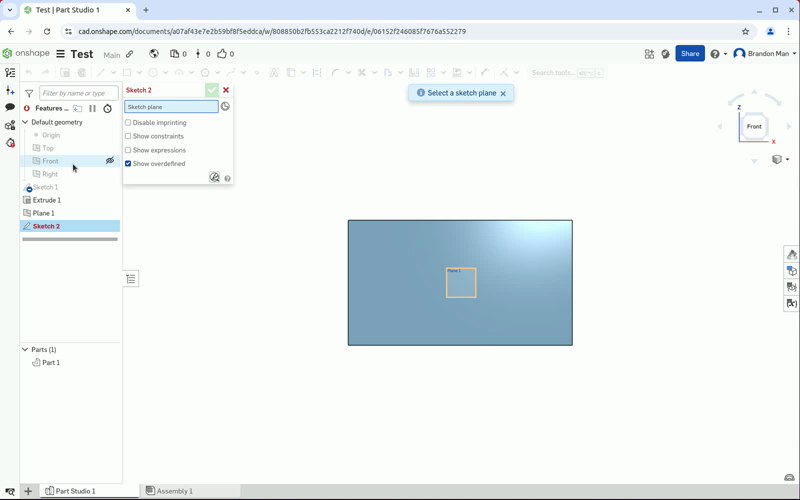
mouse_move(73, 215)
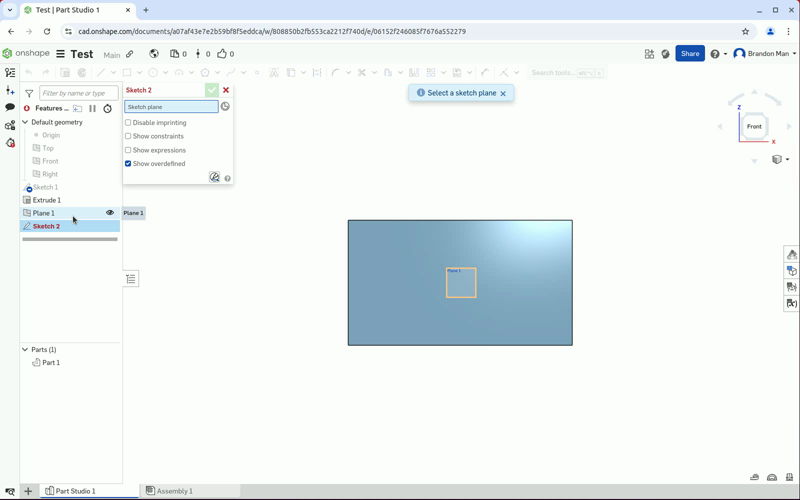
click(73, 215)
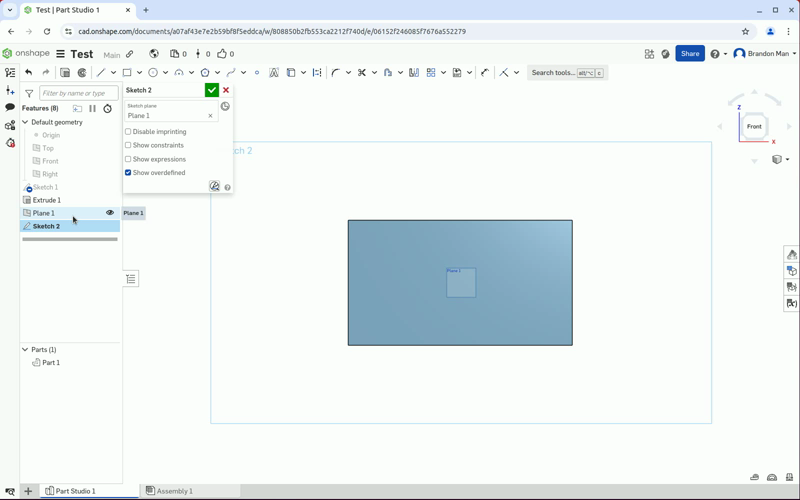
mouse_move(73, 352)
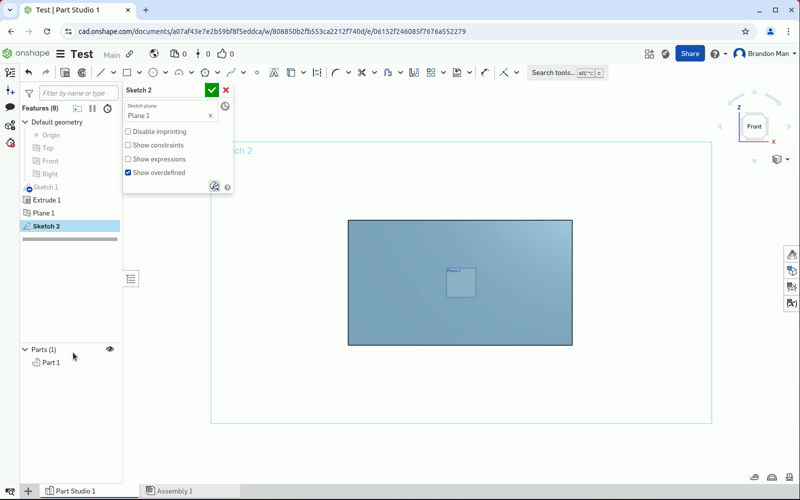
key(y)
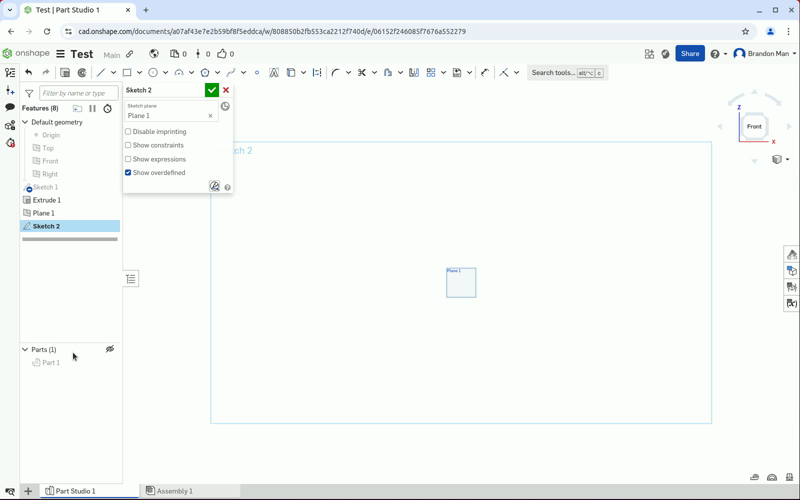
key(l)
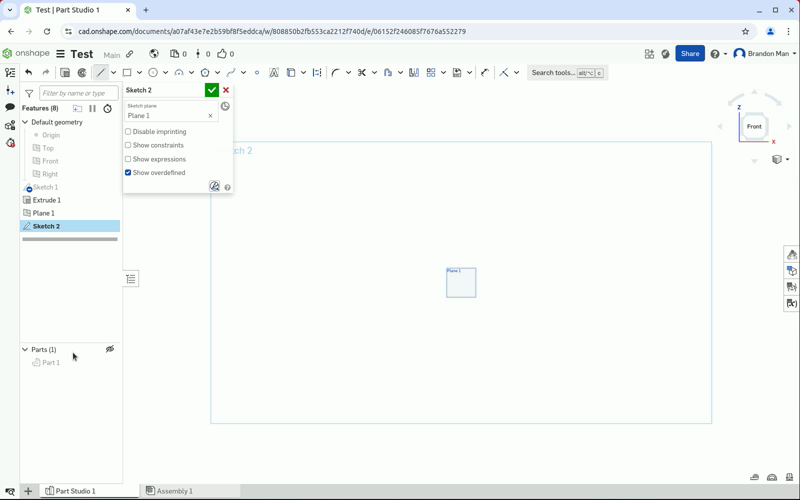
key_down(shift)
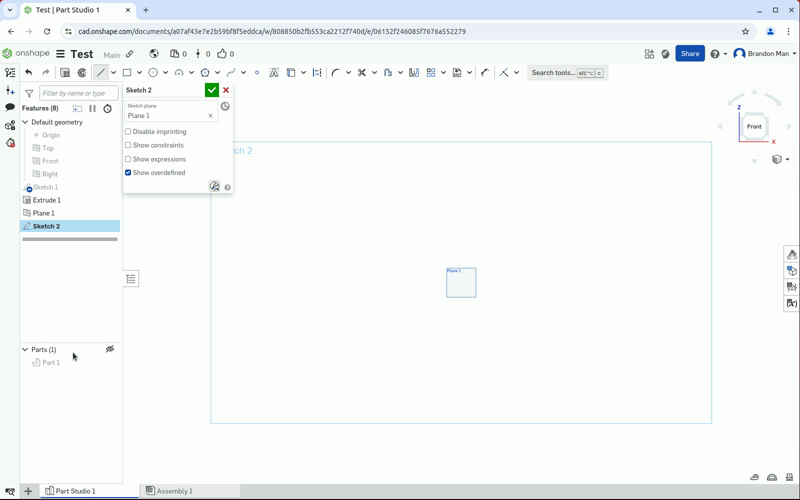
mouse_move(370, 280)
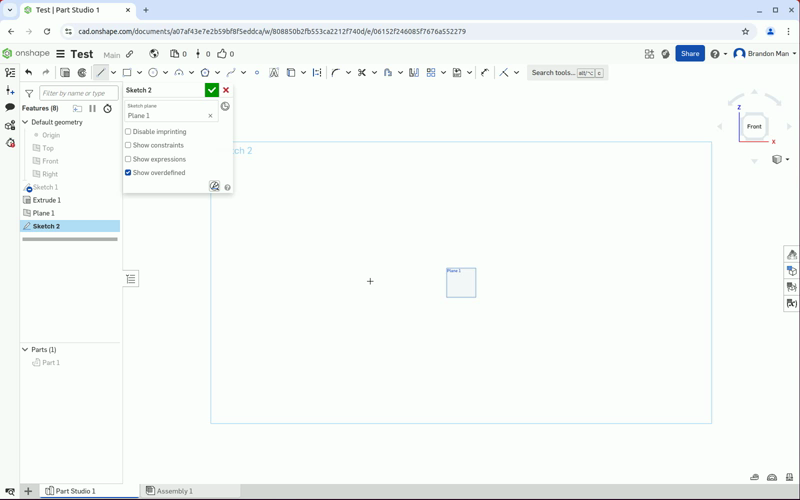
click(370, 280)
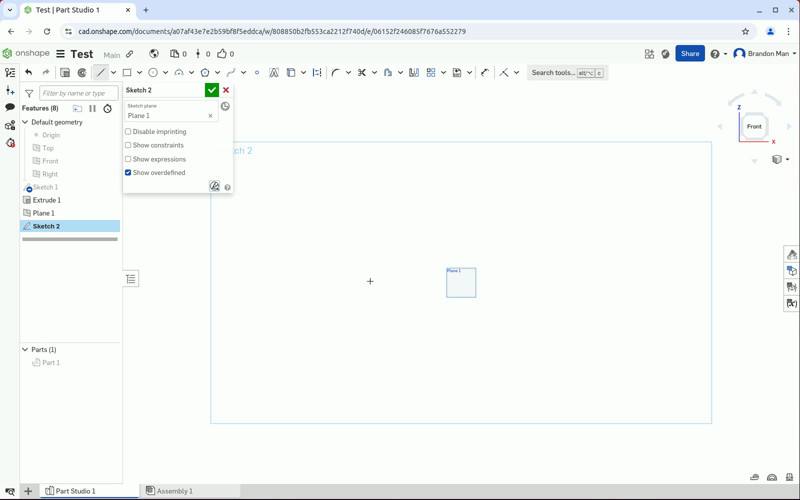
key_up(shift)
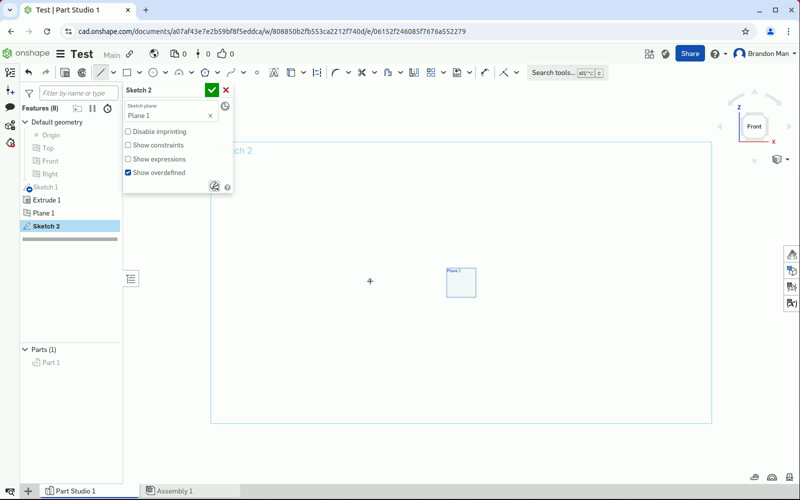
key_down(shift)
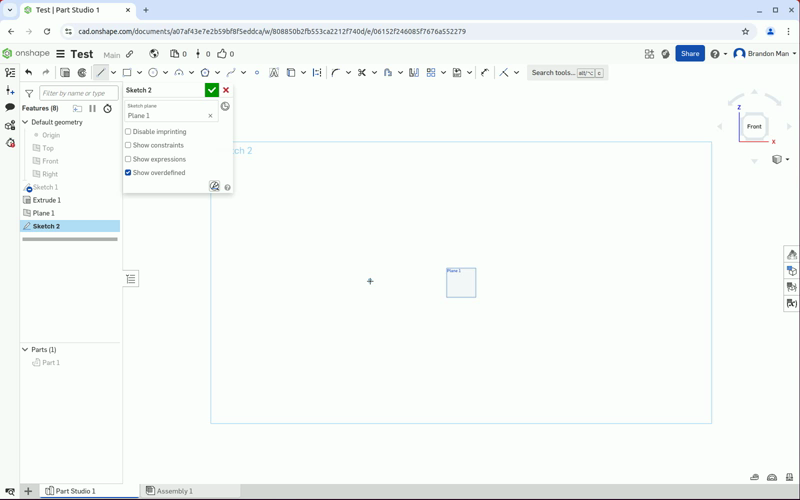
mouse_move(400, 280)
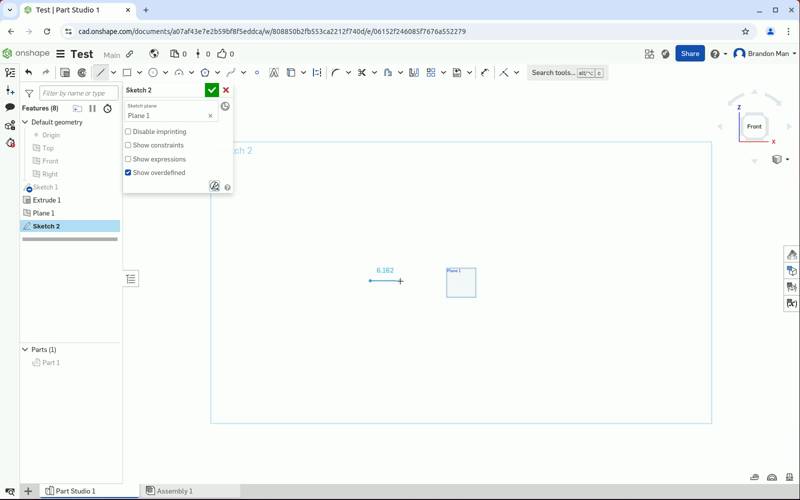
mouse_move(410, 280)
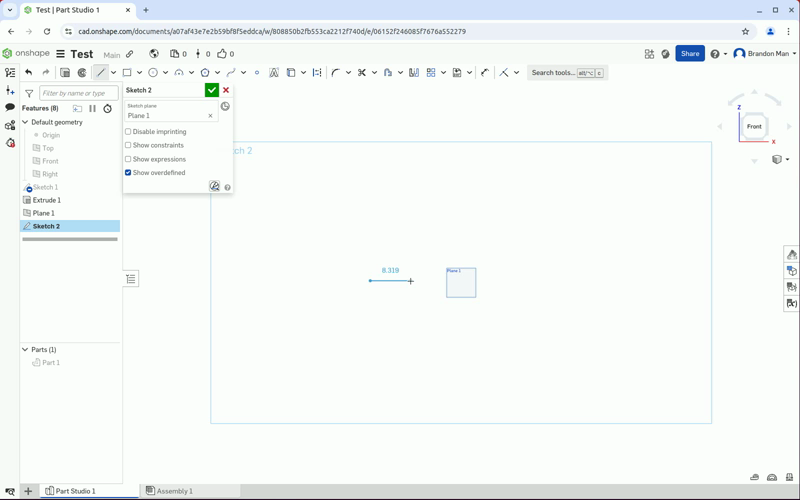
click(410, 280)
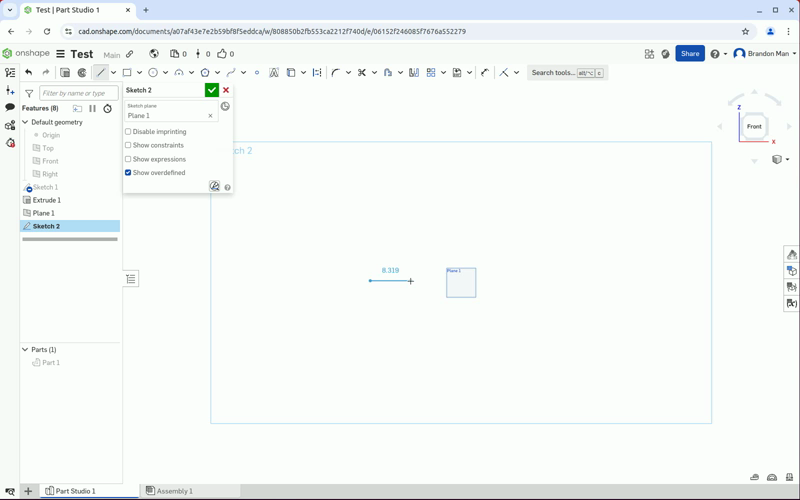
key_up(shift)
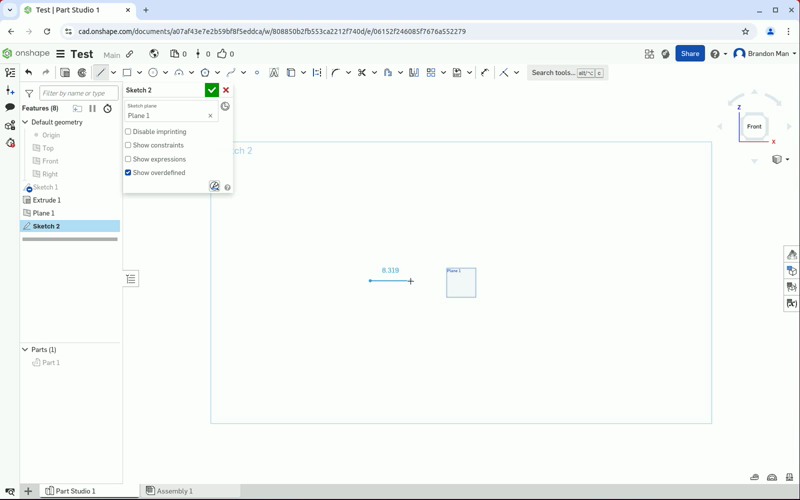
key_down(shift)
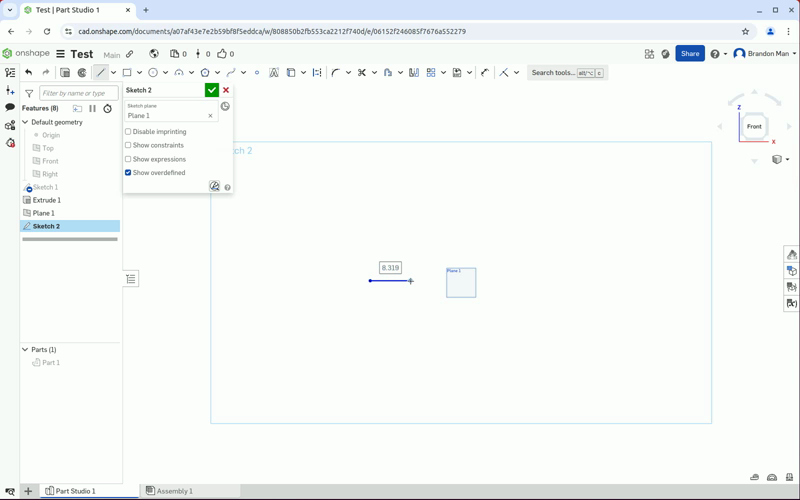
mouse_move(440, 280)
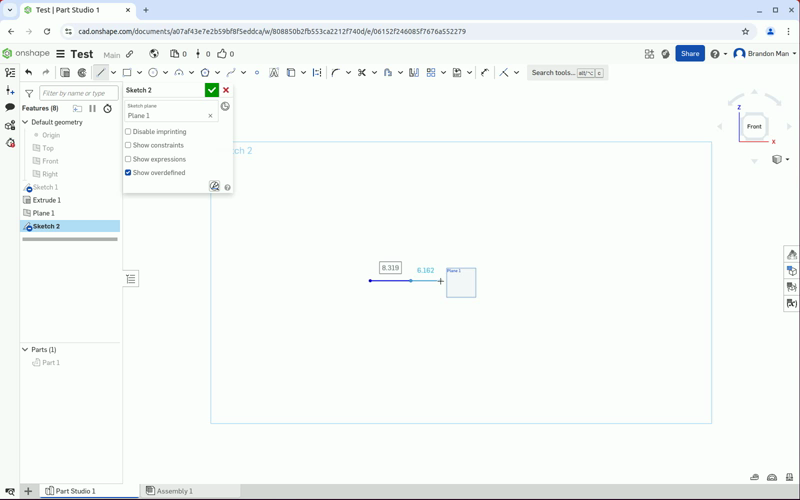
mouse_move(410, 240)
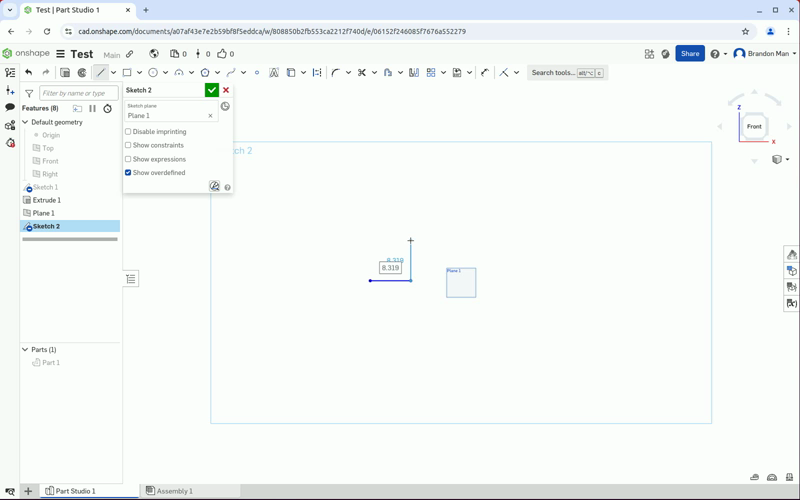
click(410, 240)
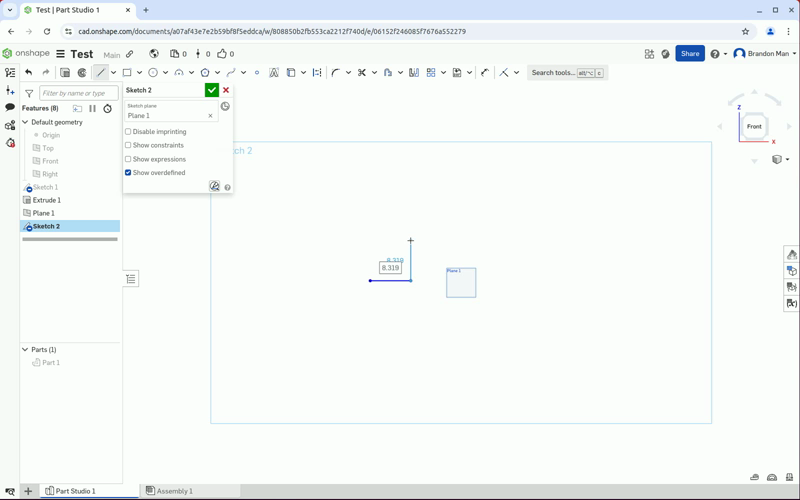
key_up(shift)
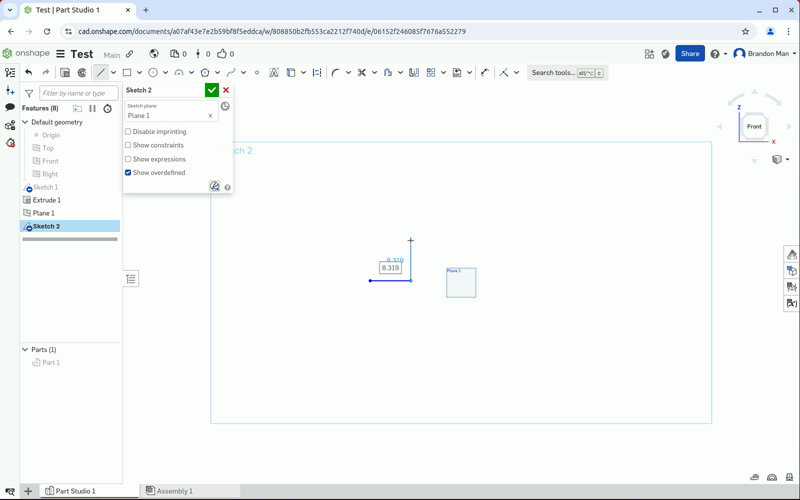
key_down(shift)
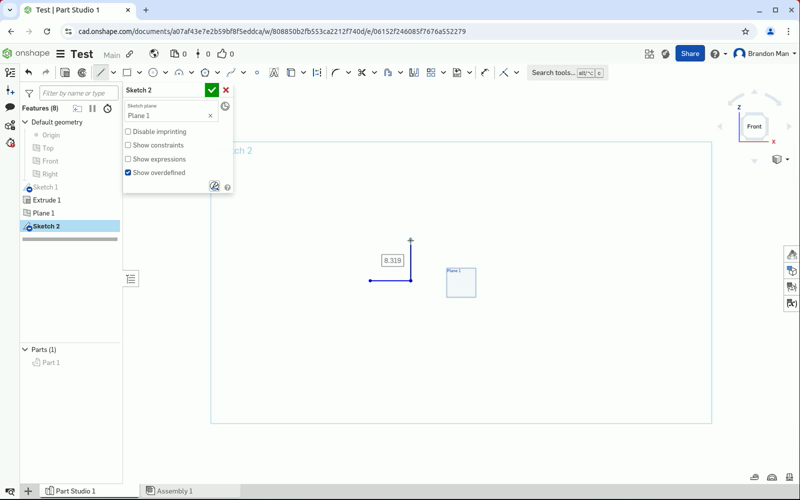
mouse_move(440, 240)
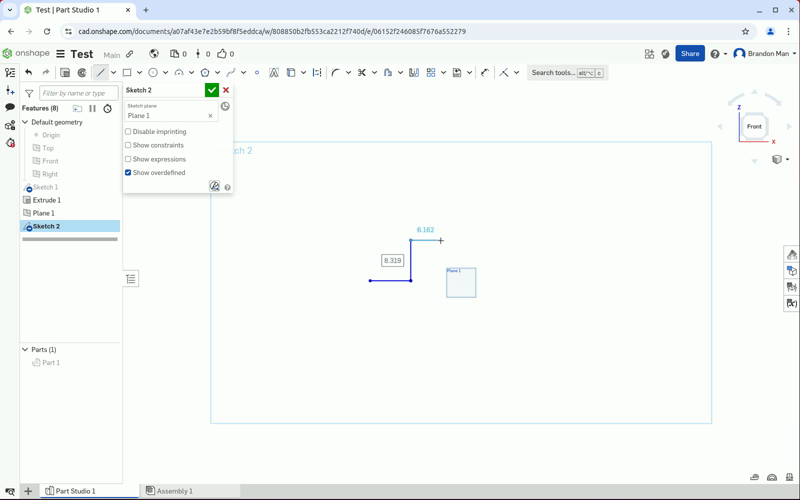
mouse_move(370, 240)
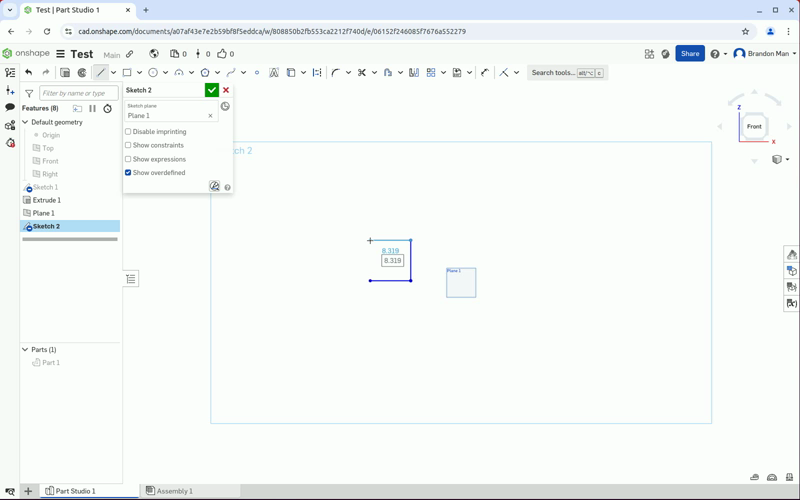
click(370, 240)
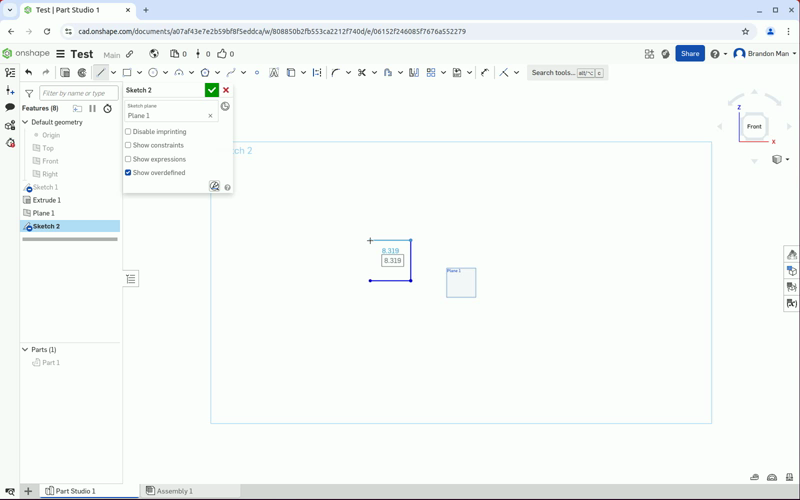
key_up(shift)
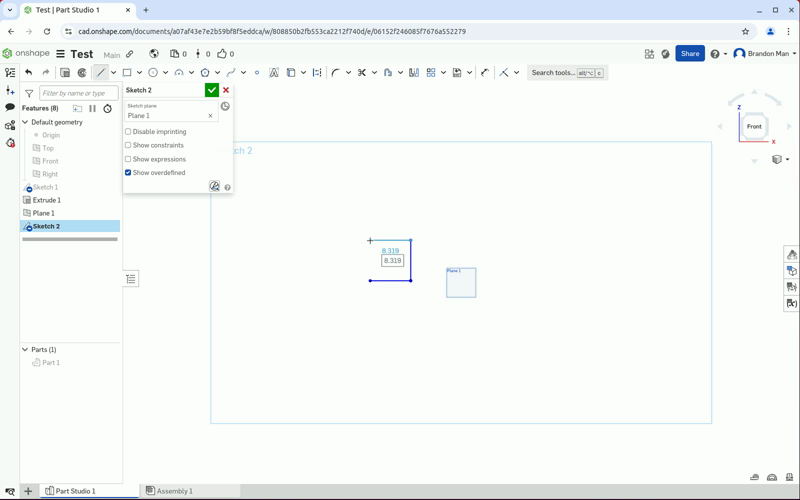
mouse_move(400, 240)
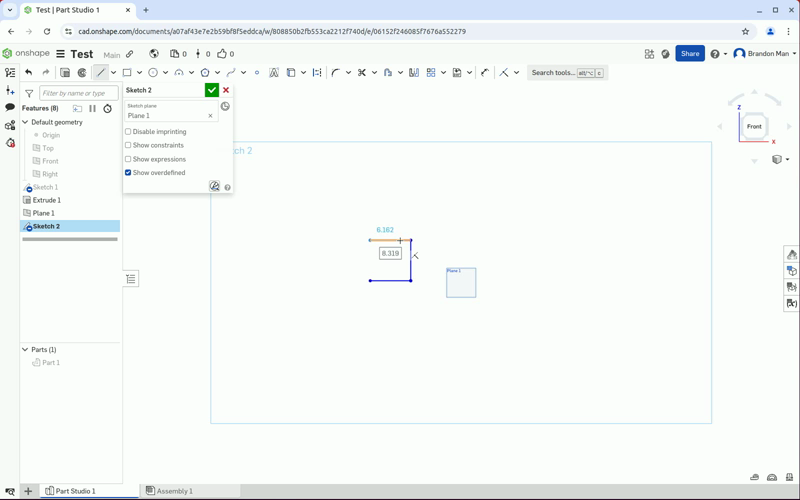
key_down(shift)
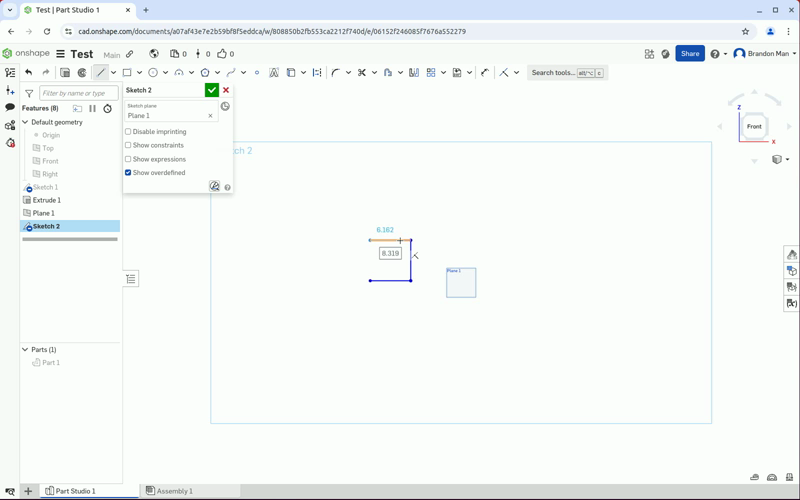
mouse_move(370, 280)
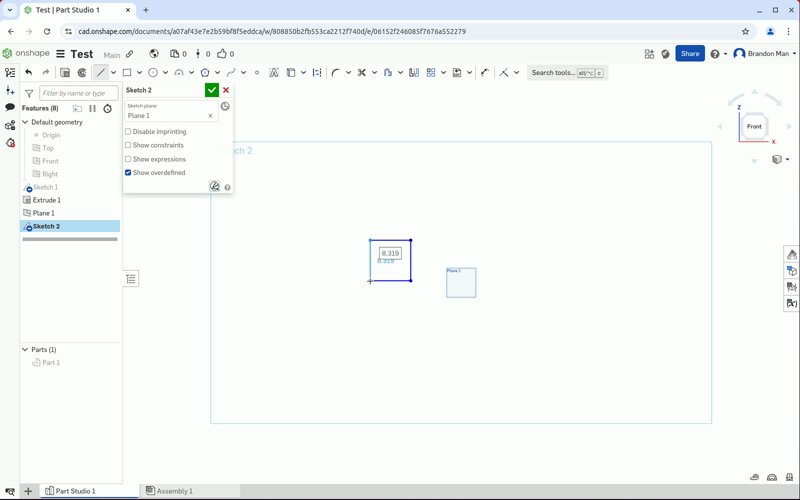
key_up(shift)
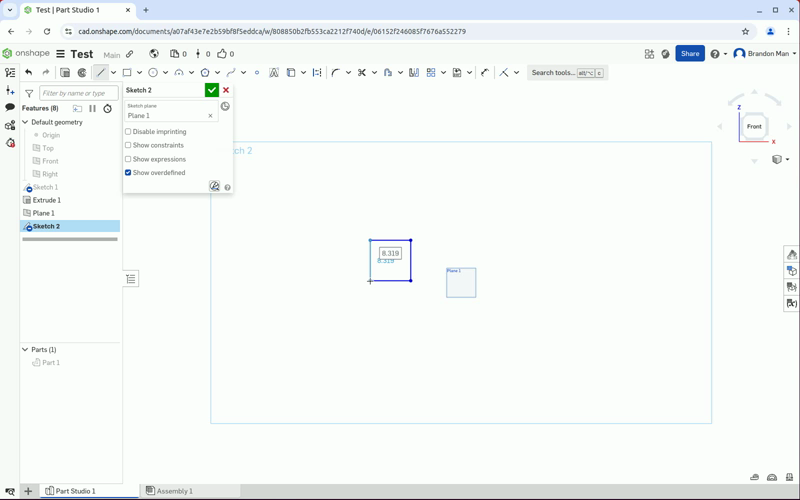
click(370, 280)
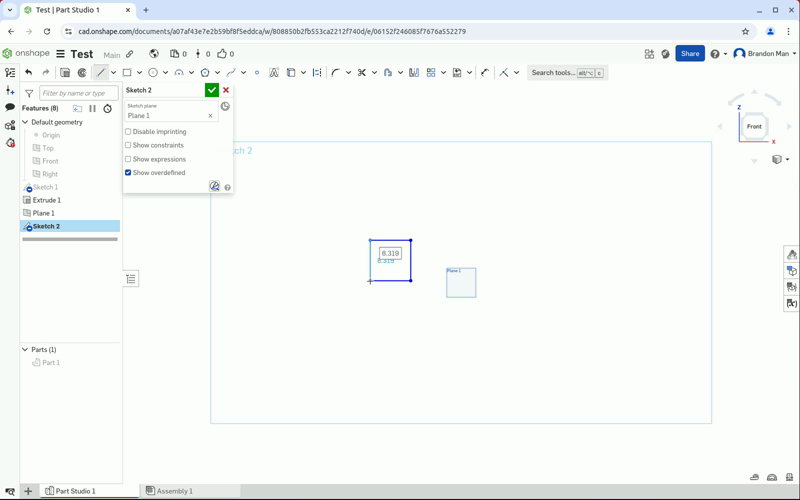
key(esc)
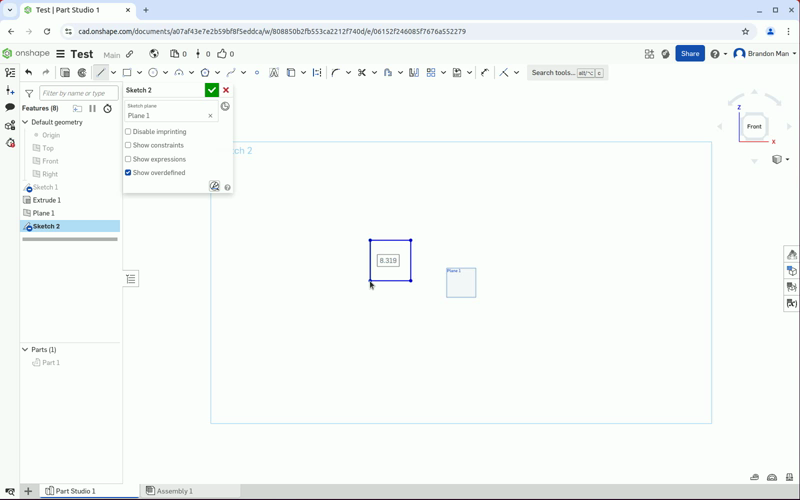
mouse_move(372, 249)
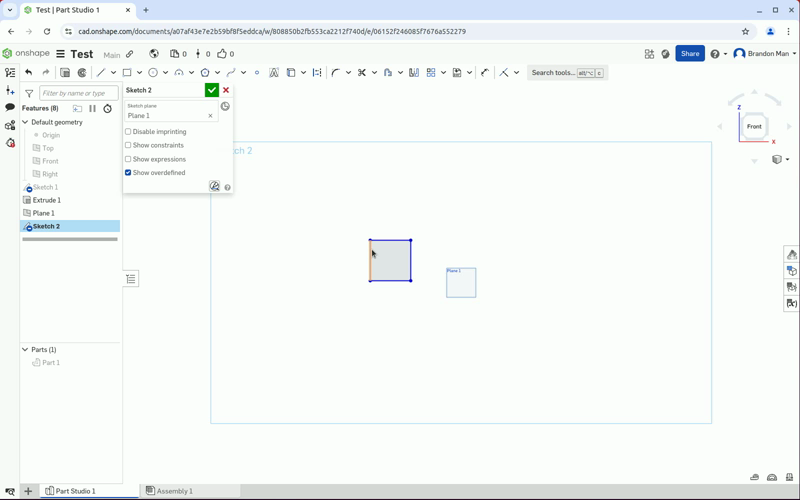
scroll(6)
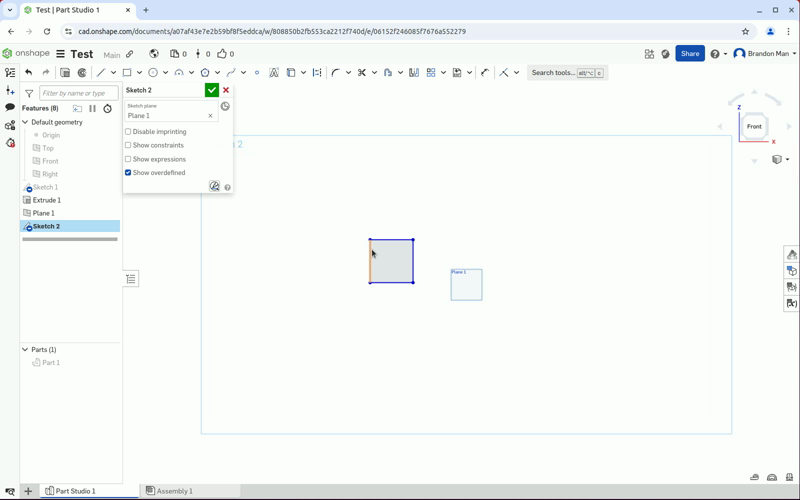
scroll(6)
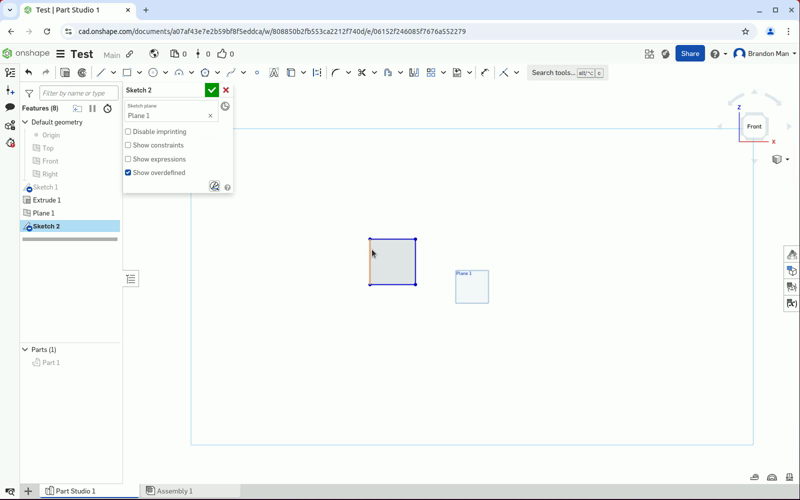
scroll(6)
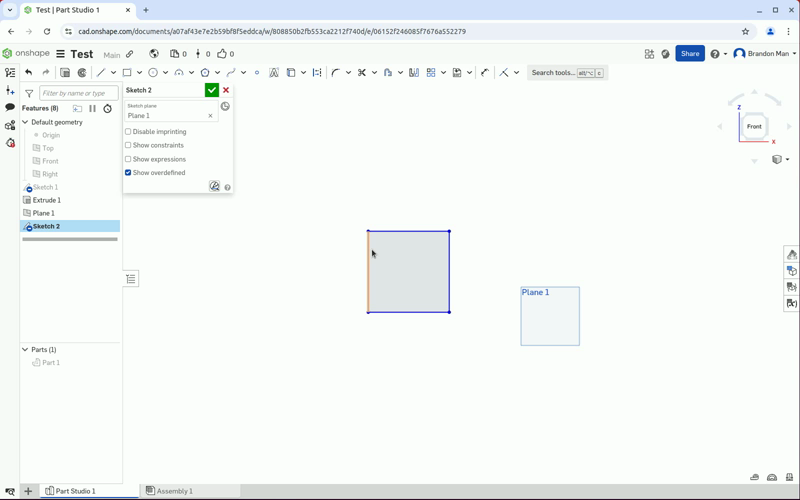
scroll(6)
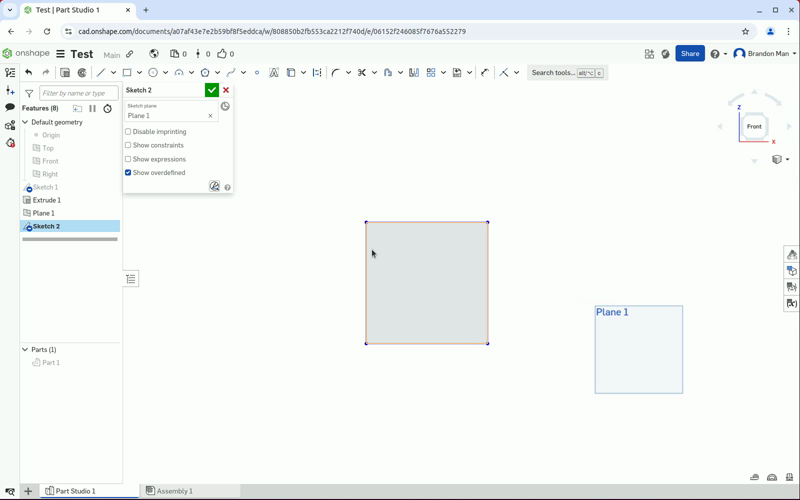
scroll(6)
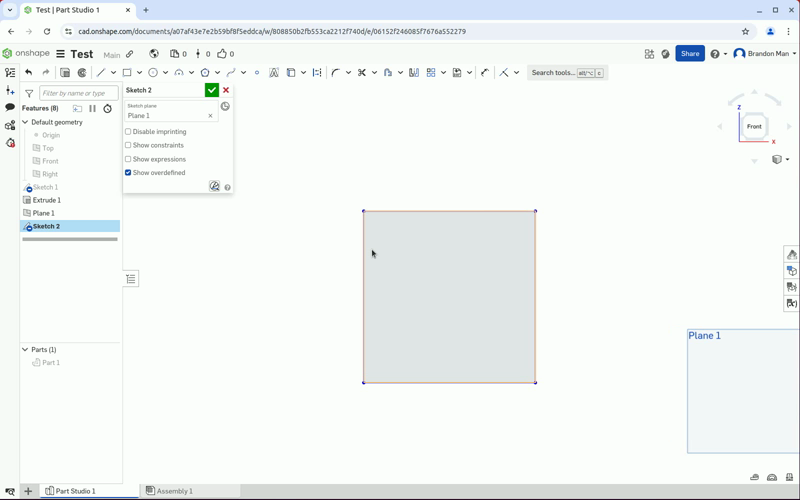
scroll(6)
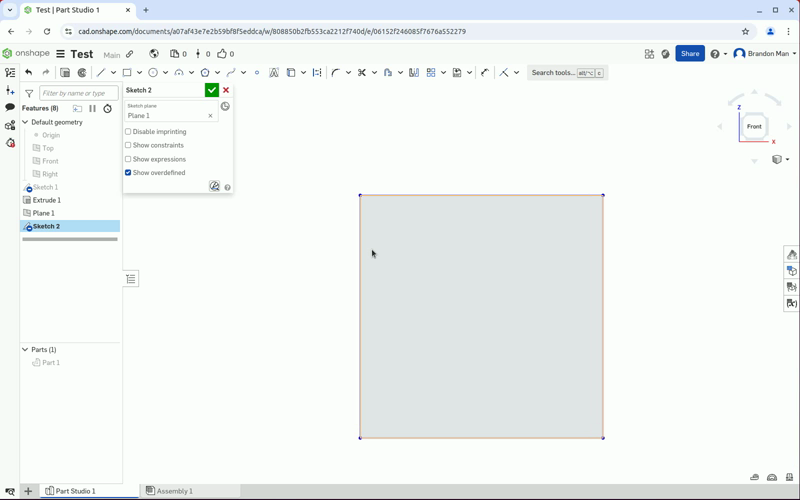
scroll(6)
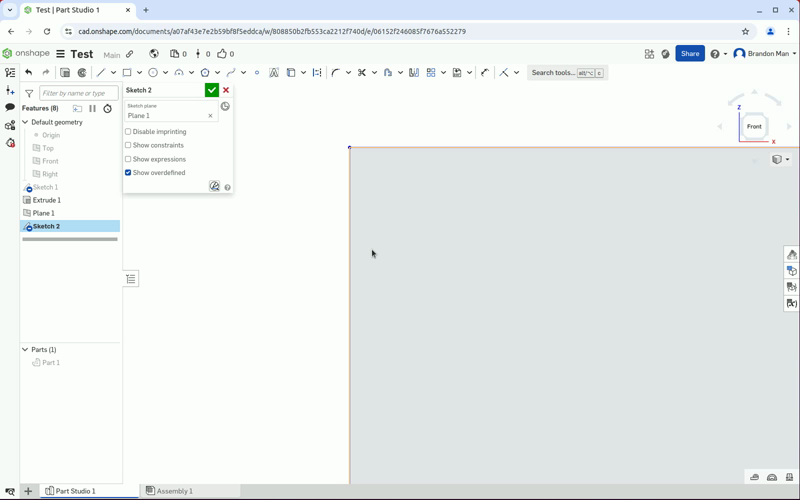
click(372, 249)
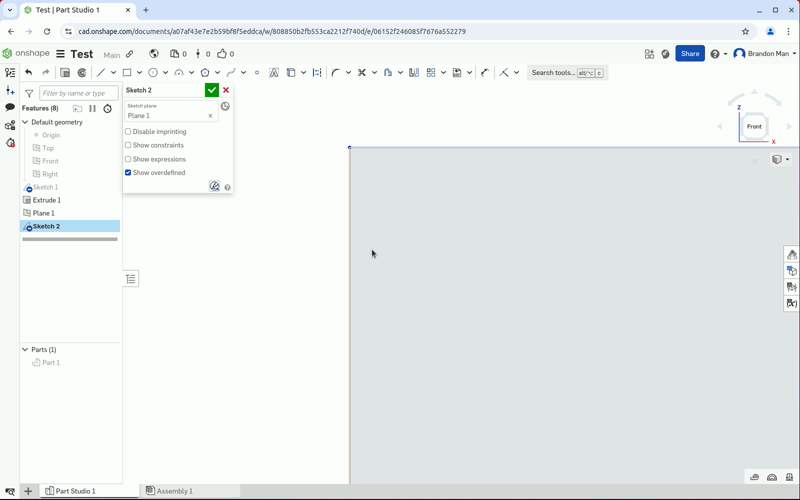
scroll(-6)
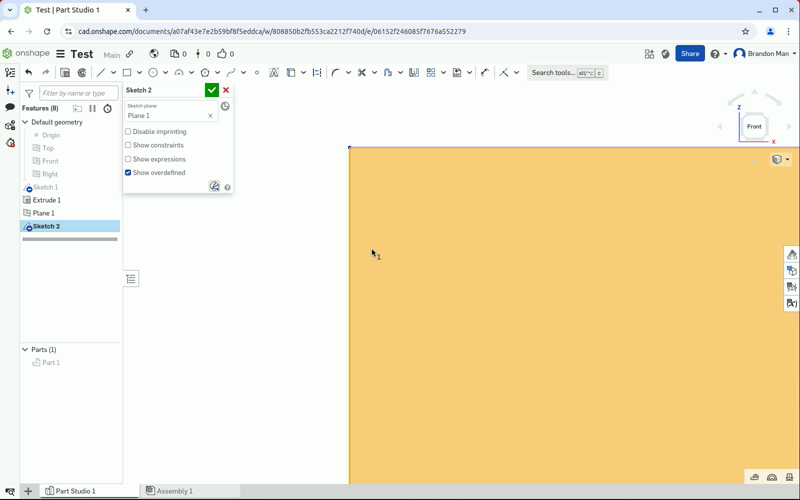
scroll(-6)
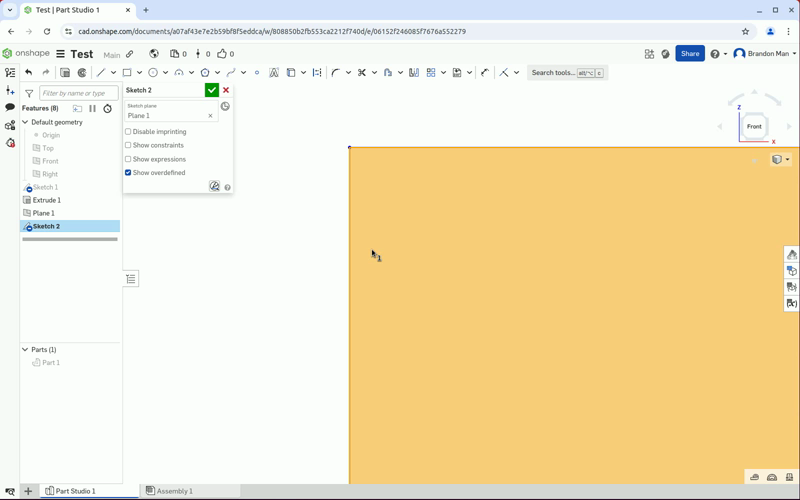
scroll(-6)
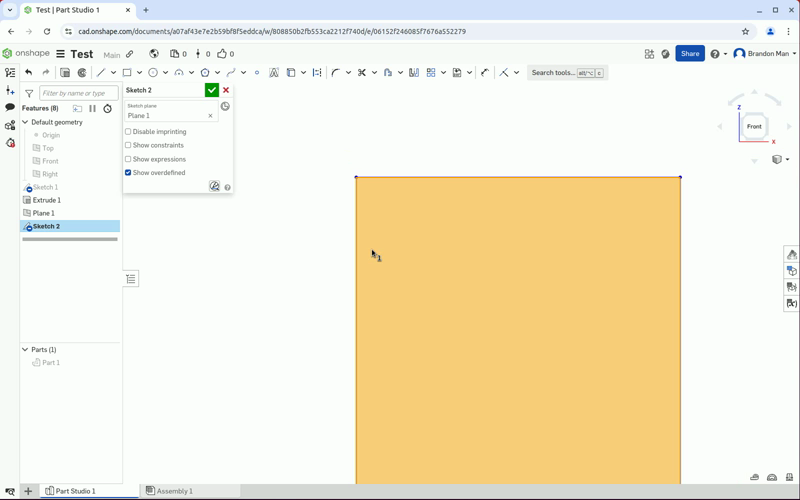
scroll(-6)
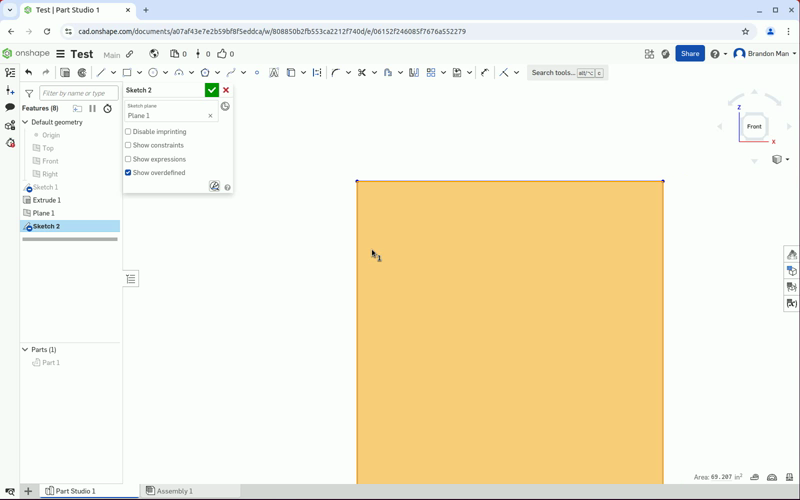
scroll(-6)
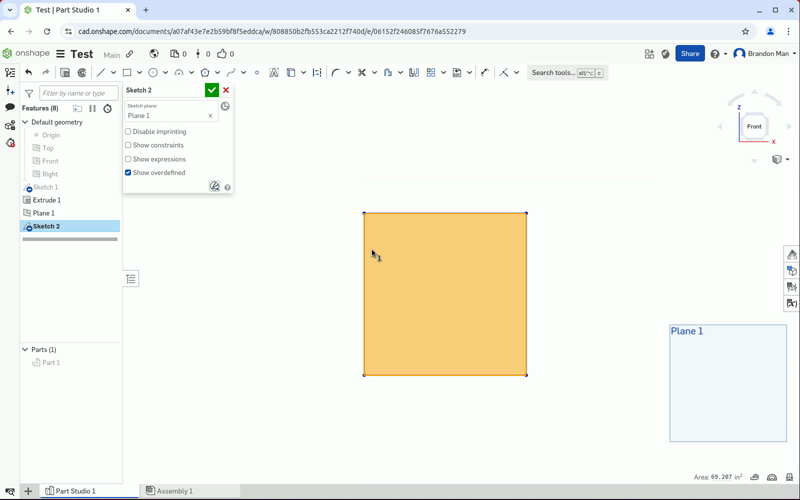
scroll(-6)
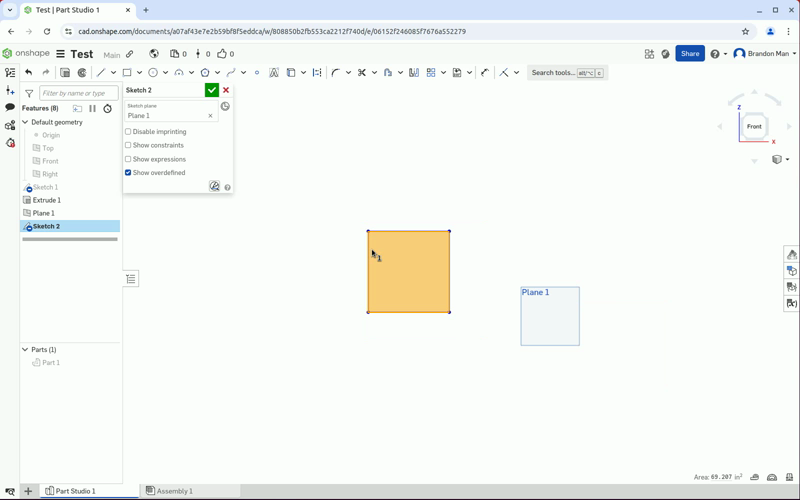
scroll(-6)
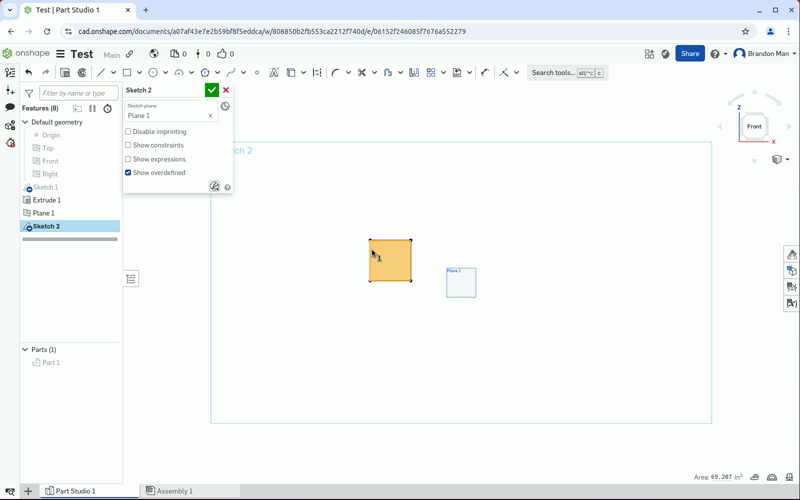
mouse_move(73, 352)
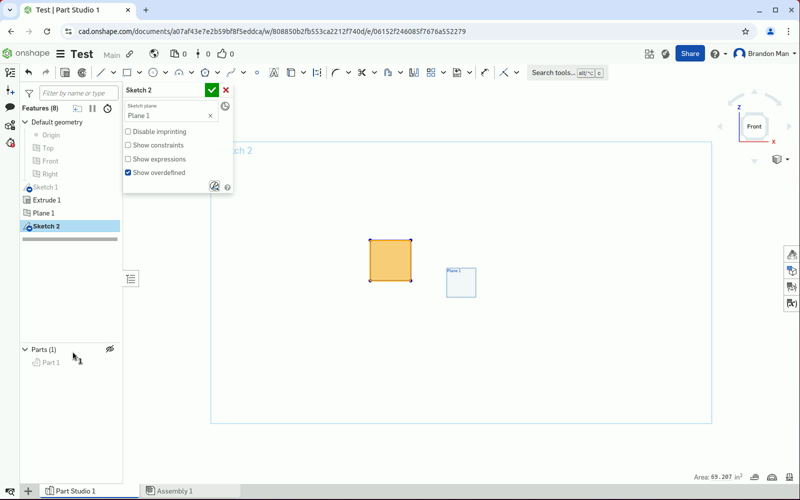
key(shift+y)
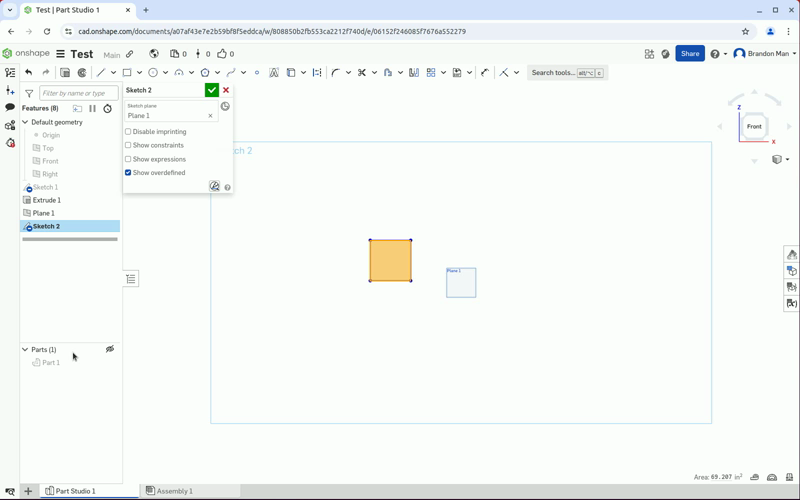
key(shift+e)
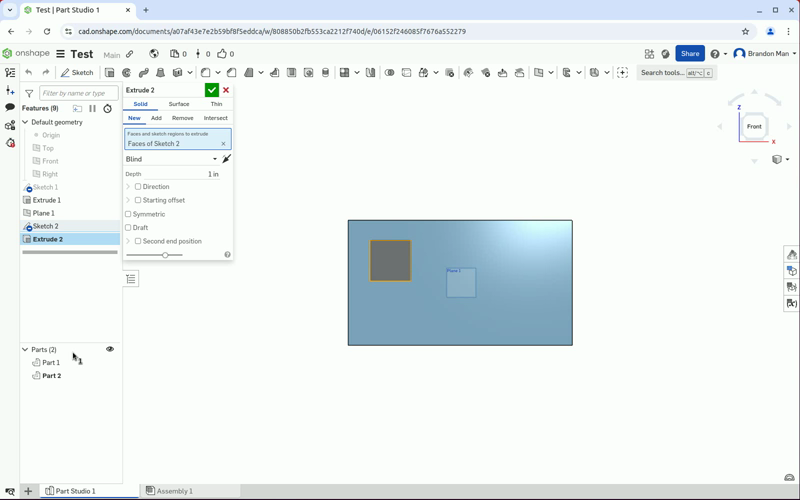
mouse_move(143, 106)
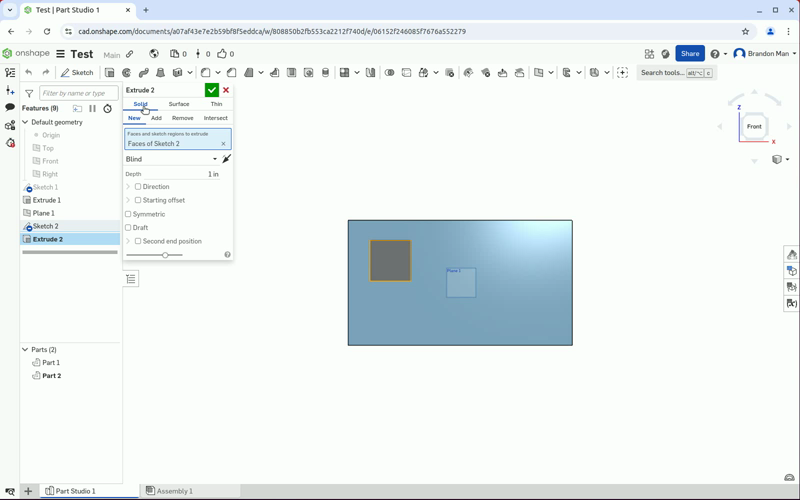
click(143, 106)
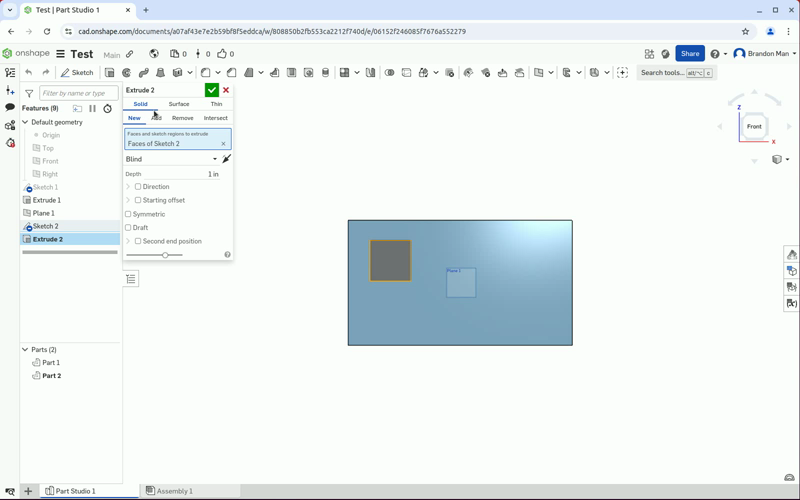
mouse_move(186, 120)
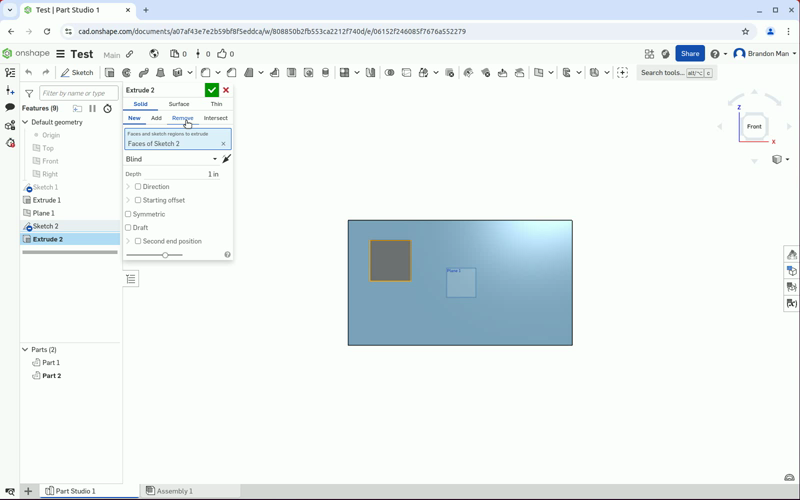
click(186, 120)
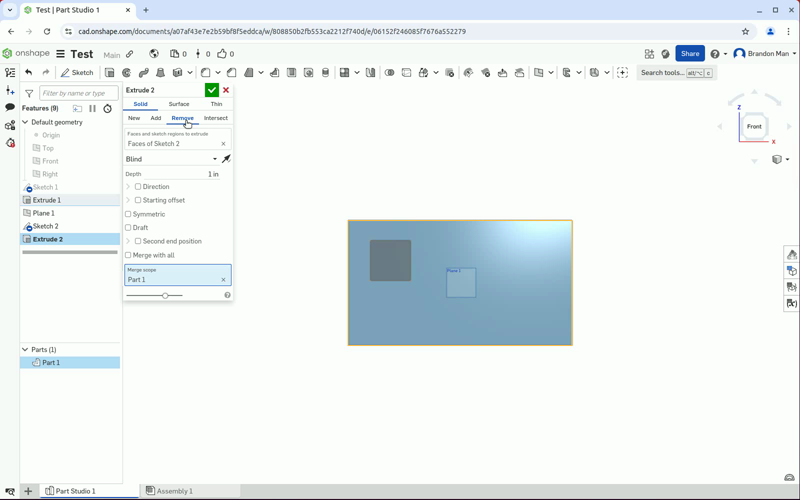
key(tab, 4)
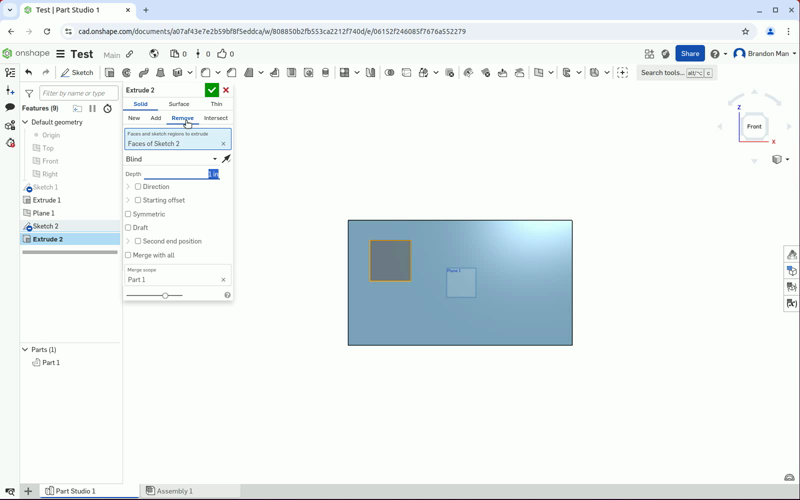
text(-10.11)
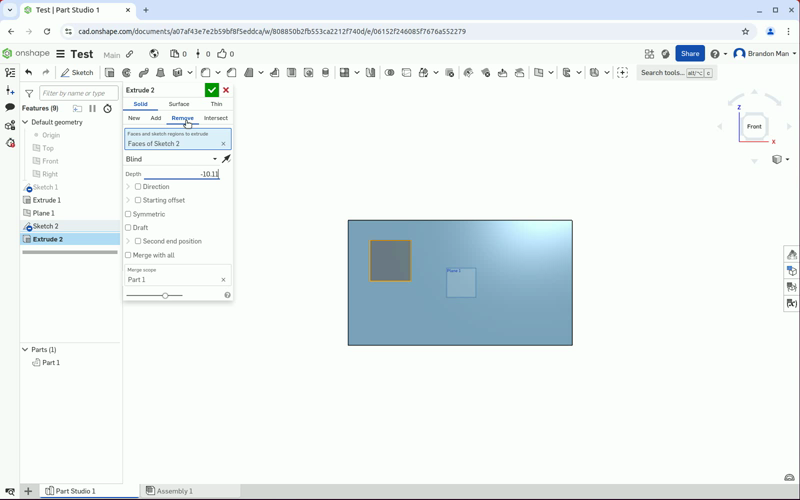
key(tab, 3)
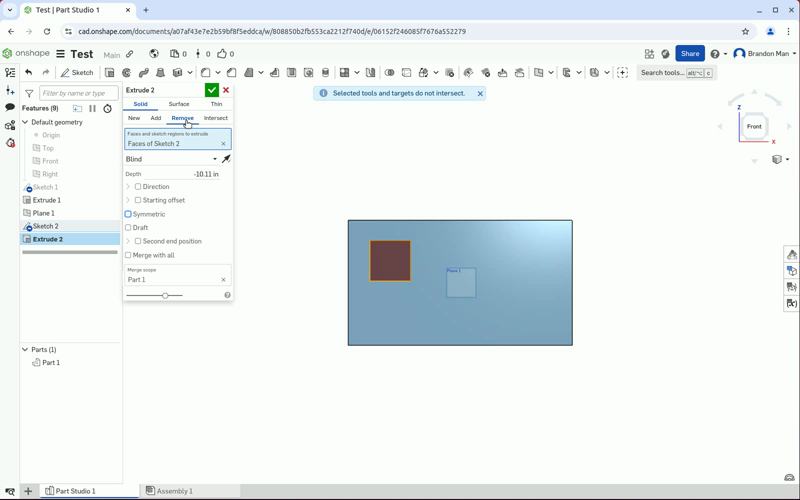
key(space)
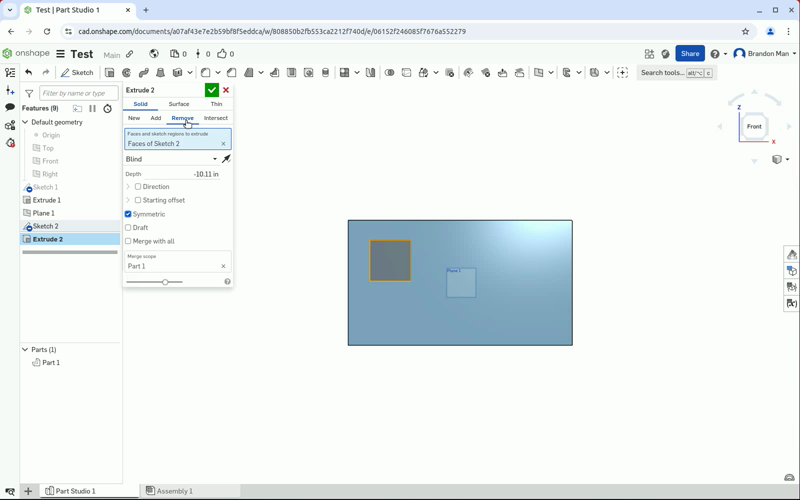
key(tab, 2)
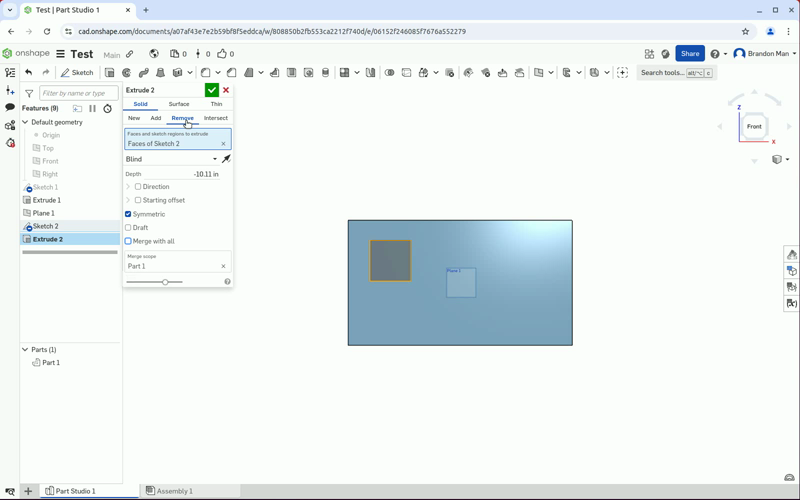
key(space)
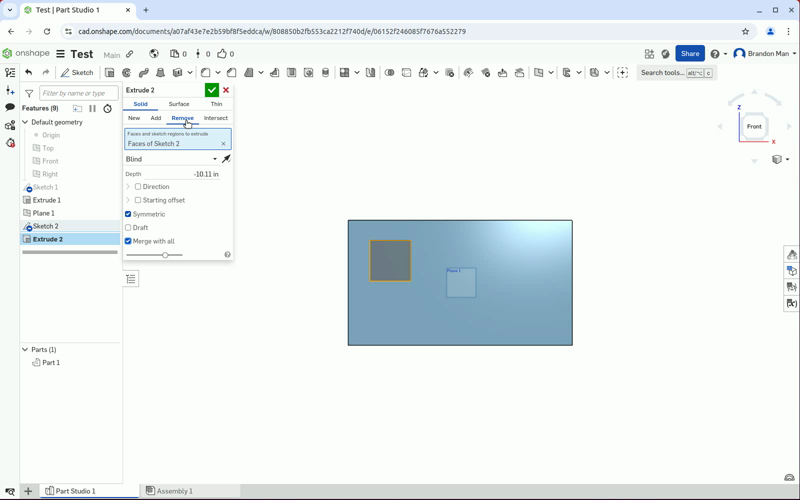
key(enter)
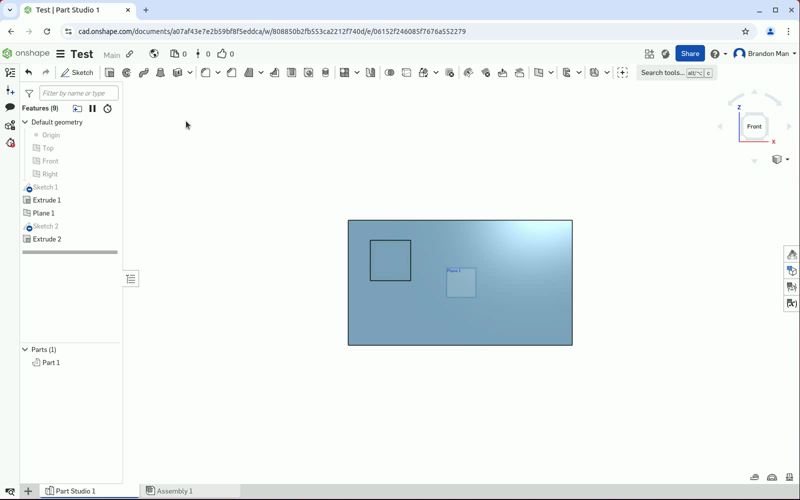
key(shift+h)
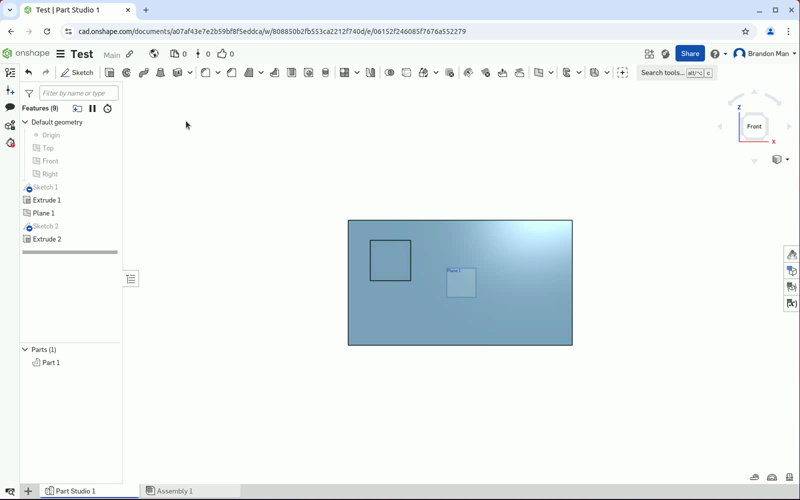
key(shift+h)
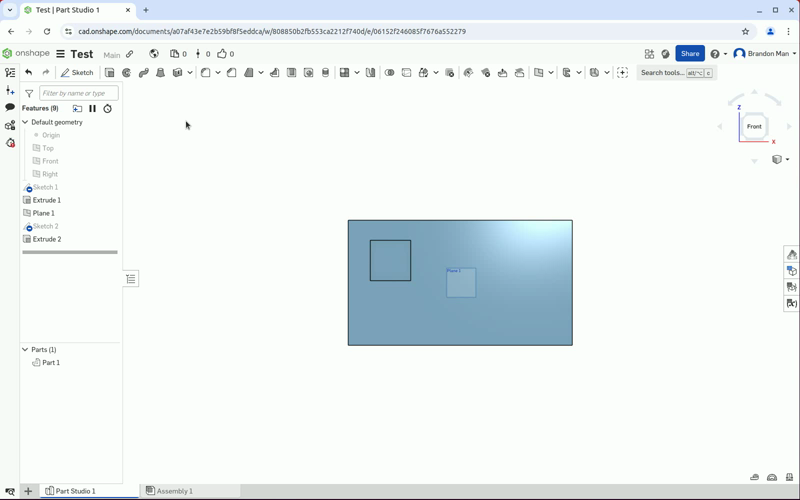
mouse_move(73, 189)
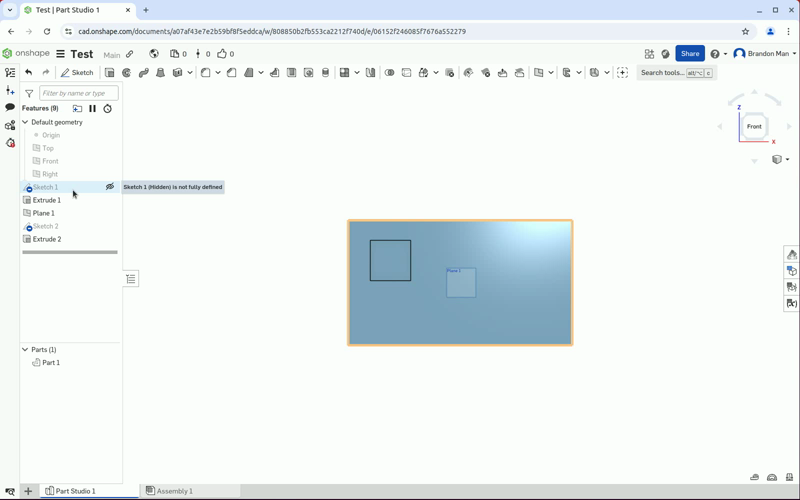
click(73, 189)
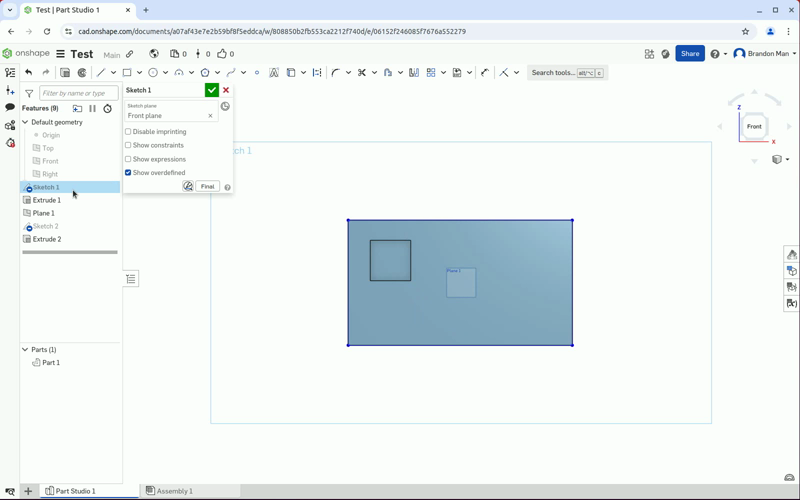
mouse_move(229, 92)
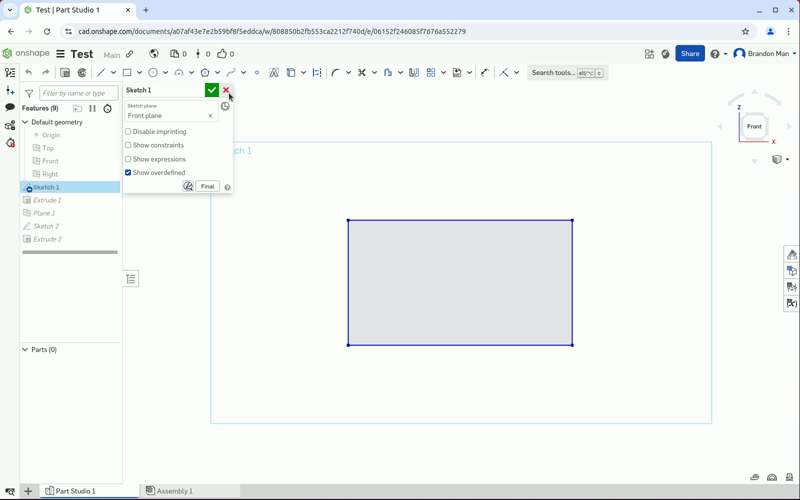
click(229, 92)
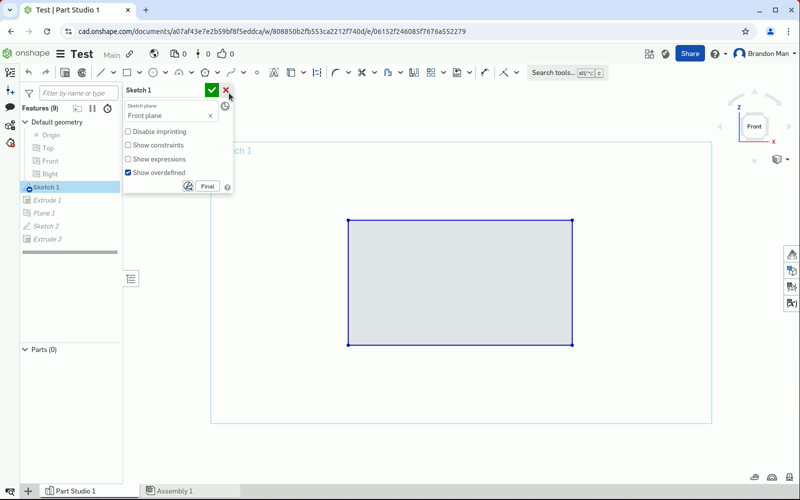
key(shift+s)
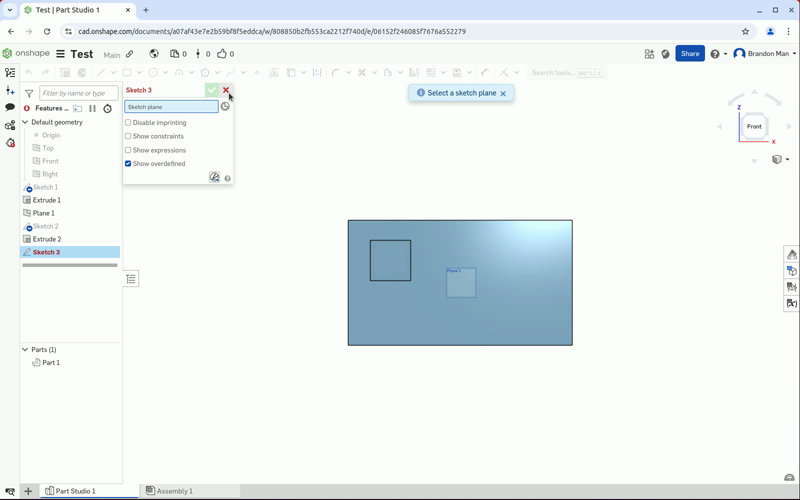
mouse_move(73, 215)
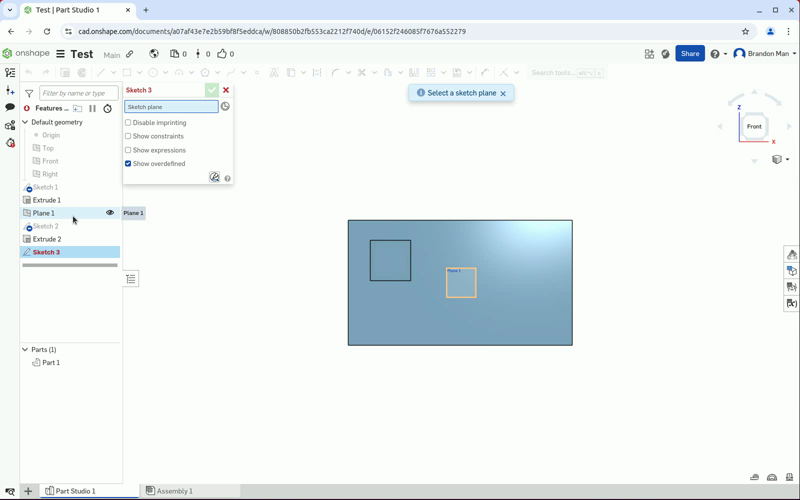
click(73, 215)
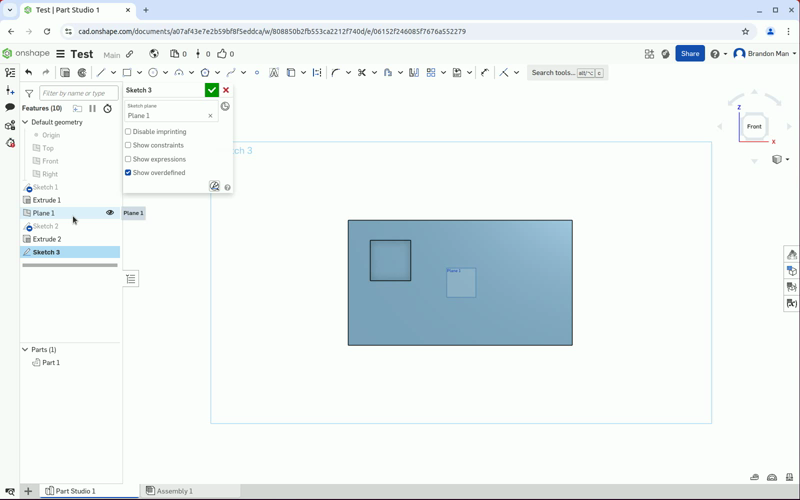
mouse_move(73, 352)
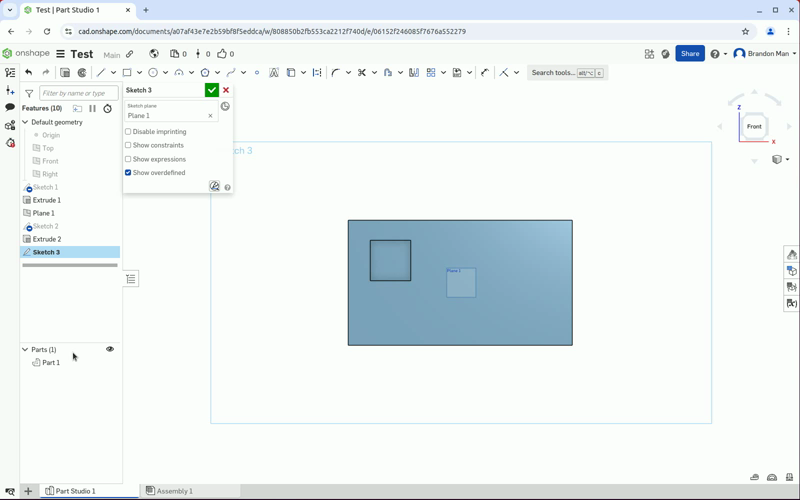
key(y)
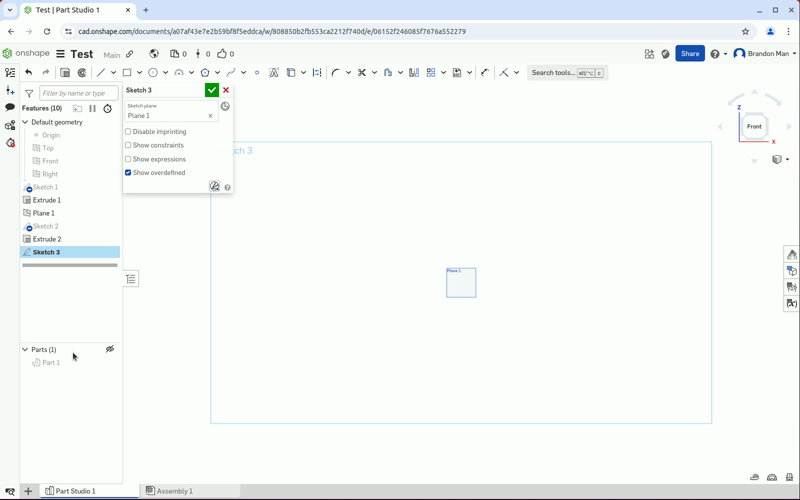
key(l)
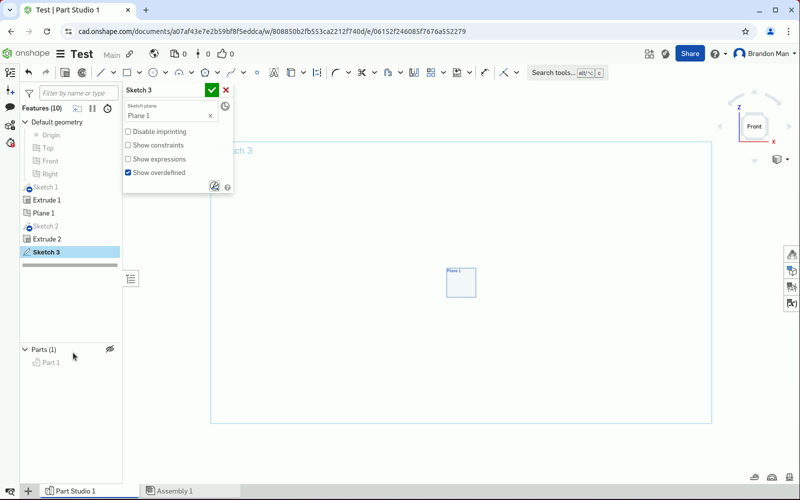
key_down(shift)
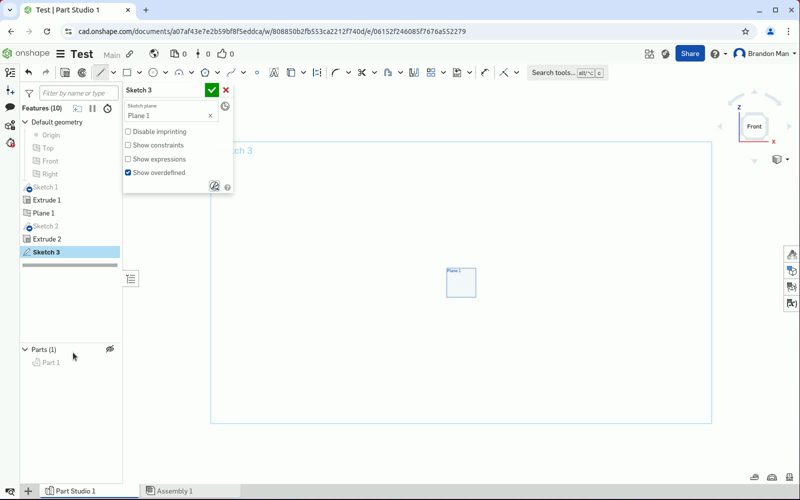
mouse_move(432, 276)
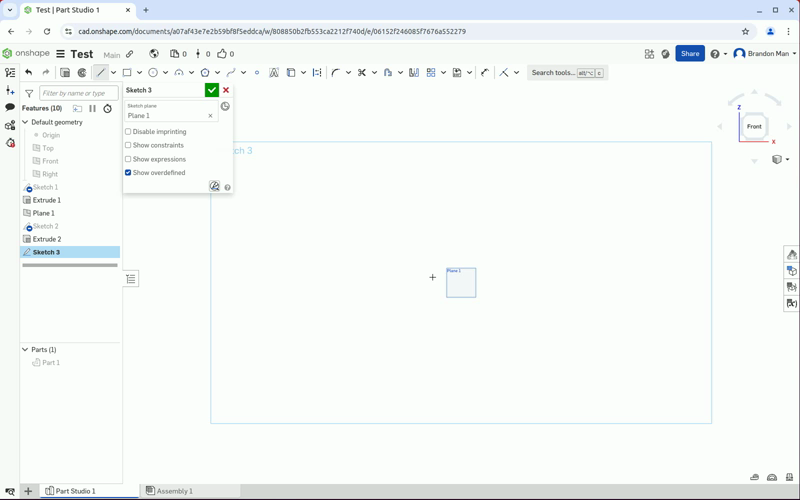
click(432, 276)
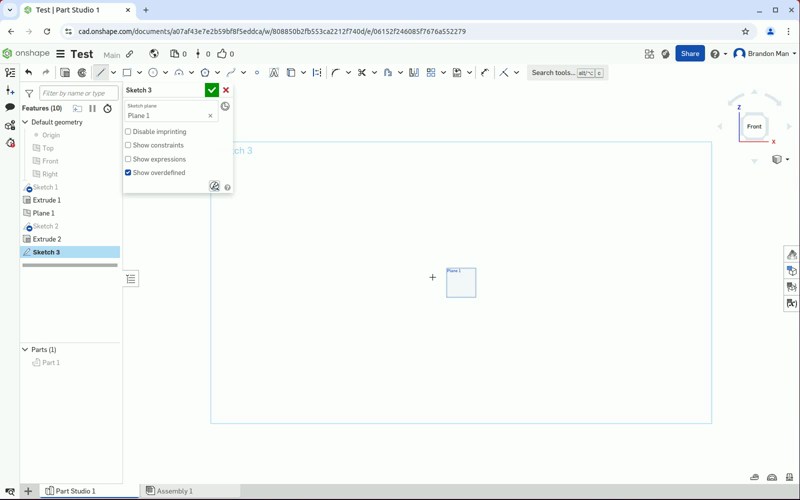
key_up(shift)
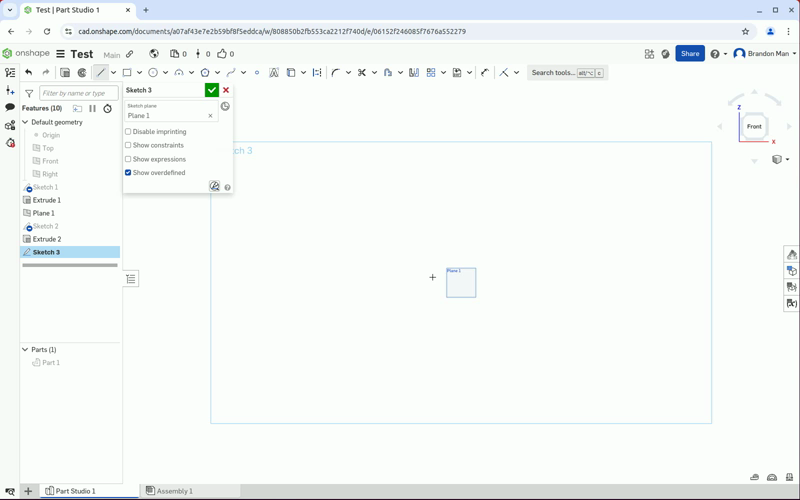
key_down(shift)
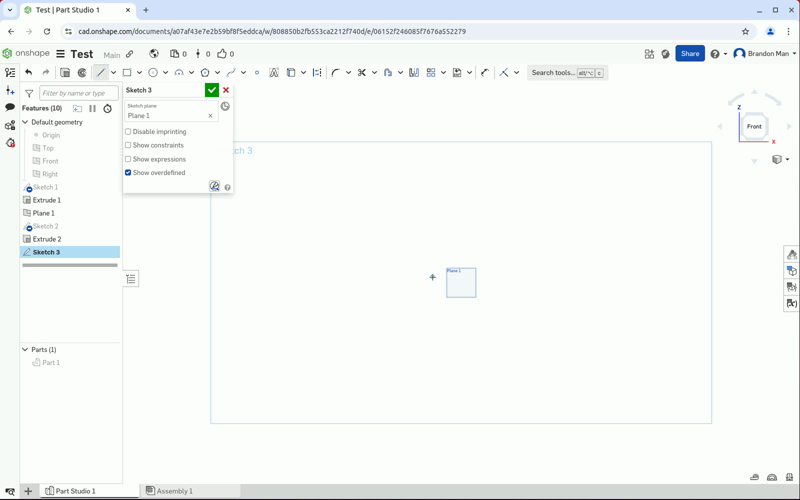
mouse_move(462, 276)
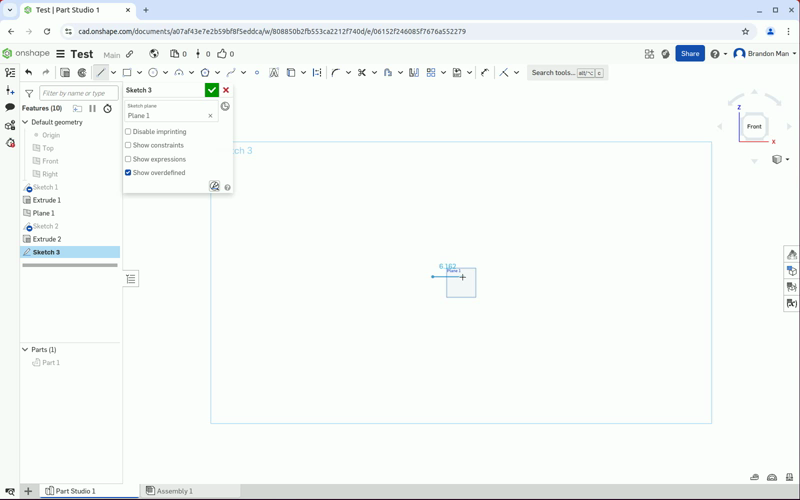
mouse_move(473, 276)
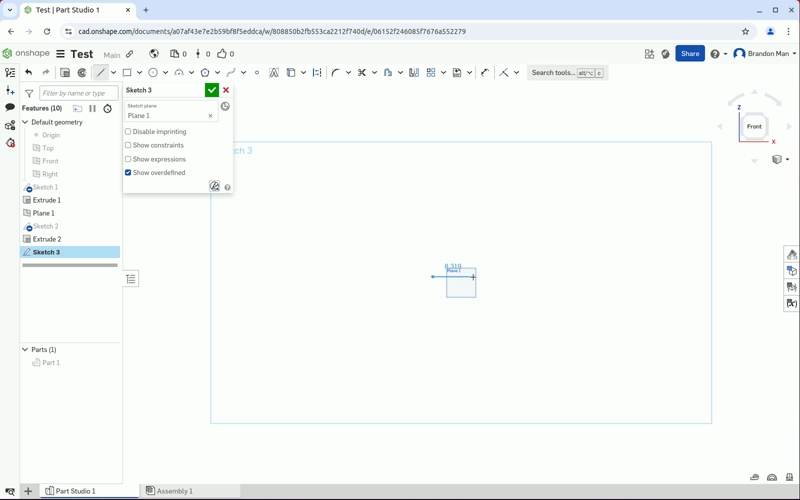
click(473, 276)
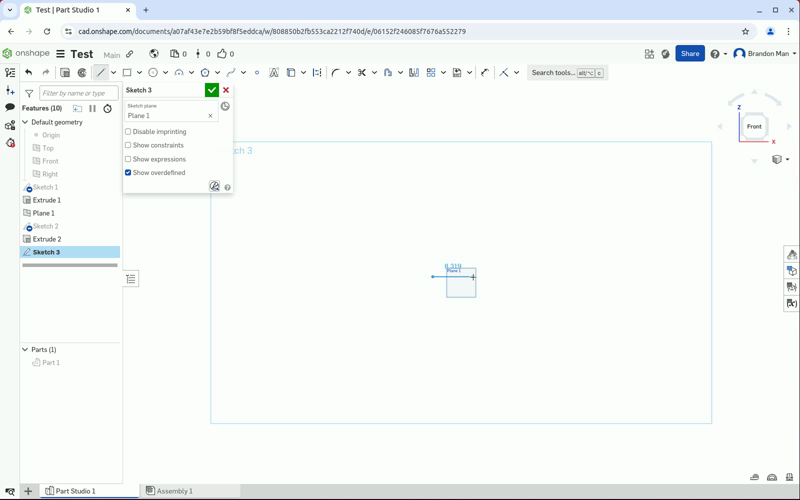
key_up(shift)
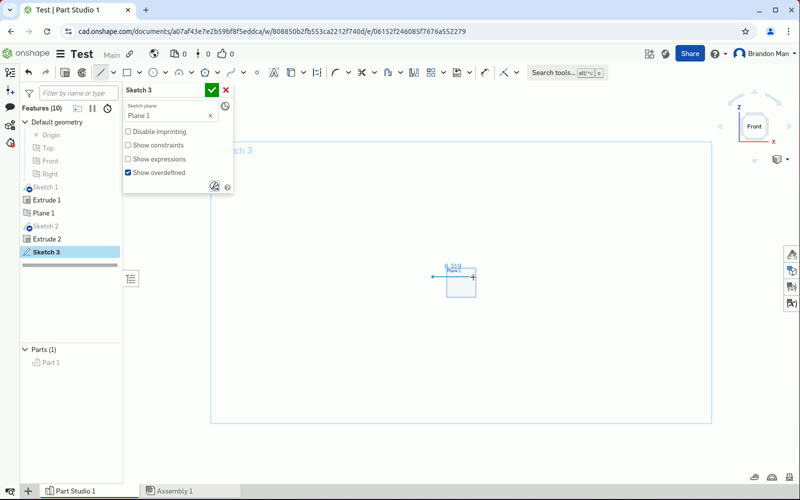
key_down(shift)
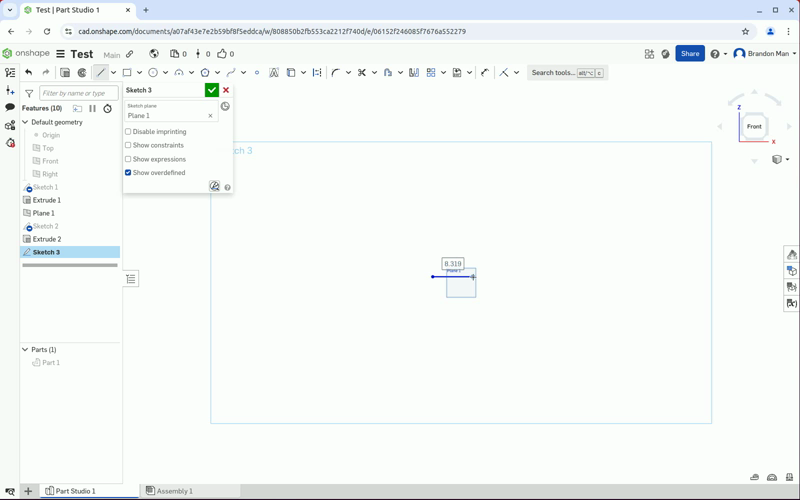
mouse_move(503, 276)
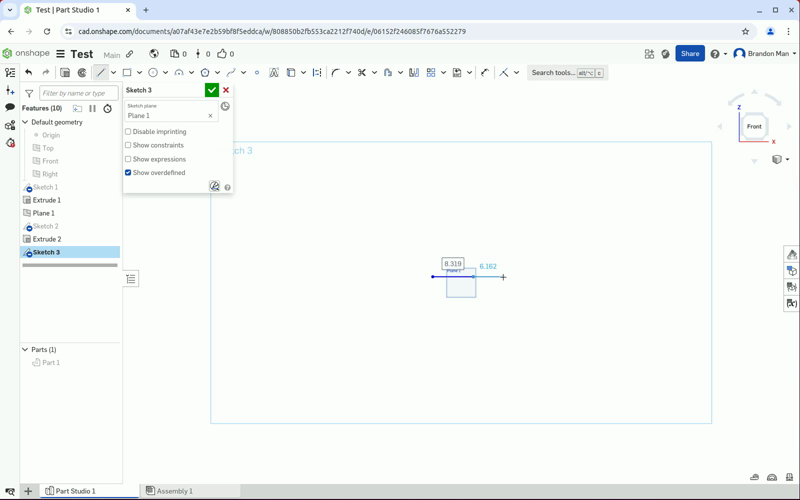
mouse_move(473, 236)
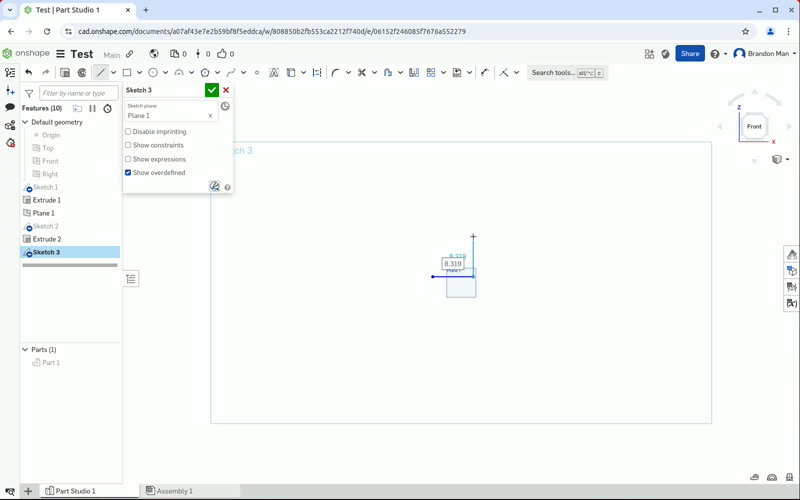
click(473, 236)
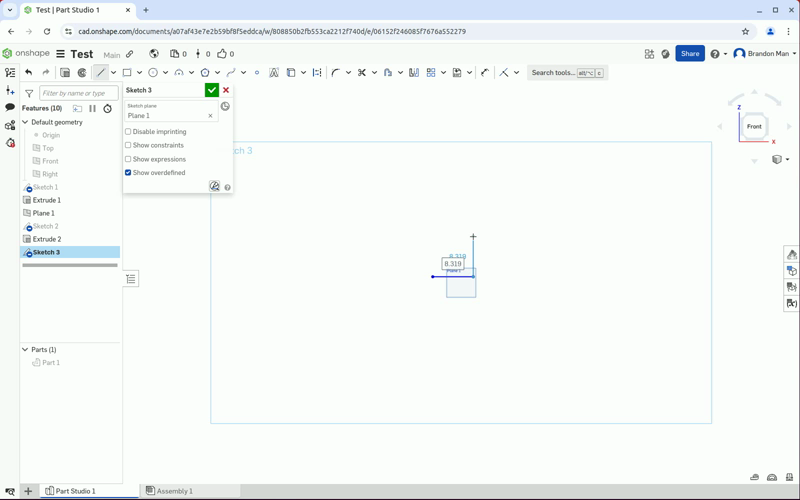
key_up(shift)
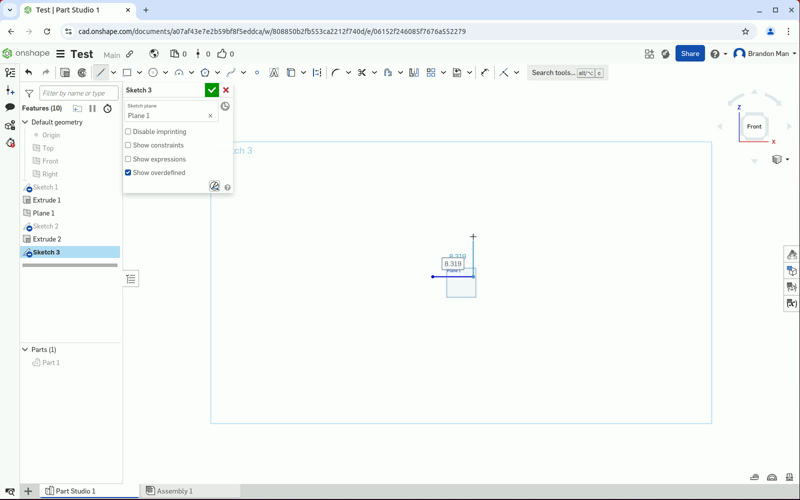
key_down(shift)
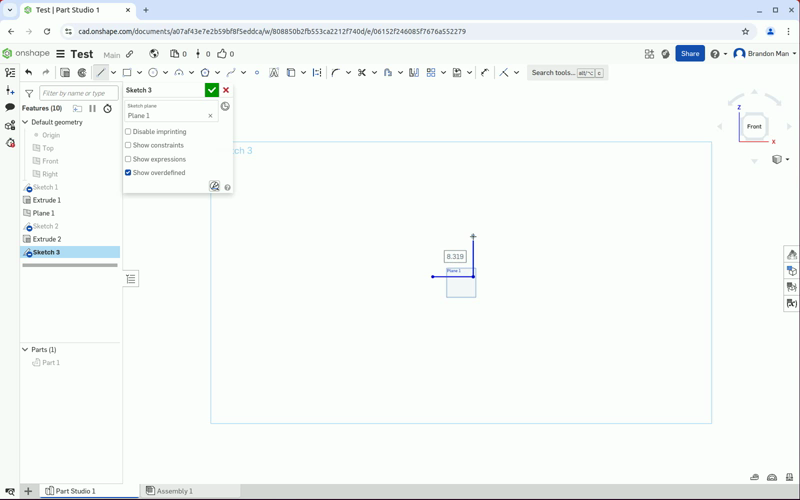
mouse_move(503, 236)
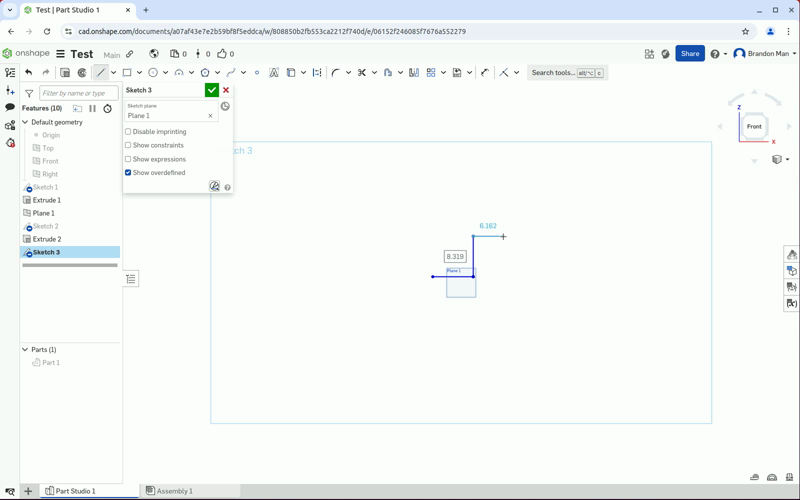
mouse_move(432, 236)
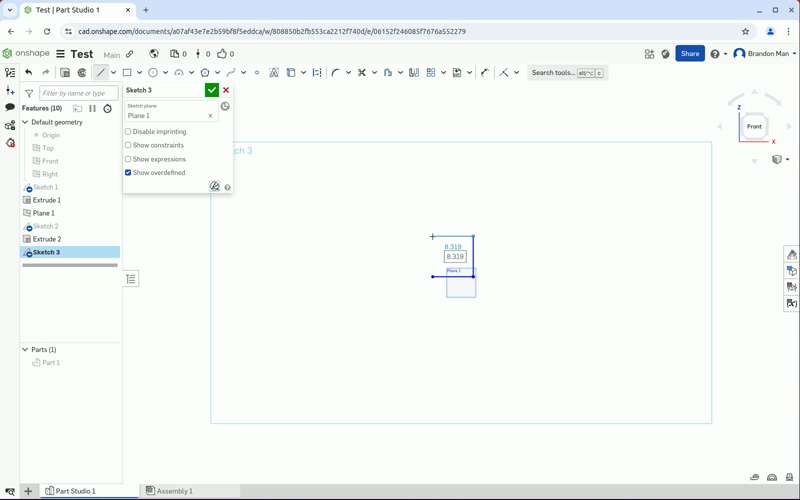
click(432, 236)
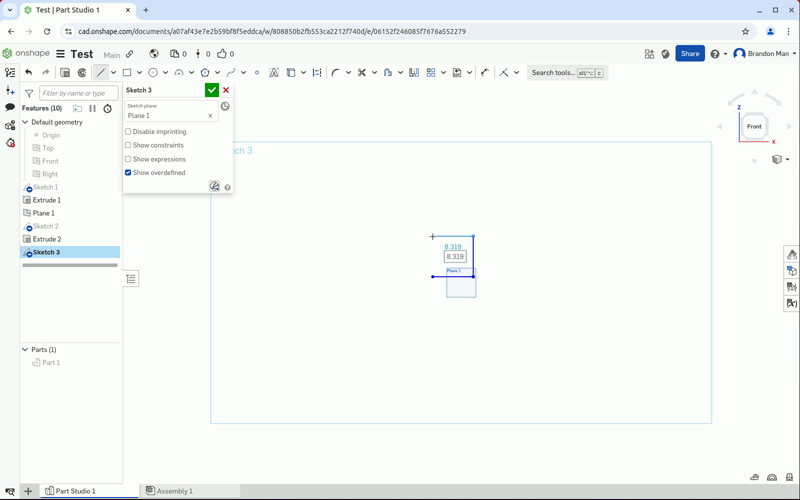
key_up(shift)
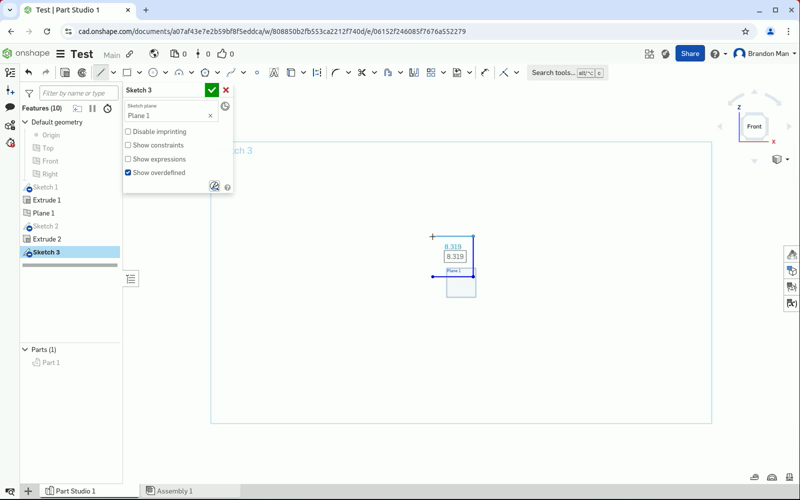
mouse_move(462, 236)
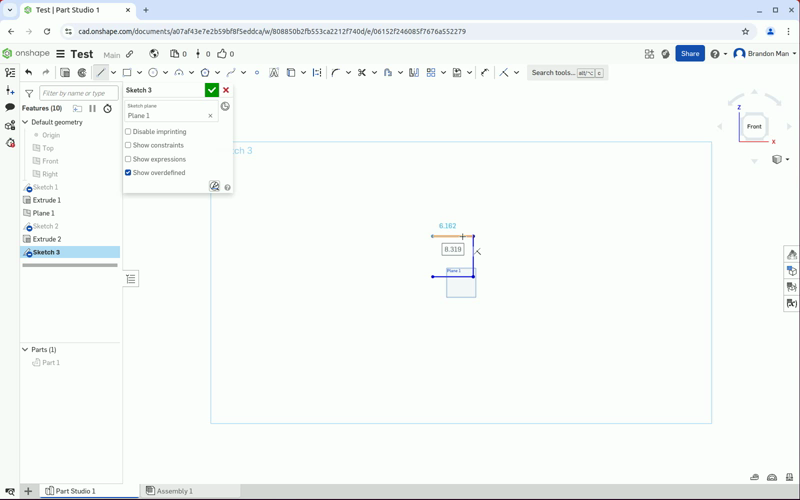
key_down(shift)
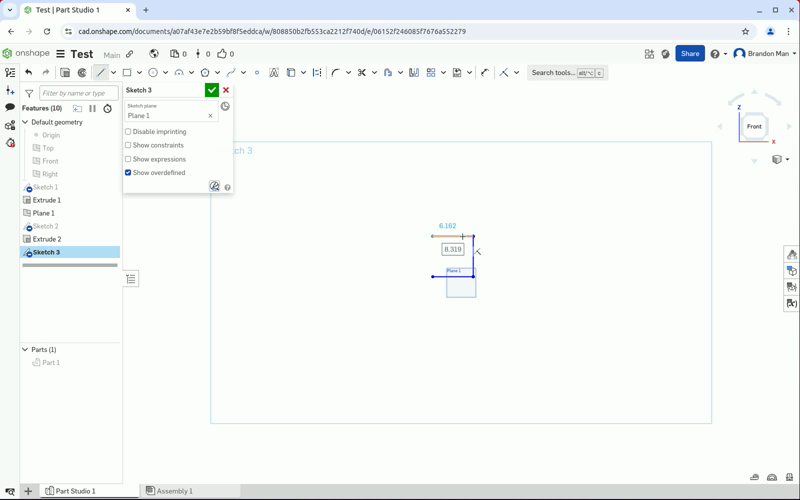
mouse_move(432, 276)
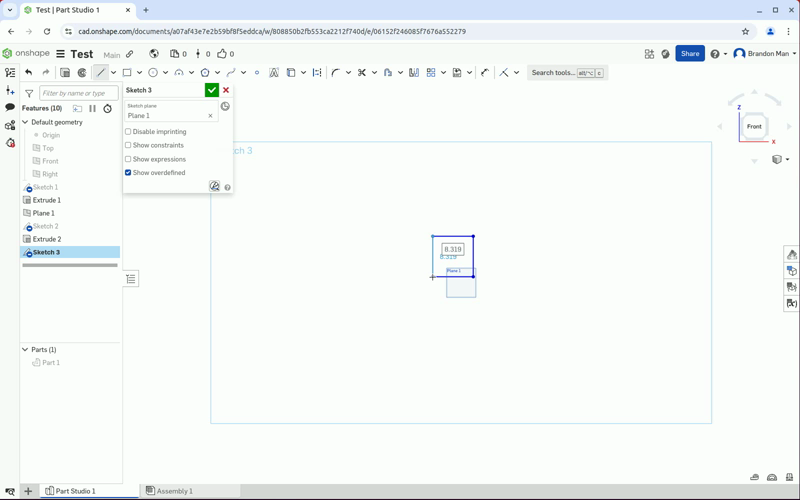
key_up(shift)
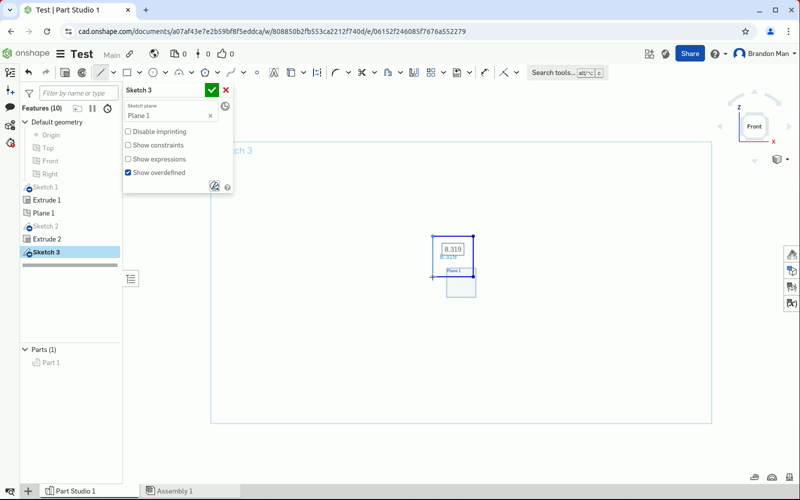
click(432, 276)
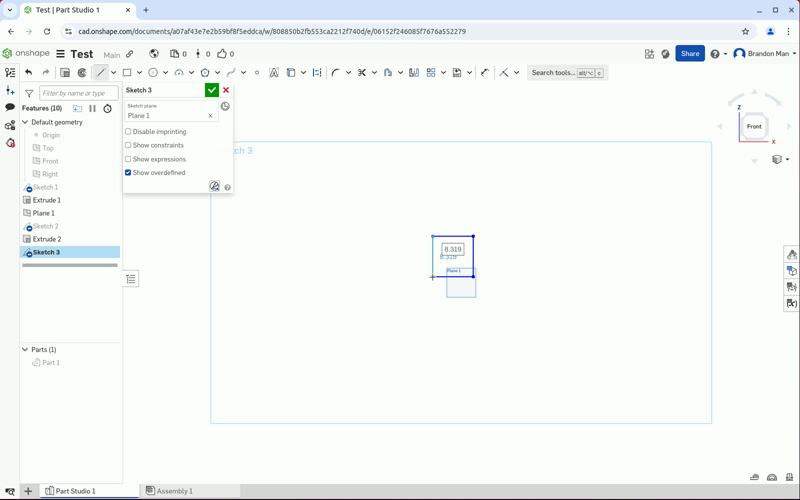
key(esc)
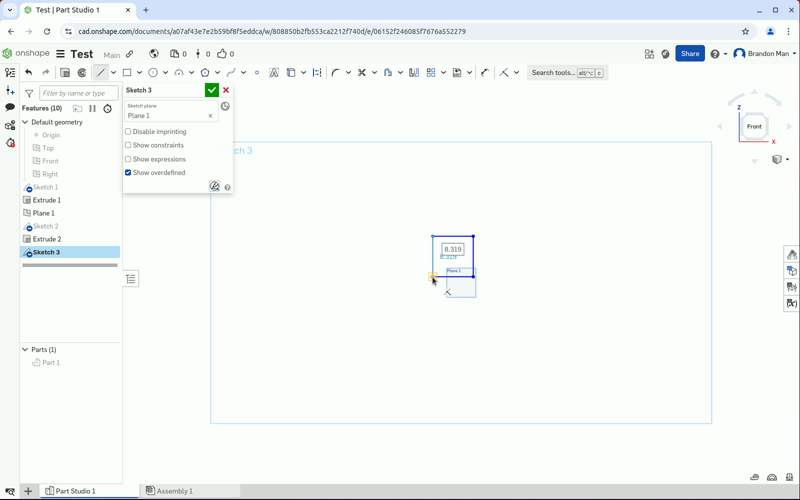
mouse_move(469, 240)
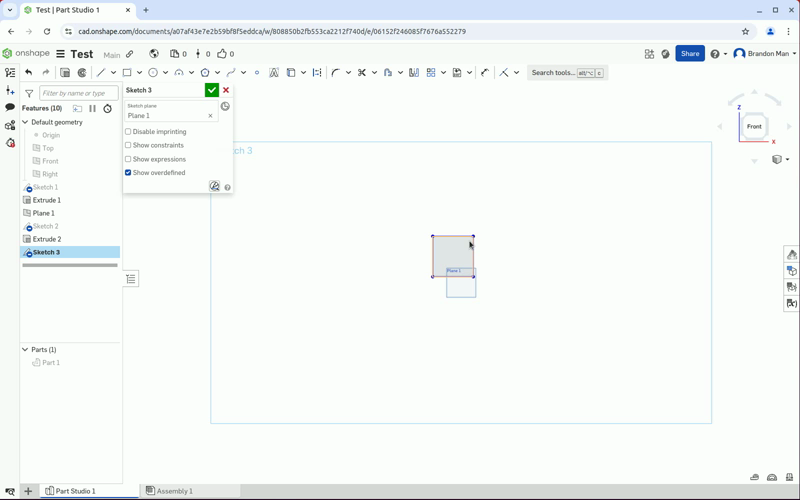
scroll(6)
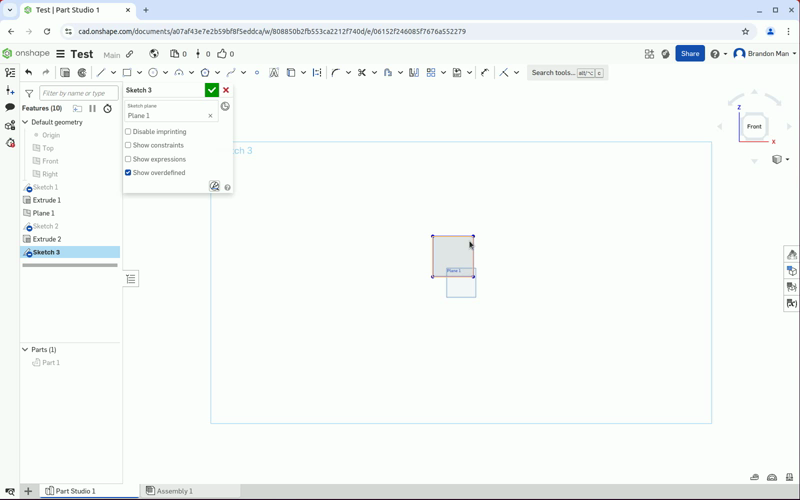
scroll(6)
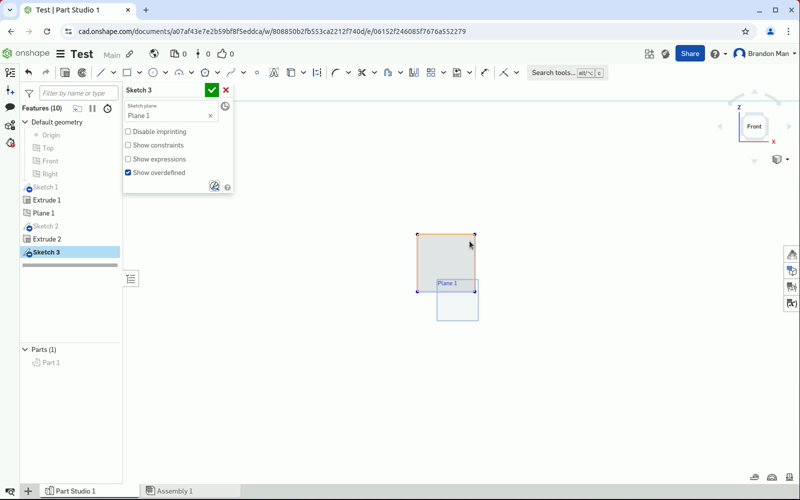
scroll(6)
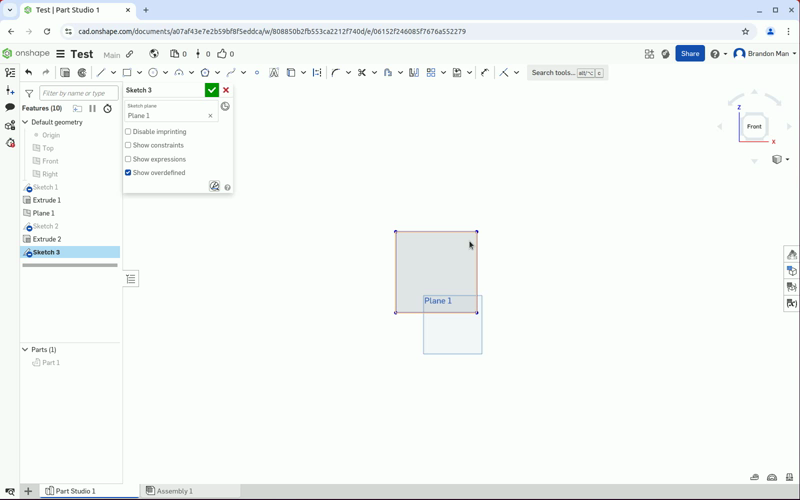
scroll(6)
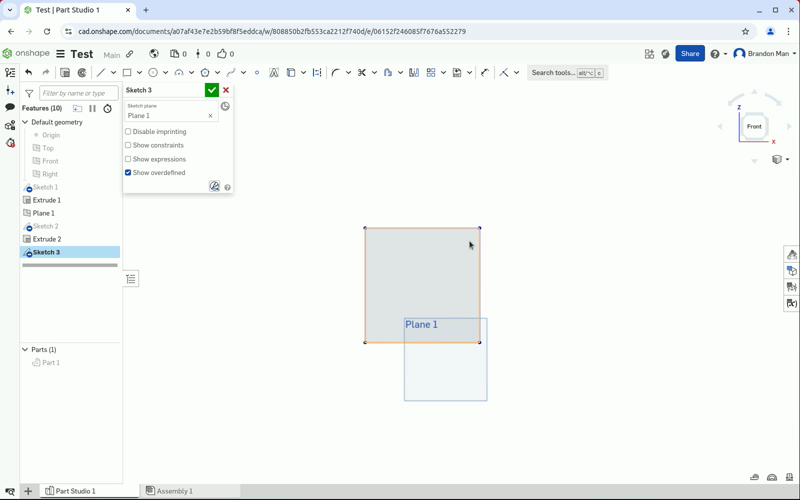
scroll(6)
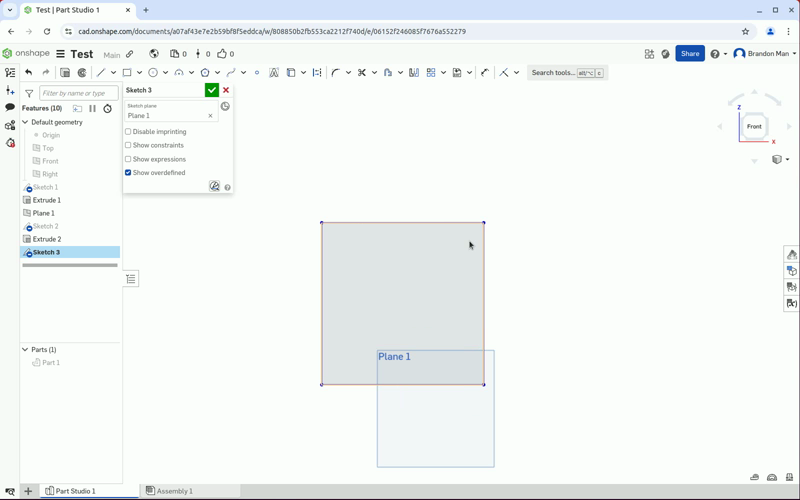
scroll(6)
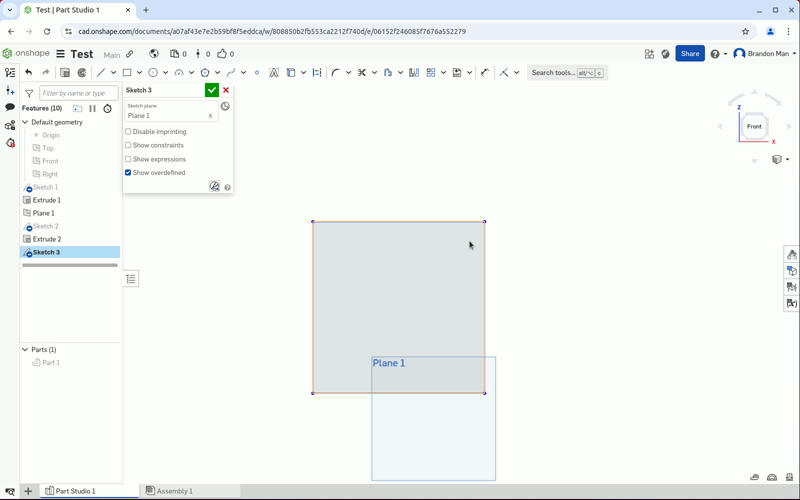
scroll(6)
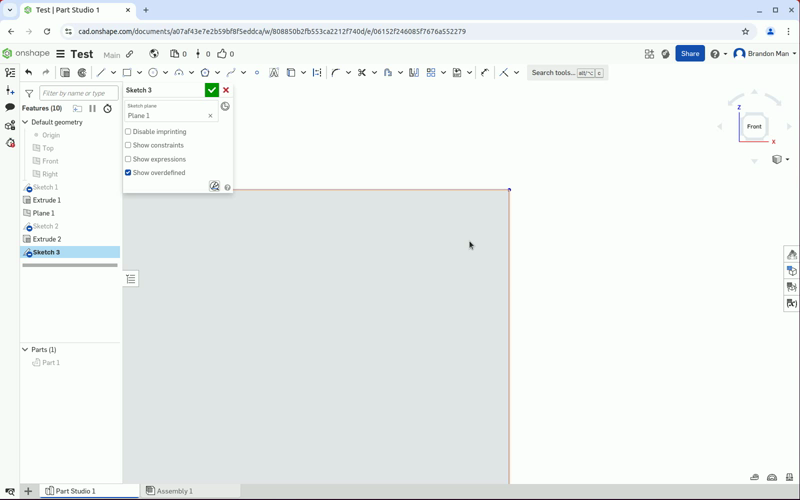
click(469, 240)
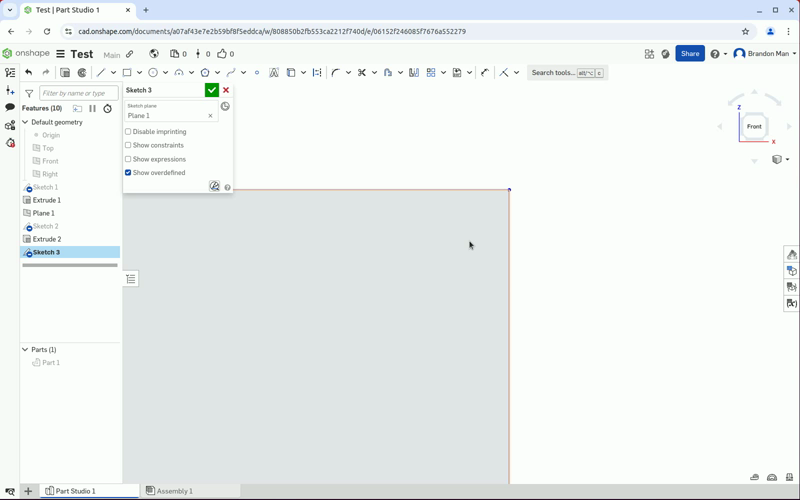
scroll(-6)
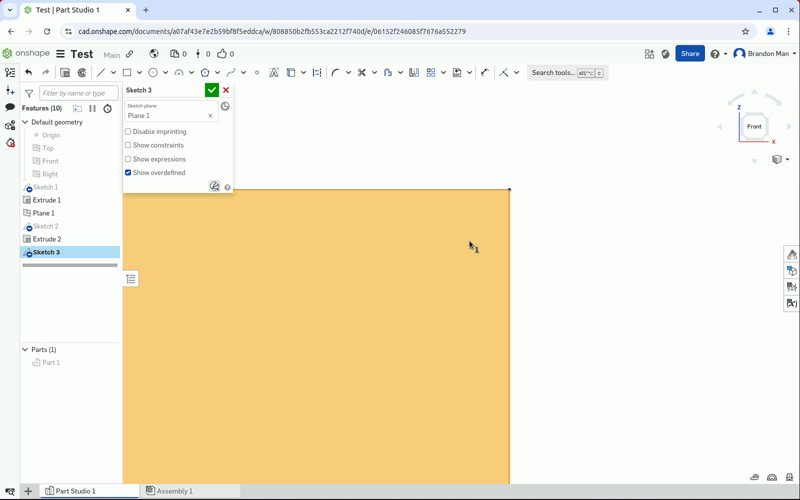
scroll(-6)
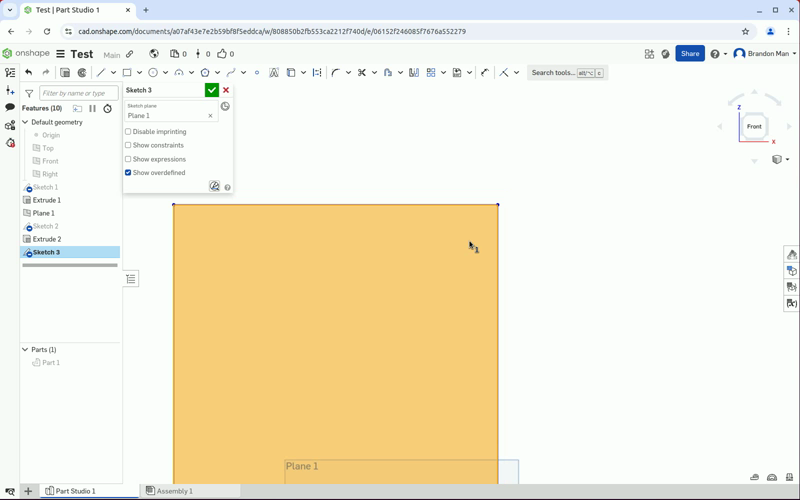
scroll(-6)
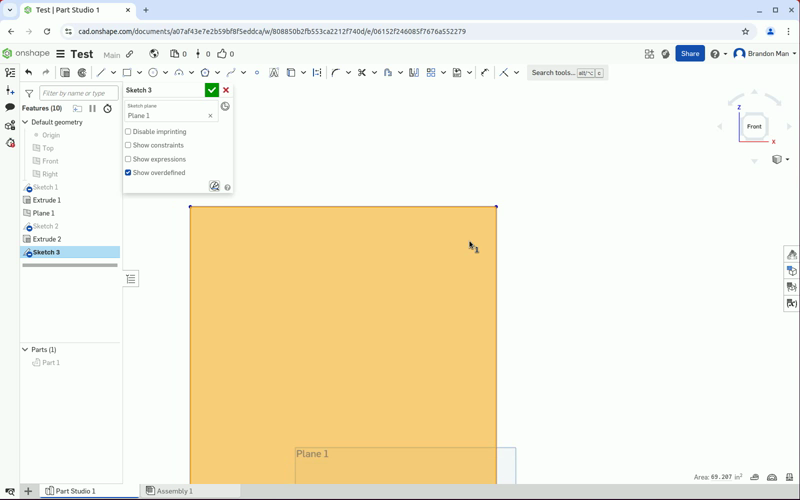
scroll(-6)
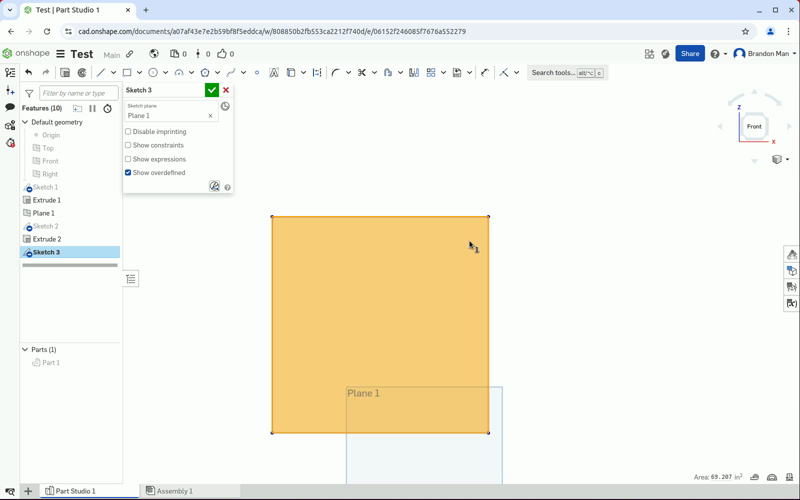
scroll(-6)
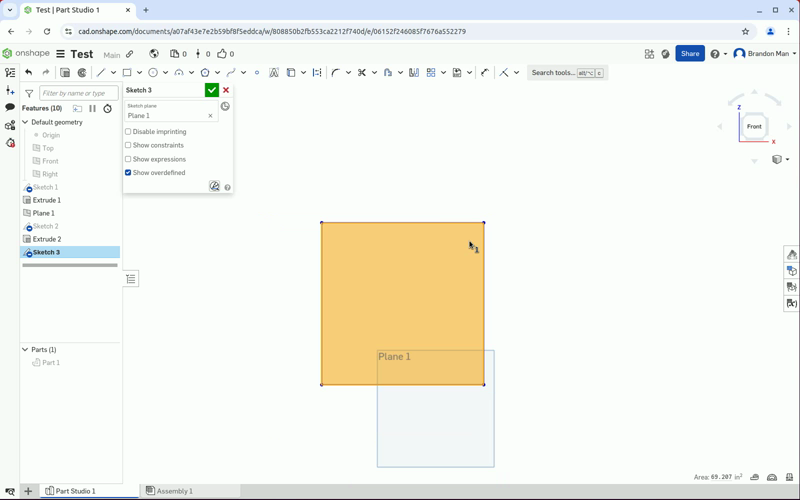
scroll(-6)
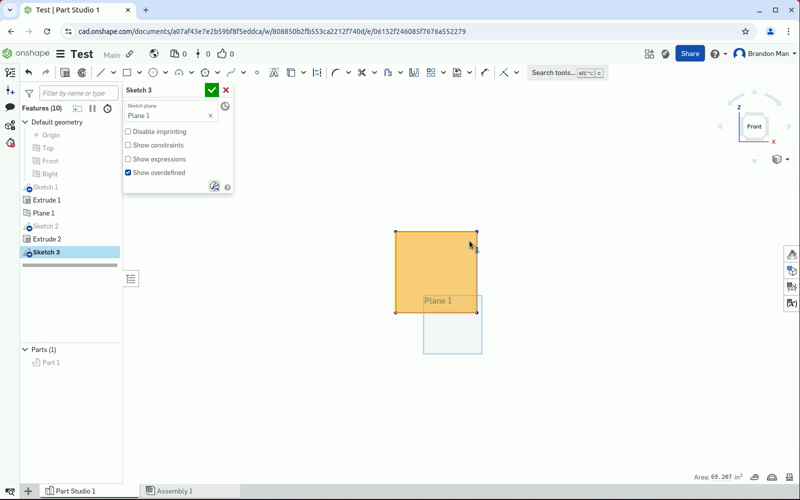
scroll(-6)
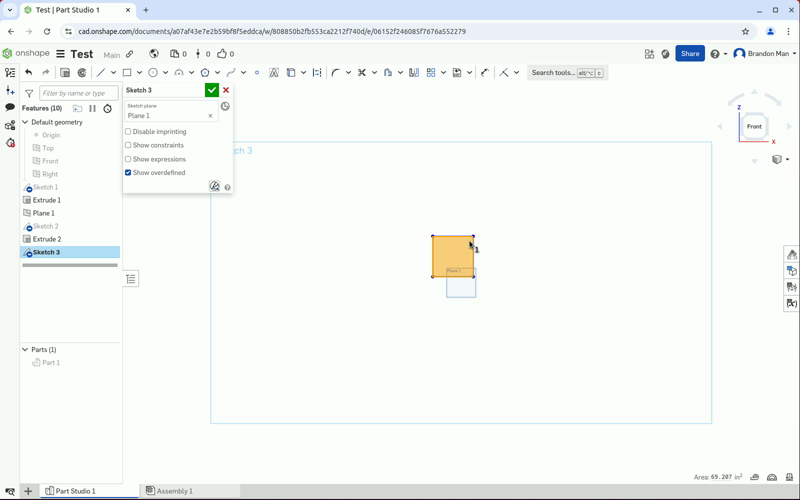
mouse_move(73, 352)
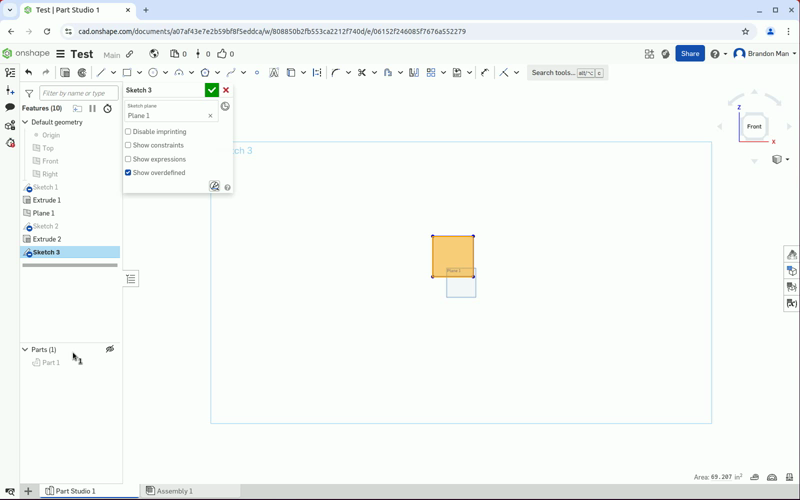
key(shift+y)
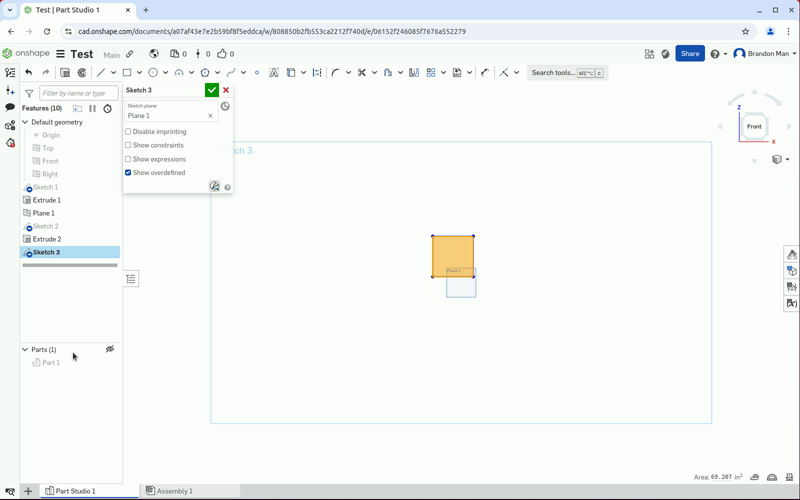
key(shift+e)
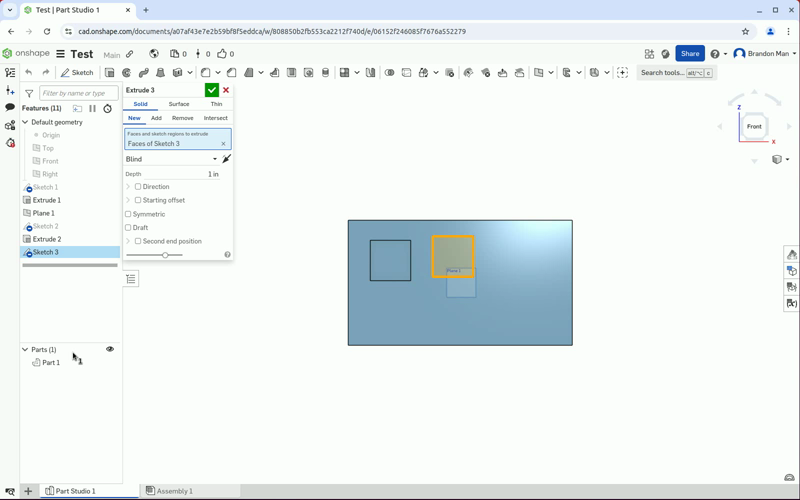
mouse_move(143, 106)
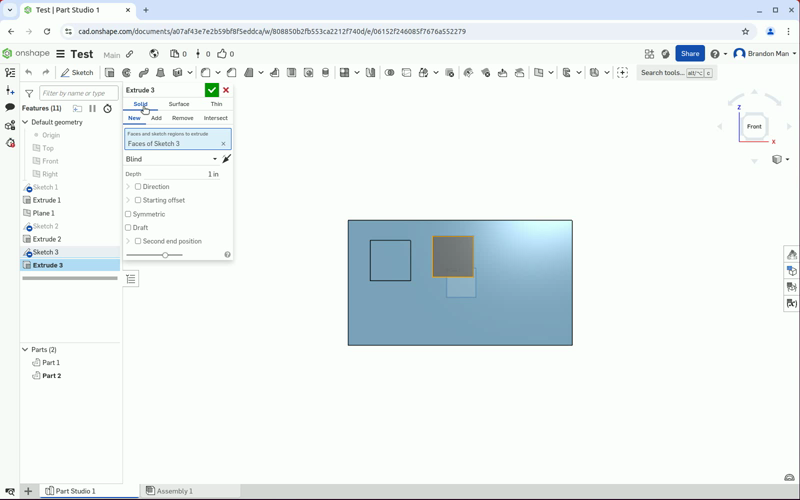
click(143, 106)
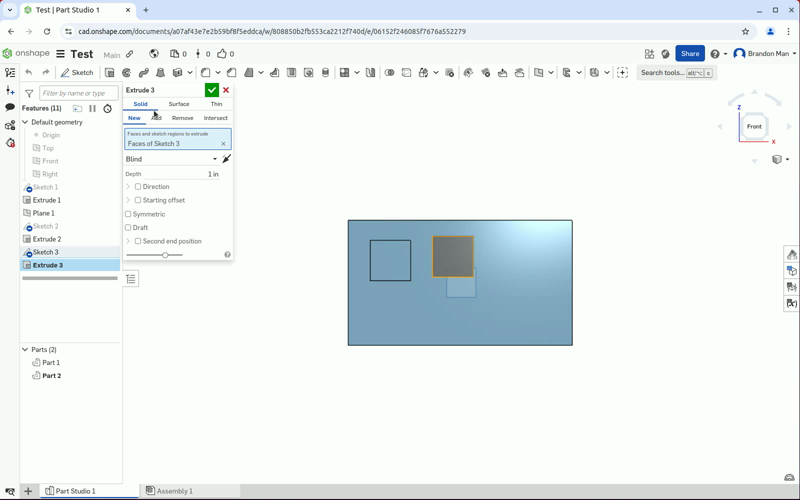
mouse_move(186, 120)
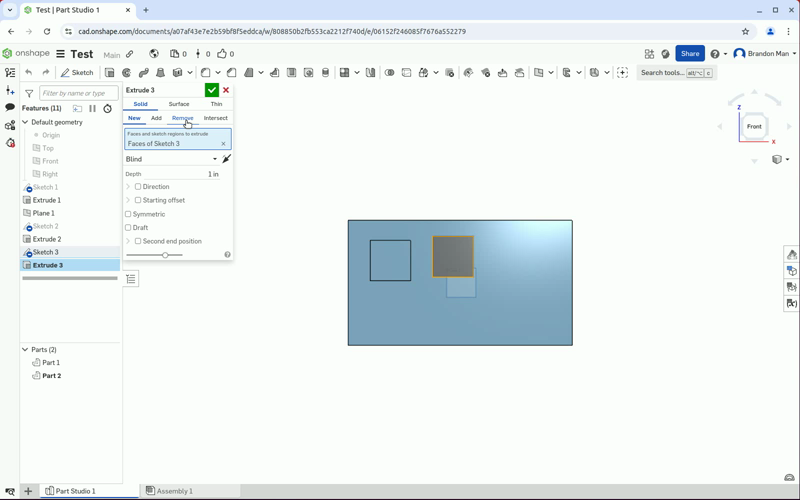
click(186, 120)
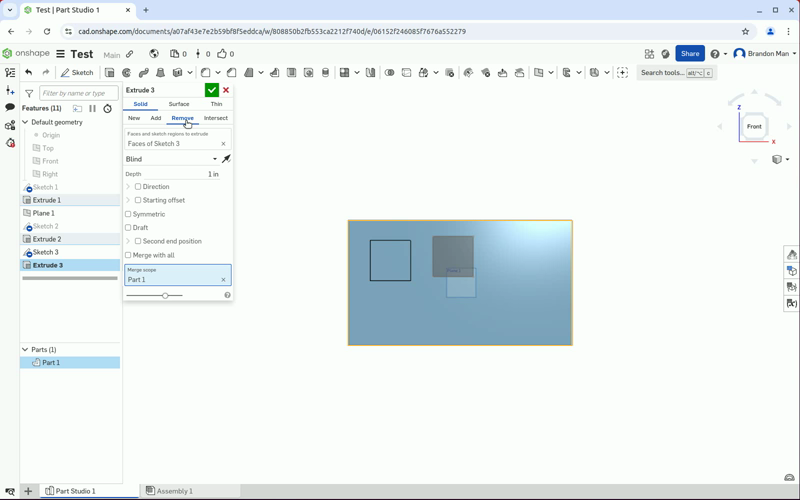
key(tab, 4)
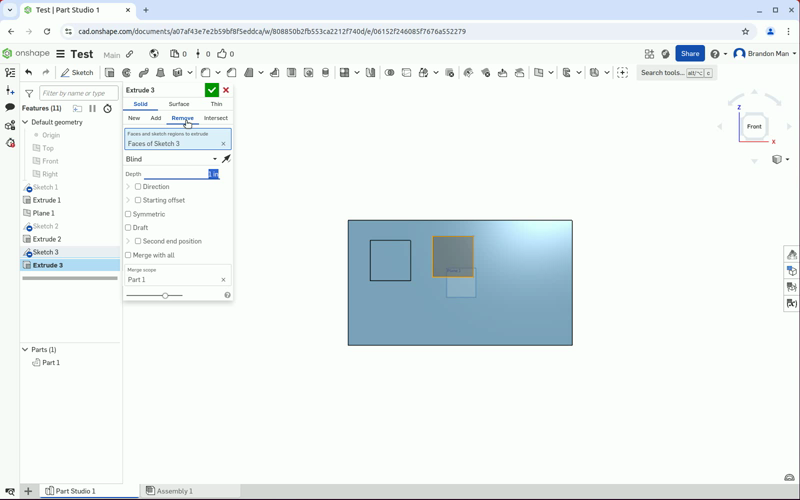
text(-10.11)
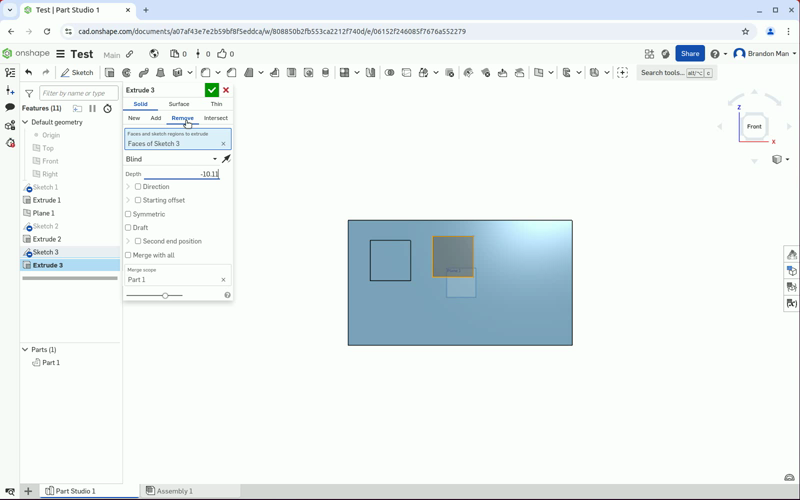
key(tab, 3)
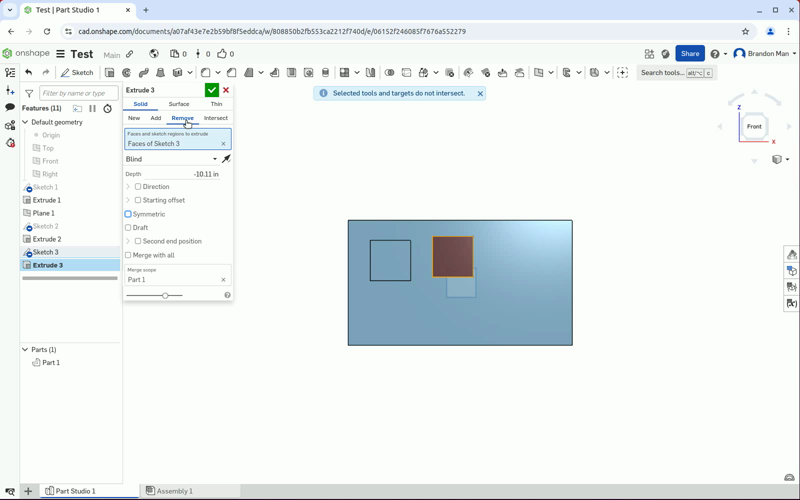
key(space)
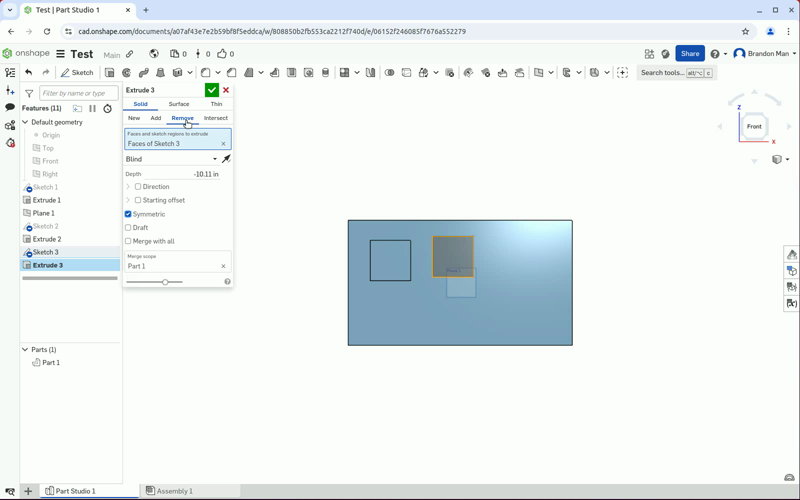
key(tab, 2)
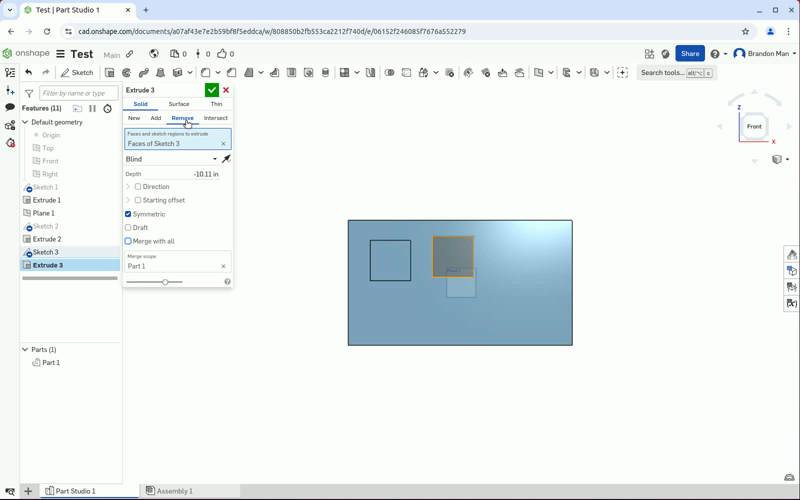
key(space)
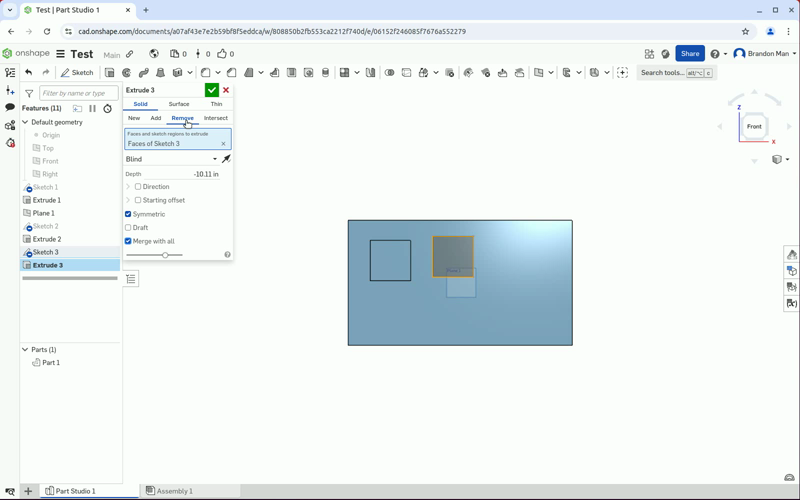
key(enter)
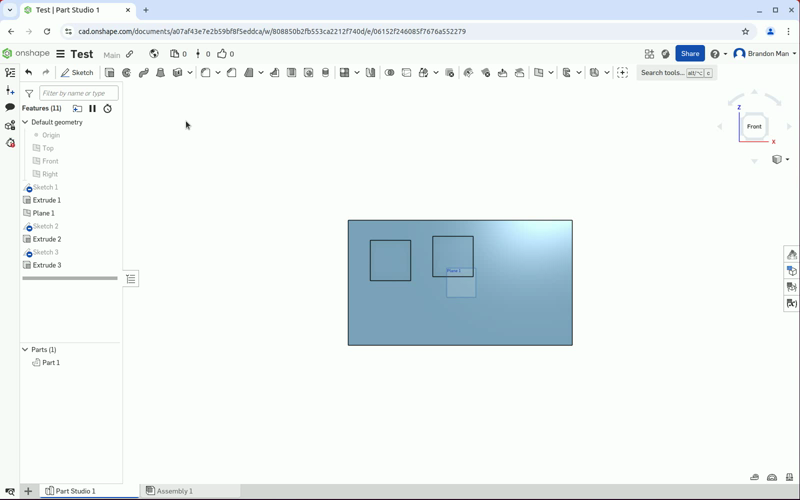
key(shift+h)
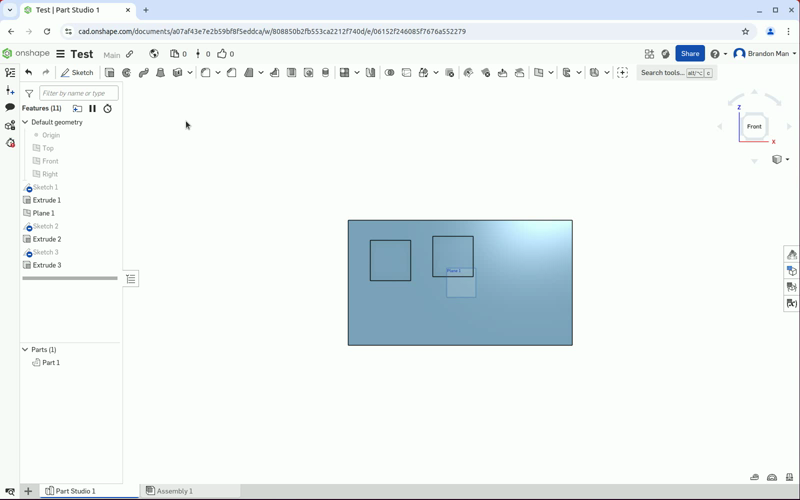
key(shift+h)
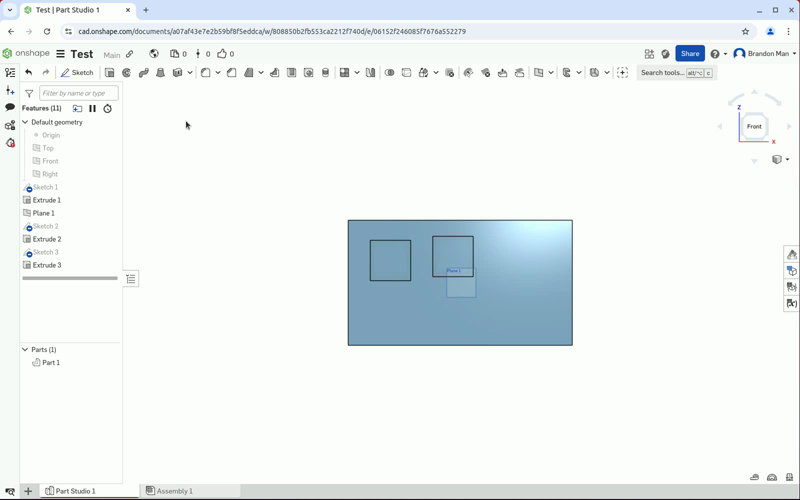
mouse_move(73, 189)
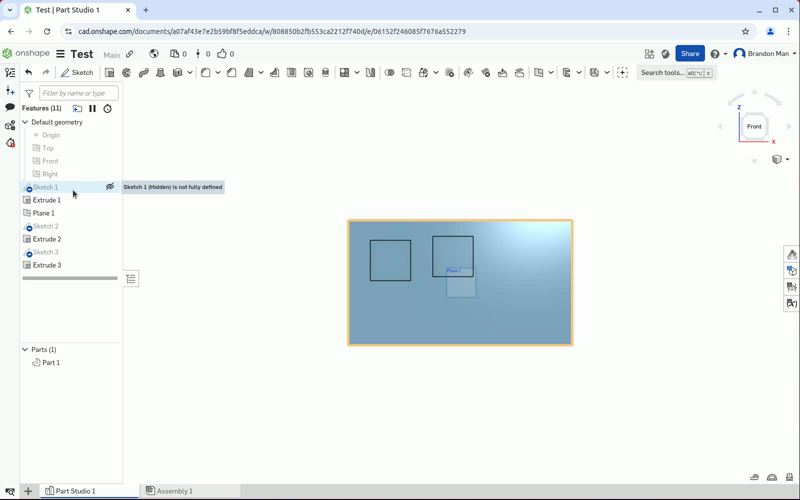
click(73, 189)
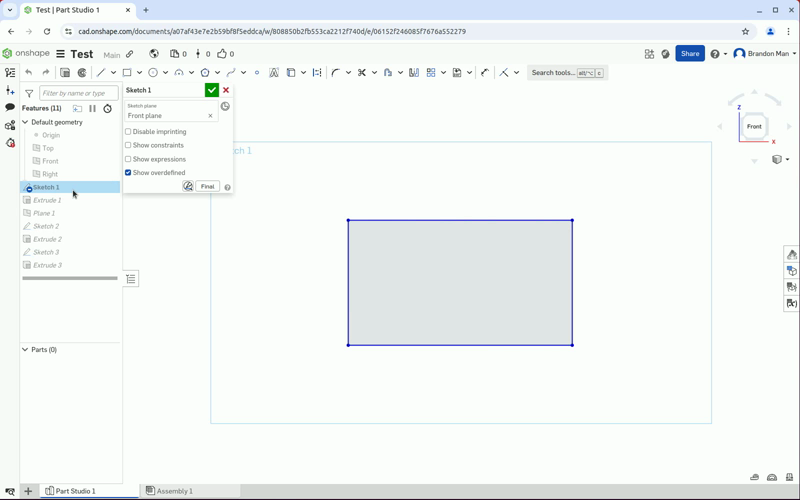
mouse_move(229, 92)
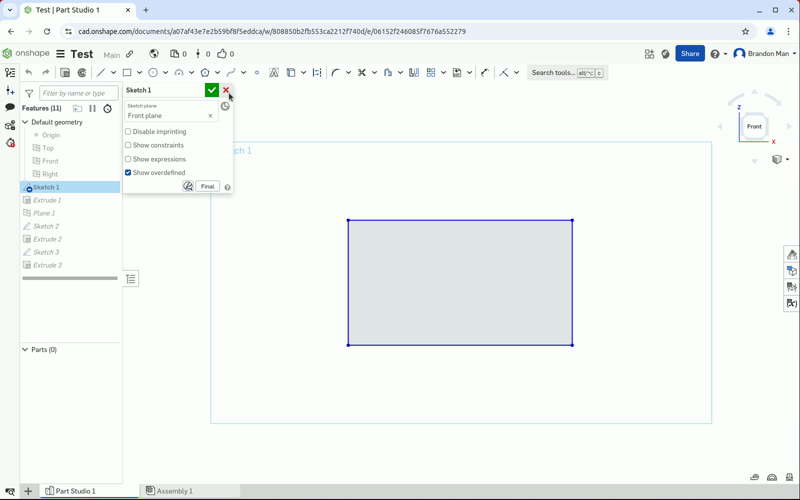
click(229, 92)
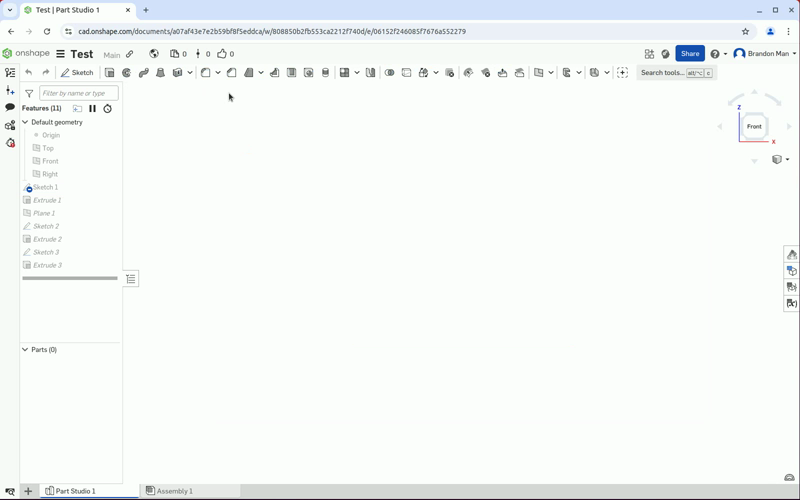
key(shift+s)
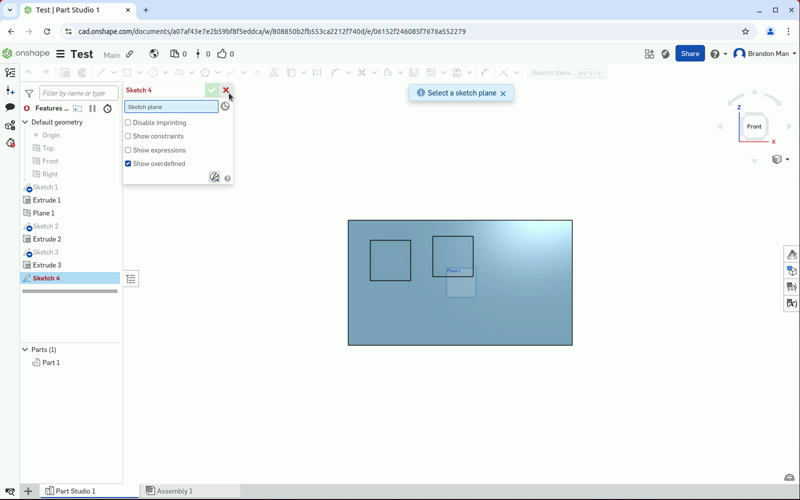
mouse_move(73, 215)
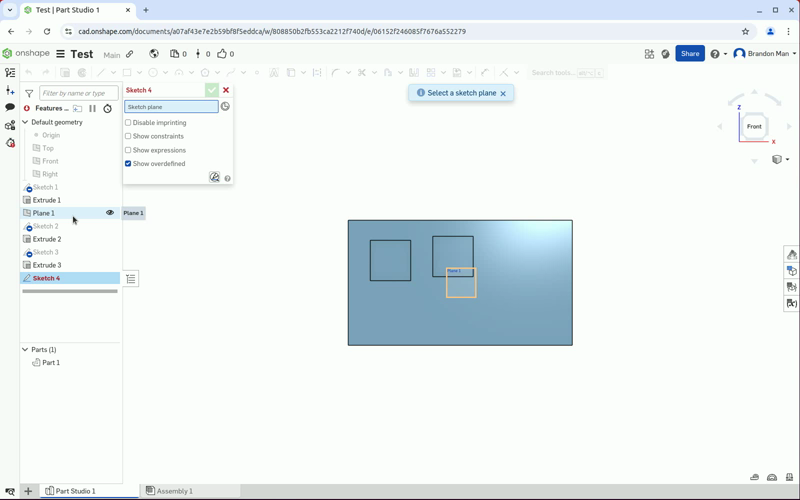
click(73, 215)
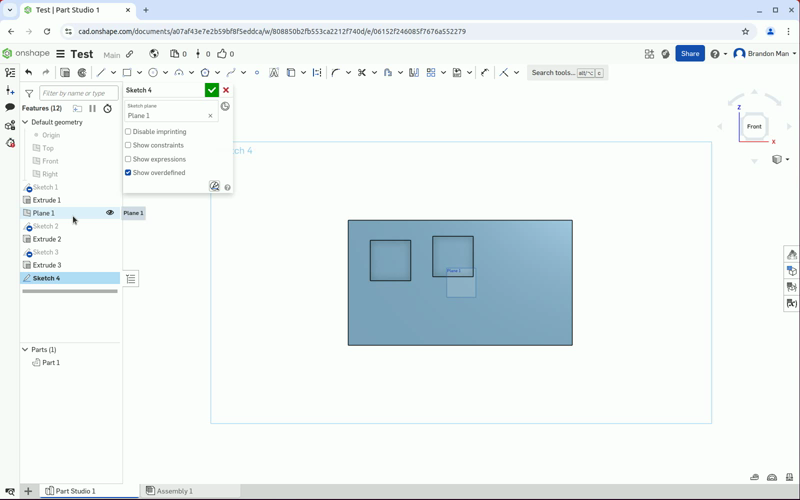
mouse_move(73, 352)
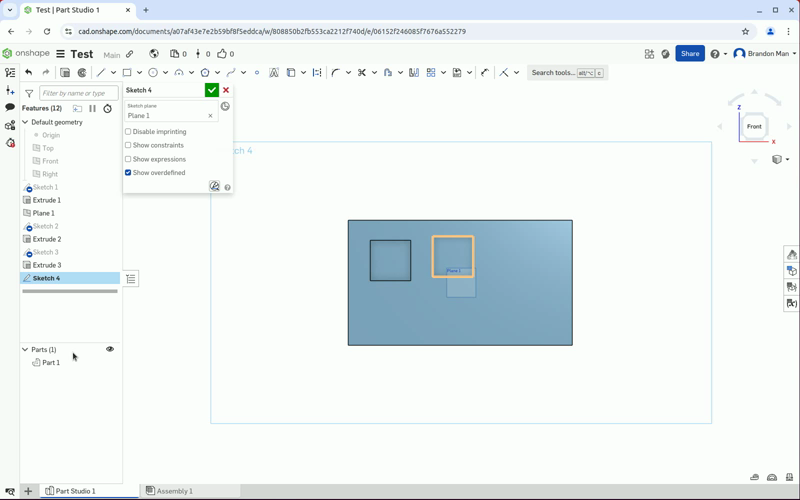
key(y)
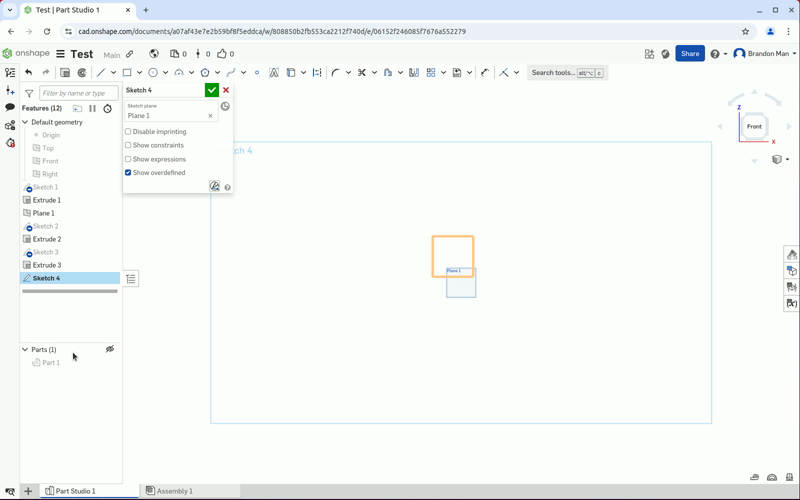
key(l)
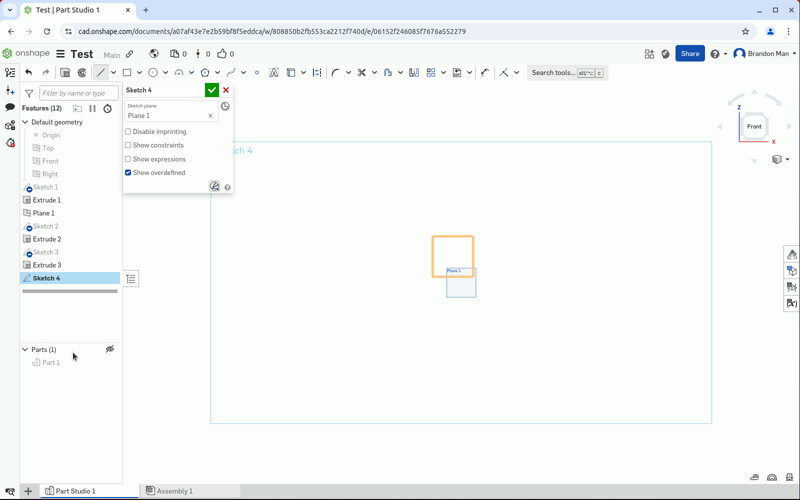
key_down(shift)
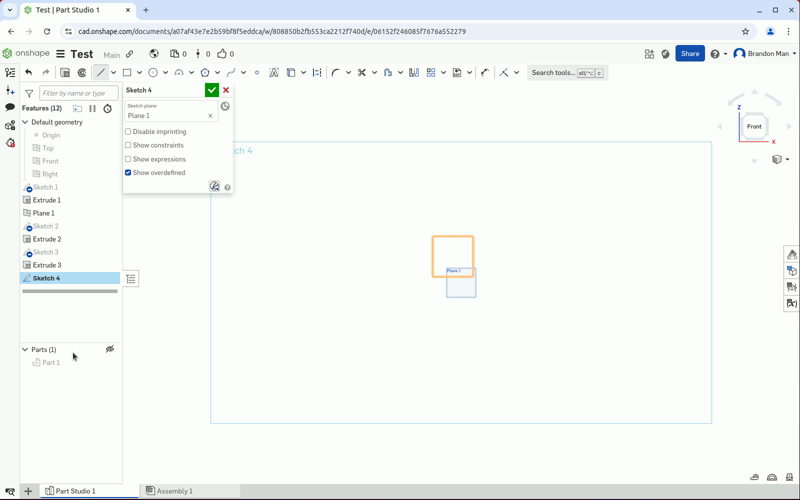
mouse_move(508, 280)
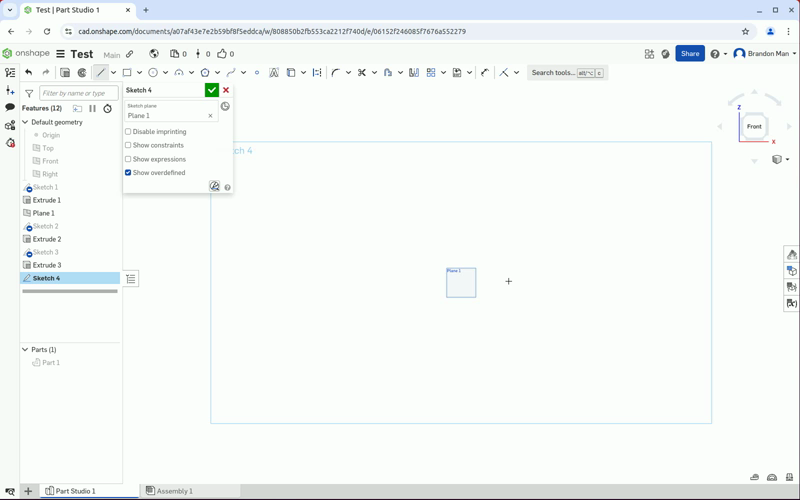
click(508, 280)
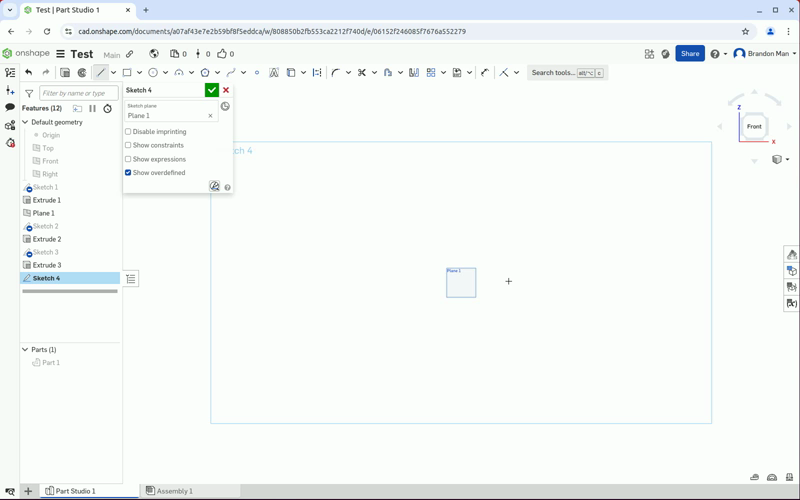
key_up(shift)
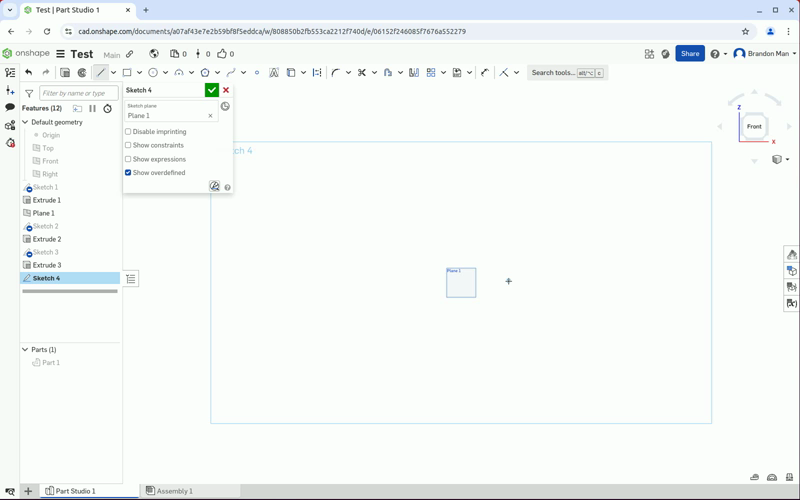
key_down(shift)
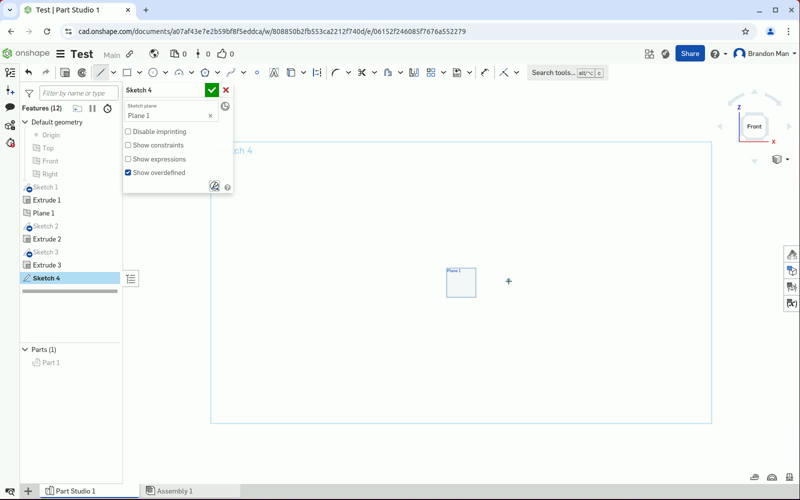
mouse_move(538, 280)
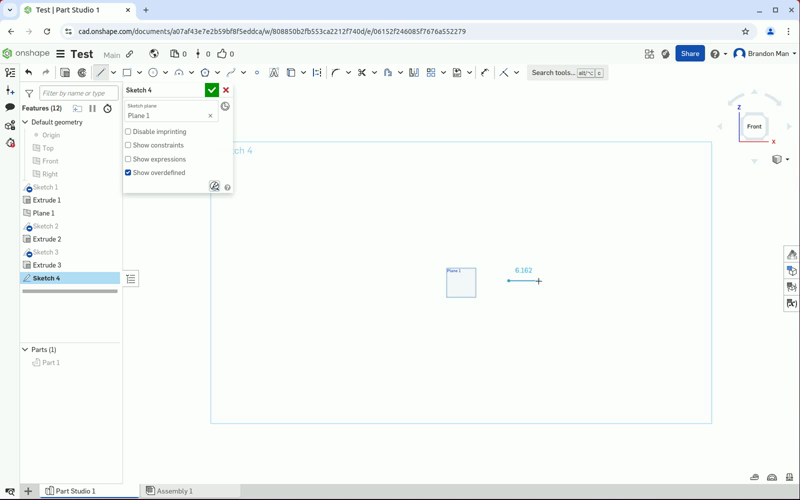
mouse_move(549, 280)
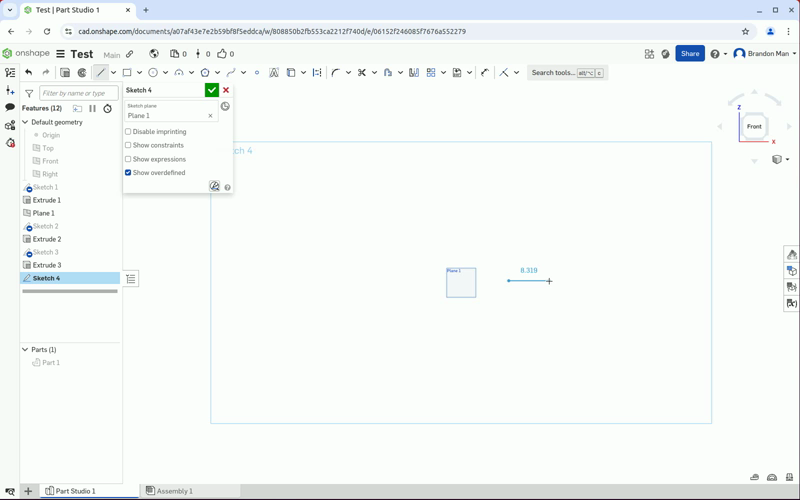
click(549, 280)
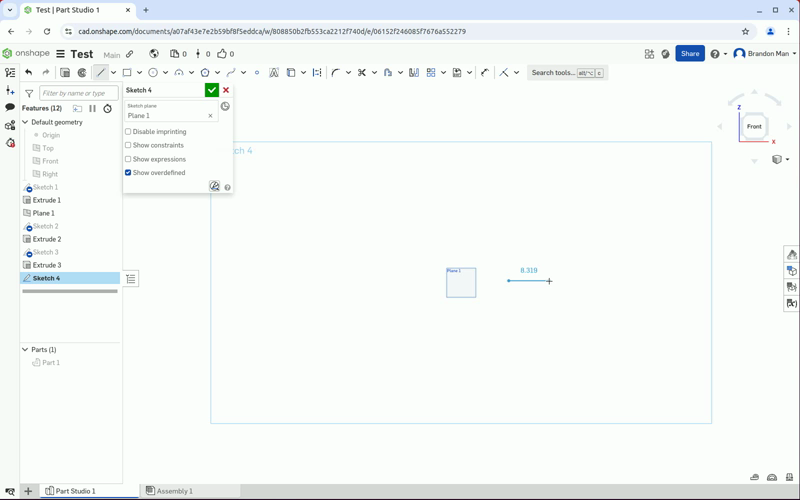
key_up(shift)
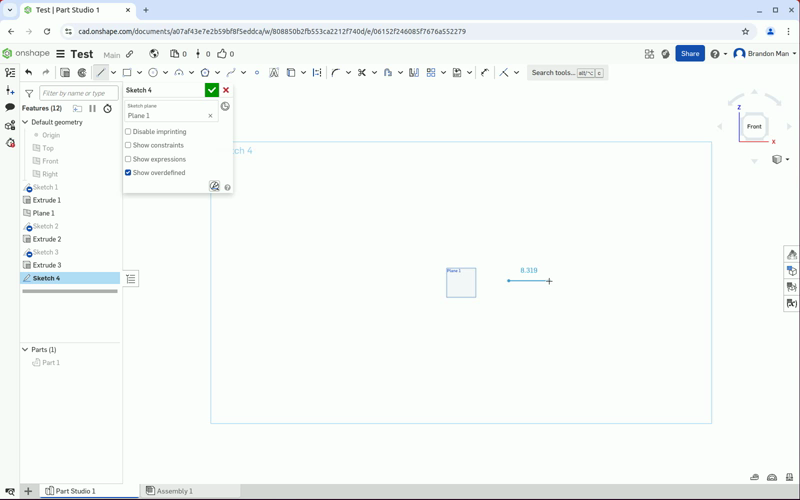
key_down(shift)
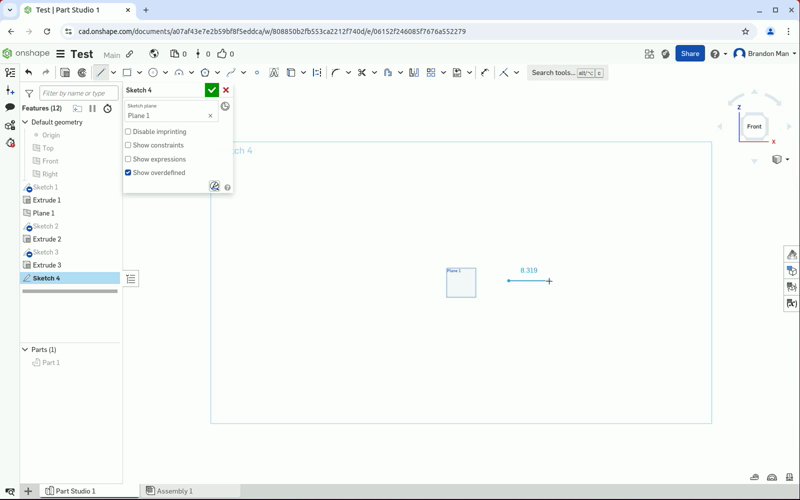
mouse_move(579, 280)
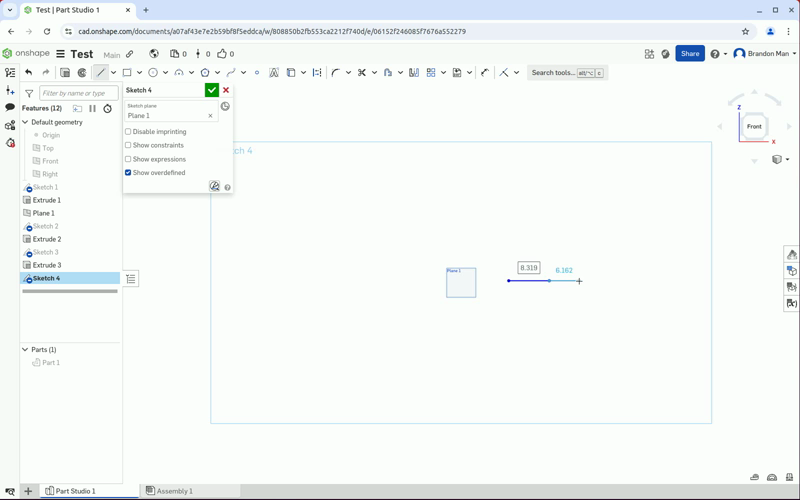
mouse_move(549, 240)
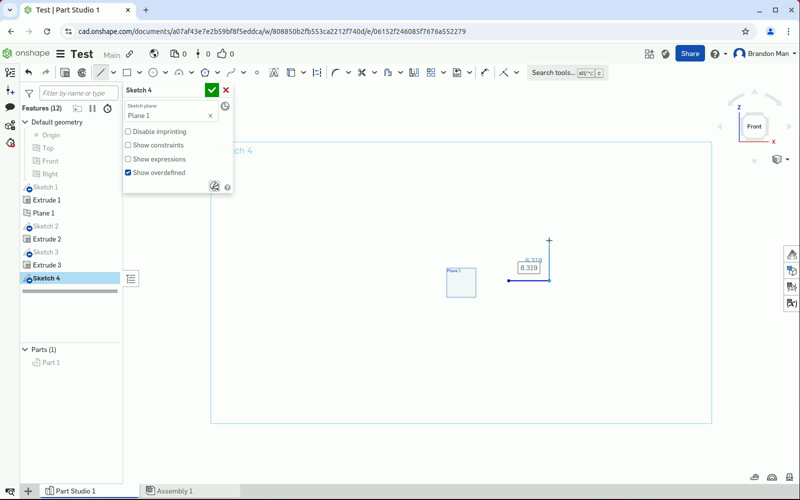
click(549, 240)
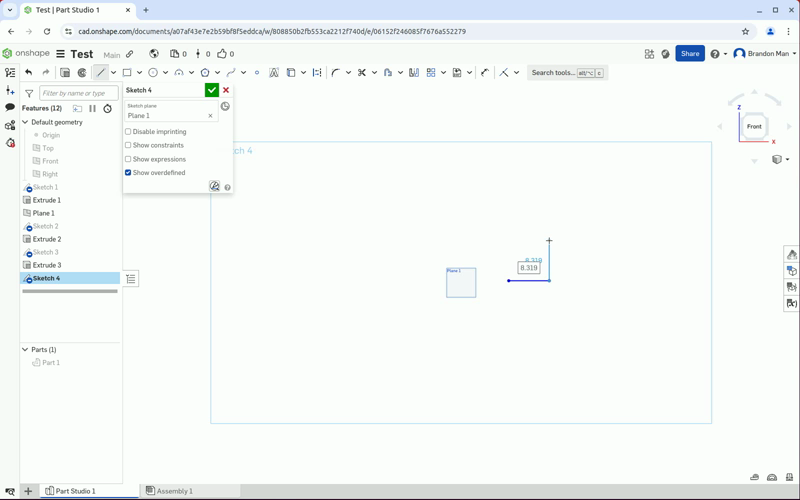
key_up(shift)
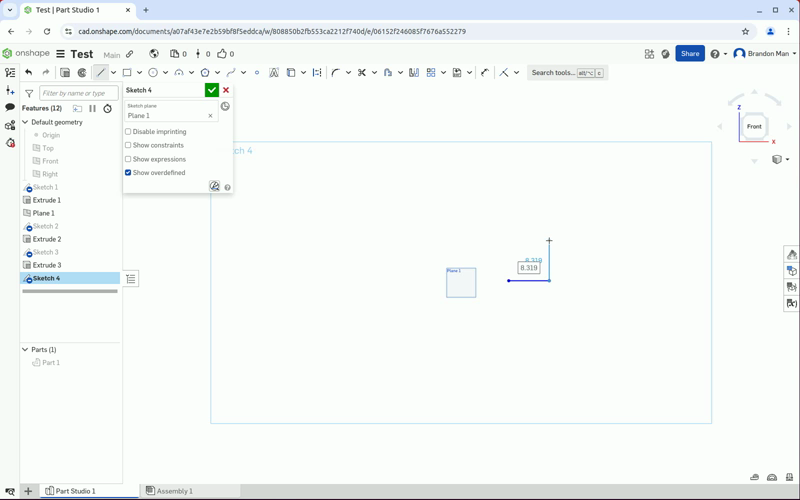
key_down(shift)
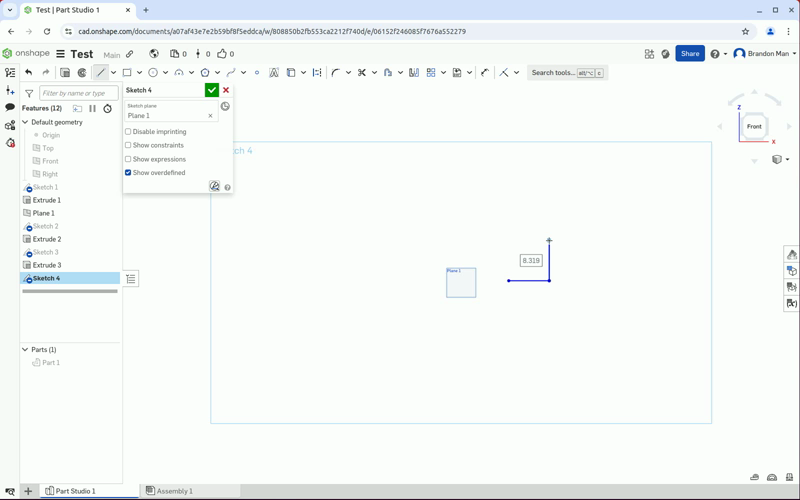
mouse_move(579, 240)
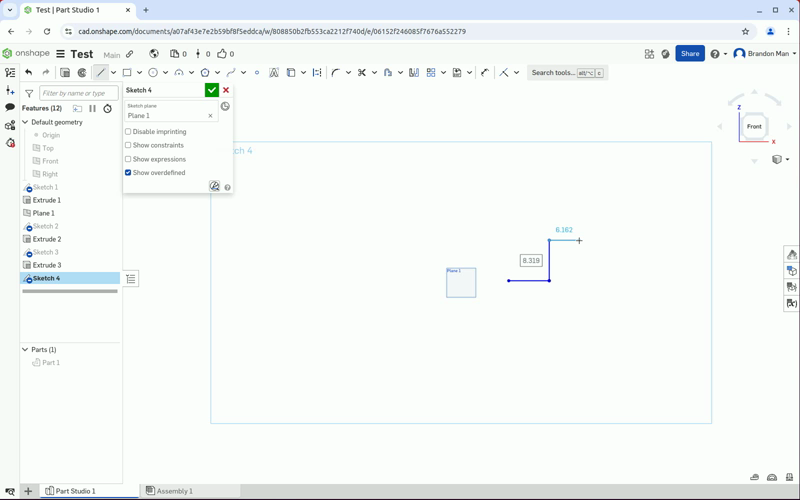
mouse_move(508, 240)
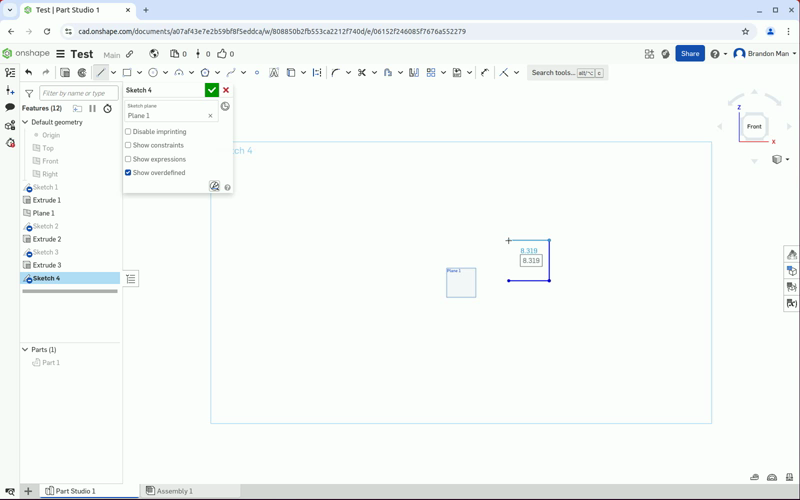
click(508, 240)
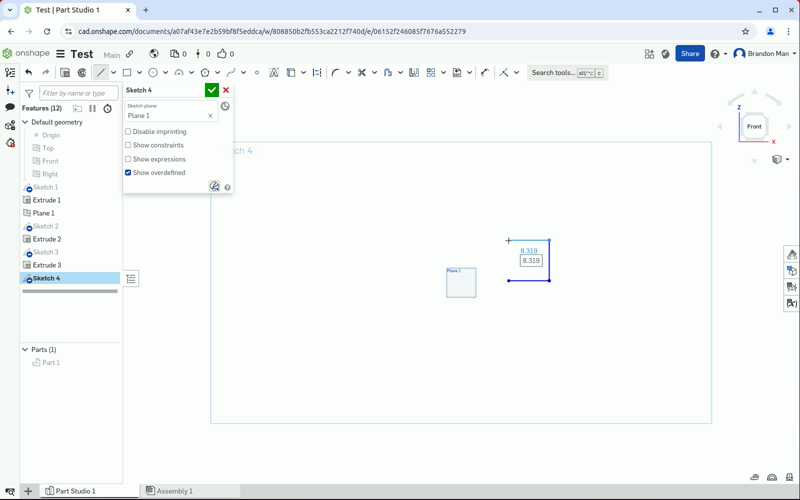
key_up(shift)
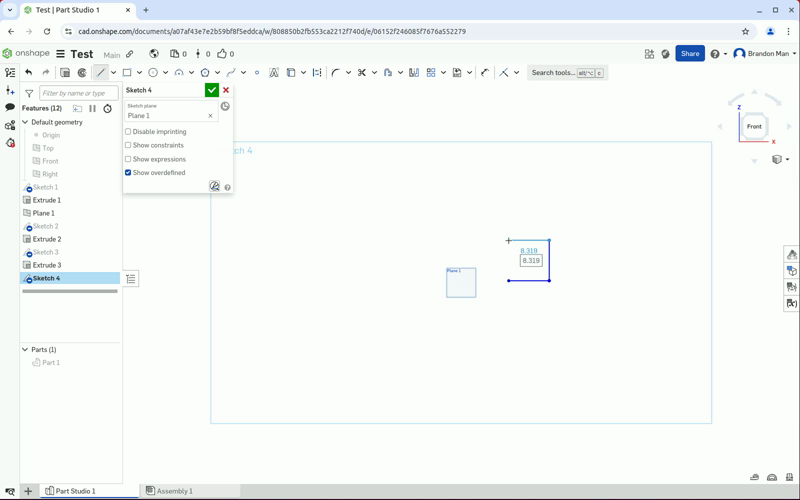
mouse_move(538, 240)
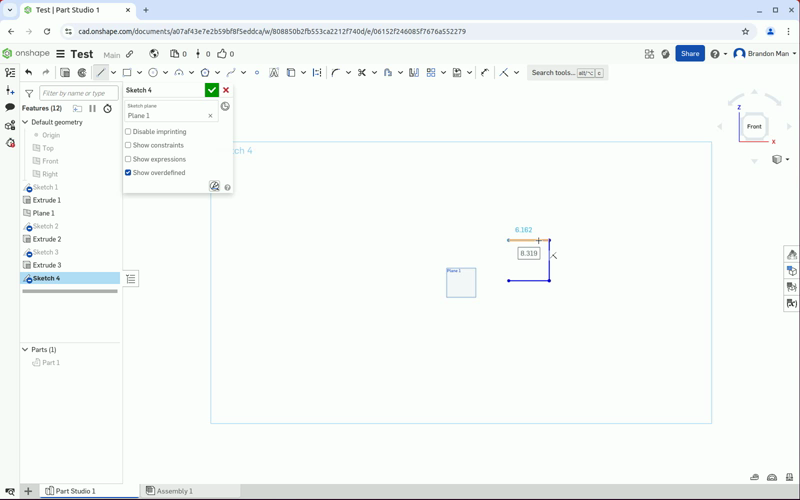
key_down(shift)
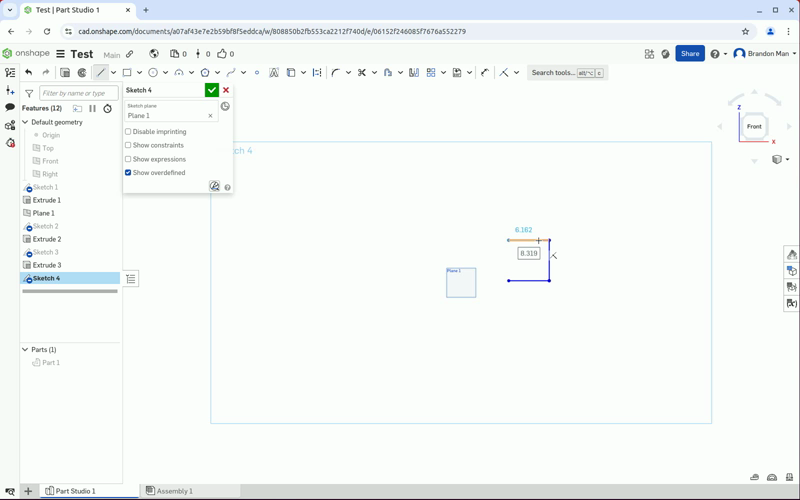
mouse_move(508, 280)
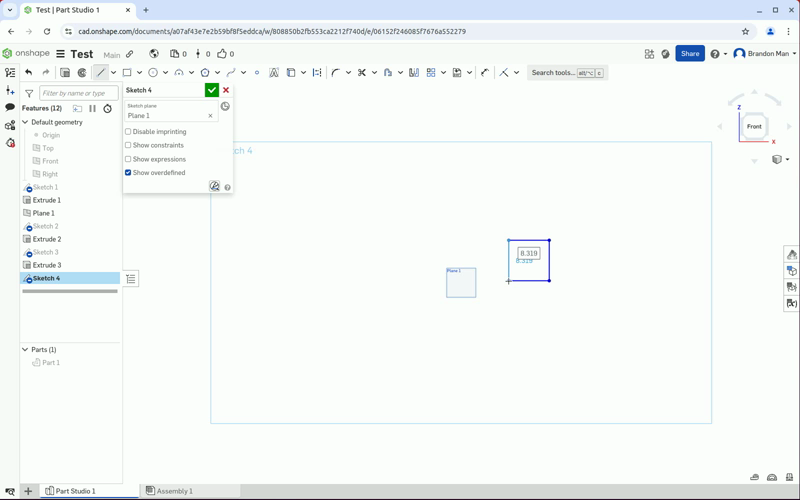
key_up(shift)
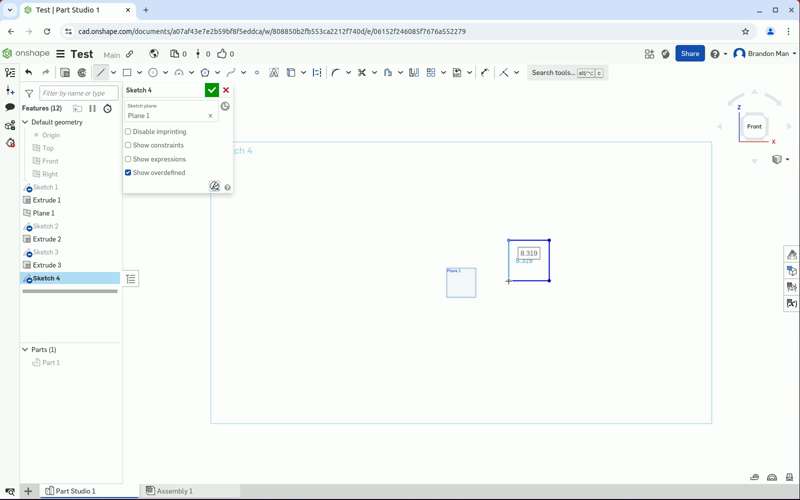
click(508, 280)
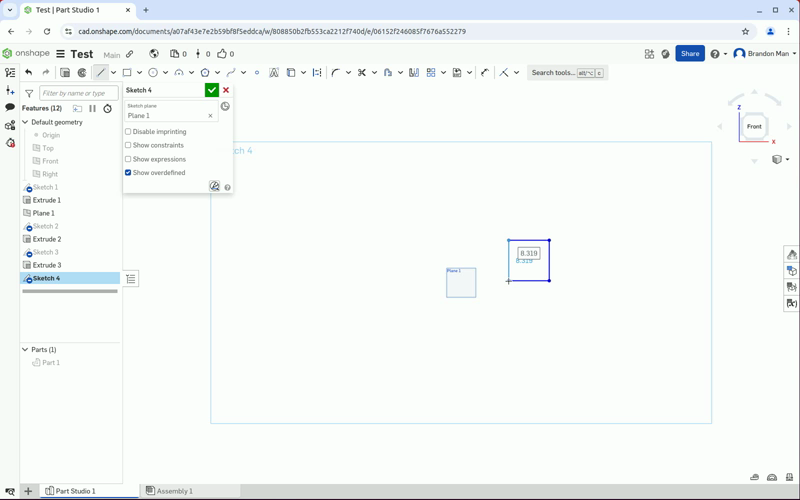
key(esc)
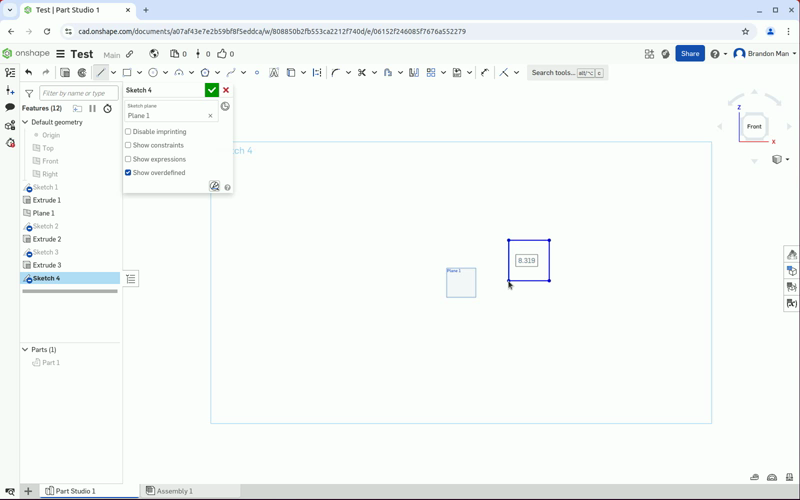
mouse_move(527, 272)
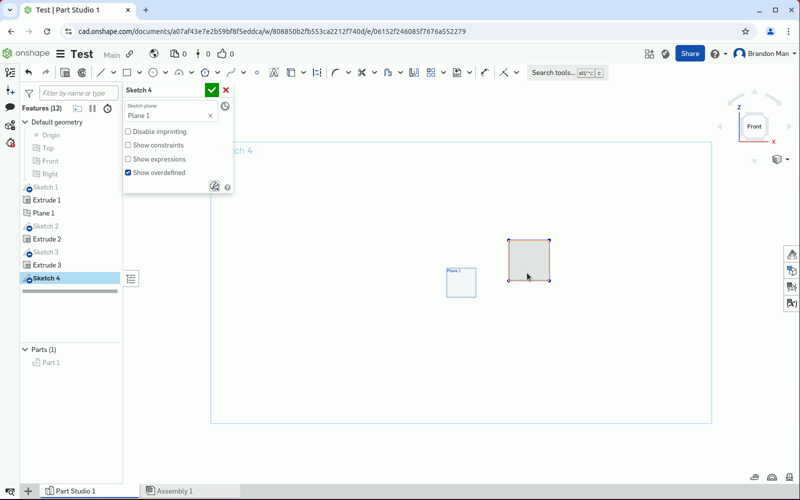
scroll(6)
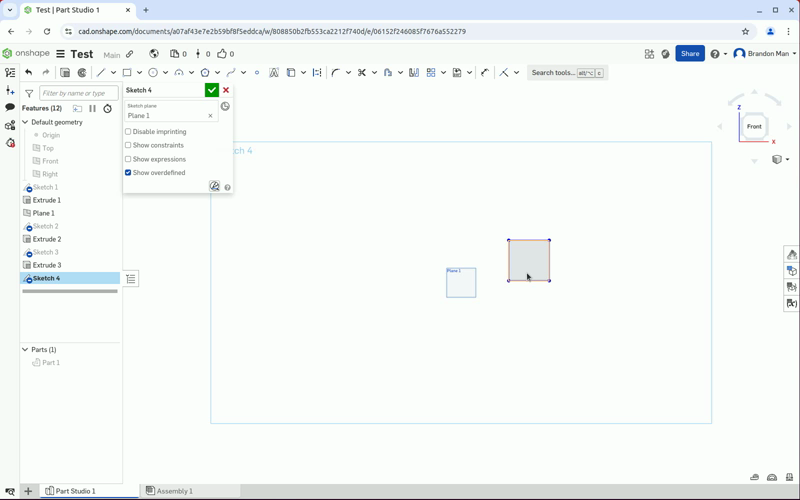
scroll(6)
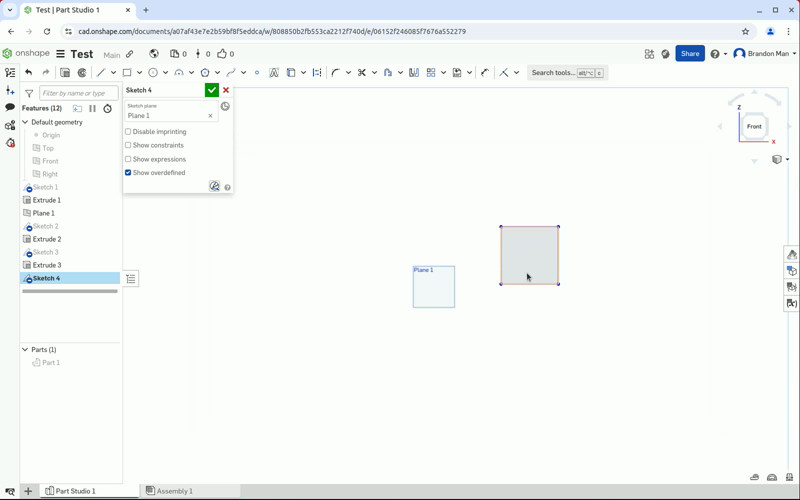
scroll(6)
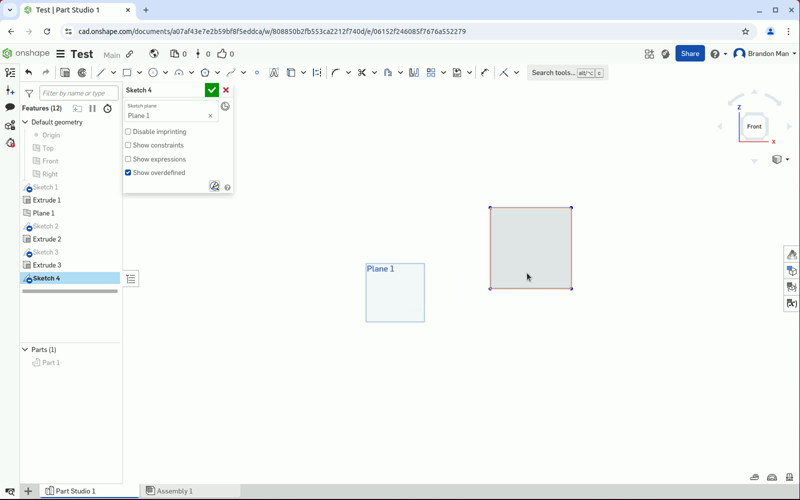
scroll(6)
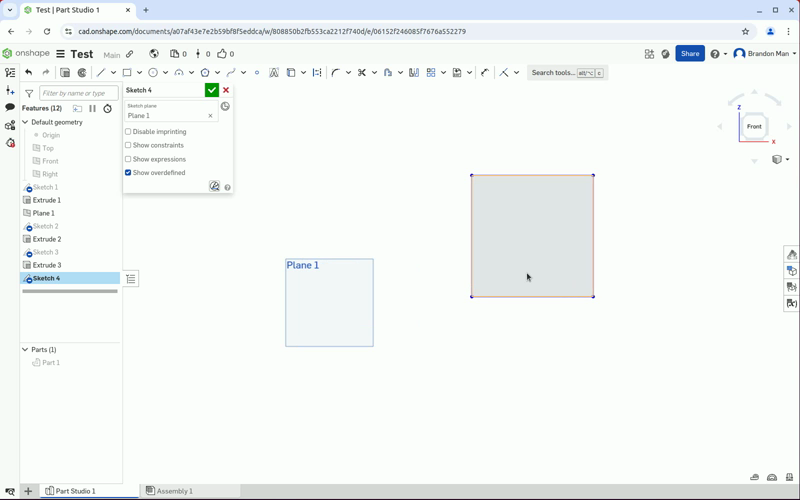
scroll(6)
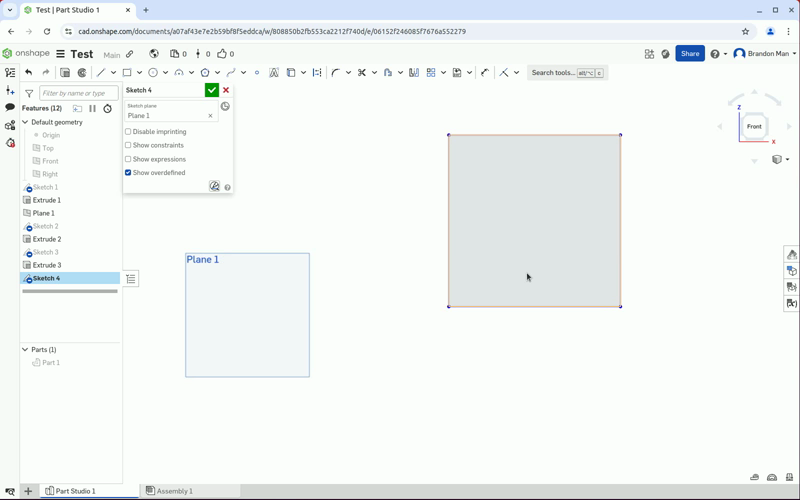
scroll(6)
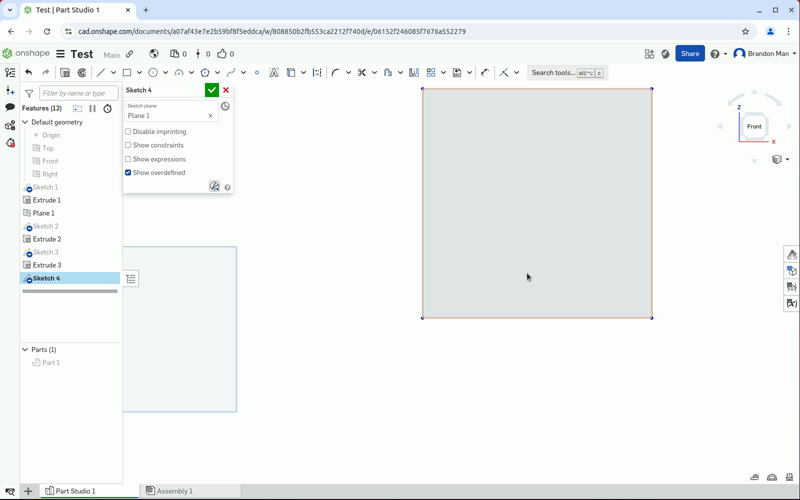
scroll(6)
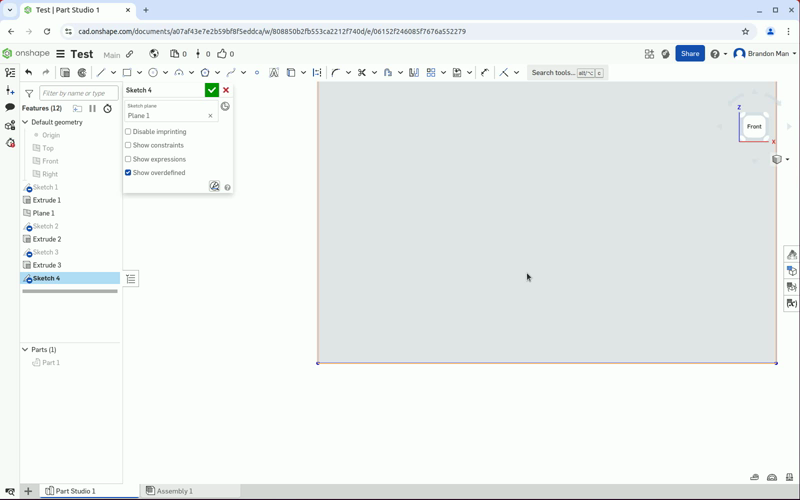
click(527, 272)
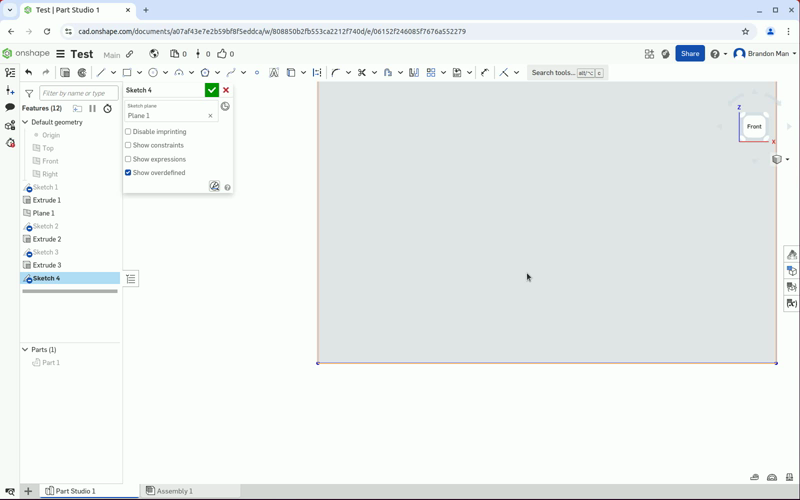
scroll(-6)
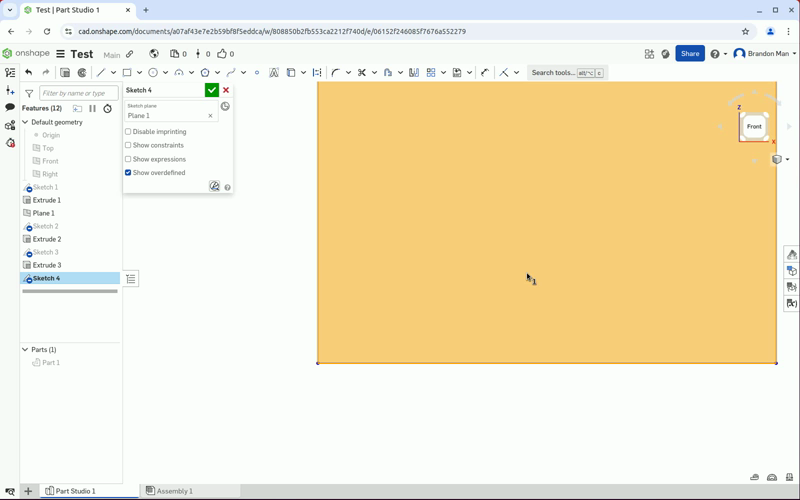
scroll(-6)
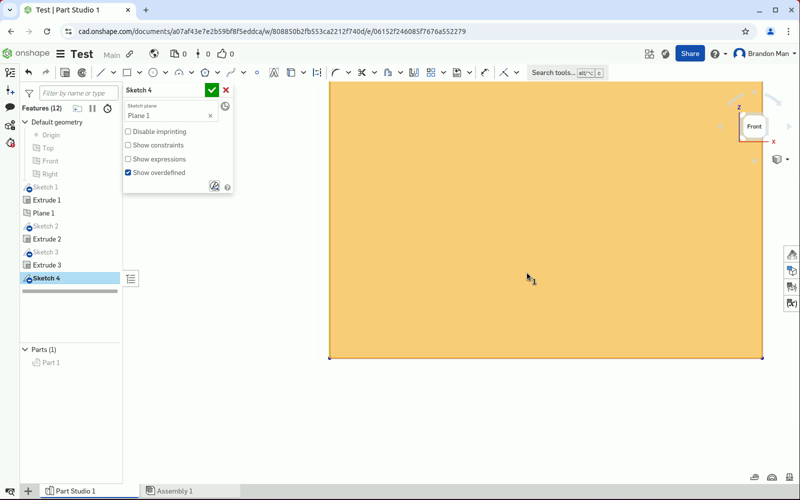
scroll(-6)
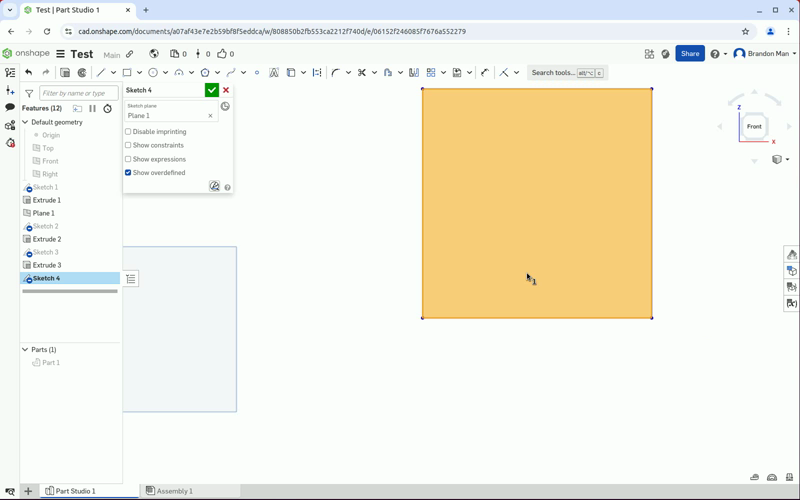
scroll(-6)
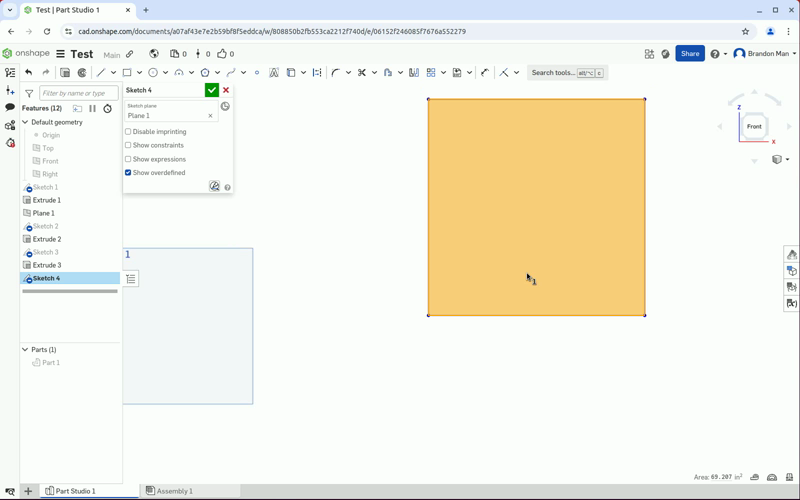
scroll(-6)
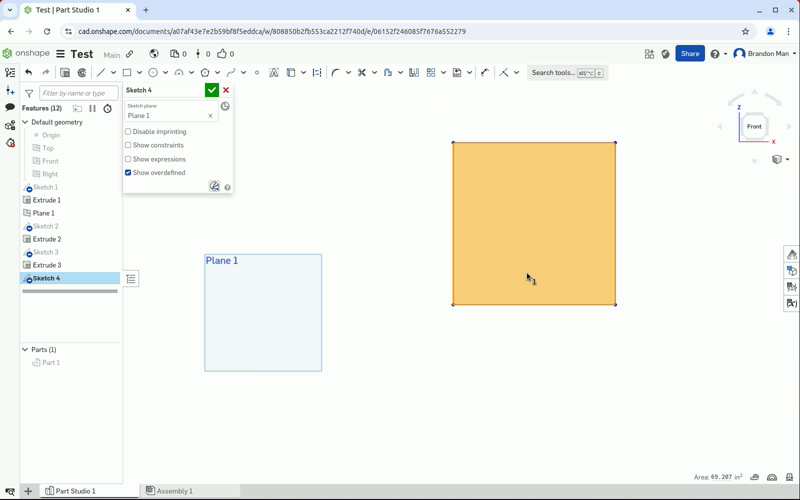
scroll(-6)
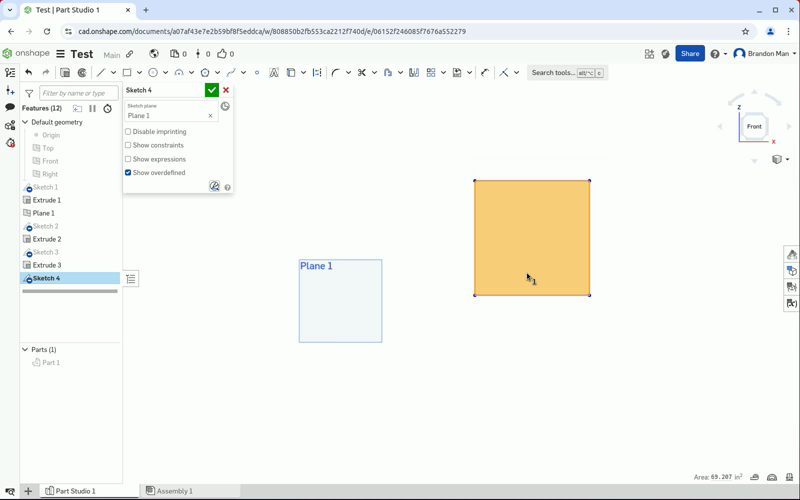
scroll(-6)
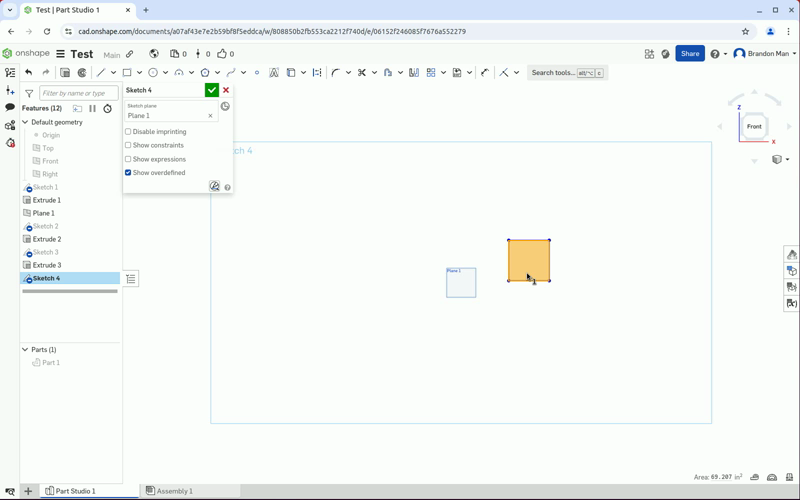
mouse_move(73, 352)
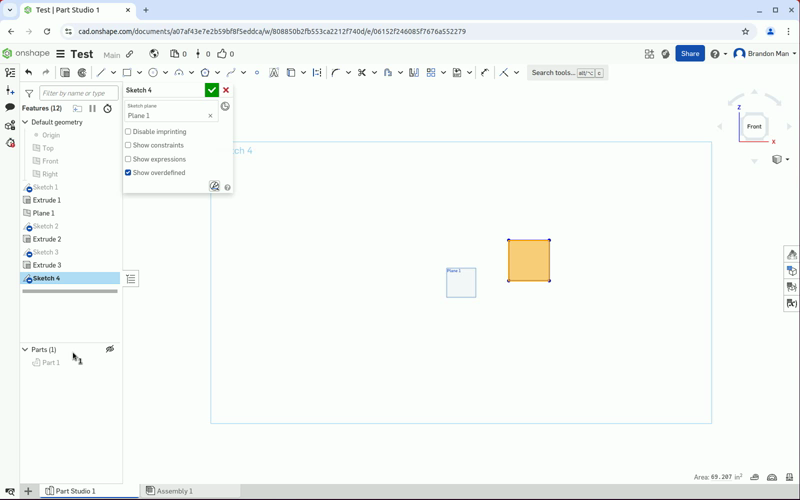
key(shift+y)
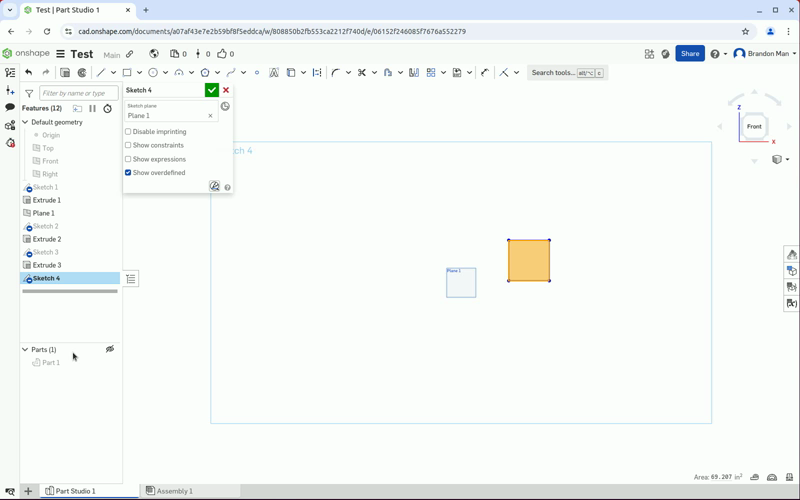
key(shift+e)
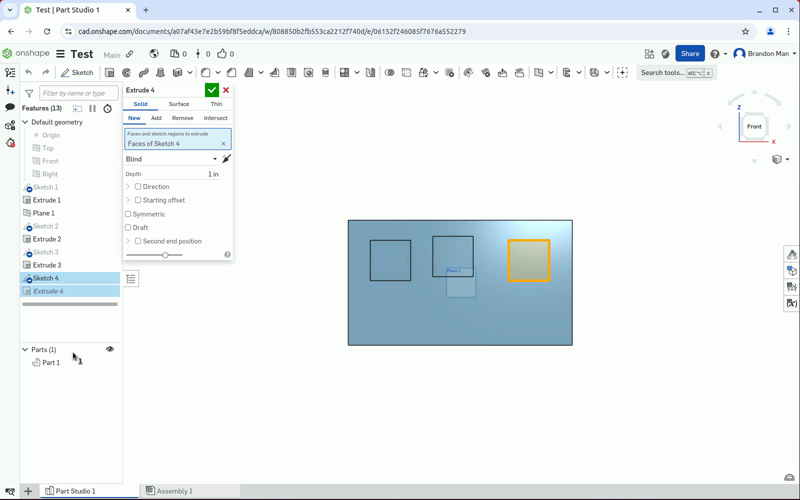
mouse_move(143, 106)
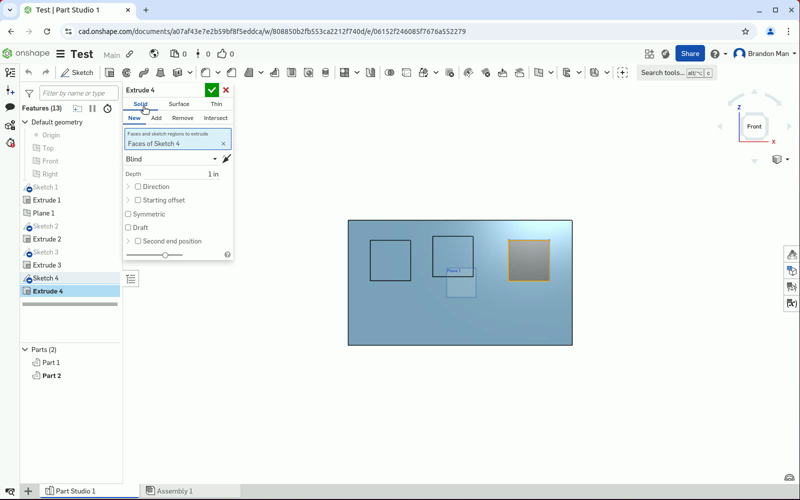
click(143, 106)
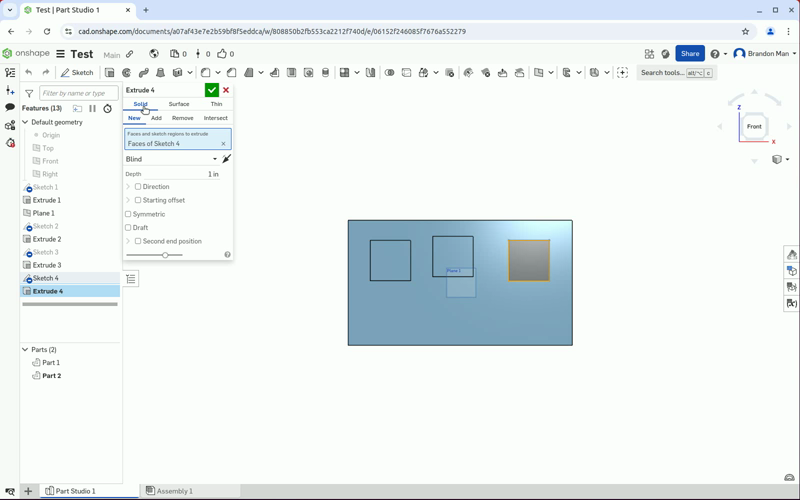
mouse_move(186, 120)
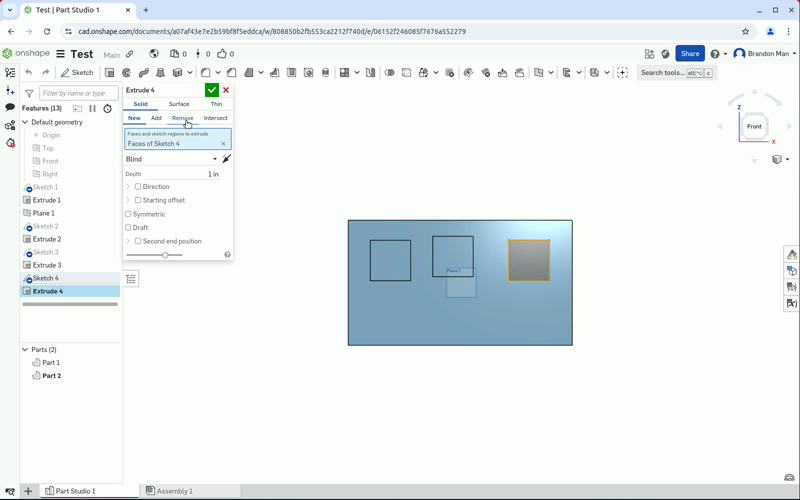
click(186, 120)
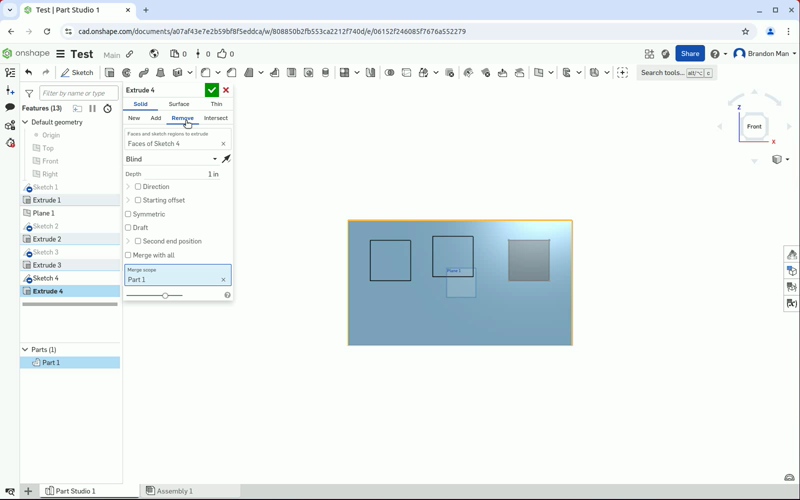
key(tab, 4)
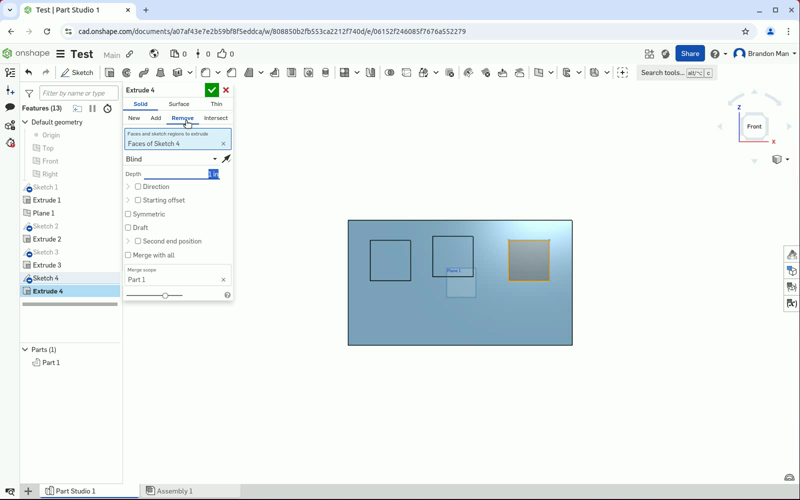
text(-10.11)
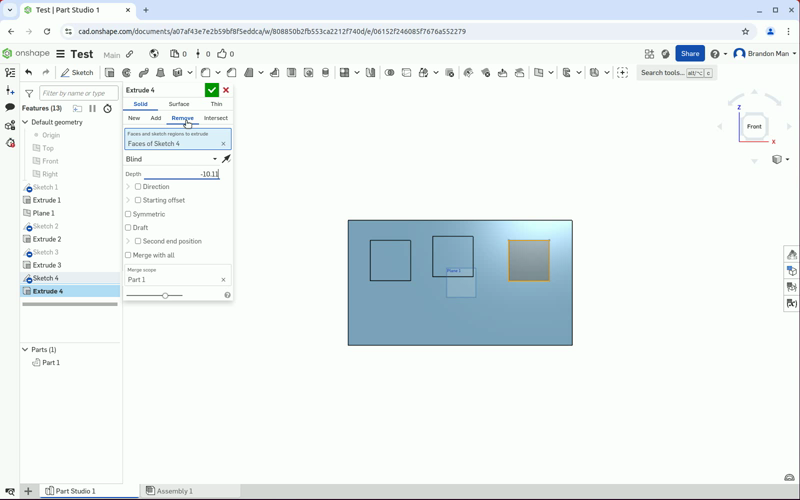
key(tab, 3)
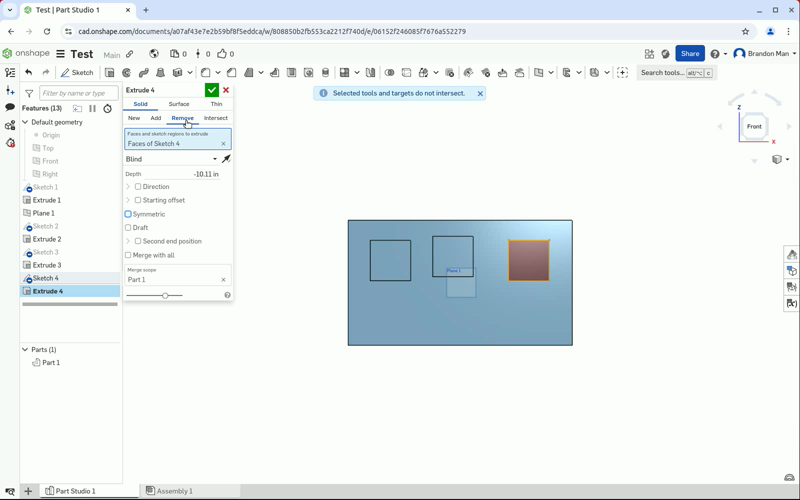
key(space)
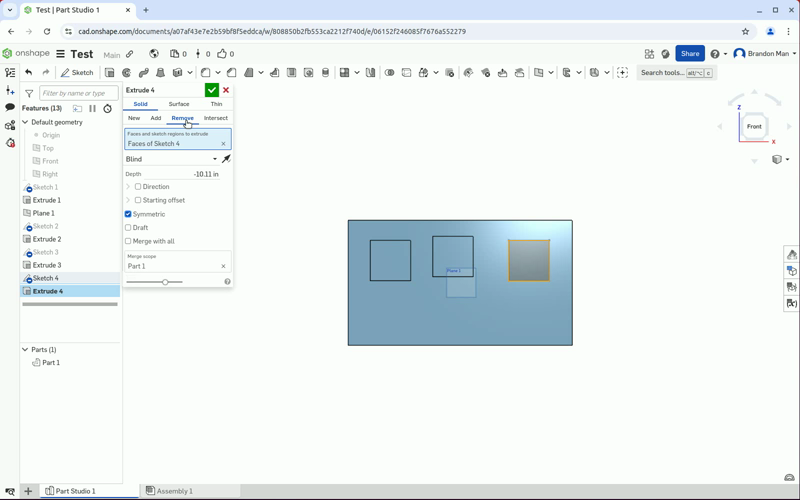
key(tab, 2)
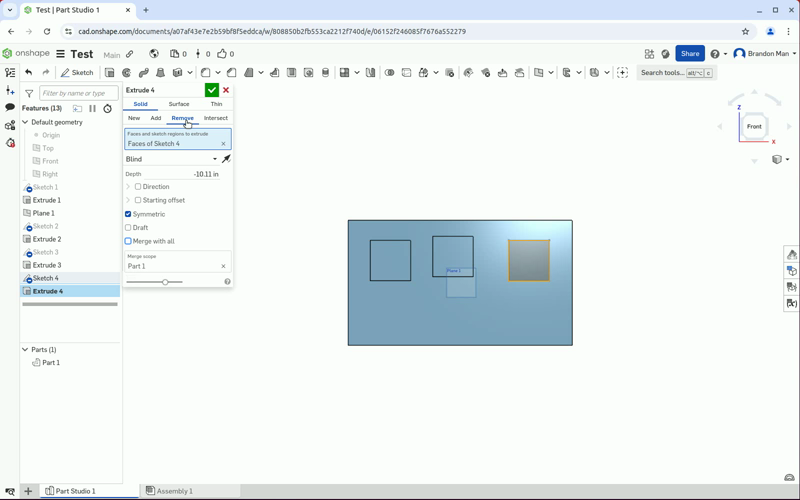
key(space)
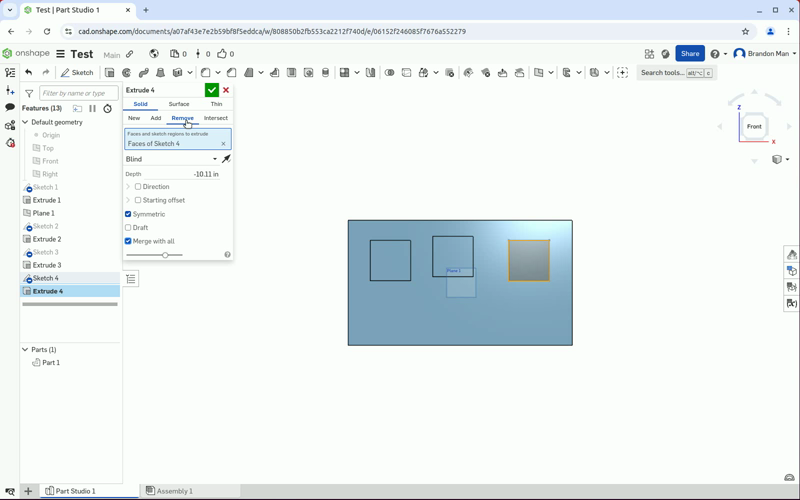
key(enter)
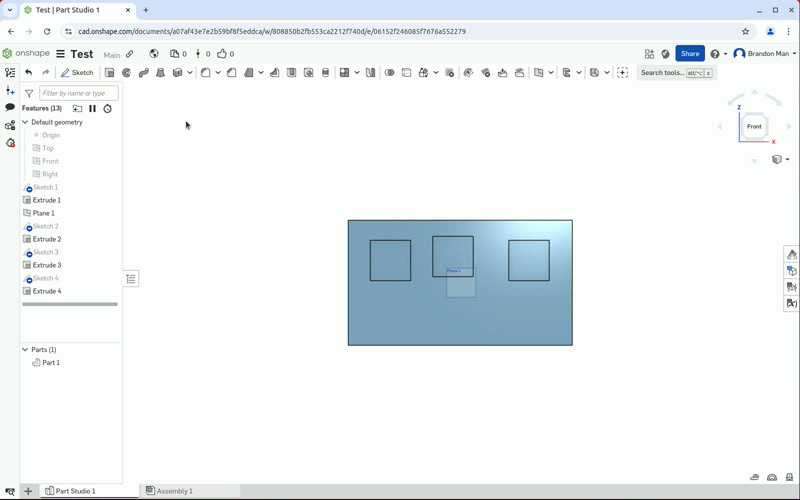
key(shift+h)
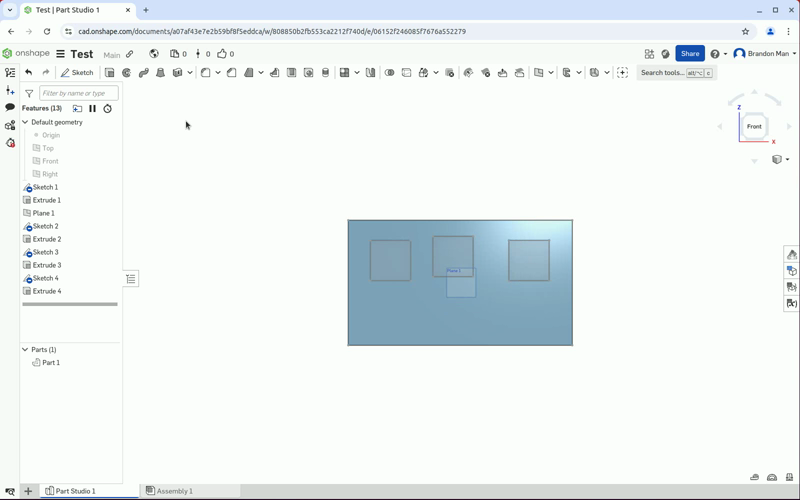
key(shift+h)
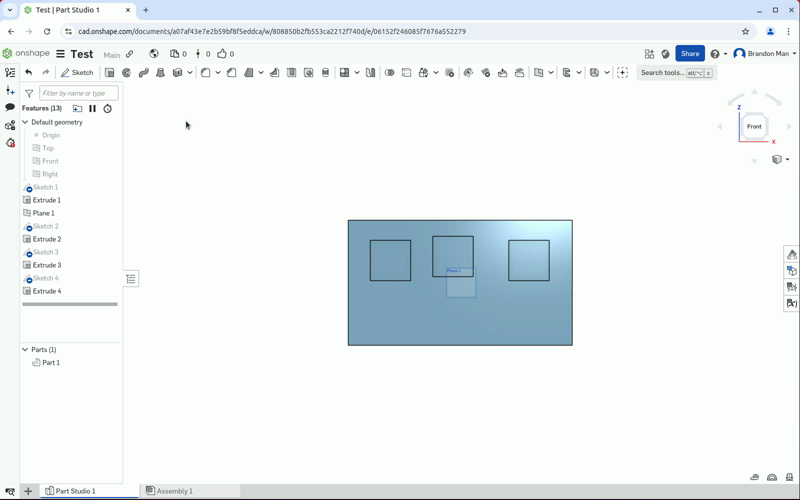
mouse_move(73, 189)
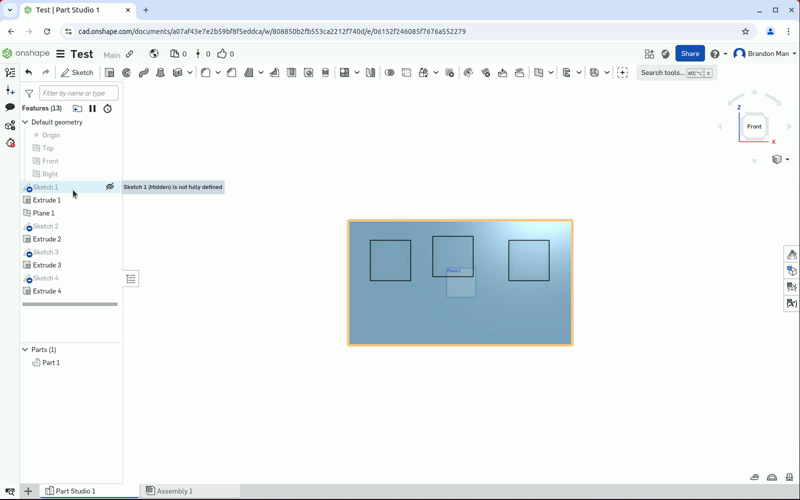
click(73, 189)
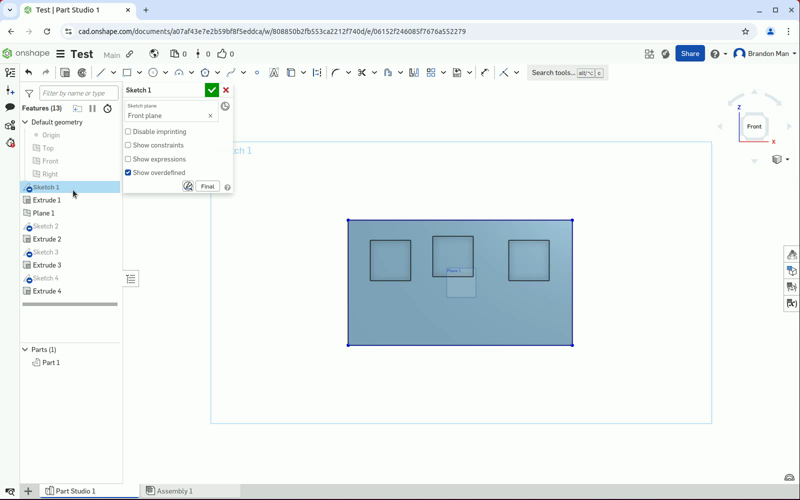
mouse_move(229, 92)
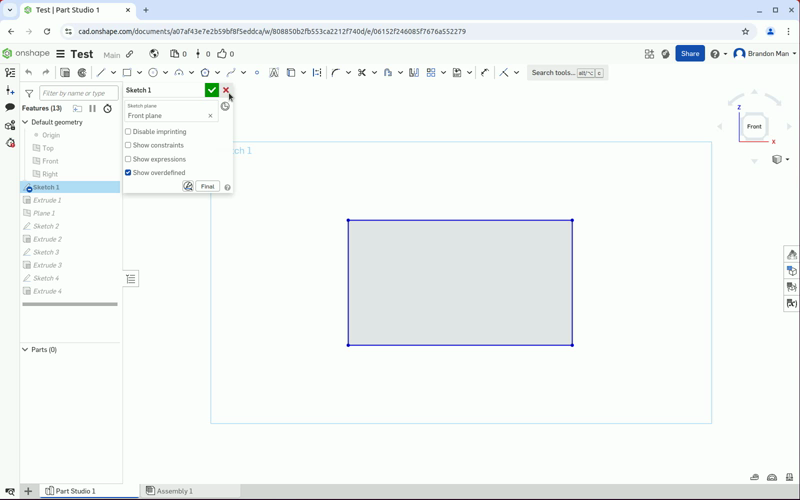
click(229, 92)
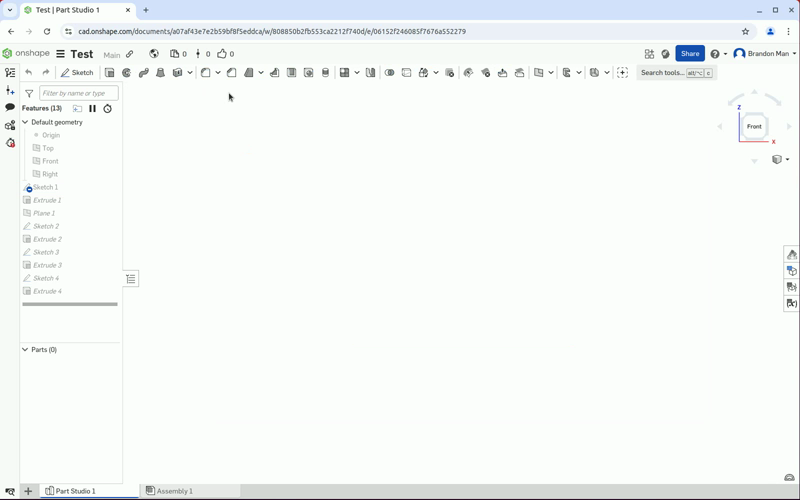
key(shift+s)
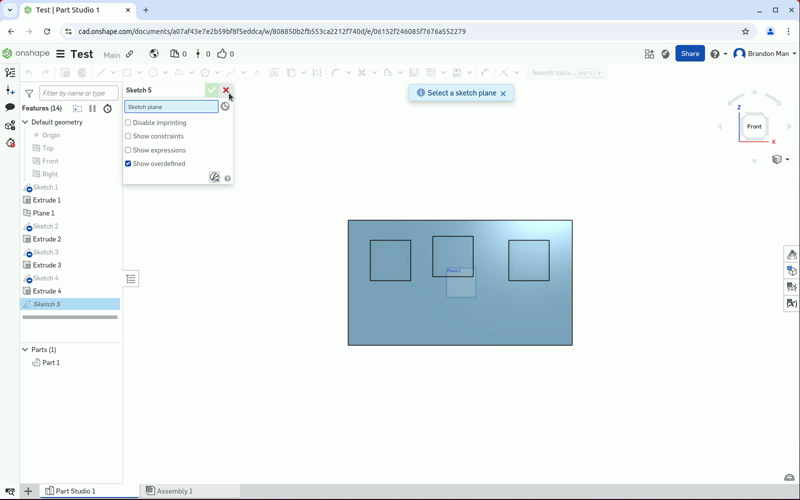
mouse_move(73, 215)
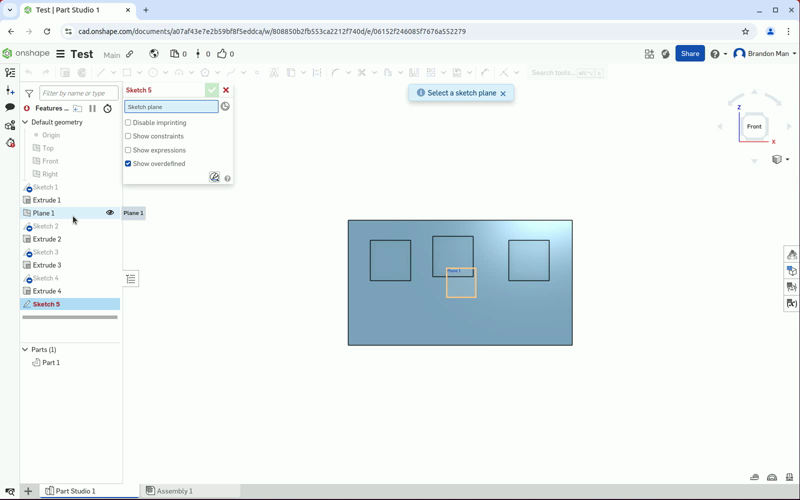
click(73, 215)
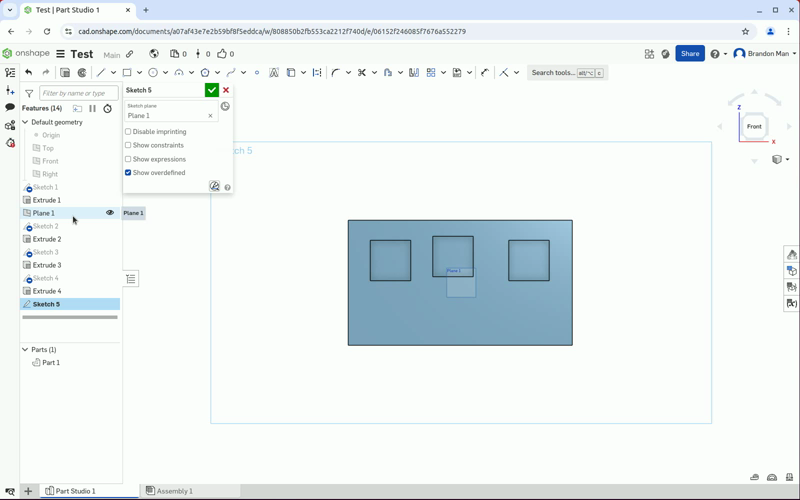
mouse_move(73, 352)
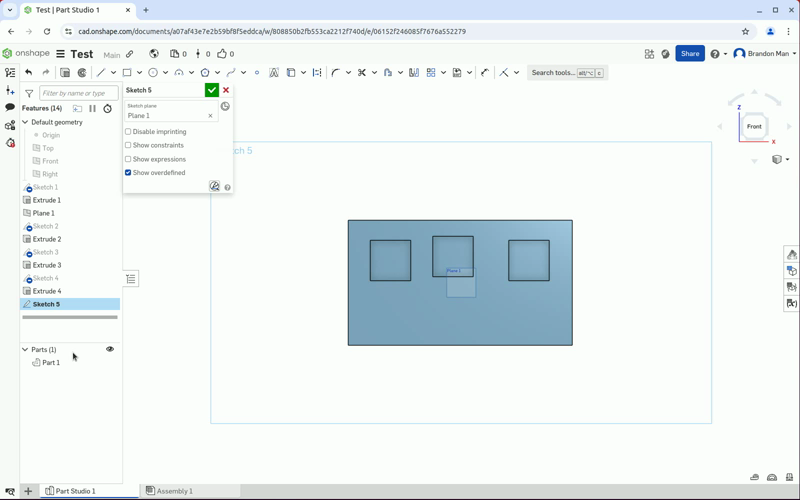
key(y)
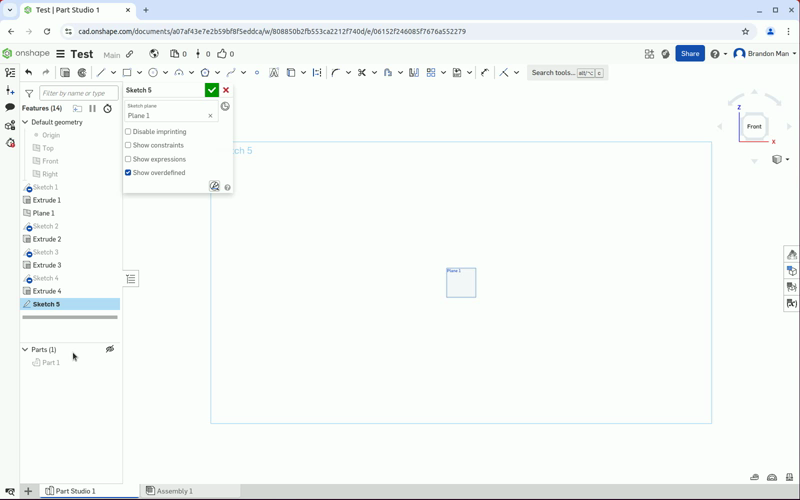
key(l)
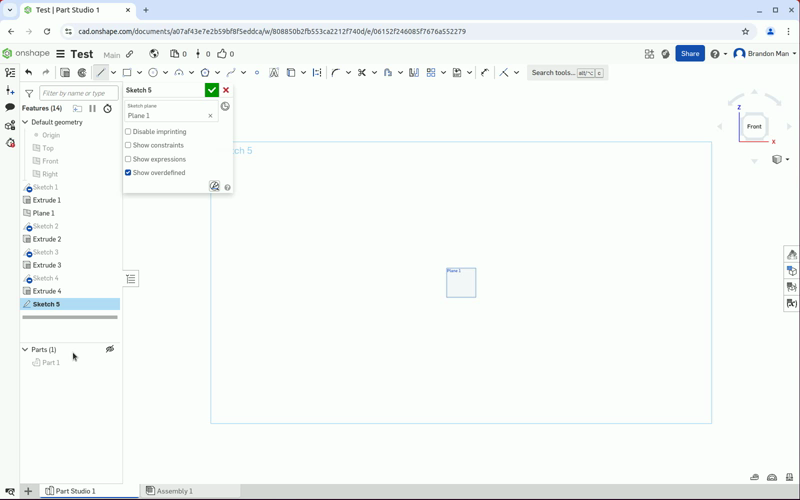
key_down(shift)
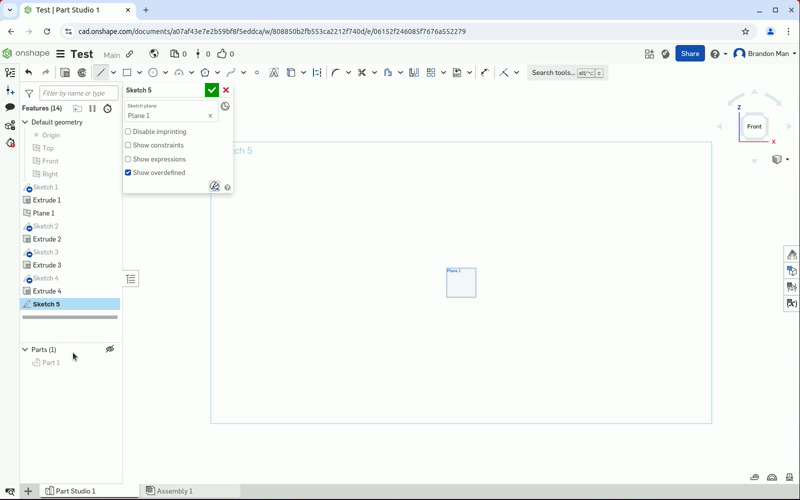
mouse_move(375, 333)
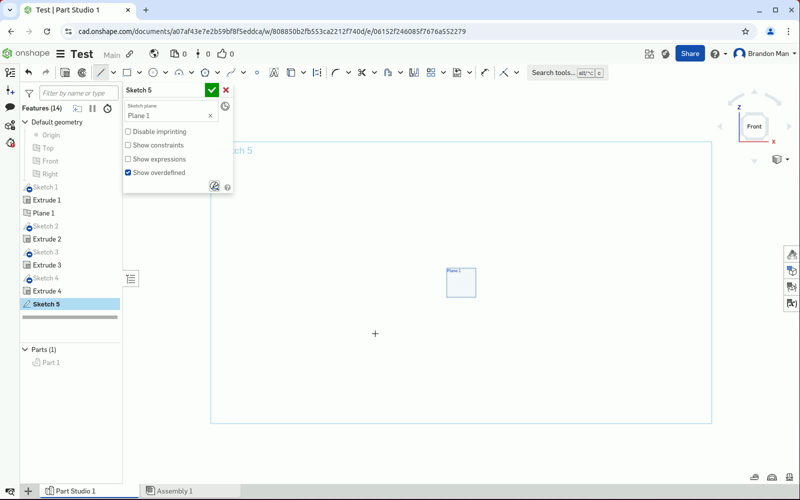
click(375, 333)
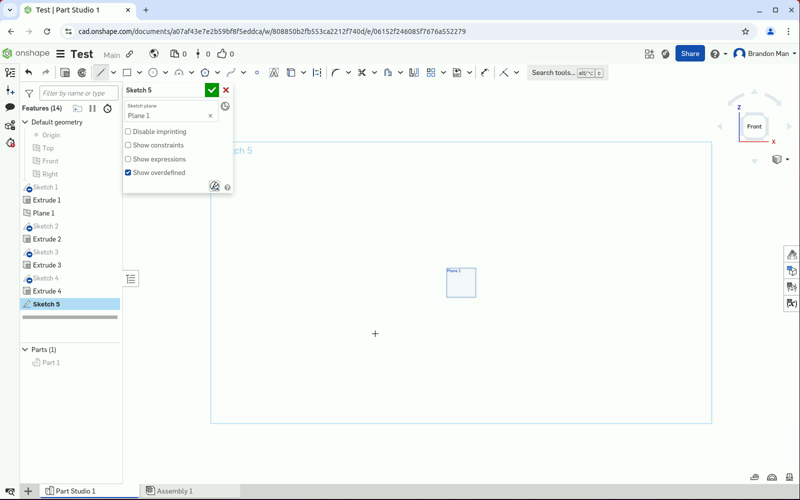
key_up(shift)
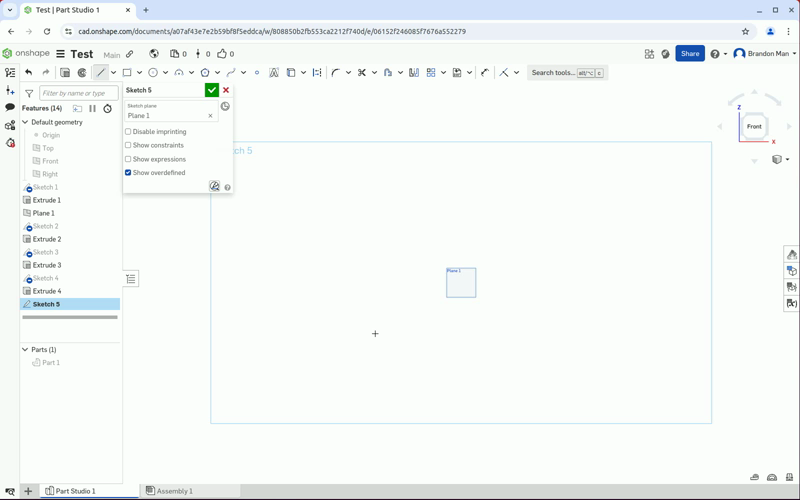
key_down(shift)
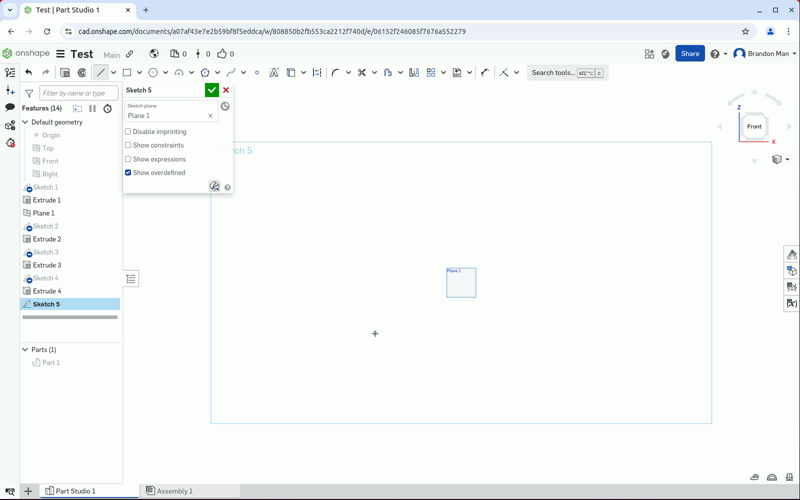
mouse_move(405, 333)
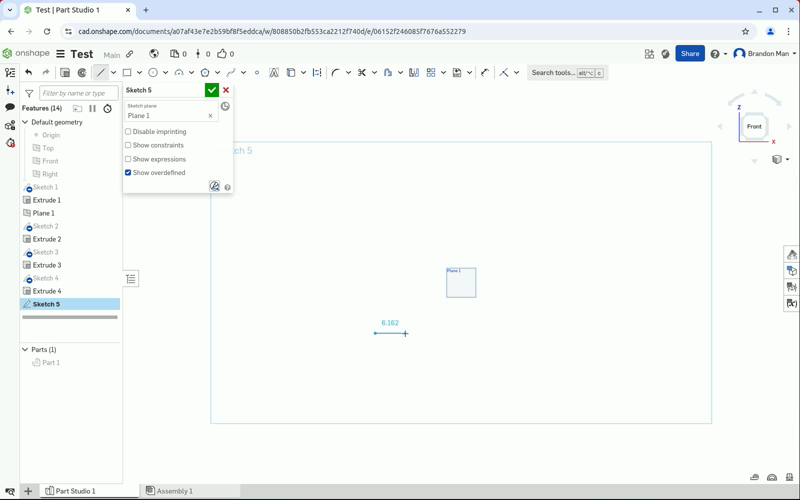
mouse_move(415, 333)
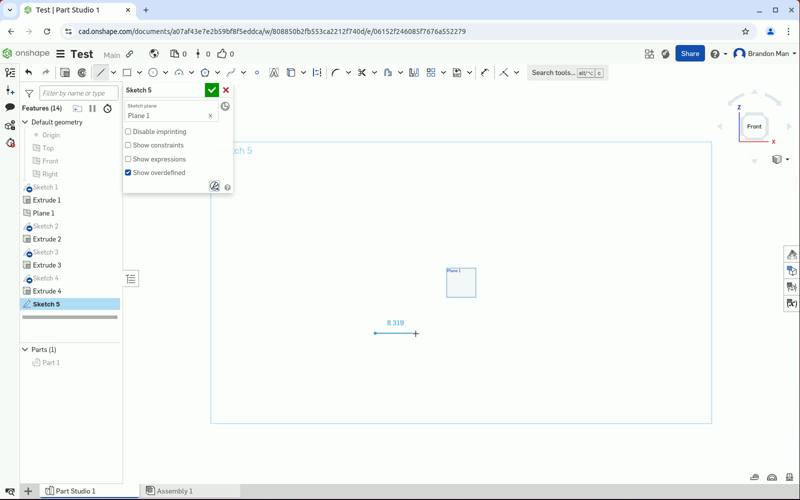
click(415, 333)
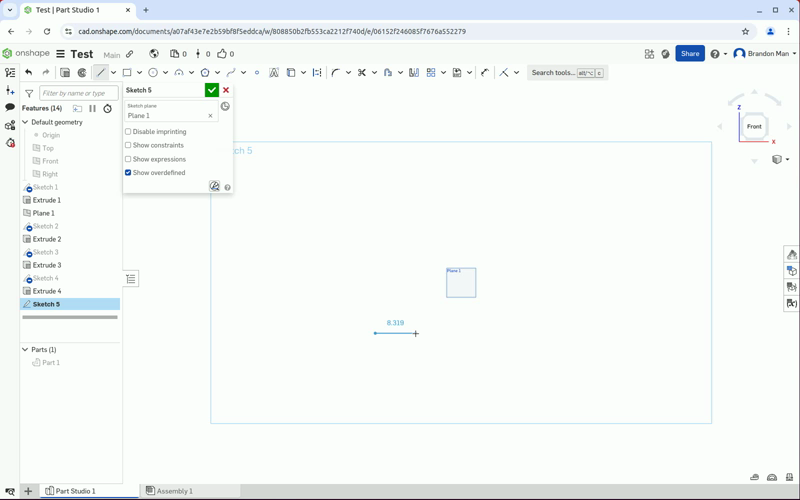
key_up(shift)
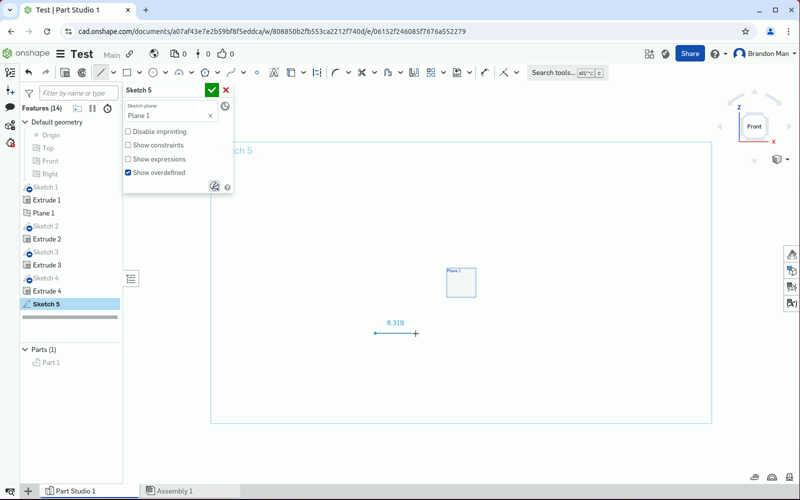
key_down(shift)
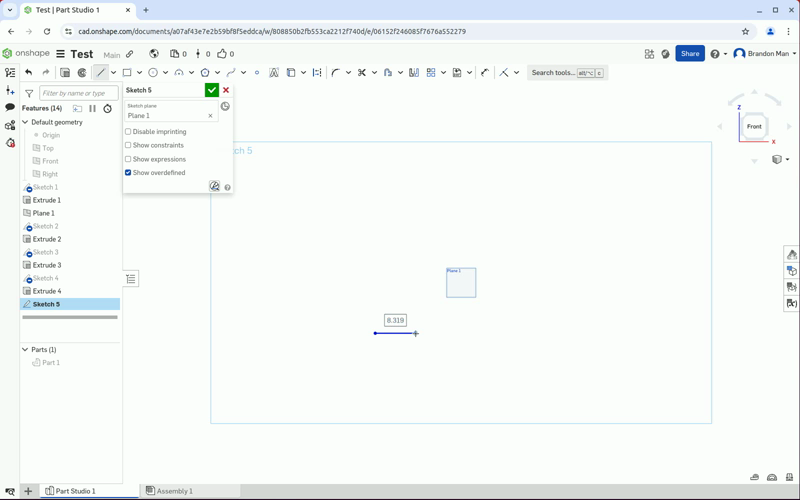
mouse_move(445, 333)
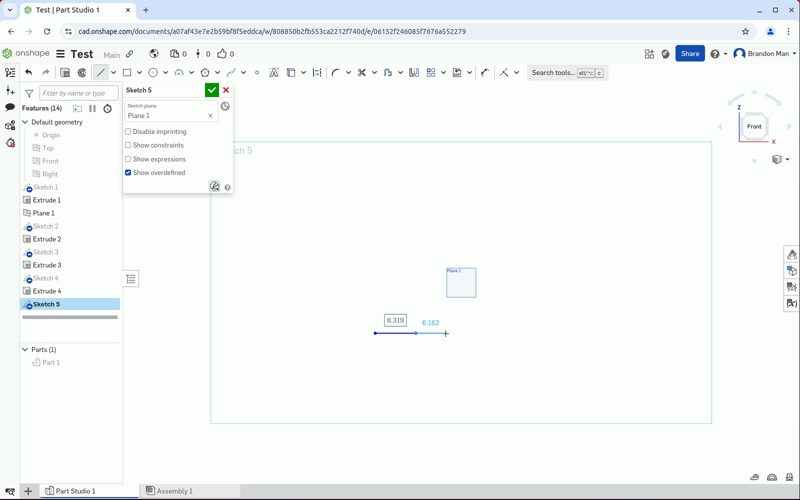
mouse_move(415, 292)
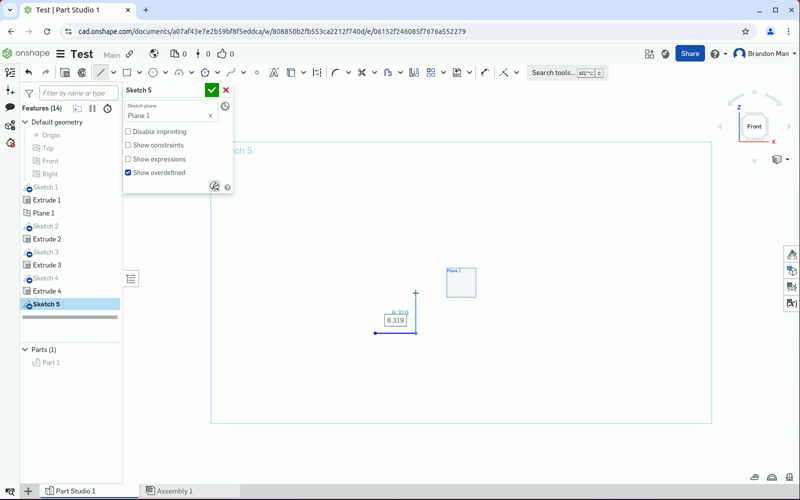
click(415, 292)
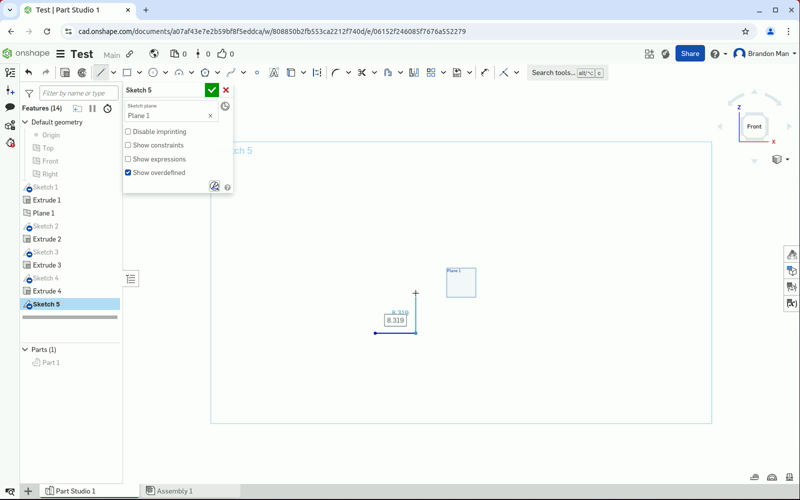
key_up(shift)
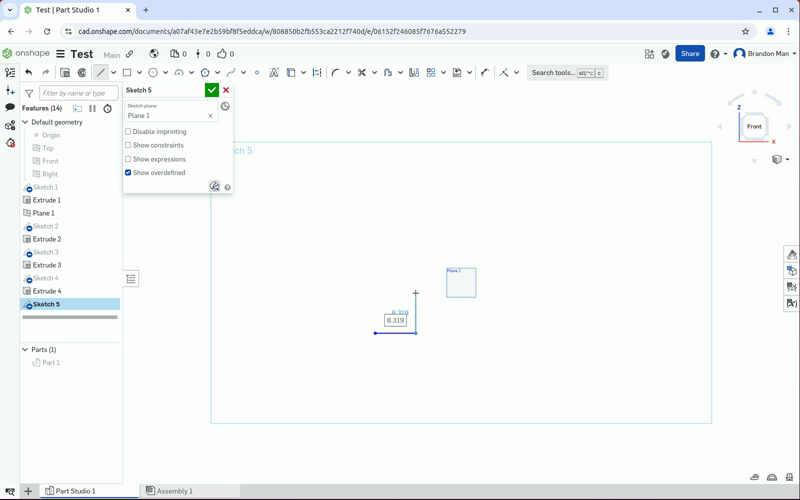
key_down(shift)
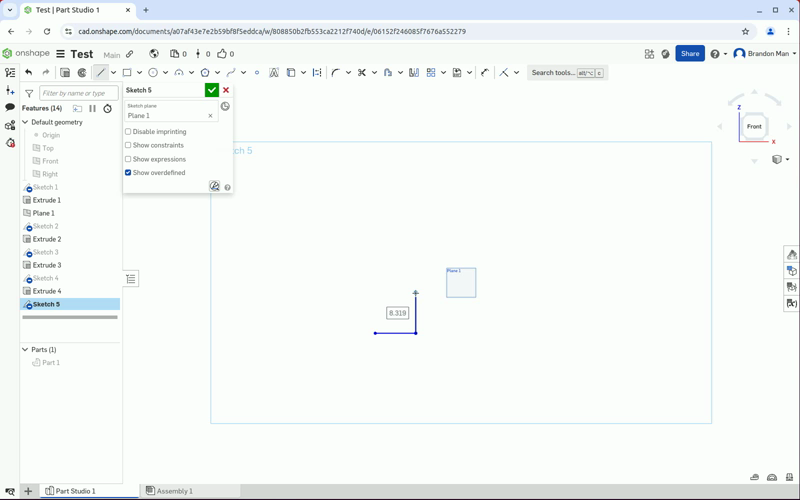
mouse_move(445, 292)
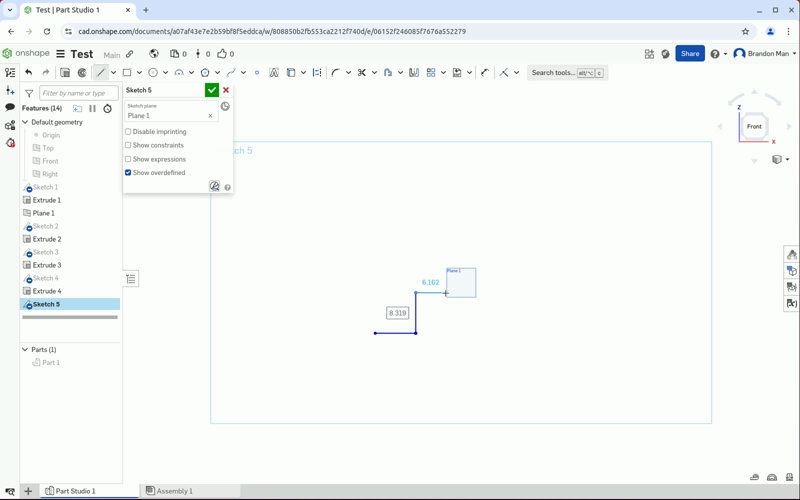
mouse_move(375, 292)
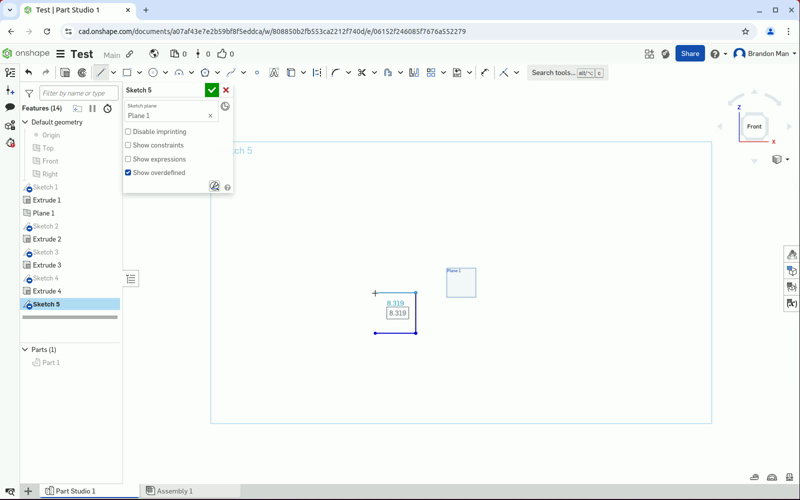
click(375, 292)
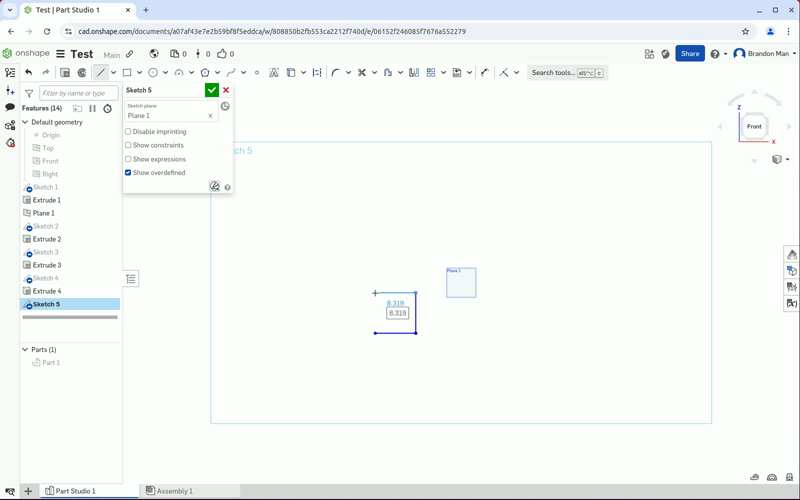
key_up(shift)
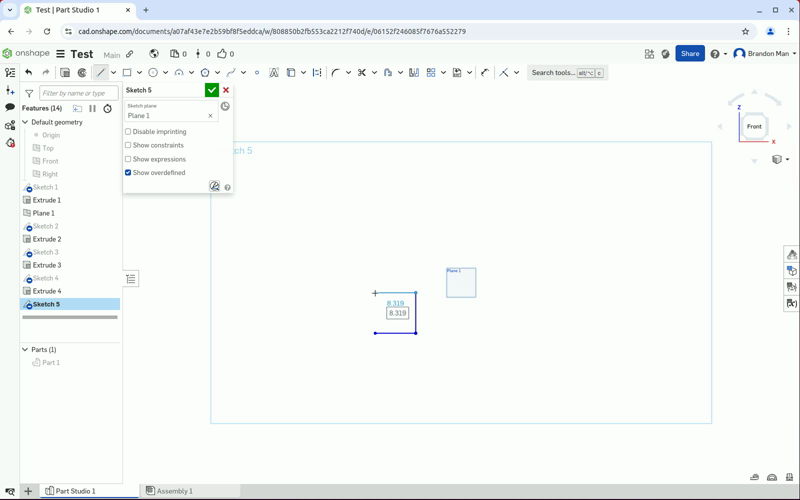
mouse_move(405, 292)
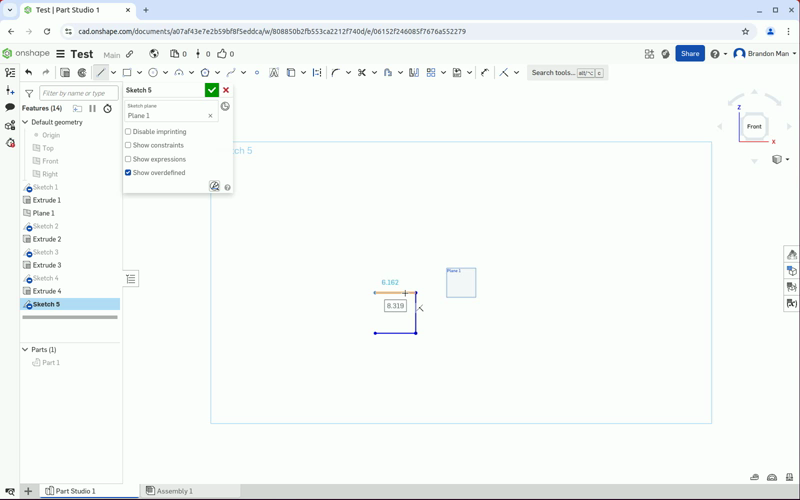
key_down(shift)
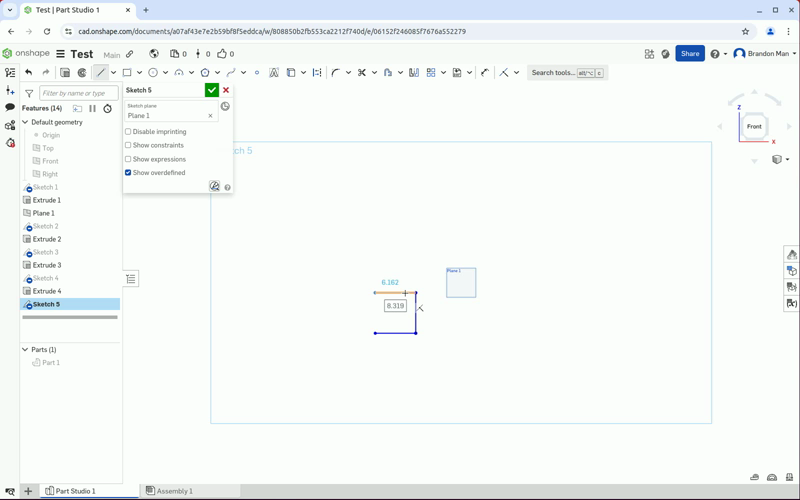
mouse_move(375, 333)
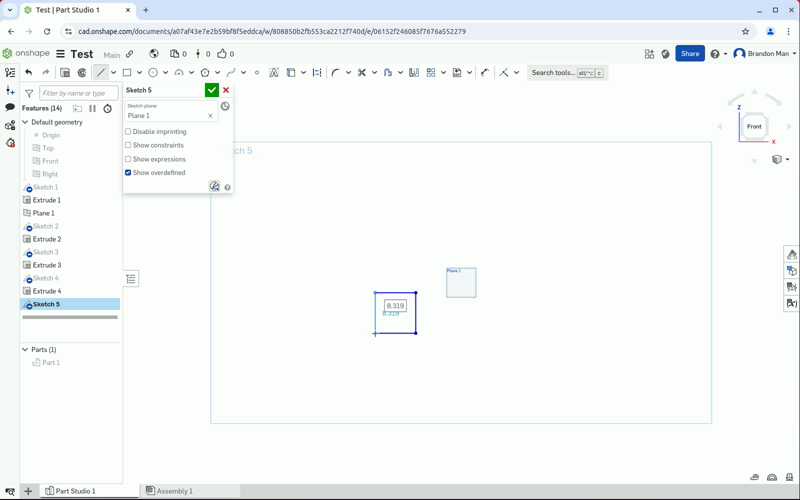
key_up(shift)
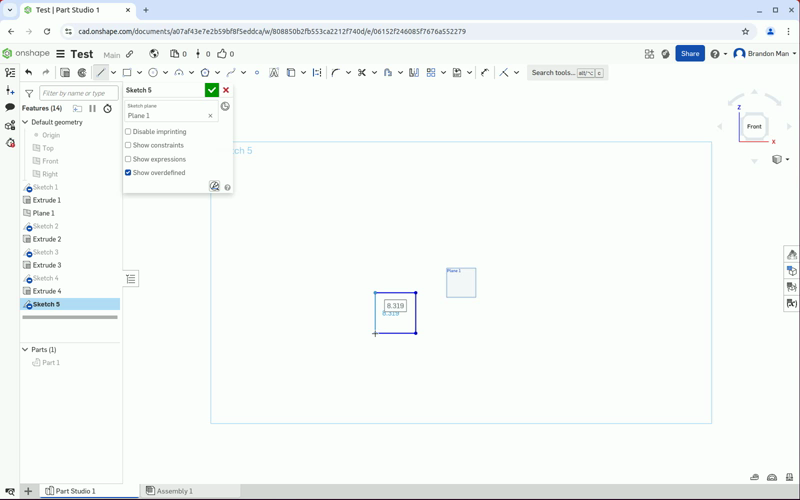
click(375, 333)
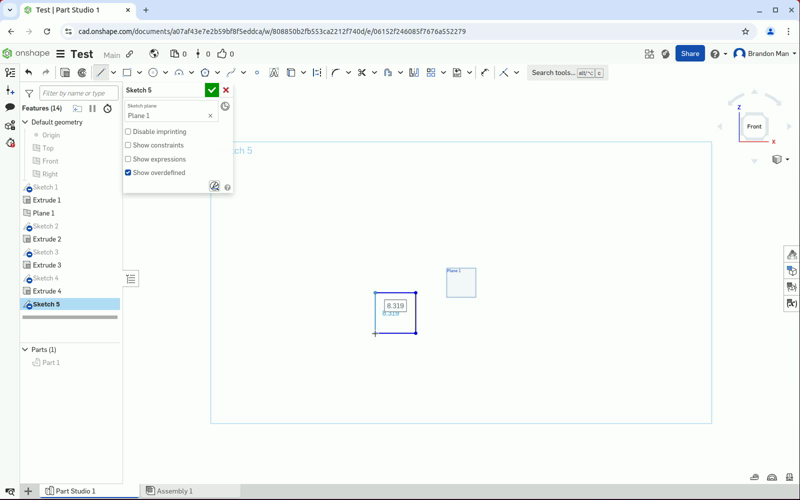
key(esc)
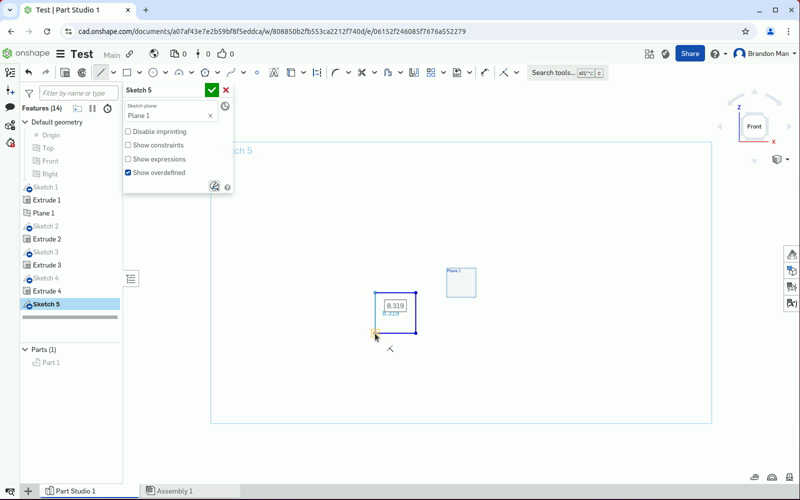
mouse_move(382, 304)
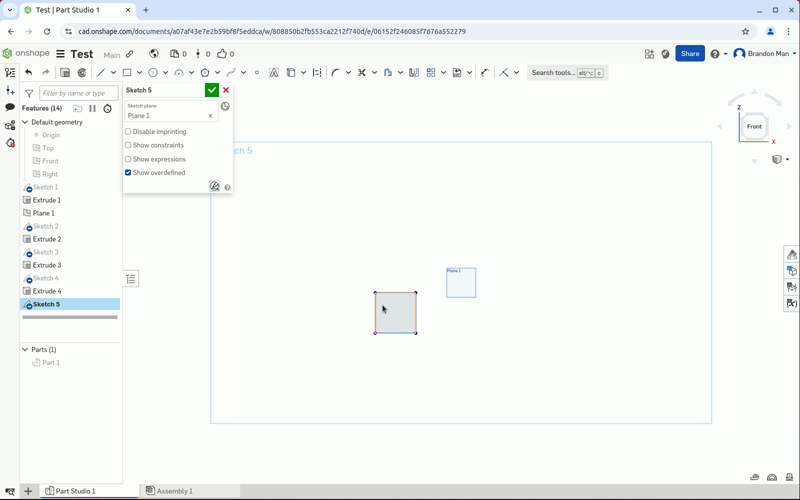
scroll(6)
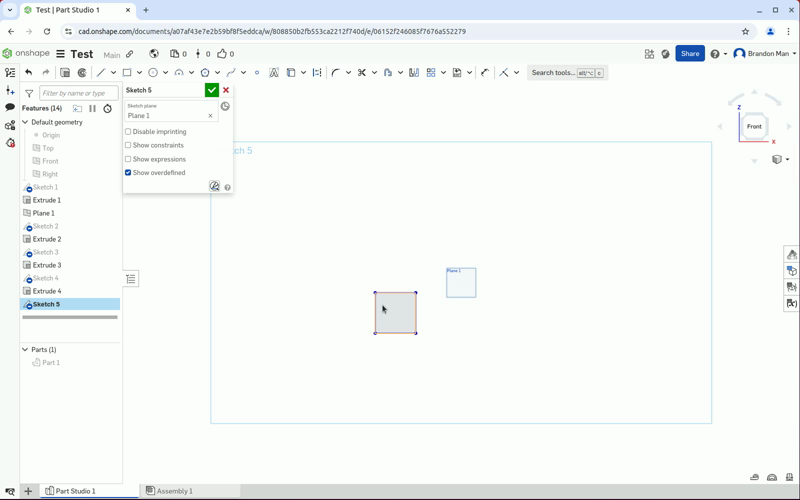
scroll(6)
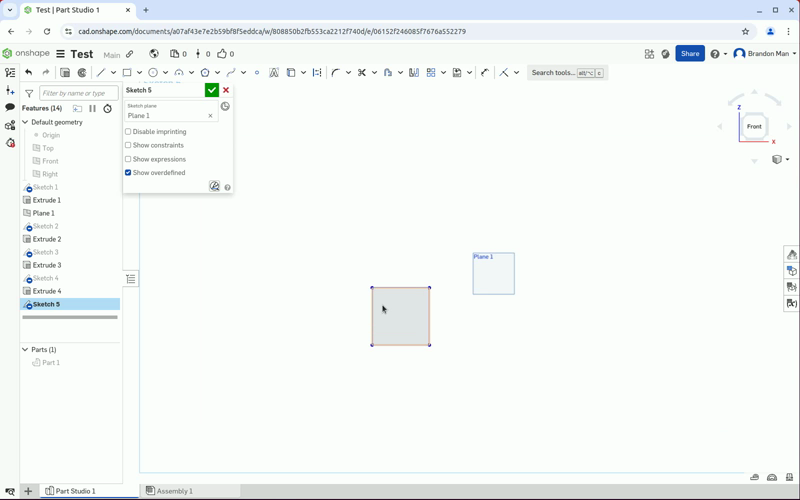
scroll(6)
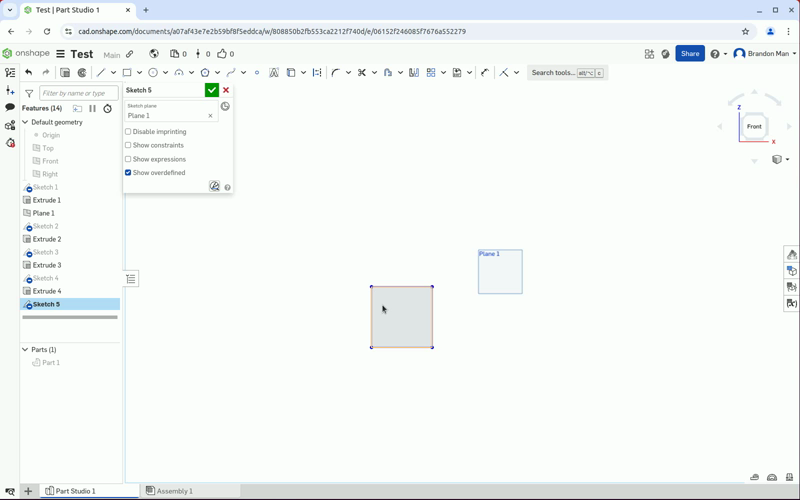
scroll(6)
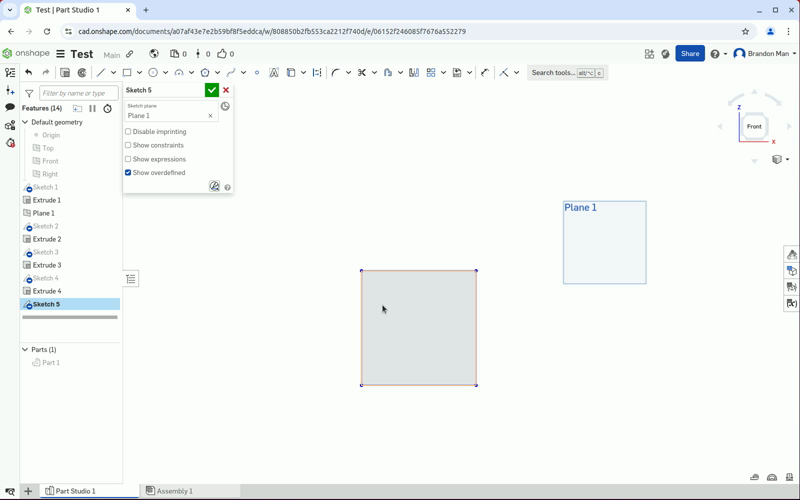
scroll(6)
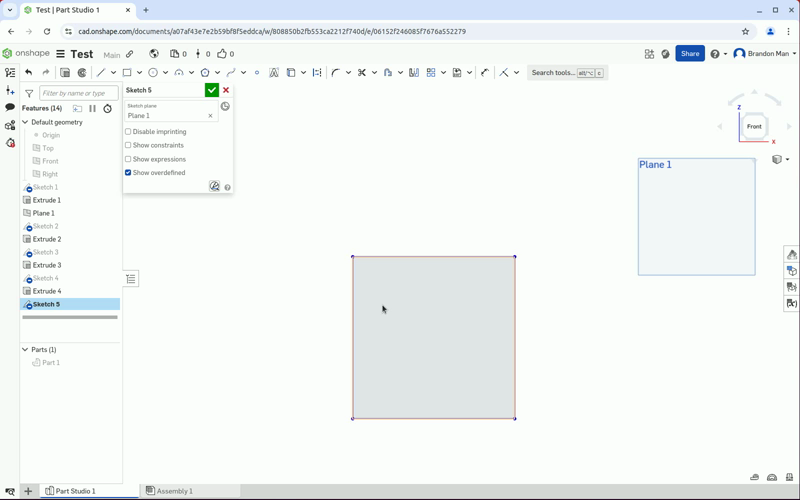
scroll(6)
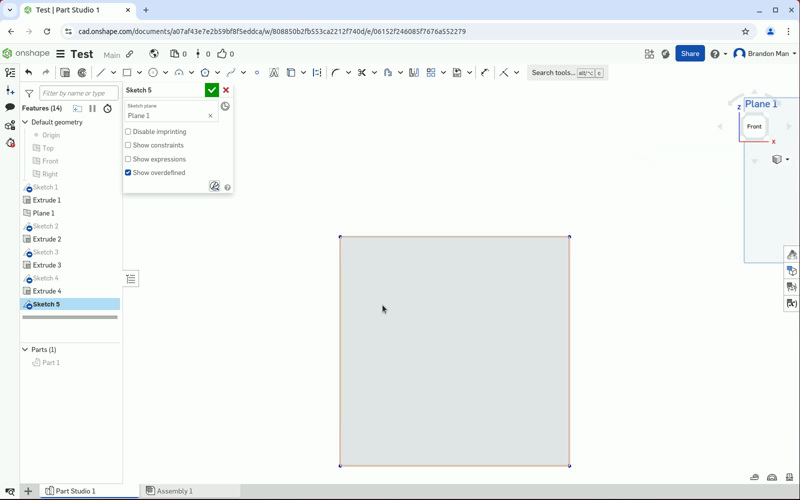
scroll(6)
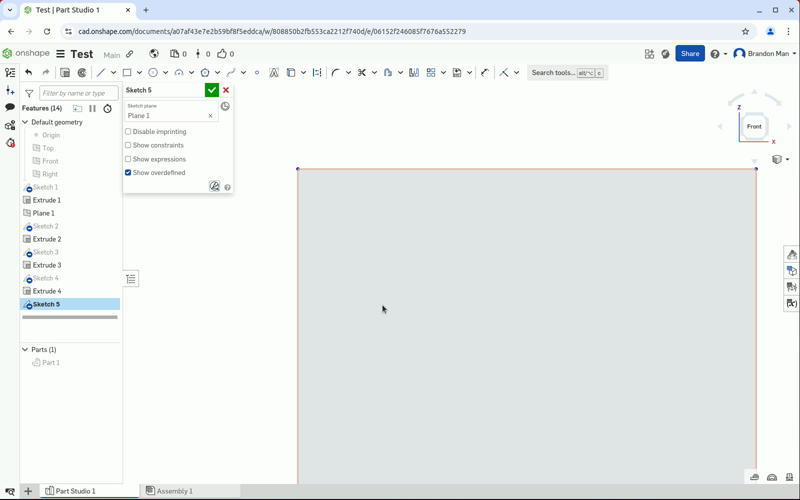
click(382, 304)
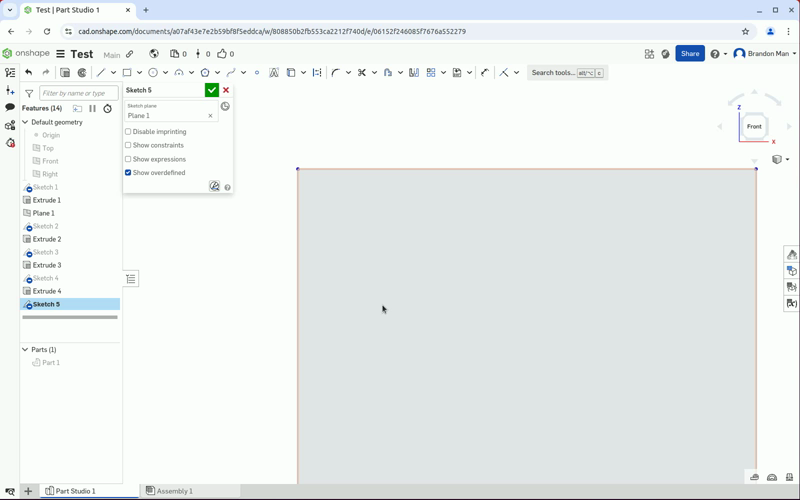
scroll(-6)
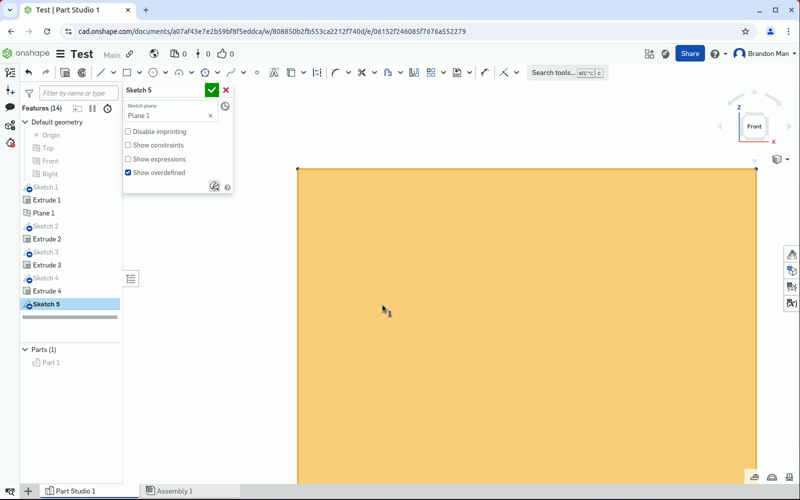
scroll(-6)
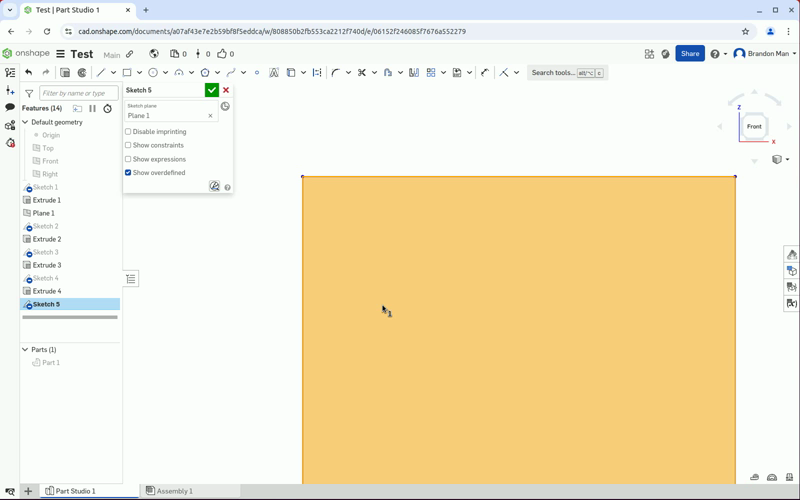
scroll(-6)
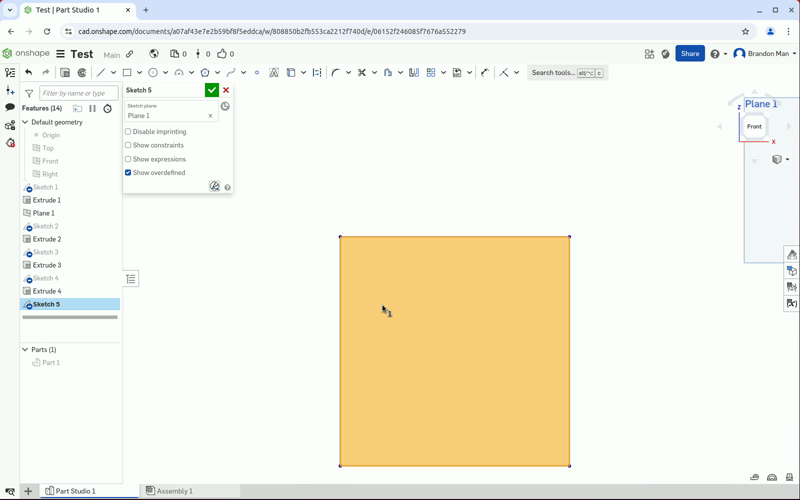
scroll(-6)
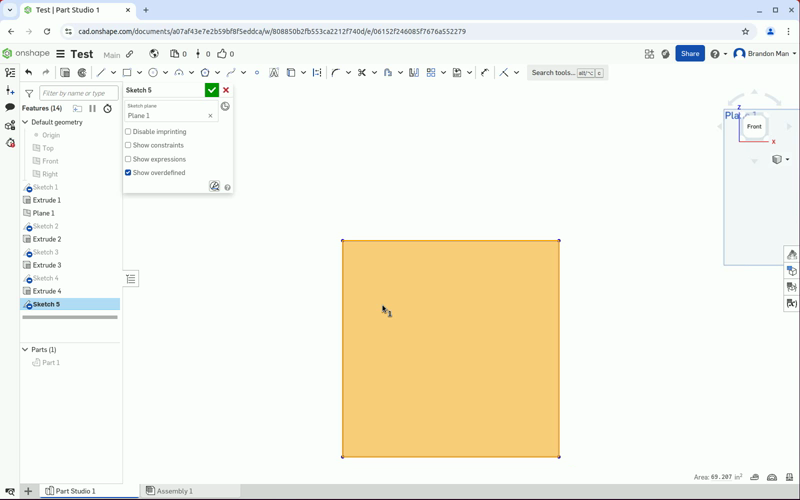
scroll(-6)
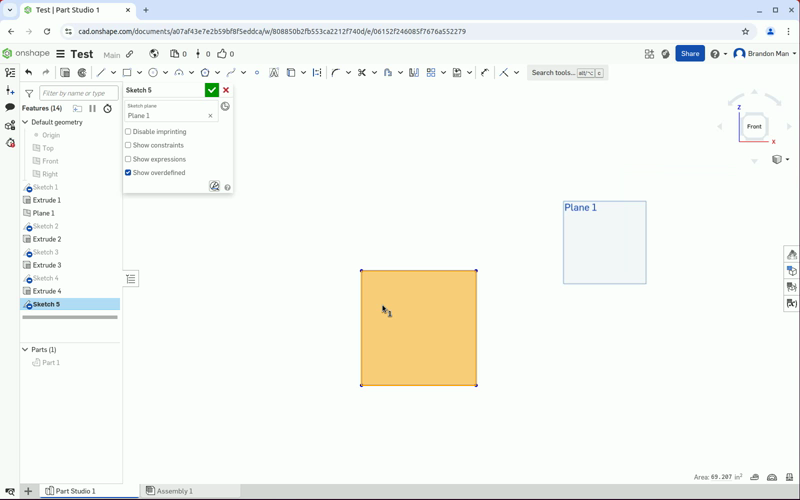
scroll(-6)
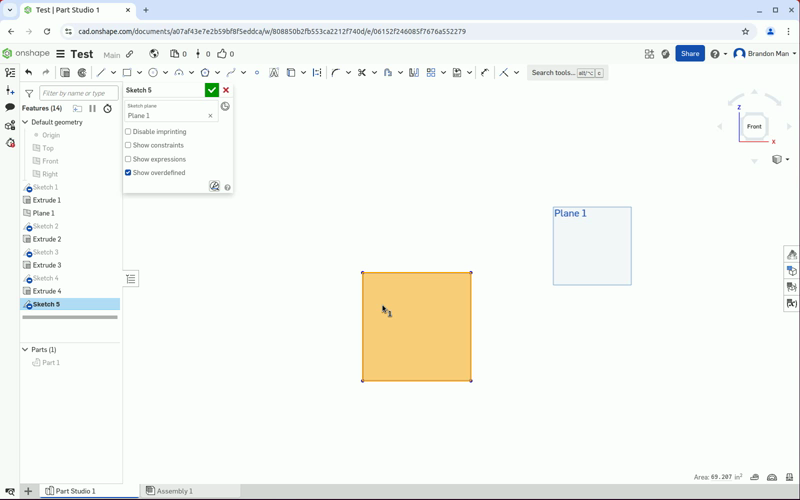
scroll(-6)
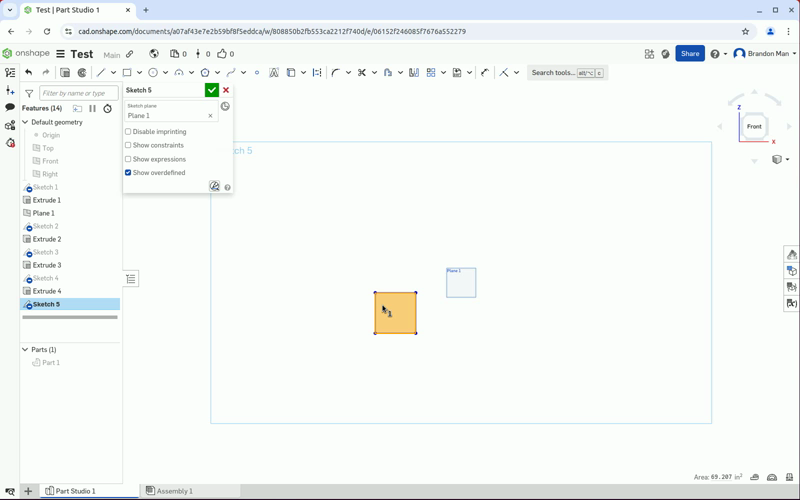
mouse_move(73, 352)
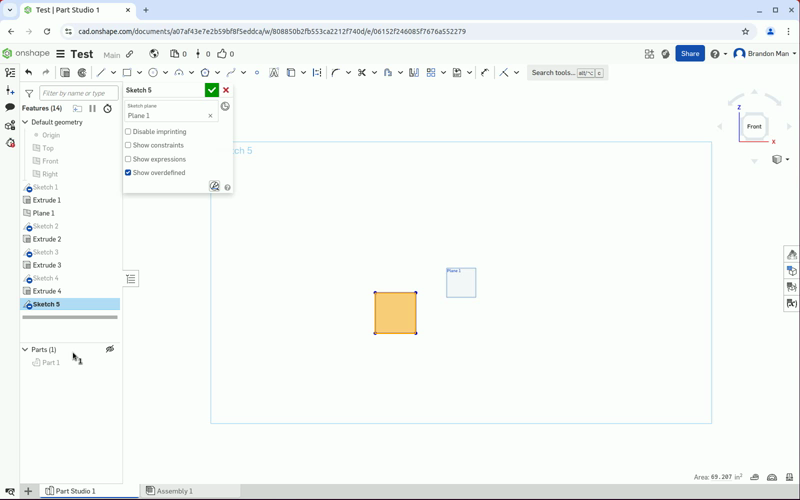
key(shift+y)
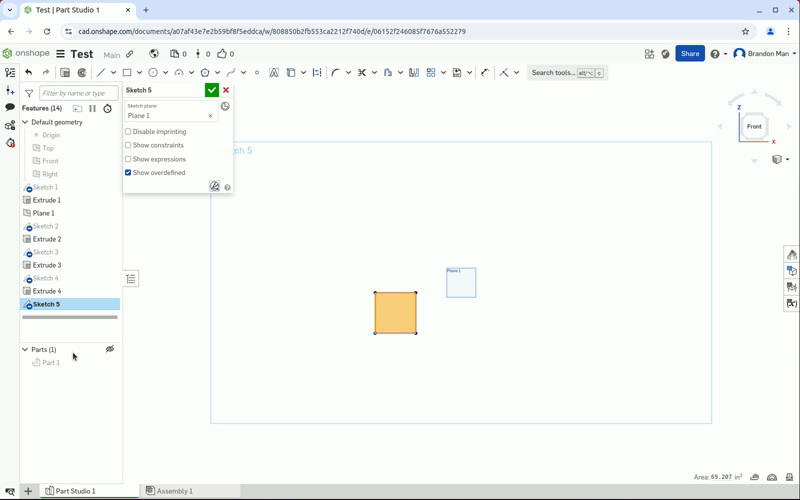
key(shift+e)
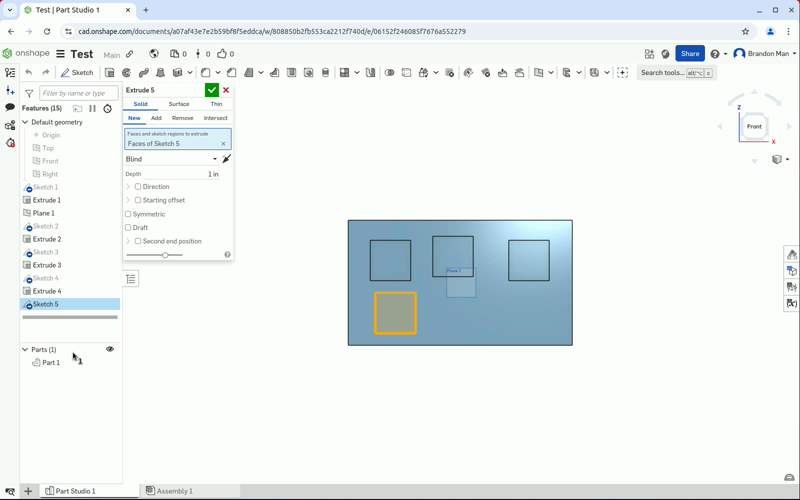
mouse_move(143, 106)
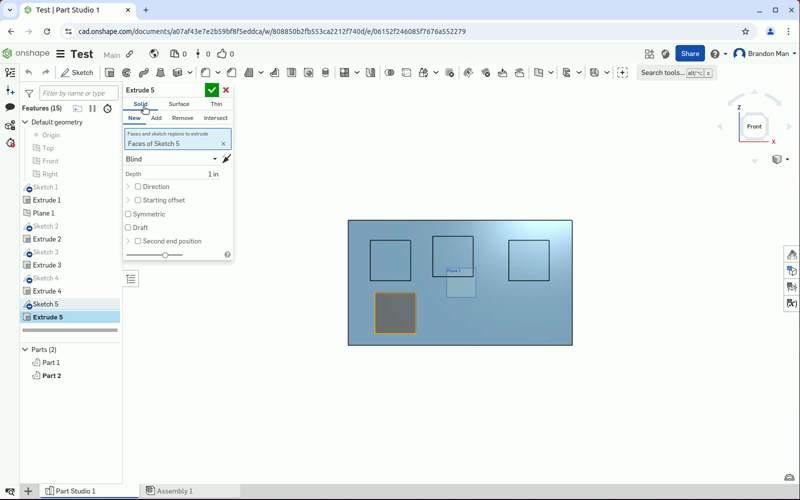
click(143, 106)
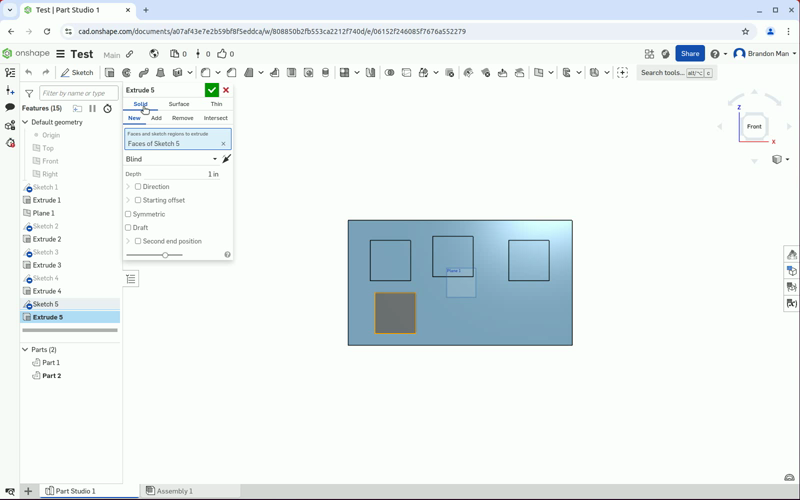
mouse_move(186, 120)
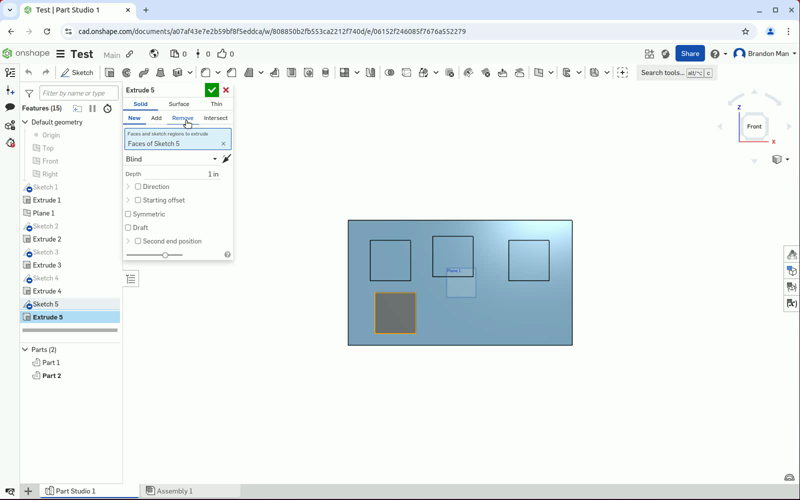
click(186, 120)
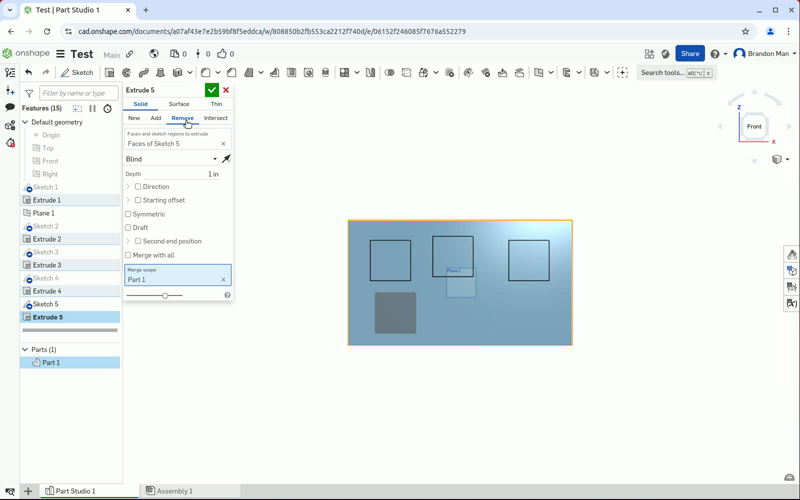
key(tab, 4)
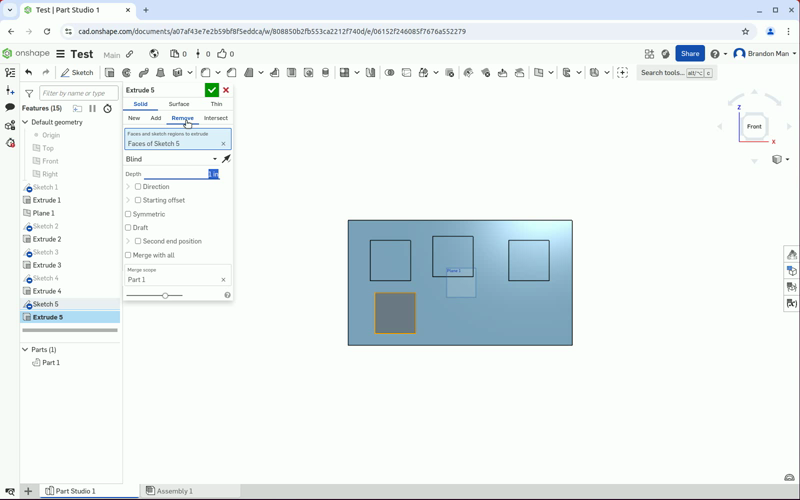
text(-10.11)
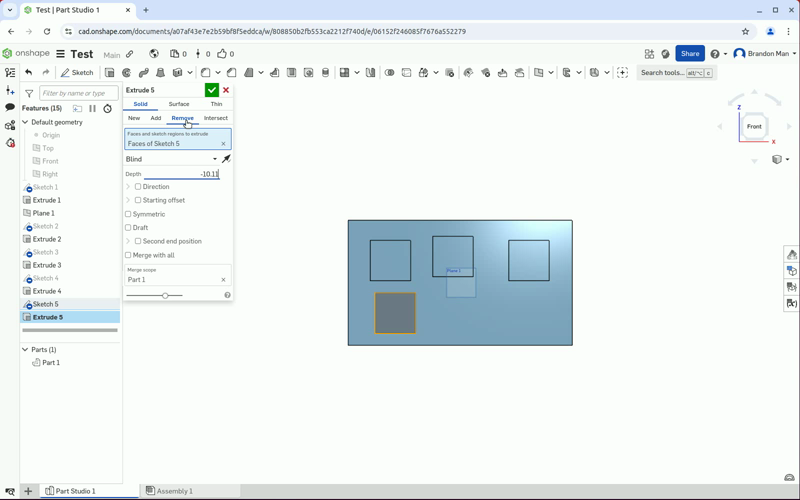
key(tab, 3)
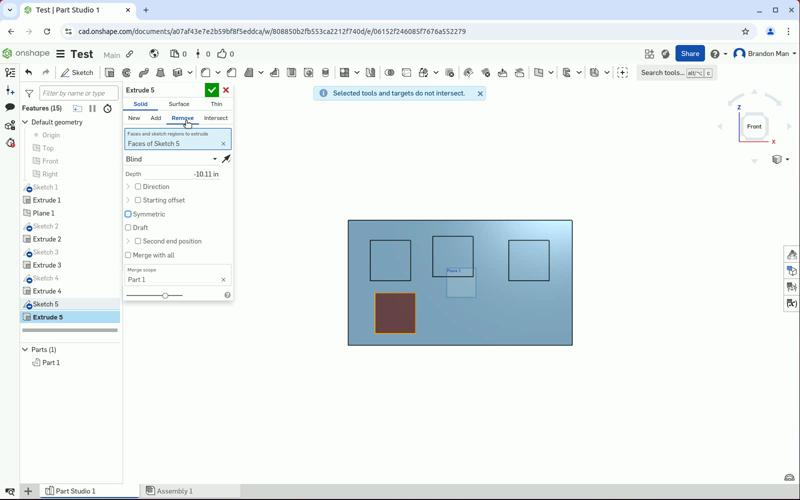
key(space)
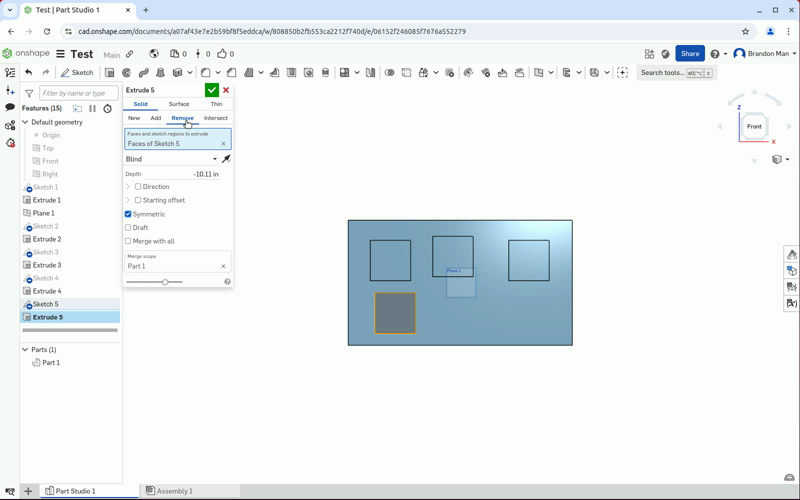
key(tab, 2)
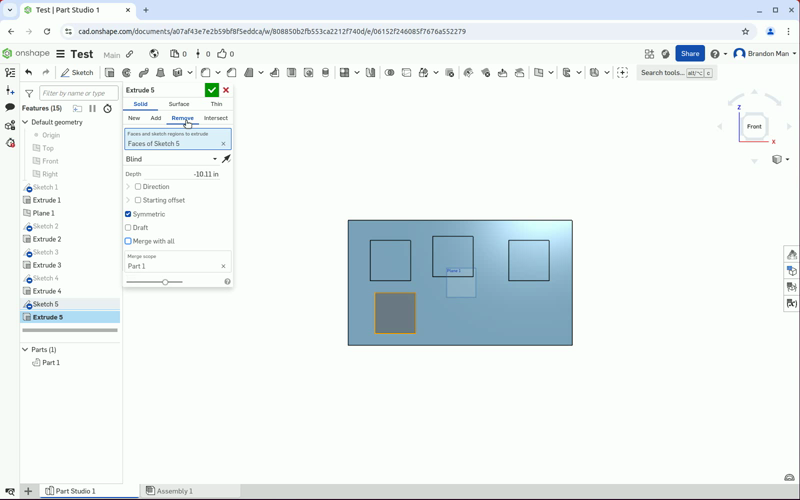
key(space)
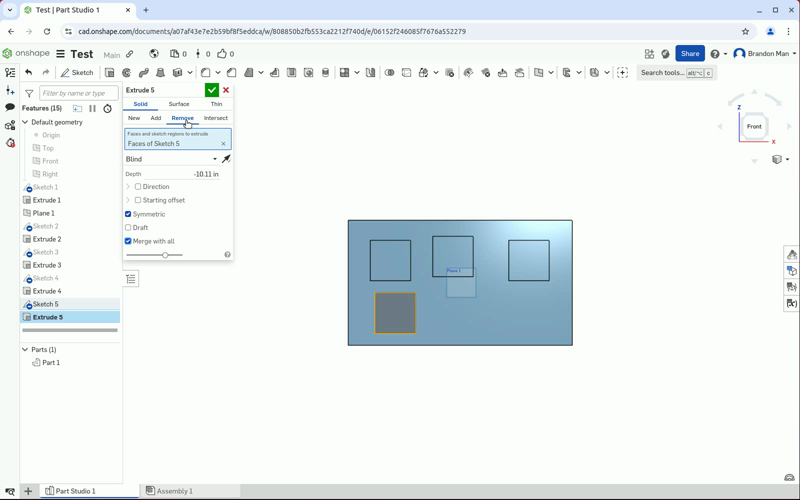
key(enter)
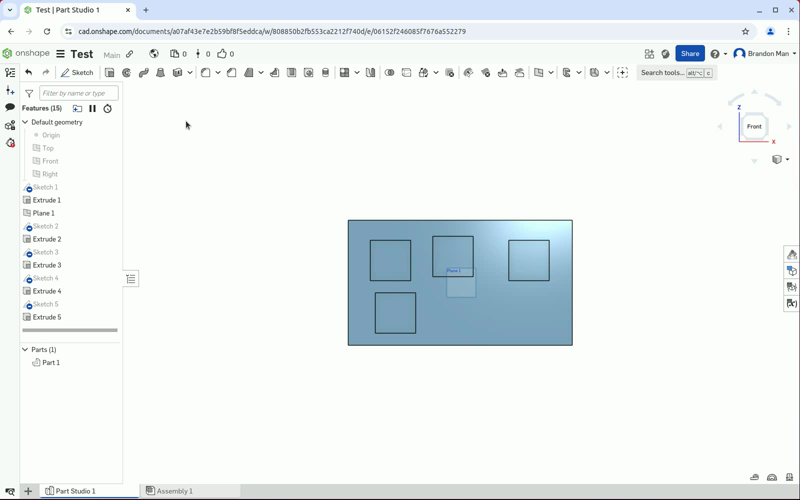
key(shift+h)
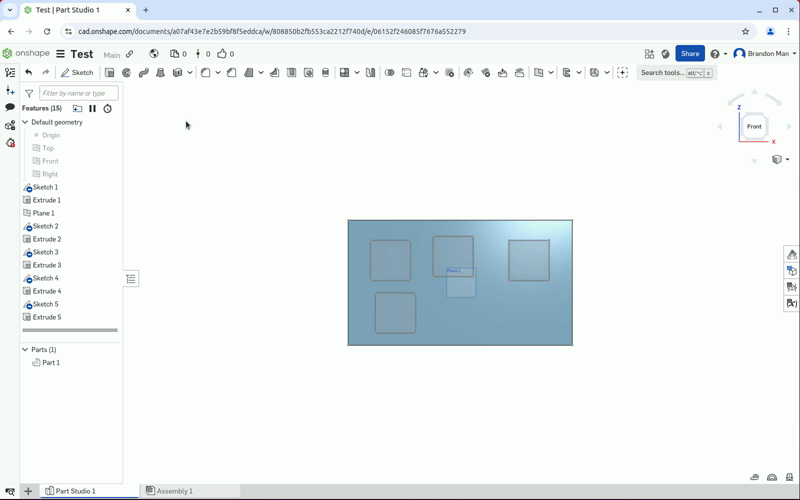
key(shift+h)
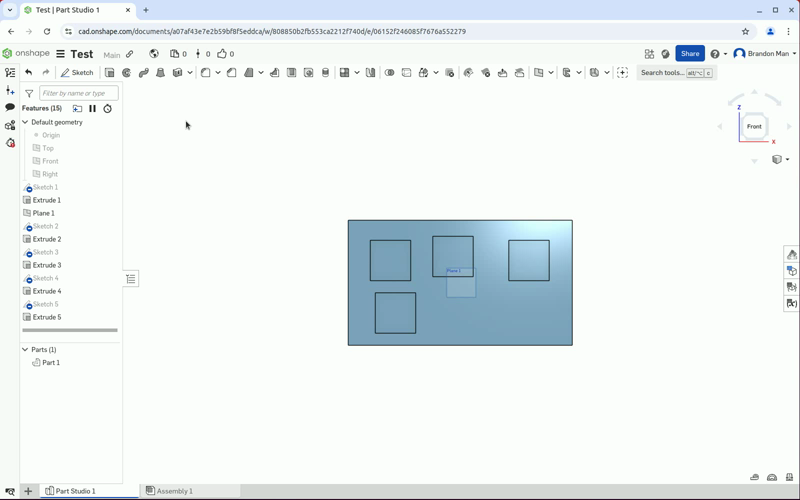
mouse_move(73, 189)
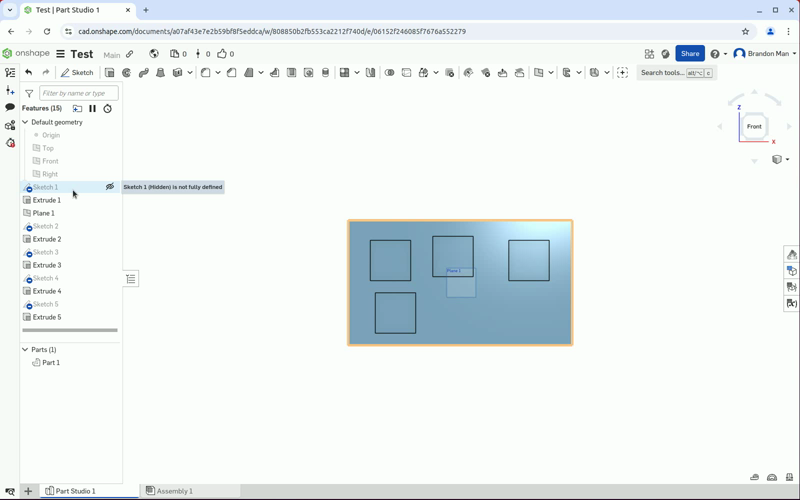
click(73, 189)
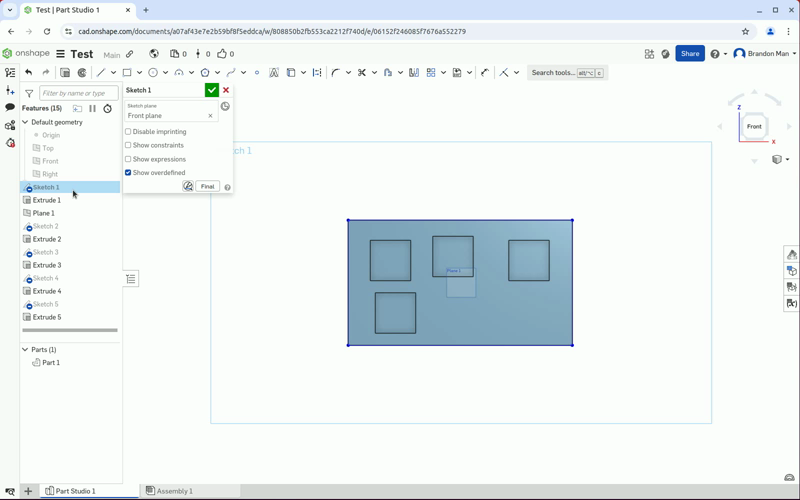
mouse_move(229, 92)
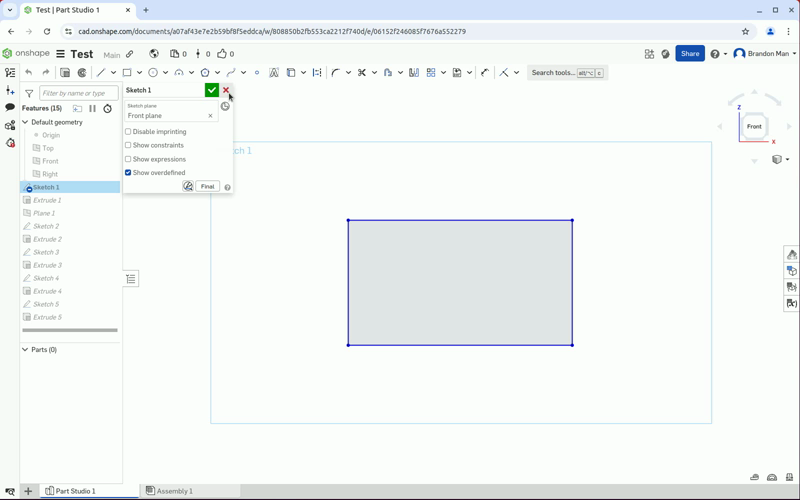
click(229, 92)
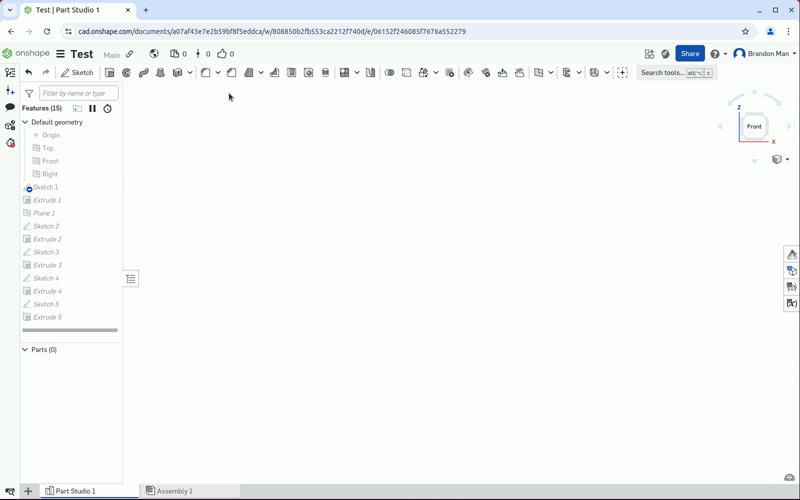
key(shift+s)
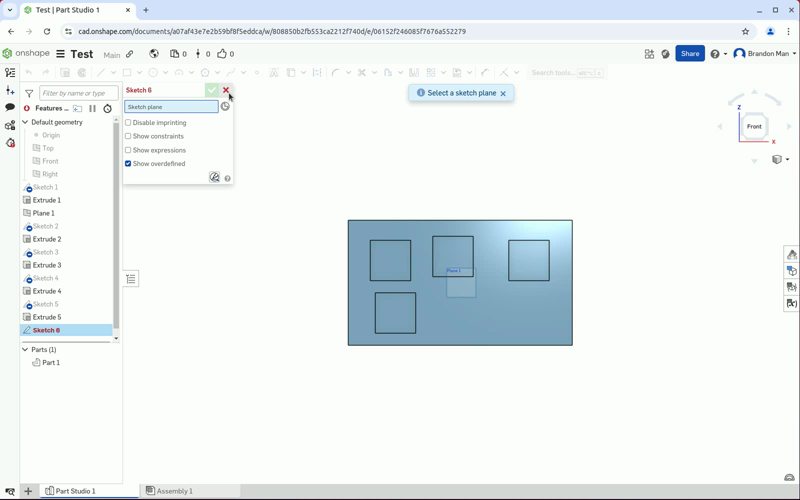
mouse_move(69, 215)
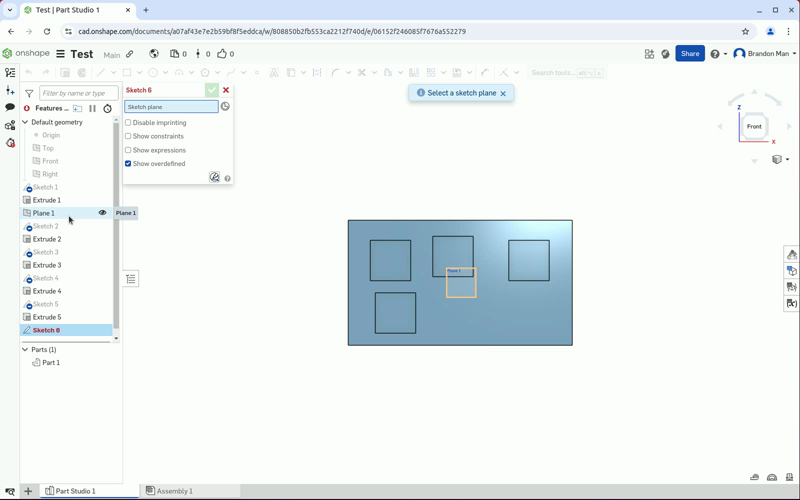
click(69, 215)
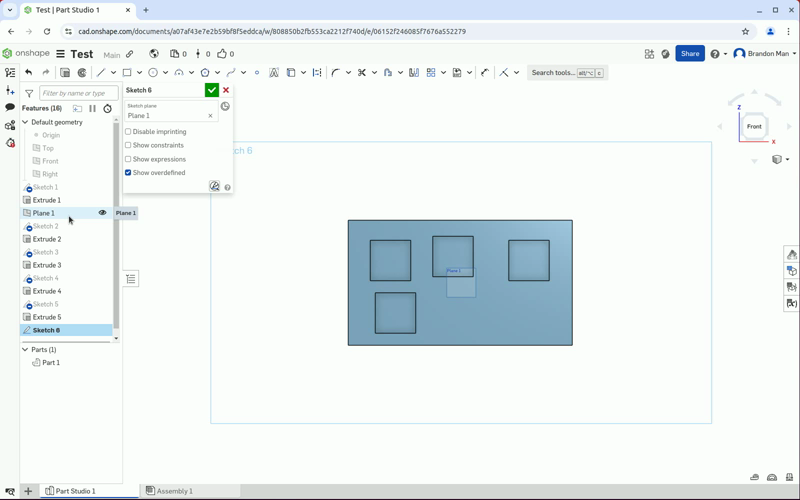
mouse_move(73, 352)
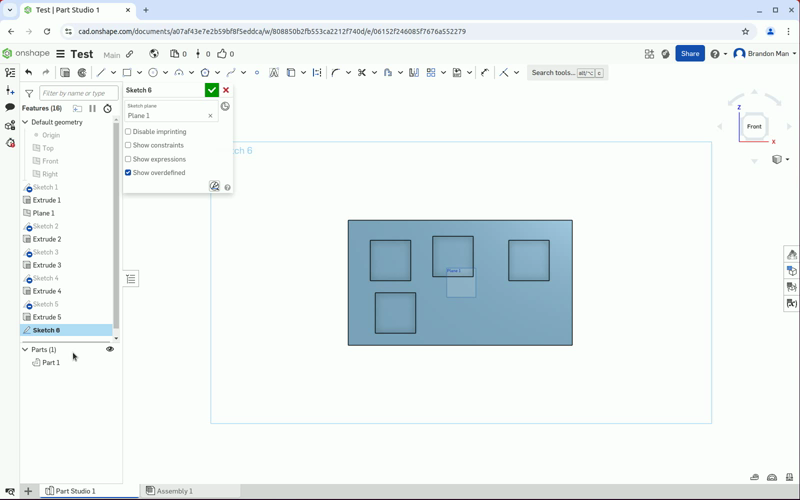
key(y)
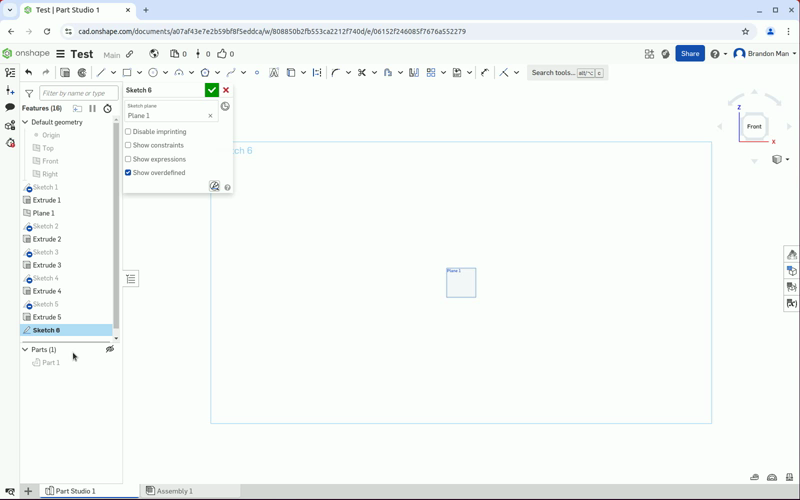
key(l)
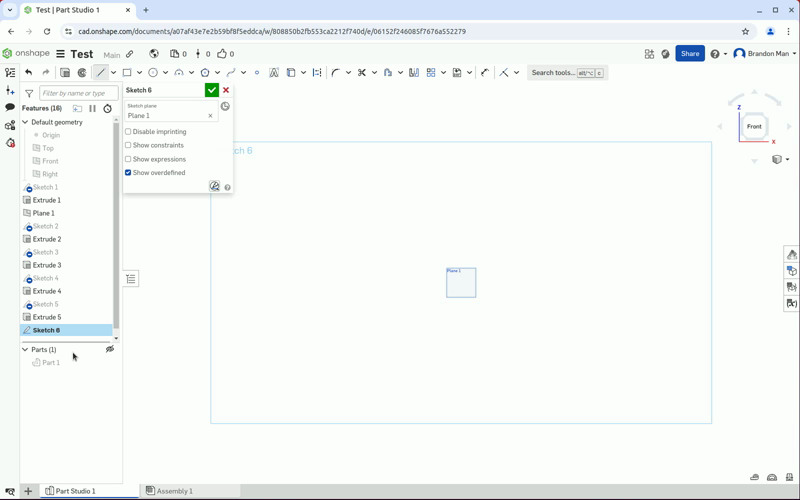
key_down(shift)
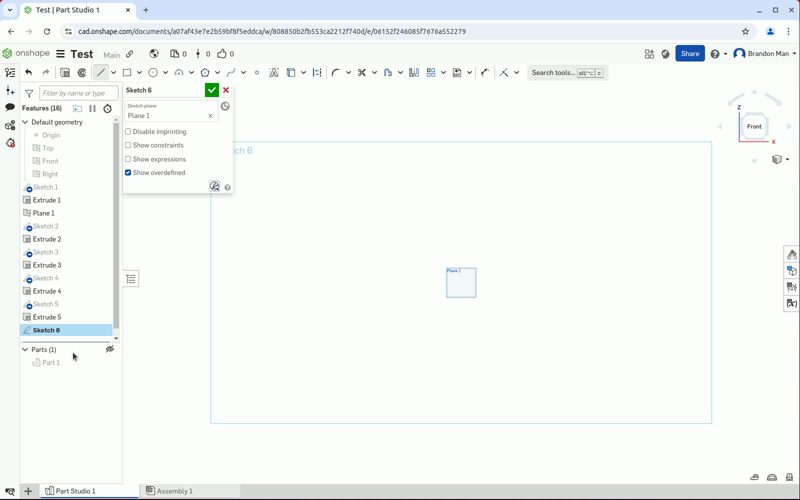
mouse_move(506, 337)
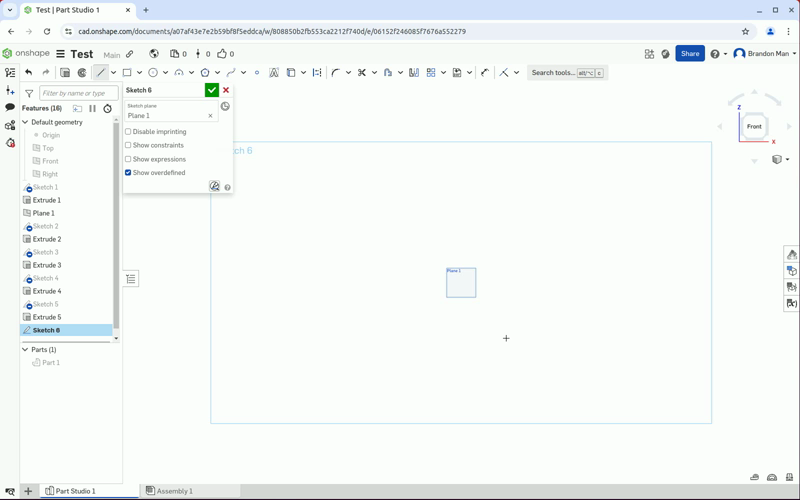
click(506, 337)
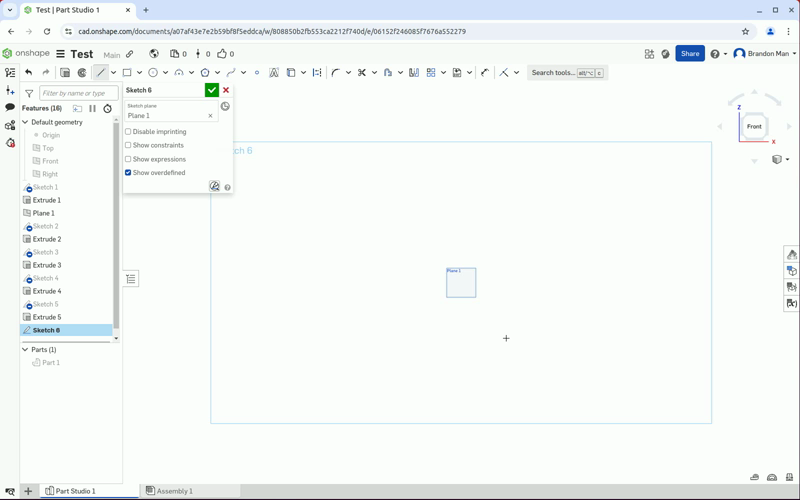
key_up(shift)
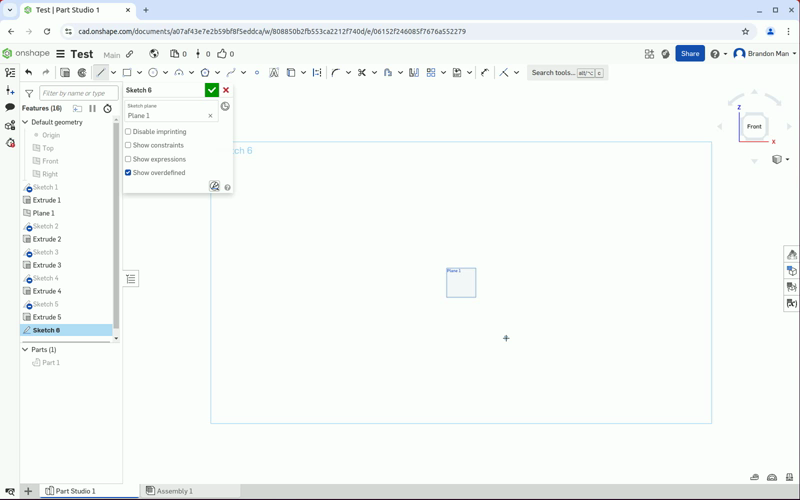
key_down(shift)
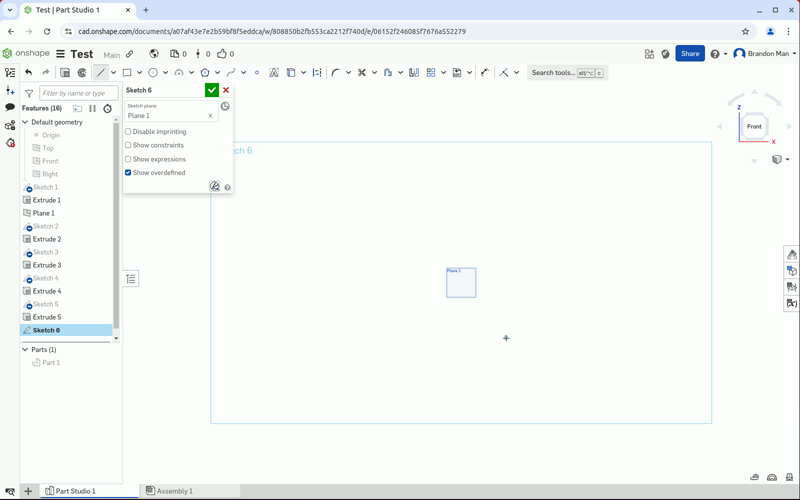
mouse_move(536, 337)
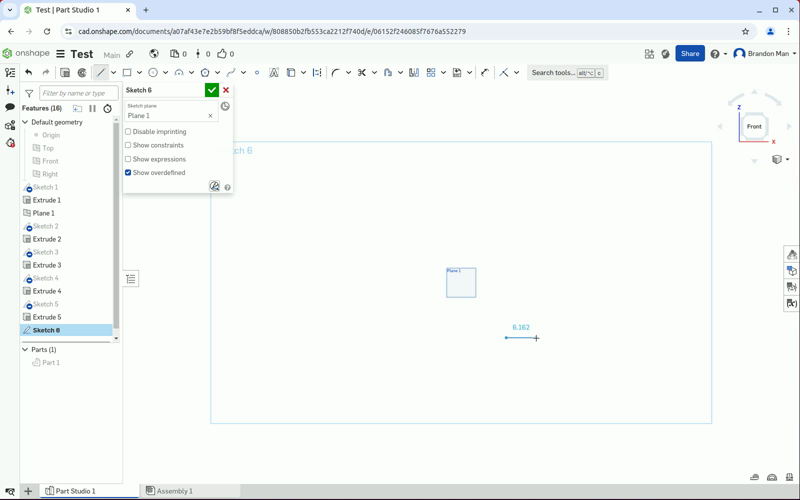
mouse_move(547, 337)
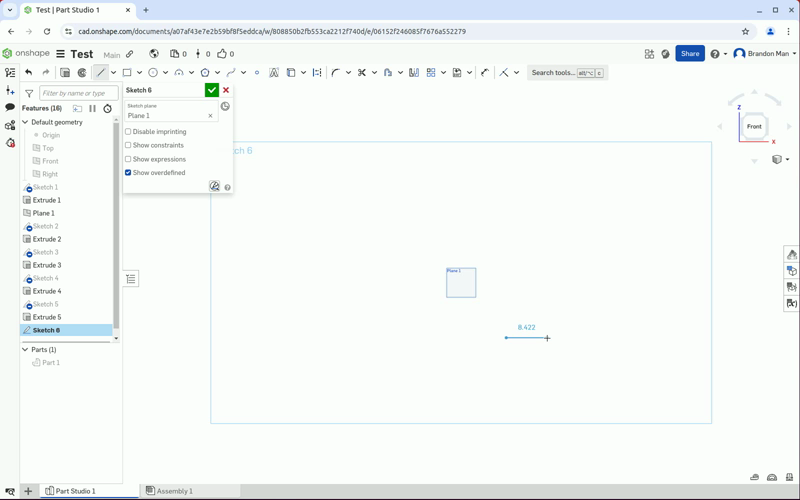
click(547, 337)
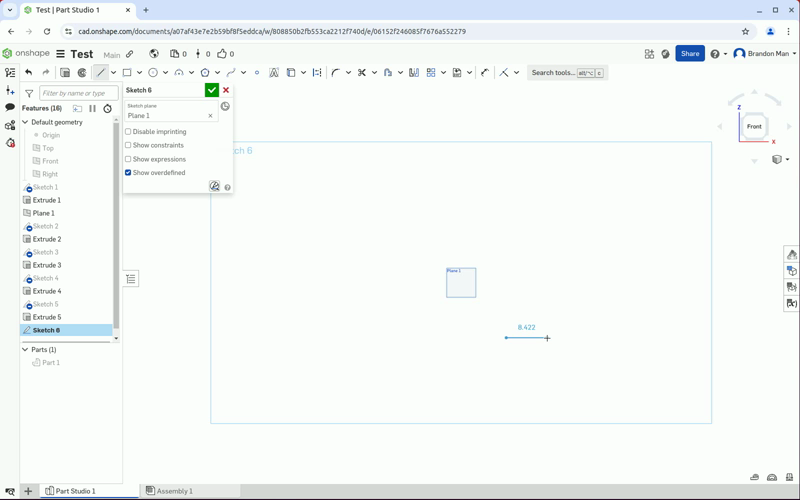
key_up(shift)
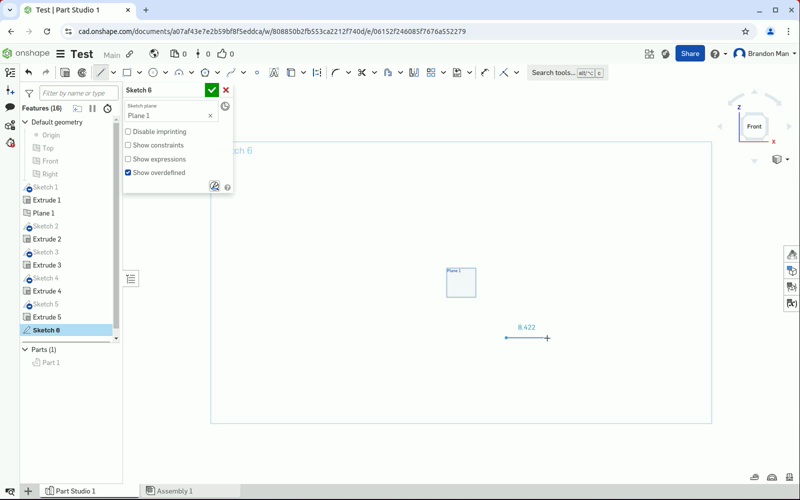
key_down(shift)
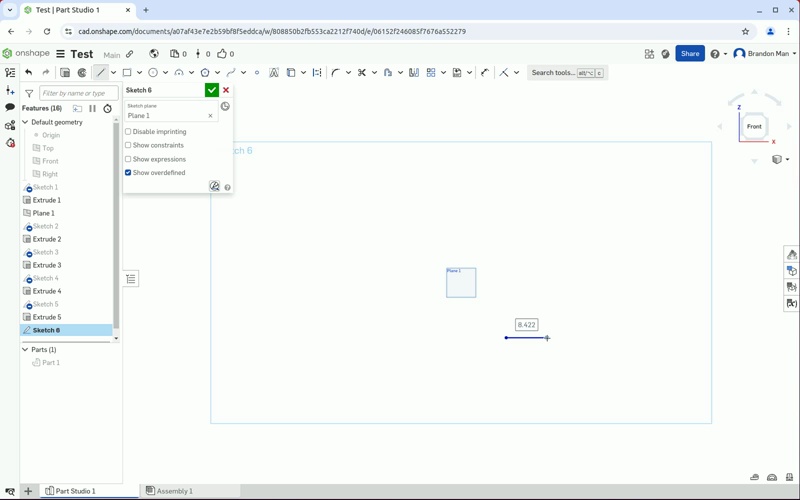
mouse_move(577, 337)
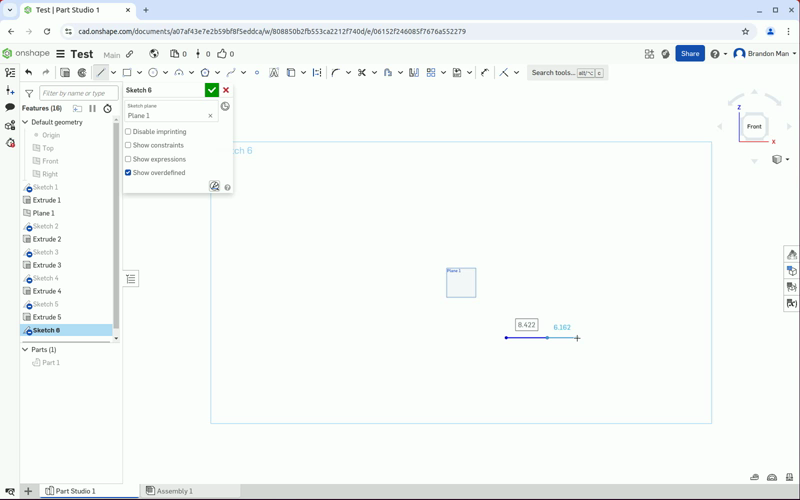
mouse_move(547, 297)
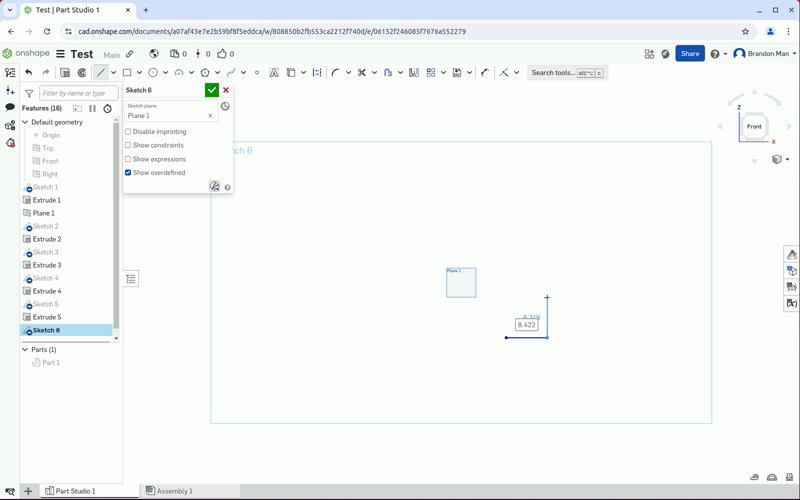
click(547, 297)
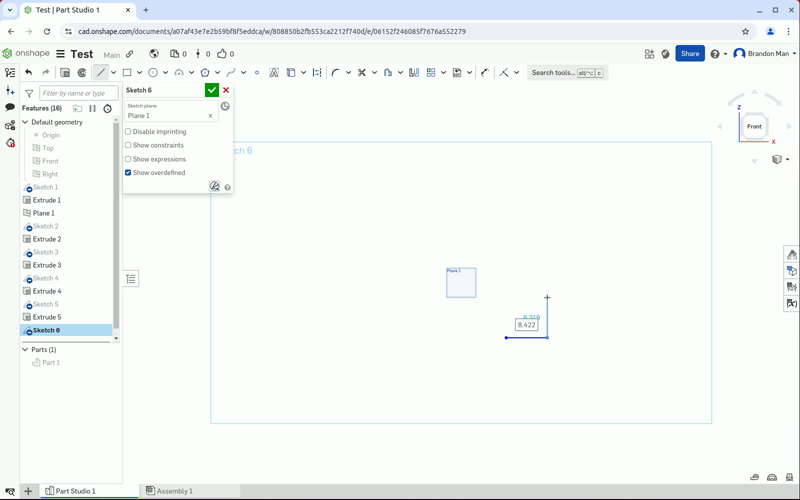
key_up(shift)
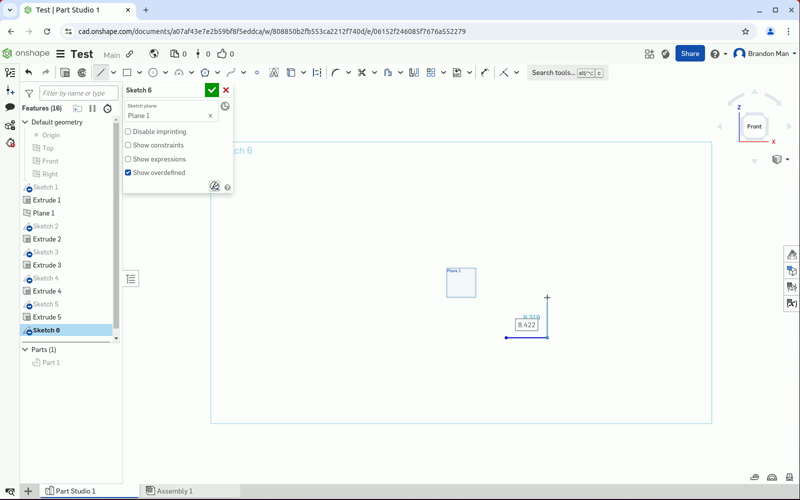
key_down(shift)
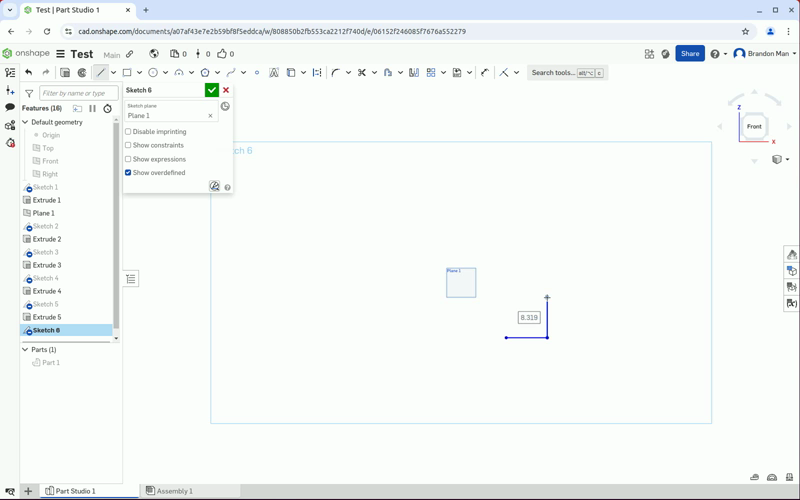
mouse_move(577, 297)
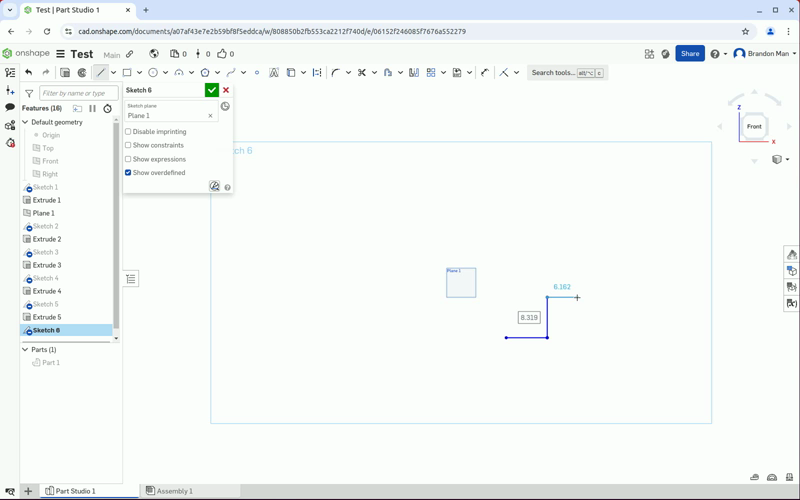
mouse_move(506, 297)
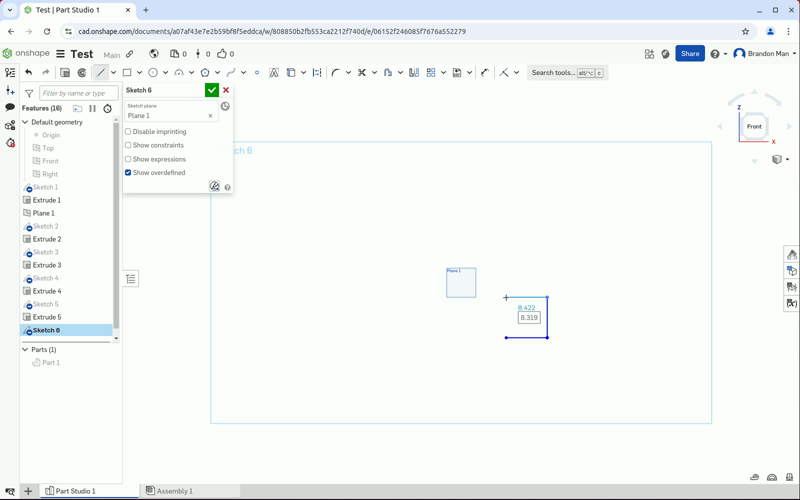
click(506, 297)
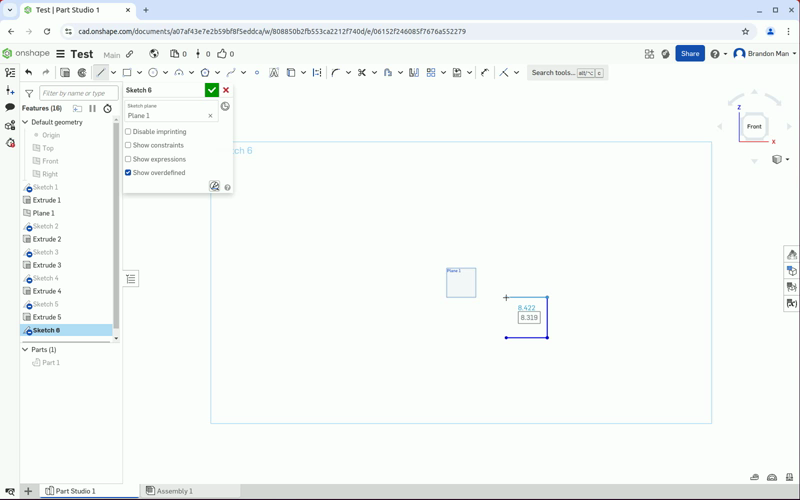
key_up(shift)
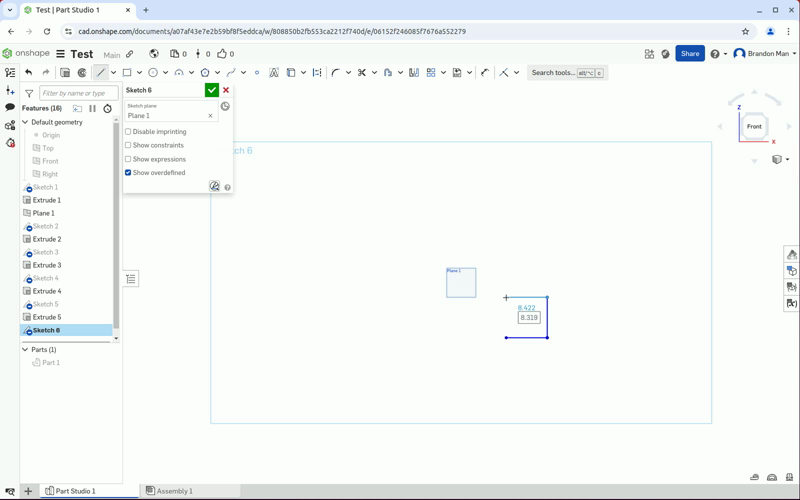
mouse_move(536, 297)
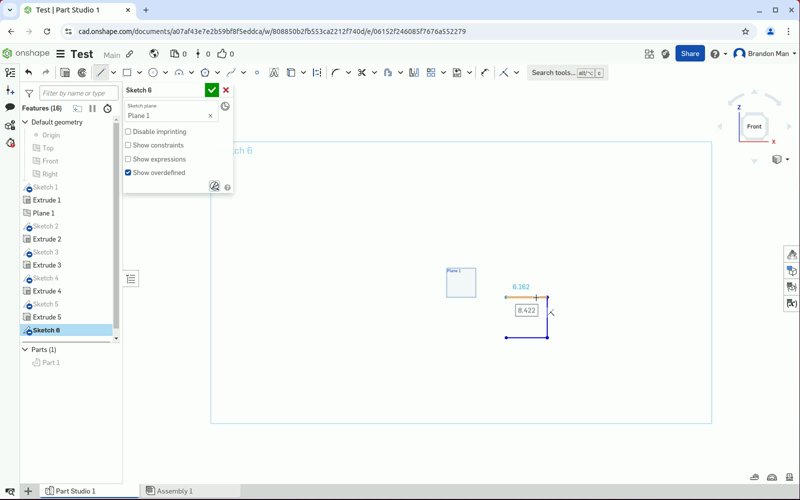
key_down(shift)
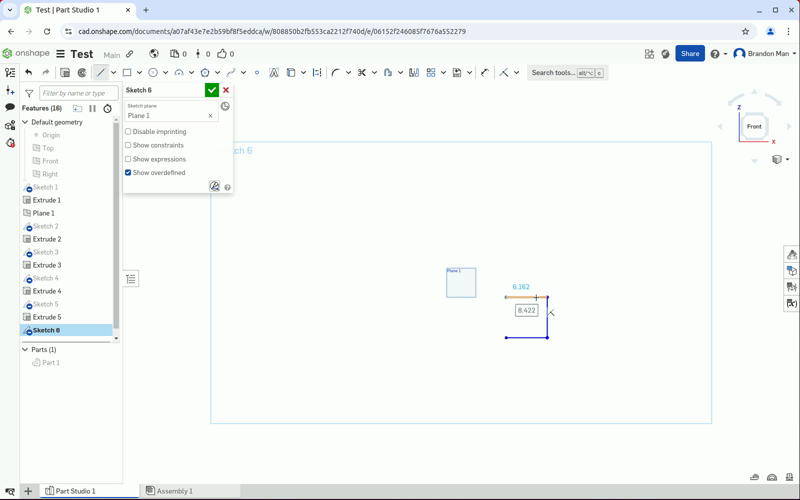
mouse_move(506, 337)
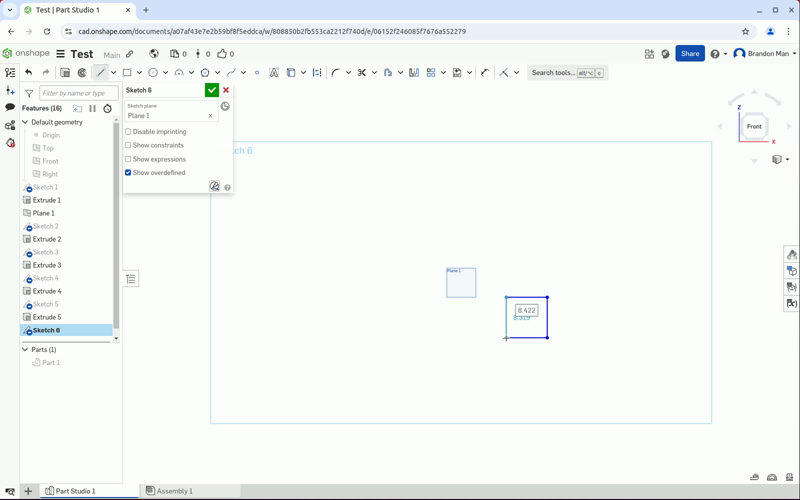
key_up(shift)
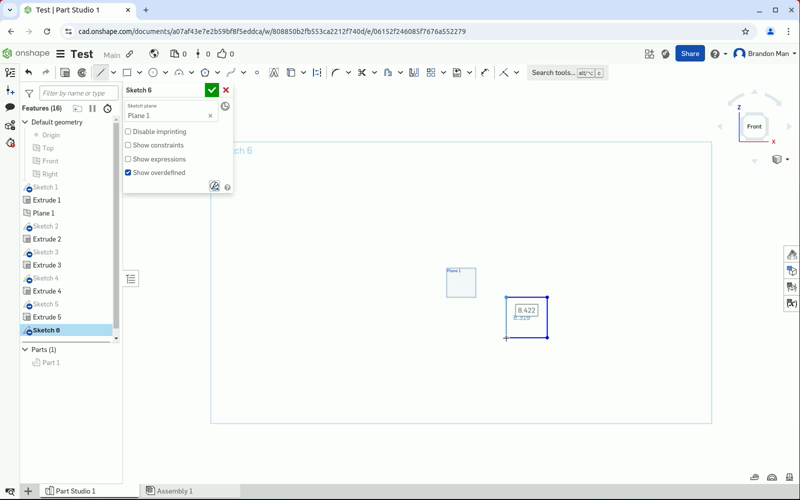
click(506, 337)
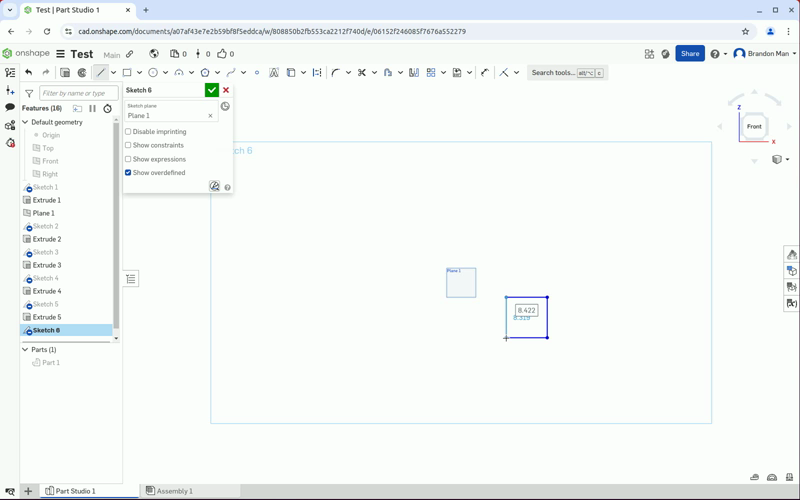
key(esc)
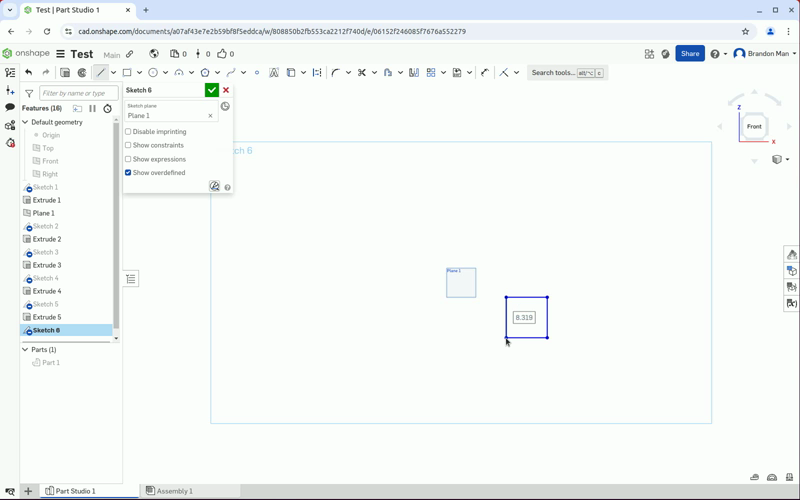
mouse_move(521, 323)
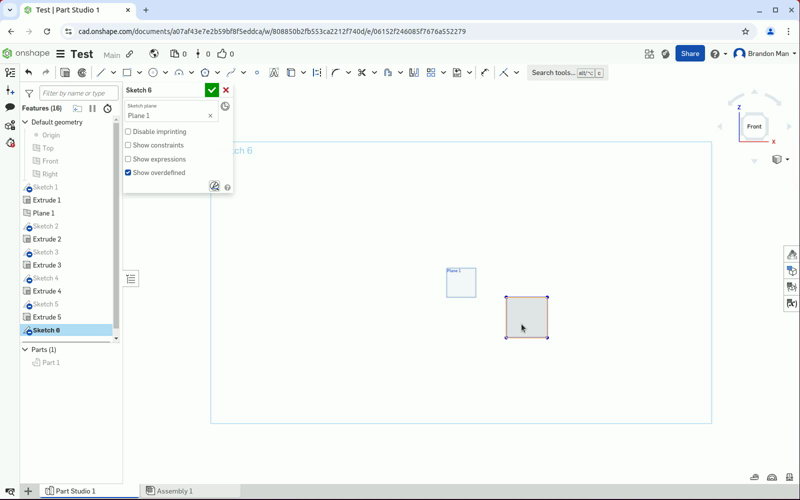
scroll(6)
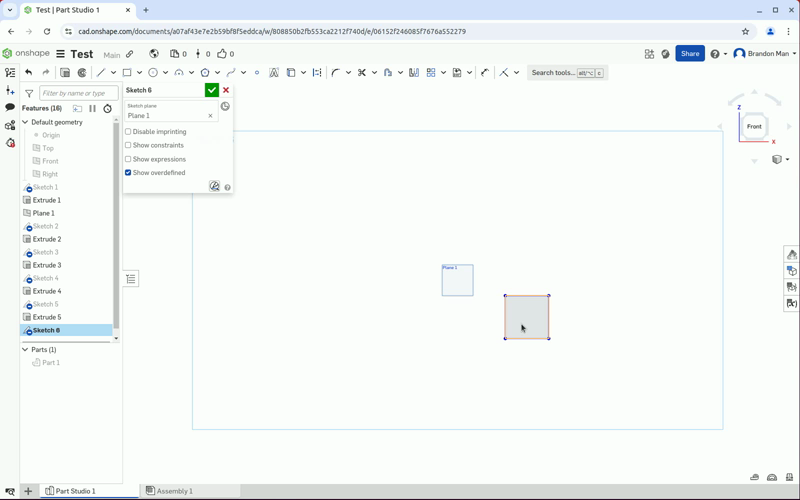
scroll(6)
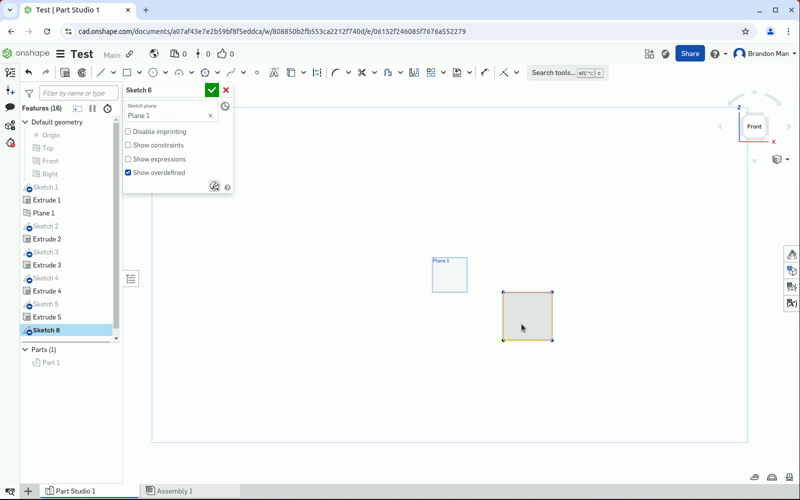
scroll(6)
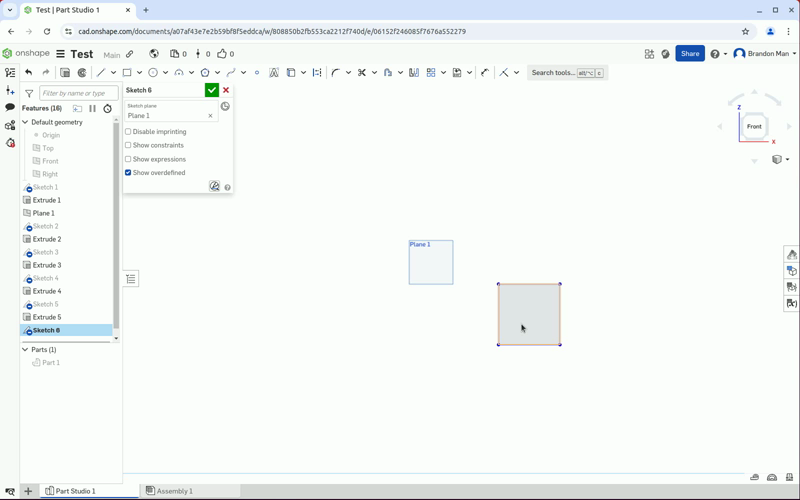
scroll(6)
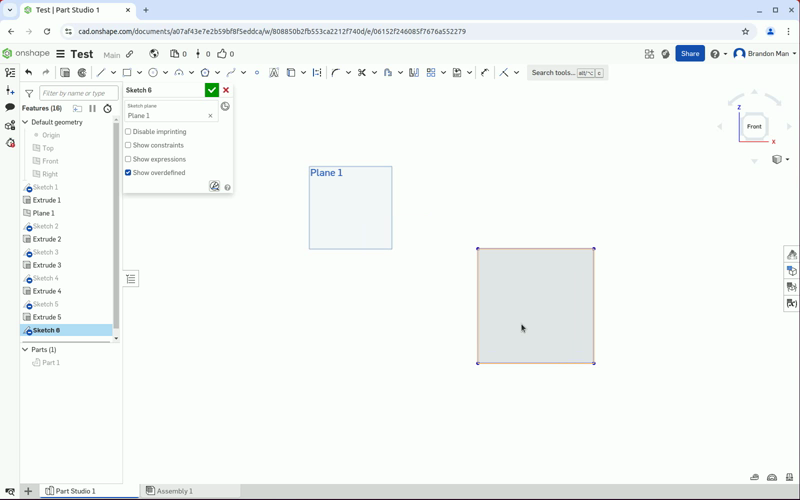
scroll(6)
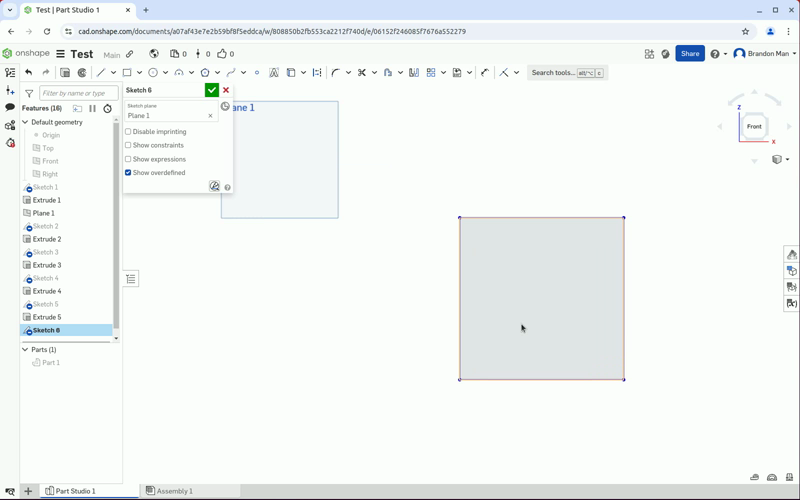
scroll(6)
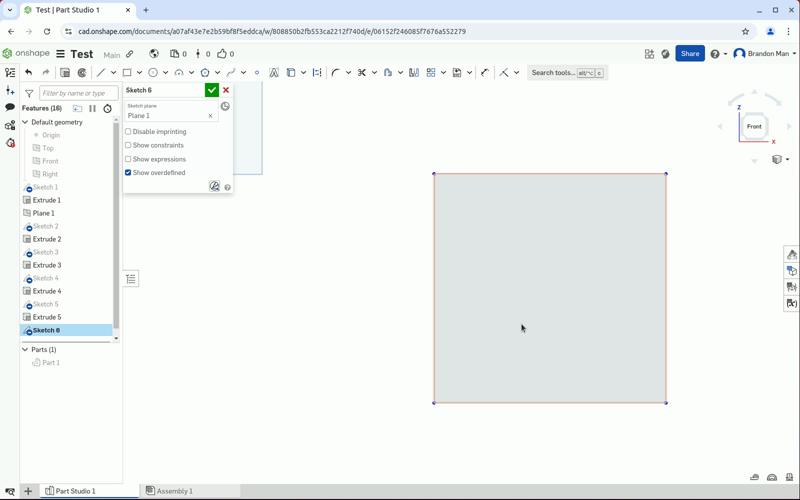
scroll(6)
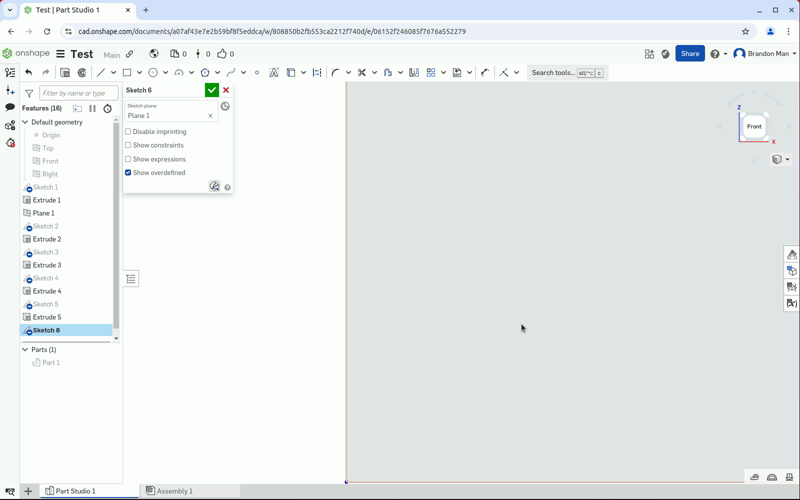
click(521, 323)
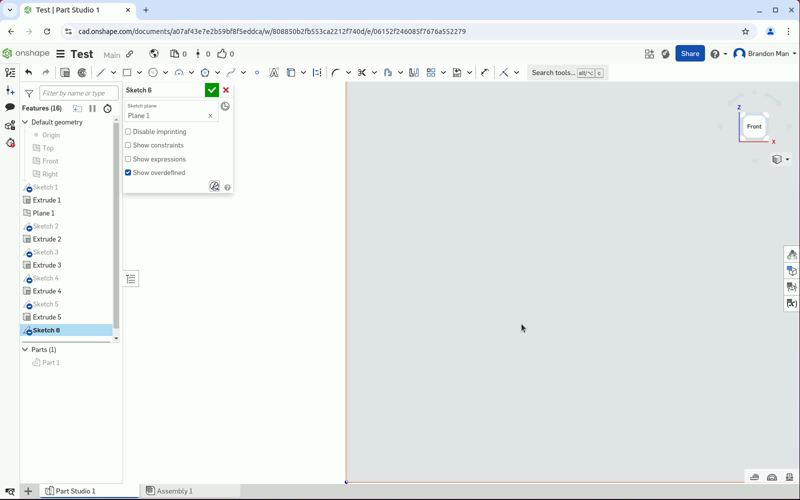
scroll(-6)
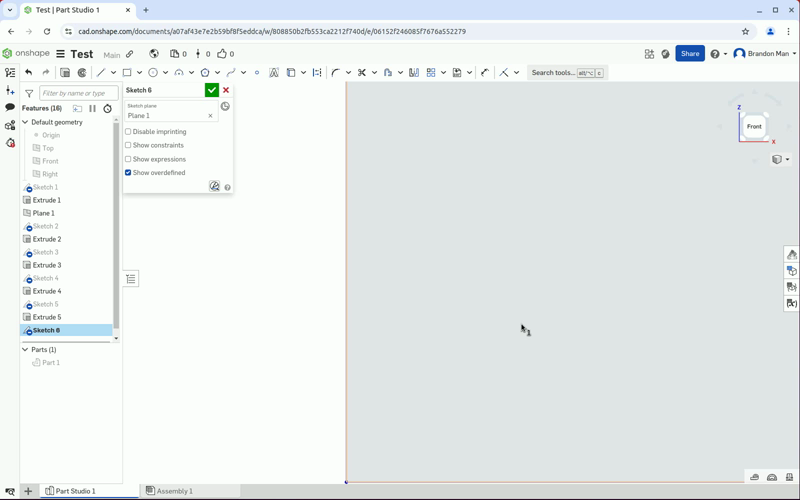
scroll(-6)
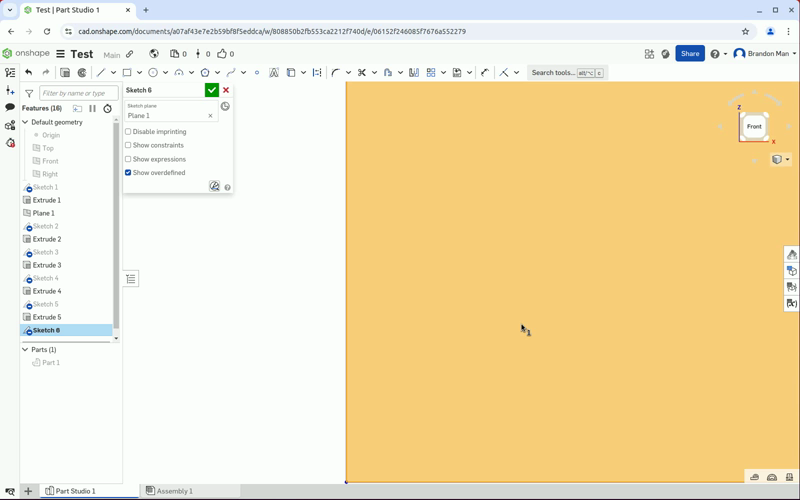
scroll(-6)
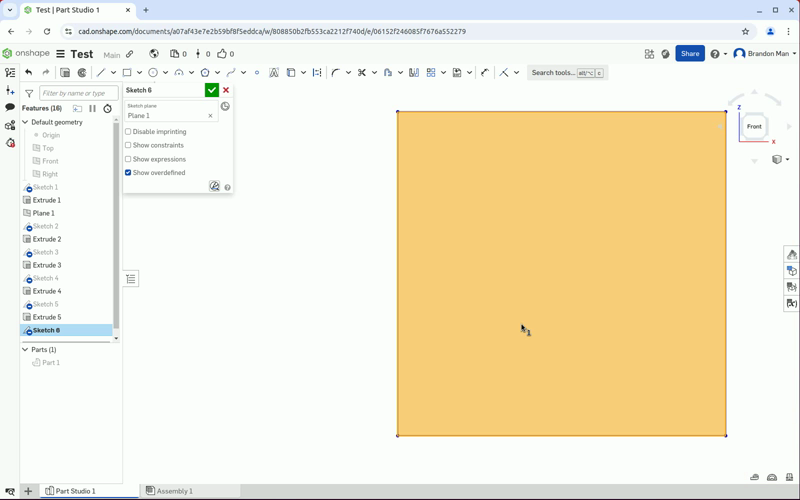
scroll(-6)
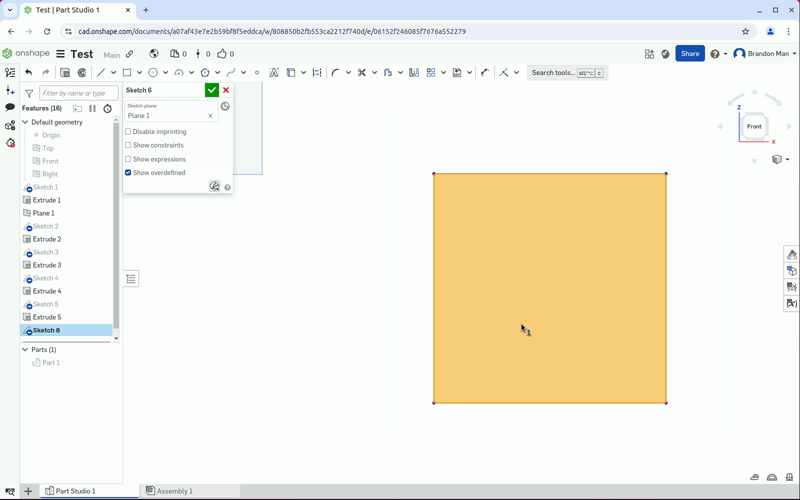
scroll(-6)
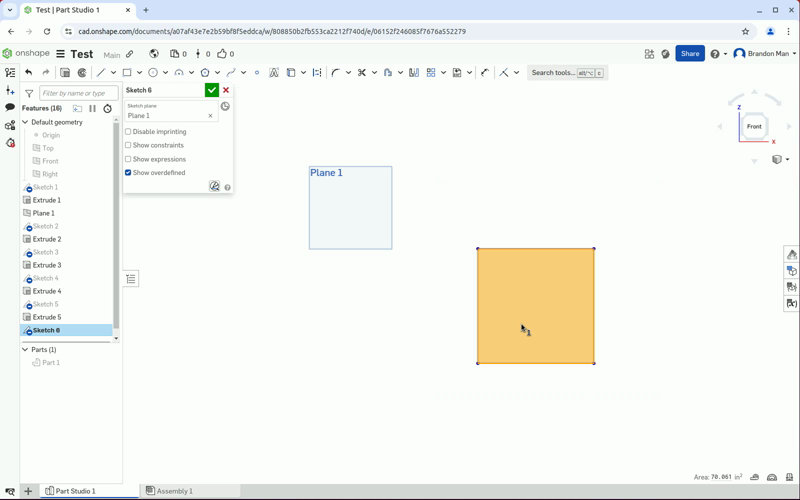
scroll(-6)
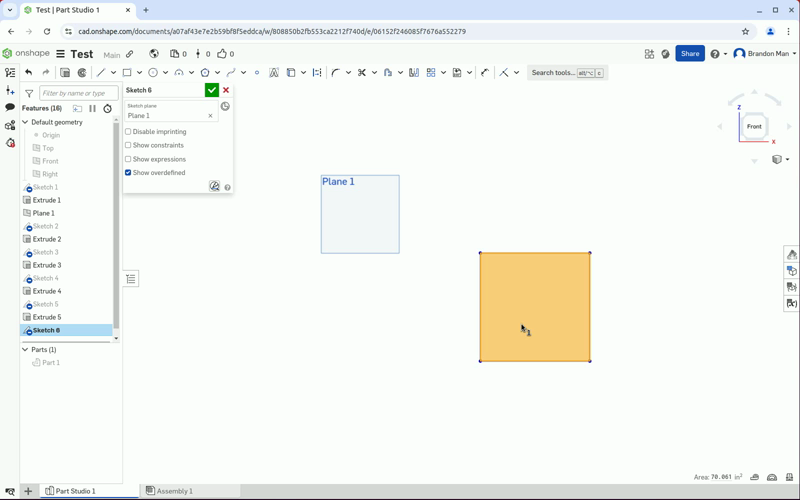
scroll(-6)
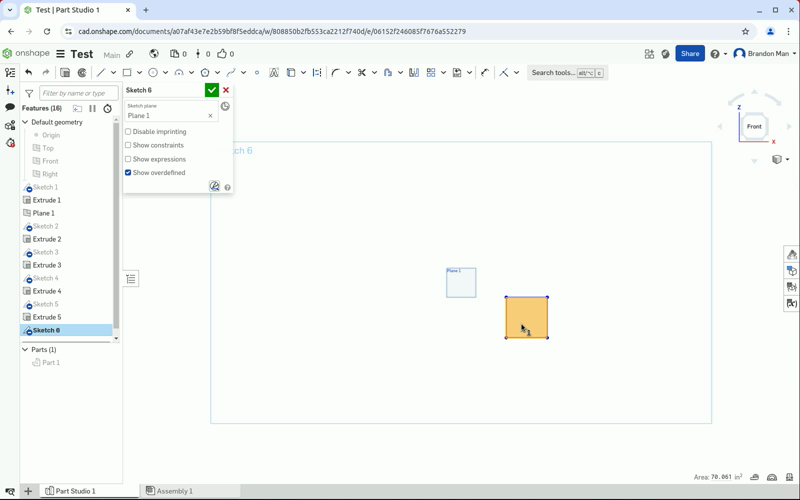
mouse_move(73, 352)
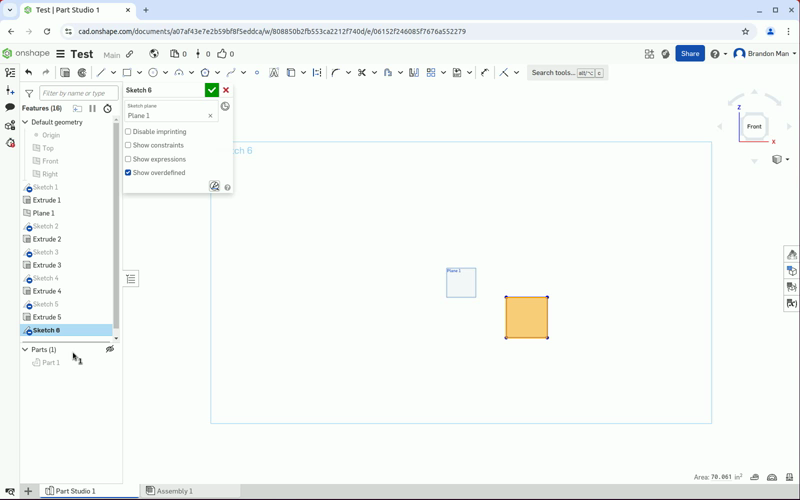
key(shift+y)
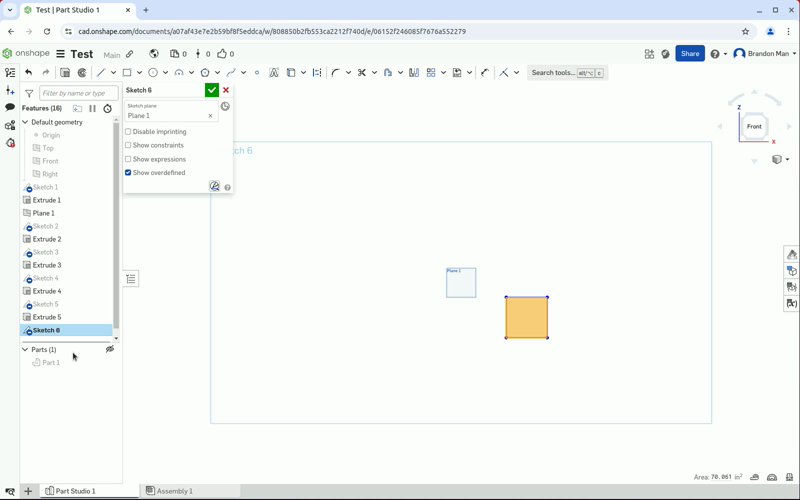
key(shift+e)
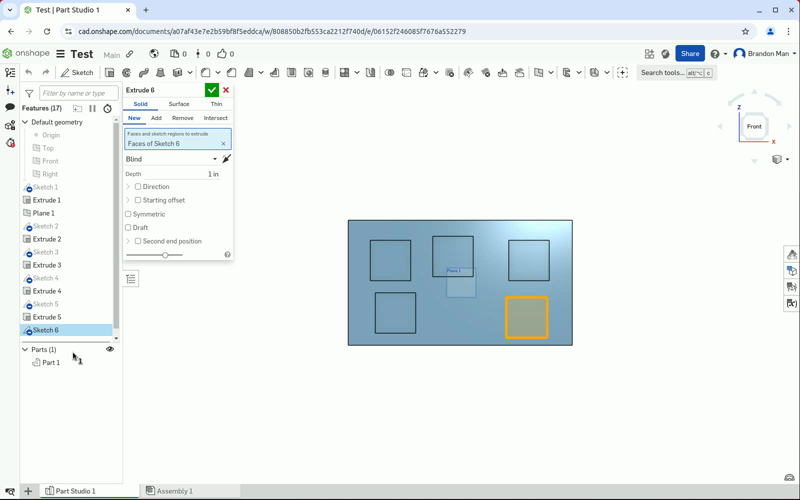
mouse_move(143, 106)
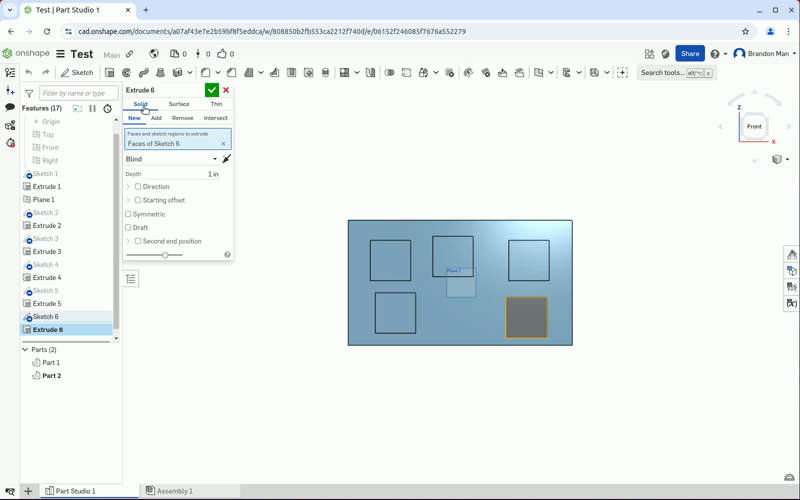
click(143, 106)
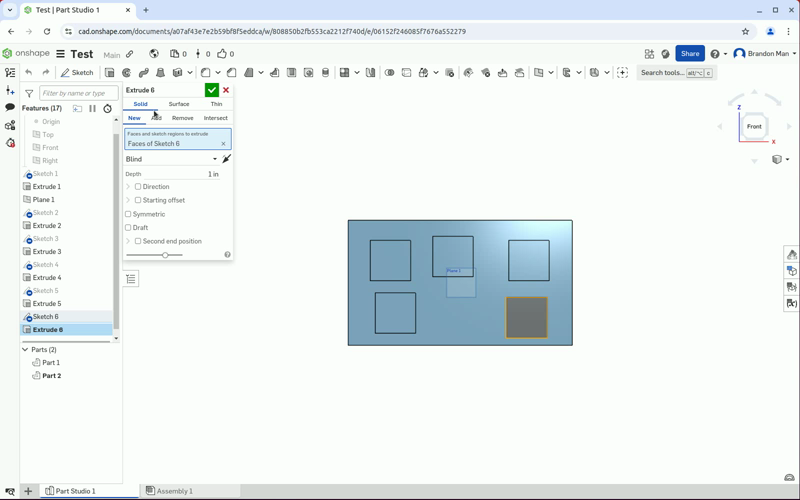
mouse_move(186, 120)
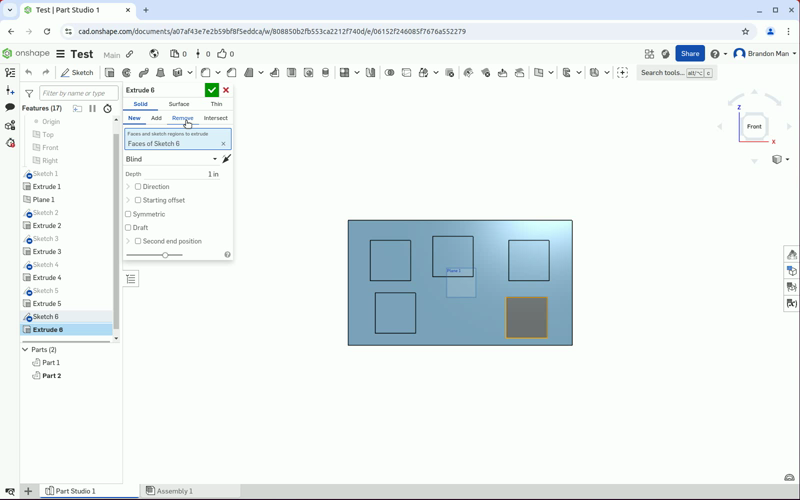
click(186, 120)
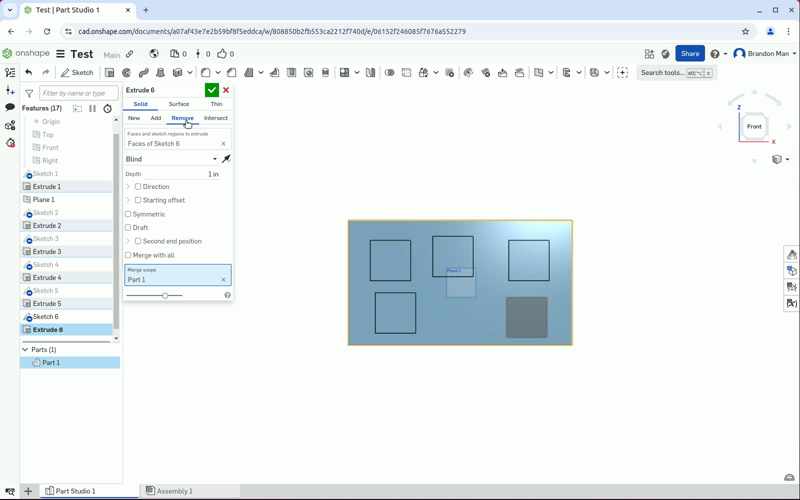
key(tab, 4)
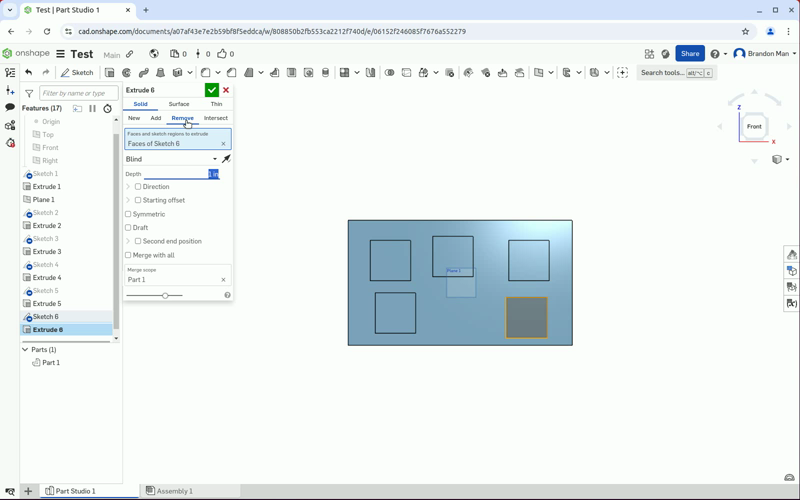
text(-10.11)
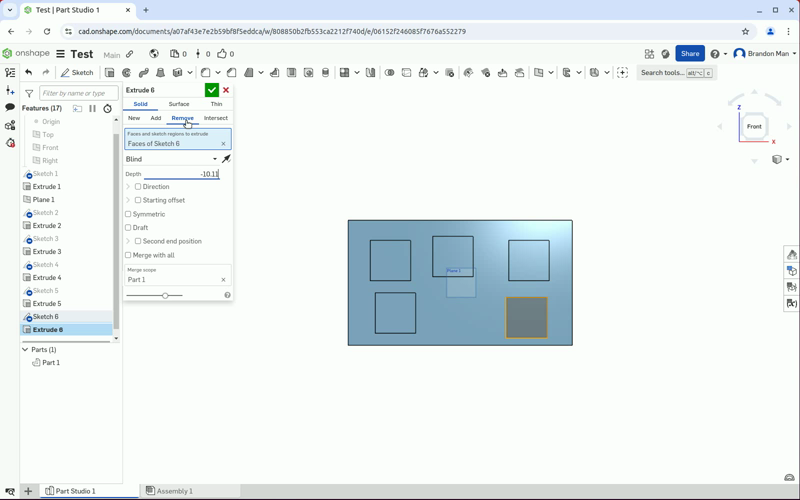
key(tab, 3)
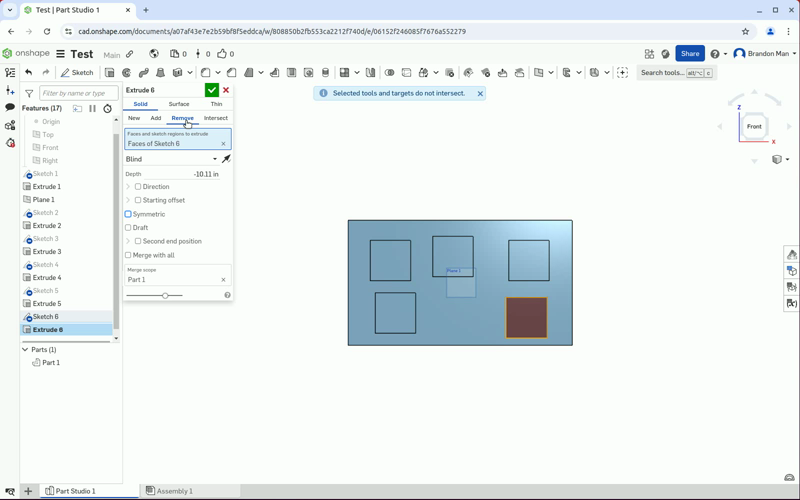
key(space)
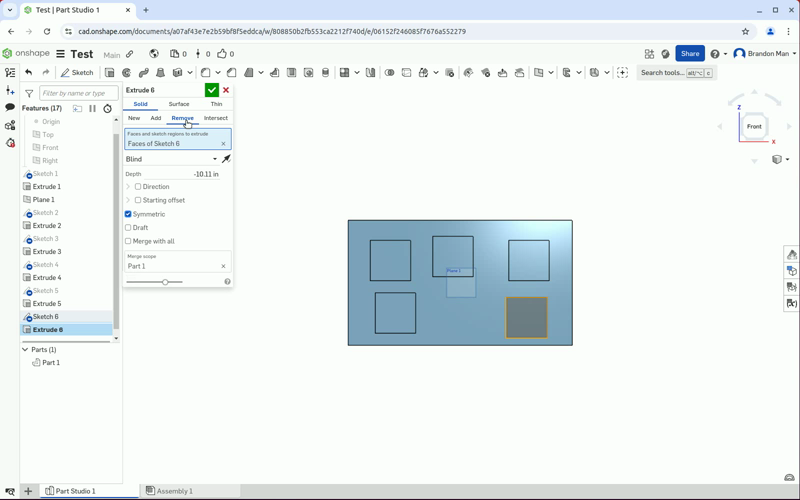
key(tab, 2)
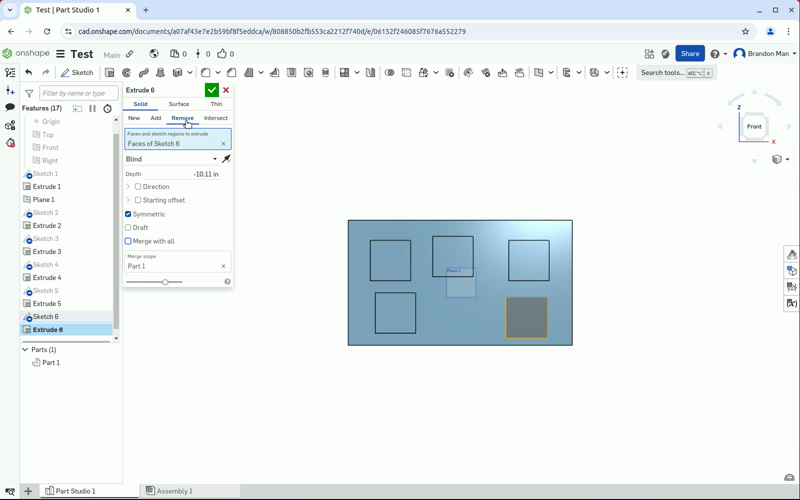
key(space)
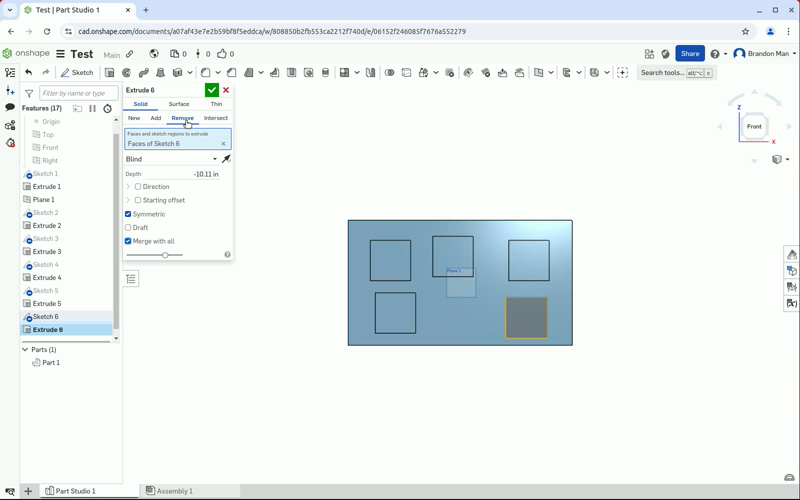
key(enter)
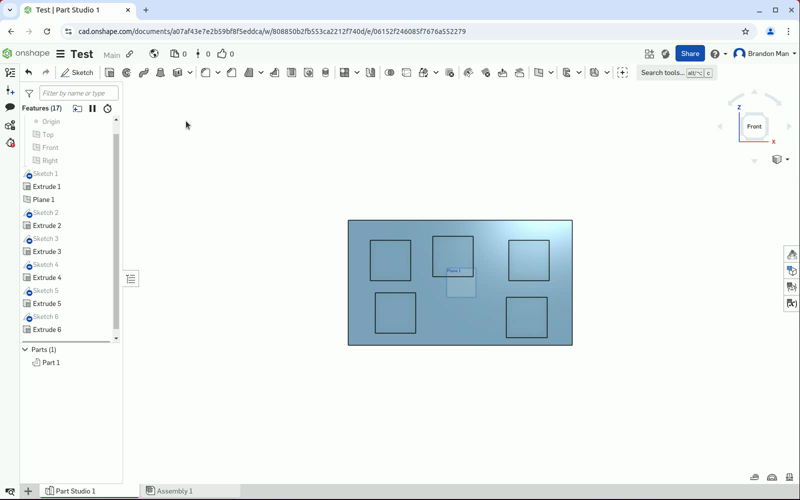
key(shift+h)
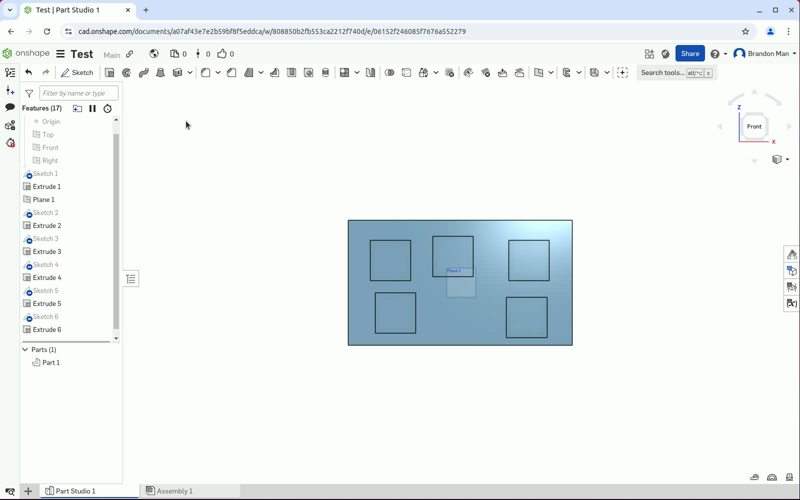
key(shift+h)
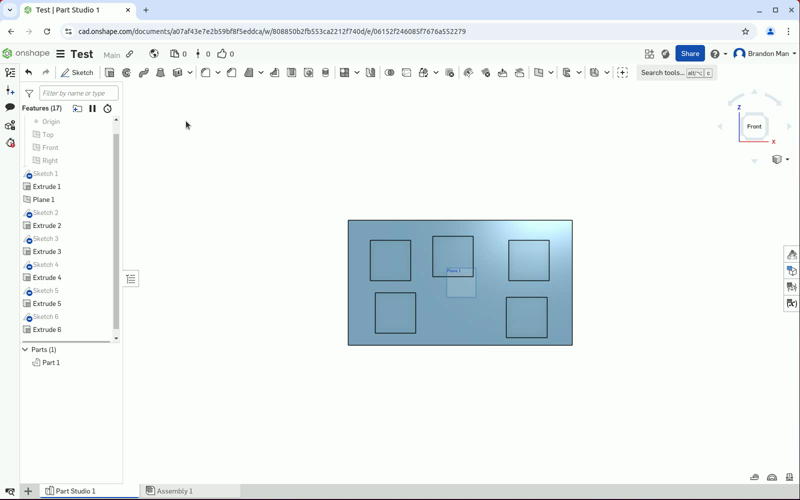
mouse_move(69, 176)
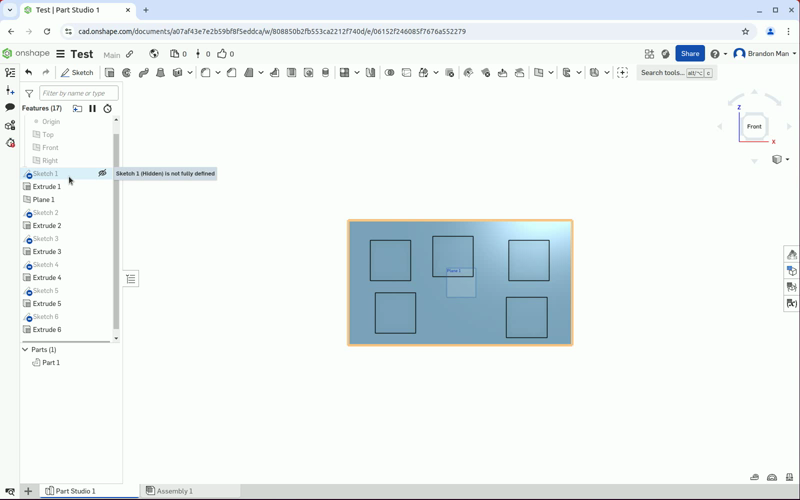
click(69, 176)
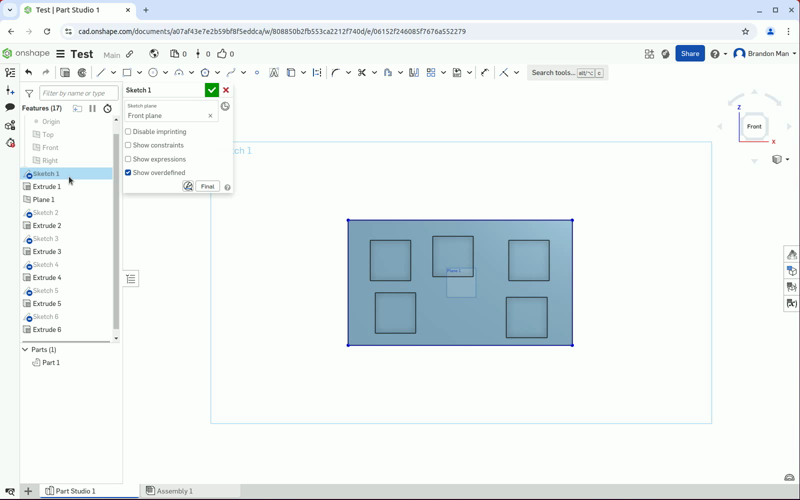
mouse_move(229, 92)
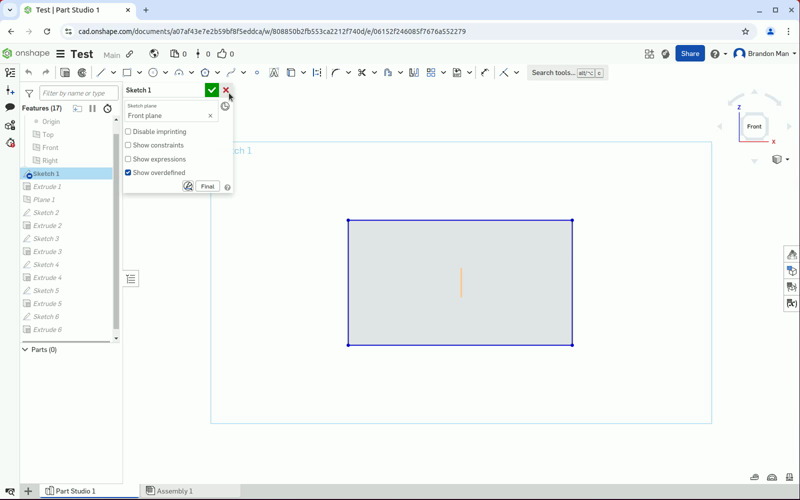
click(229, 92)
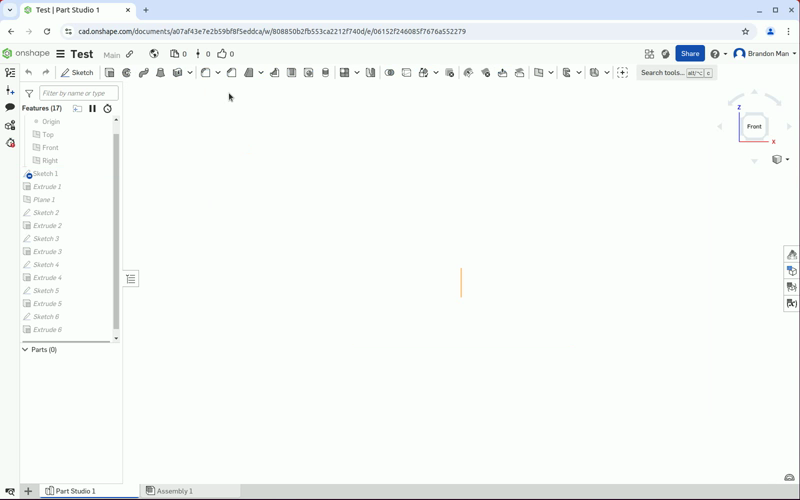
key(shift+s)
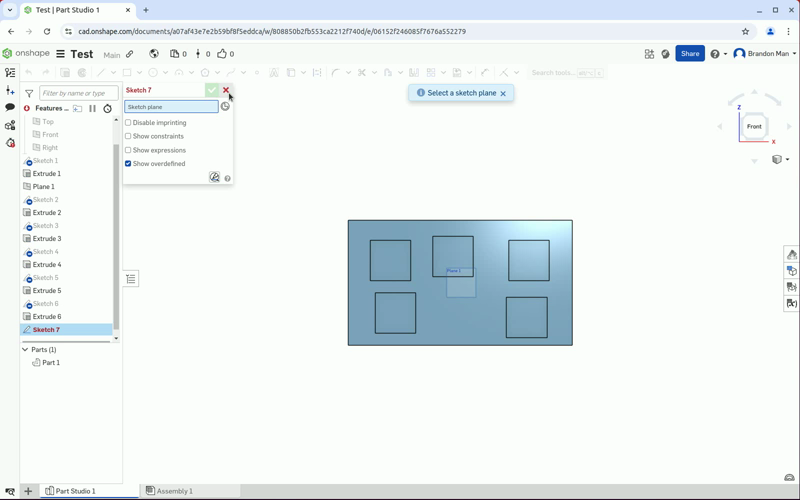
mouse_move(69, 189)
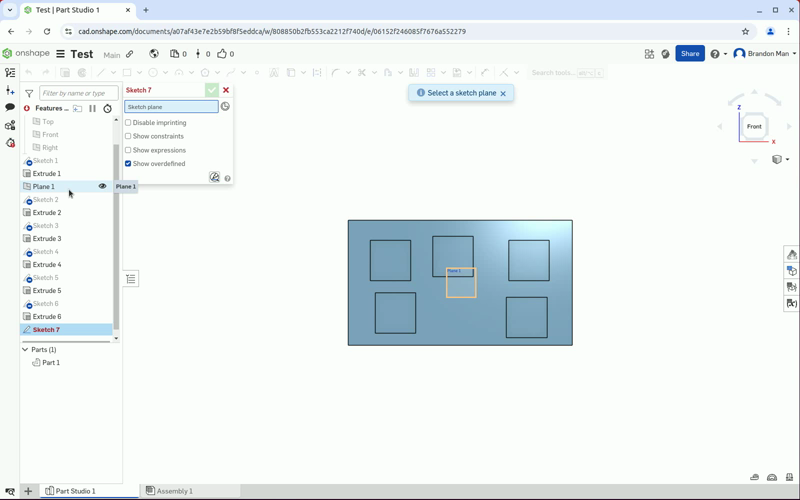
click(69, 189)
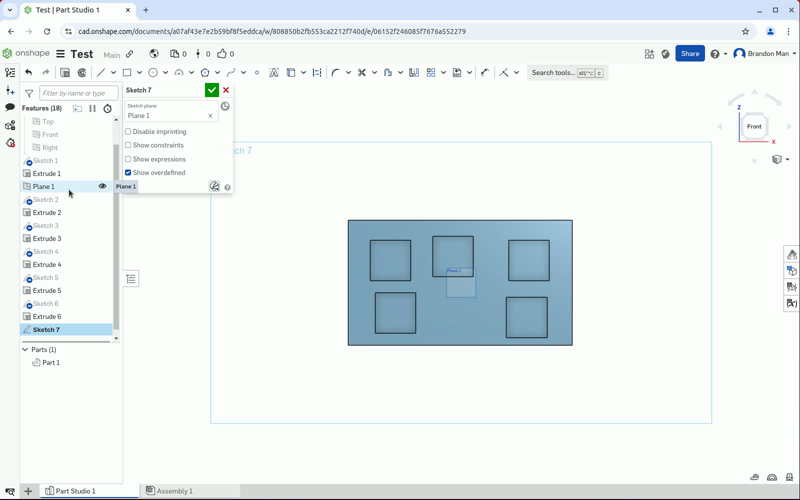
mouse_move(73, 352)
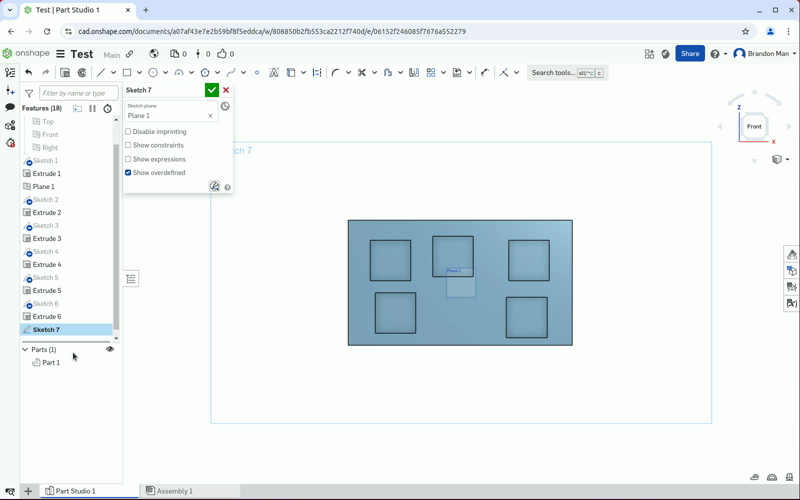
key(y)
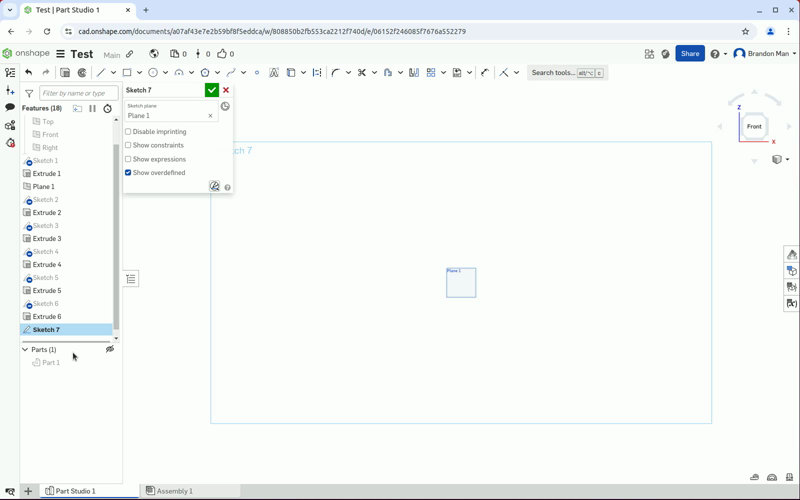
key(l)
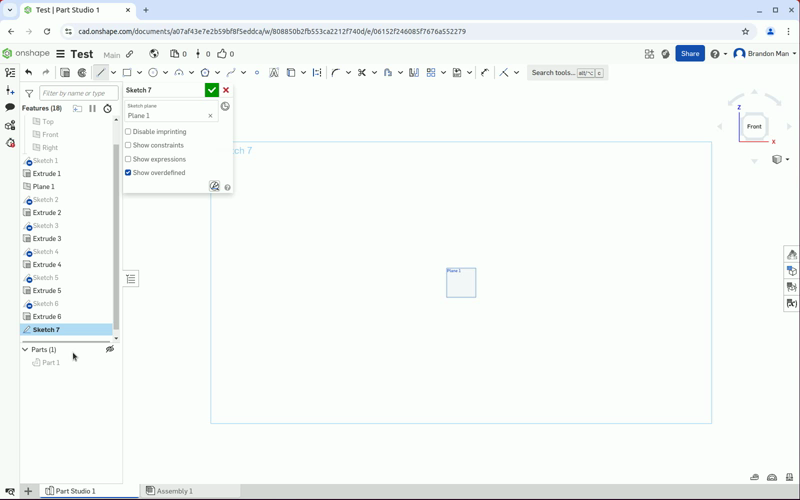
key_down(shift)
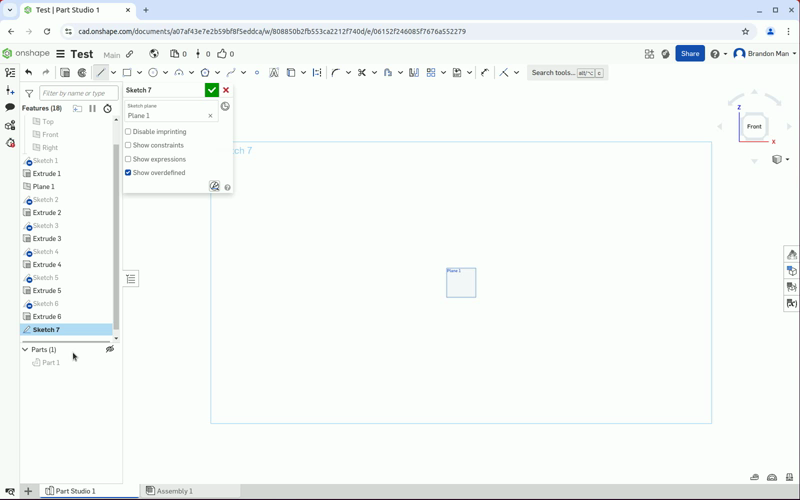
mouse_move(432, 329)
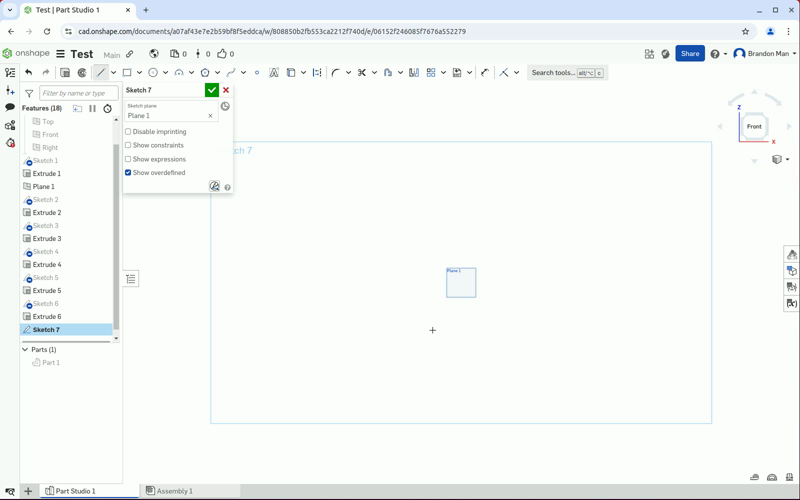
click(432, 329)
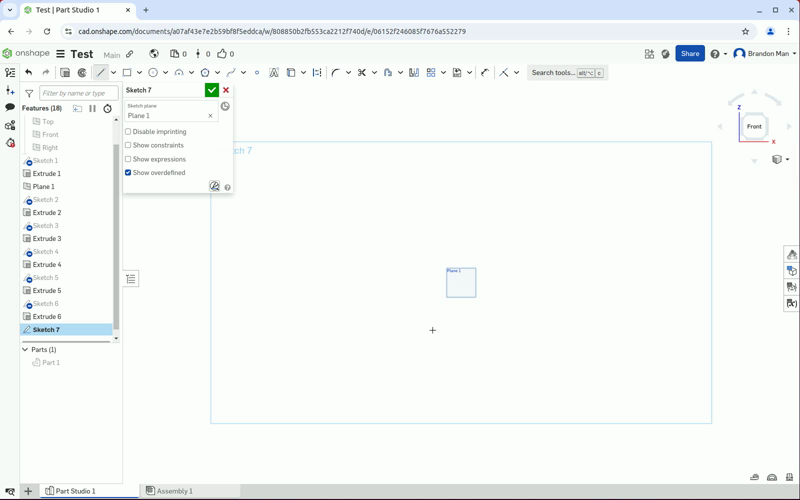
key_up(shift)
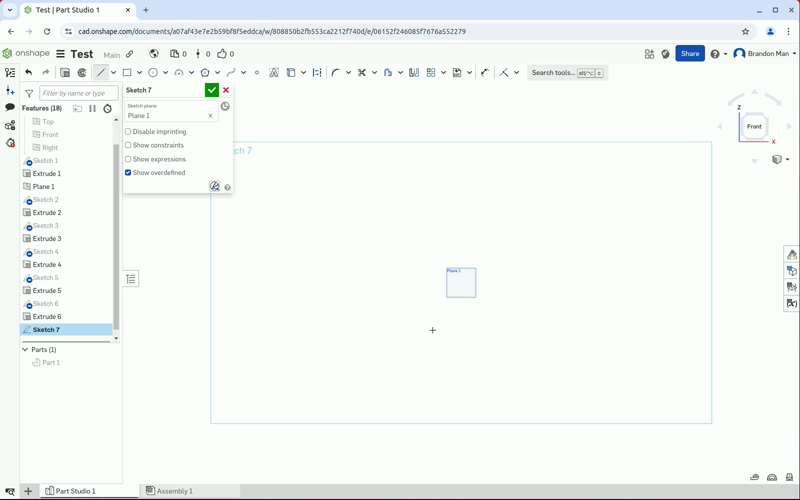
key_down(shift)
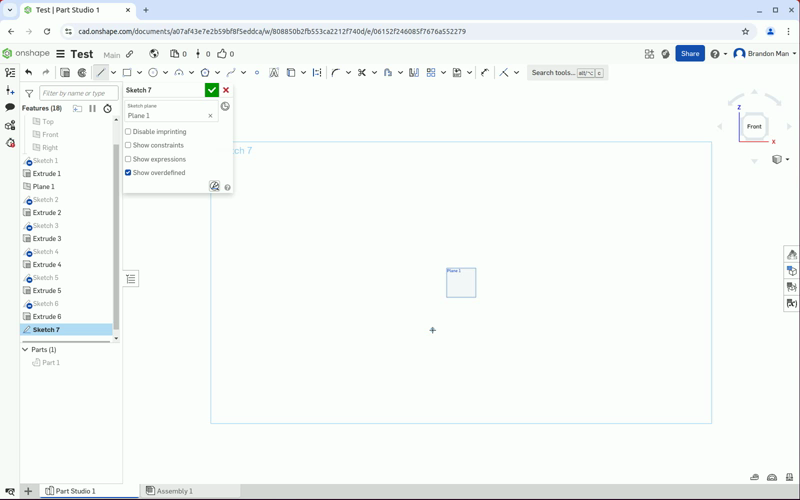
mouse_move(462, 329)
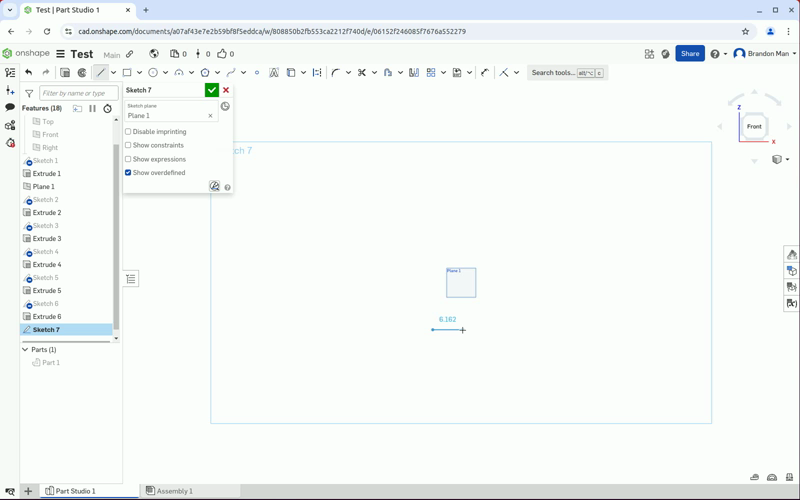
mouse_move(473, 329)
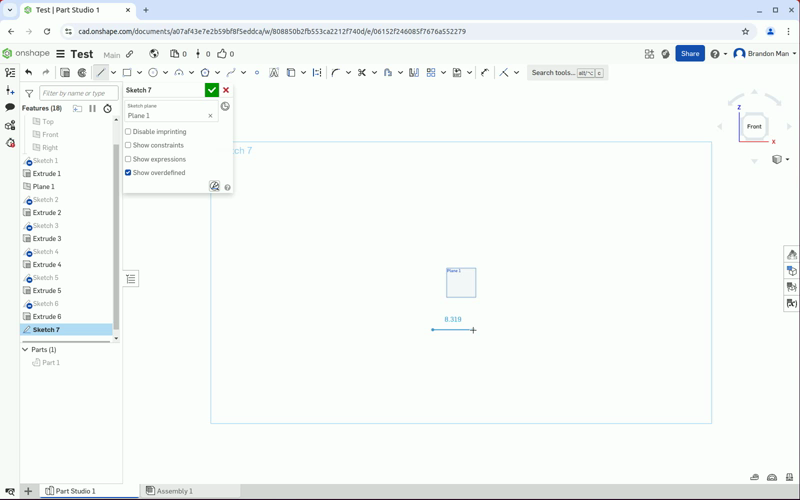
click(473, 329)
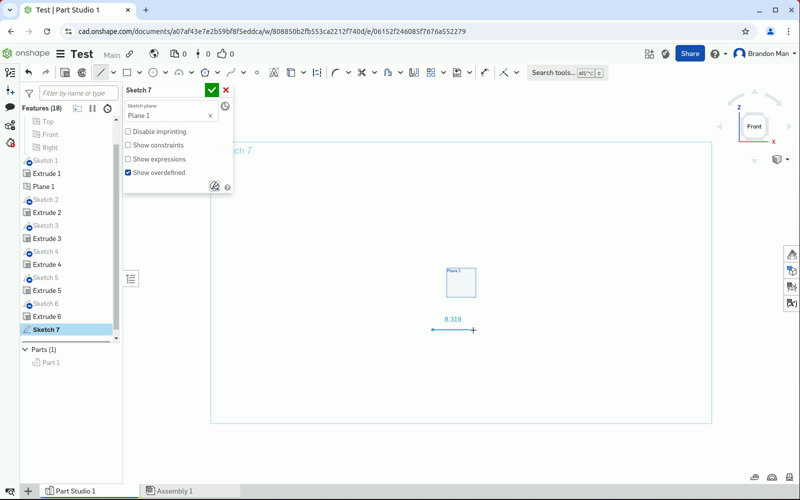
key_up(shift)
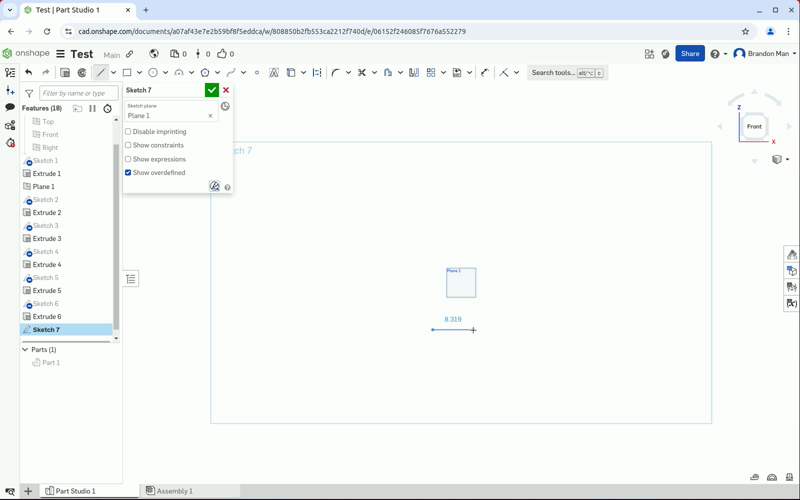
key_down(shift)
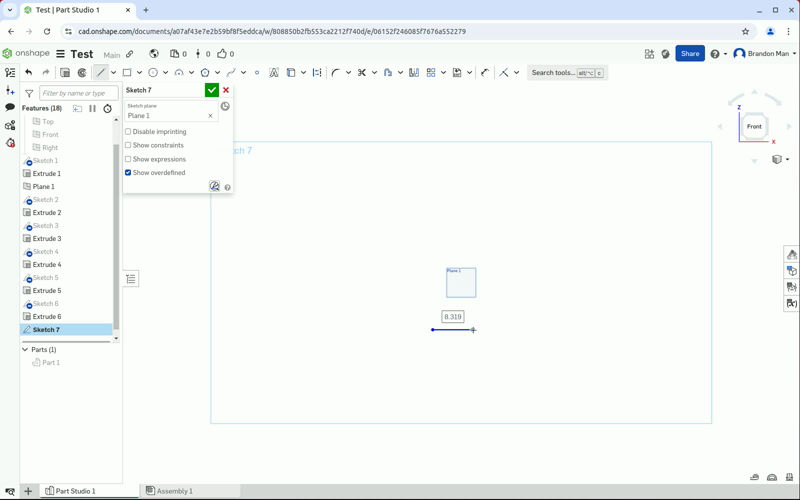
mouse_move(503, 329)
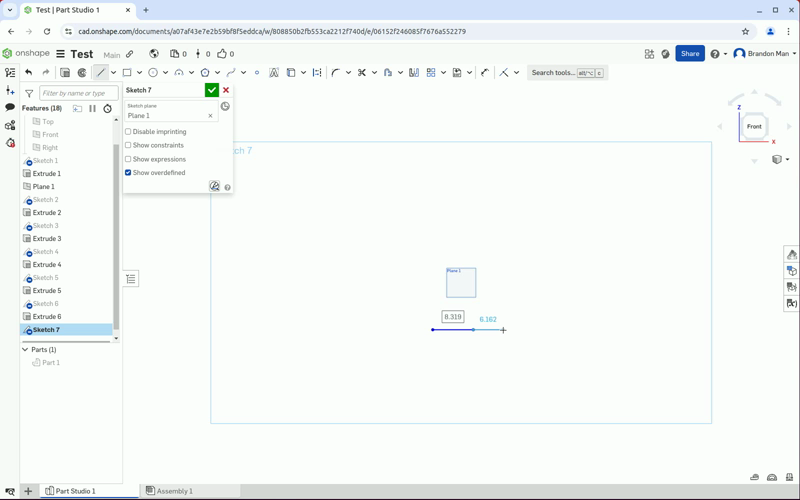
mouse_move(473, 289)
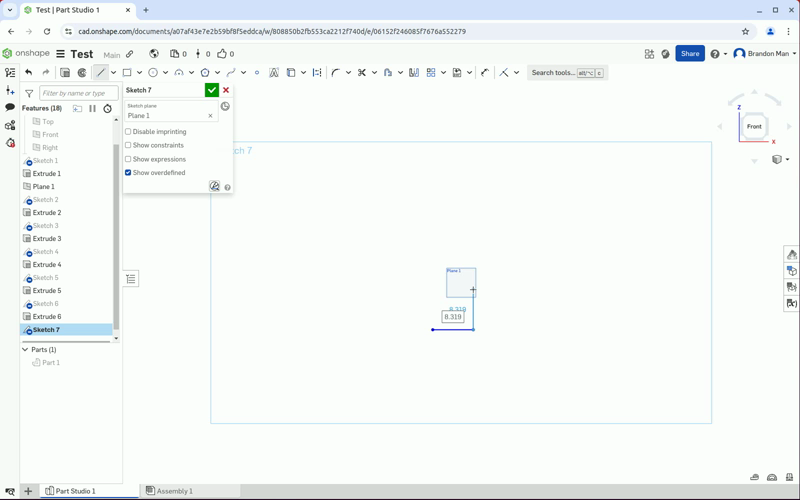
click(473, 289)
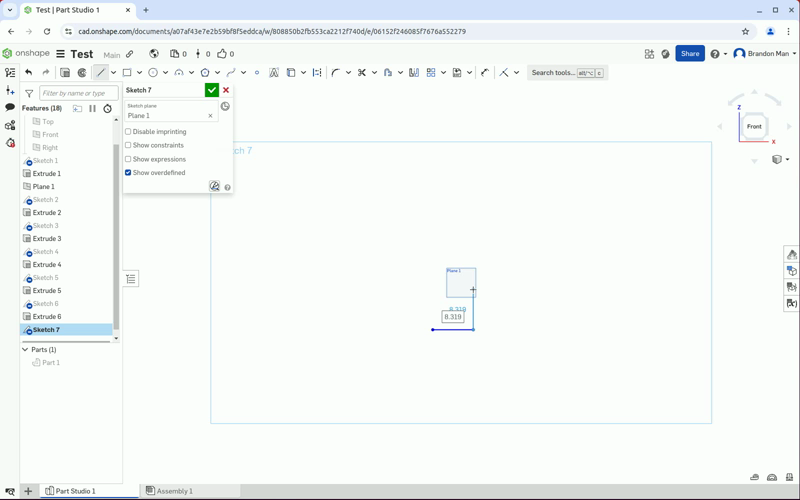
key_up(shift)
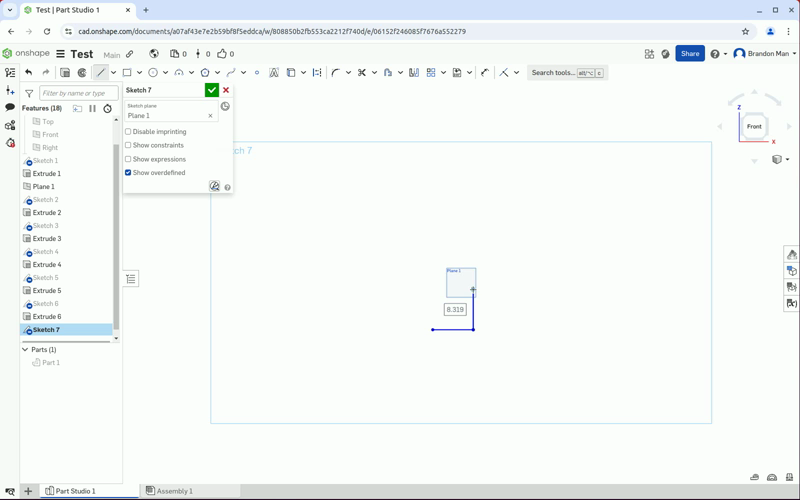
key_down(shift)
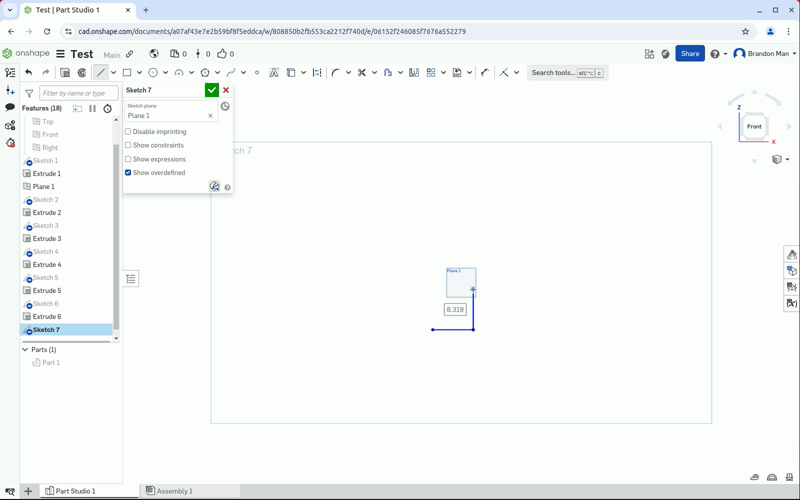
mouse_move(503, 289)
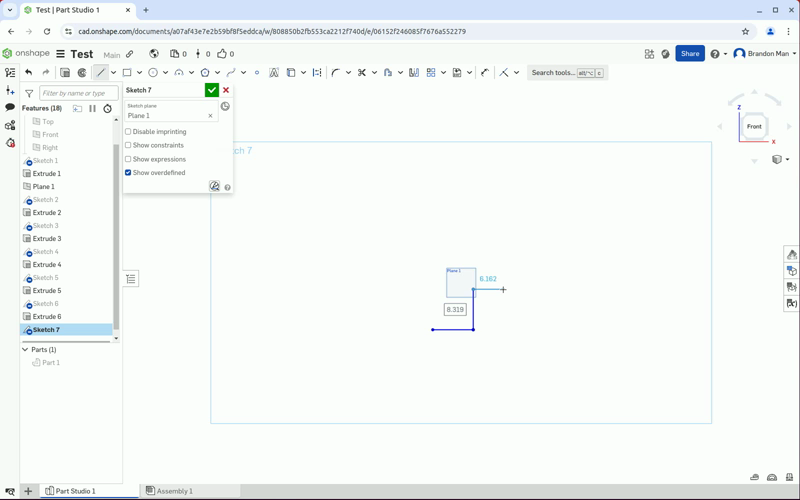
mouse_move(432, 289)
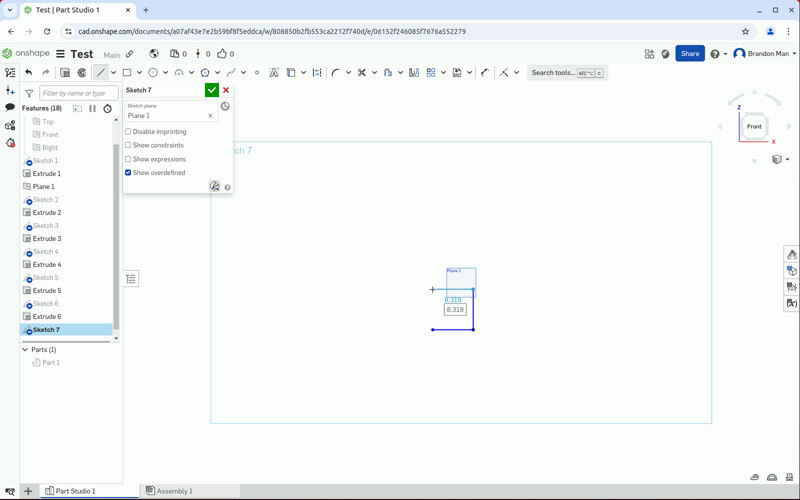
click(432, 289)
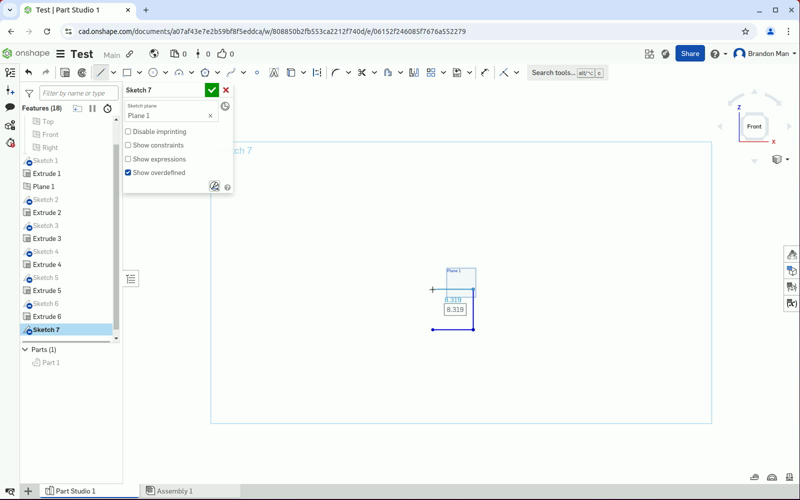
key_up(shift)
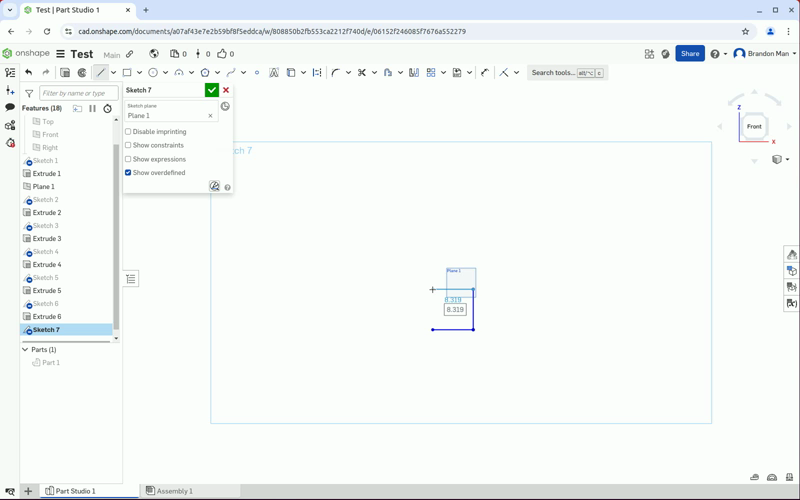
mouse_move(462, 289)
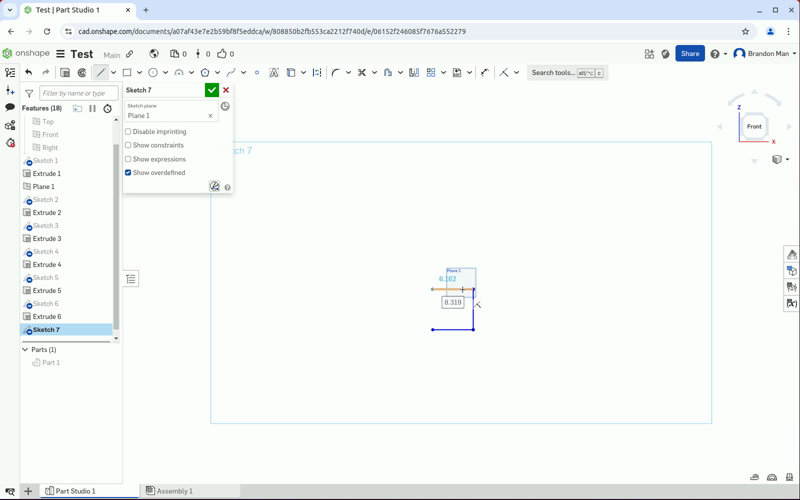
key_down(shift)
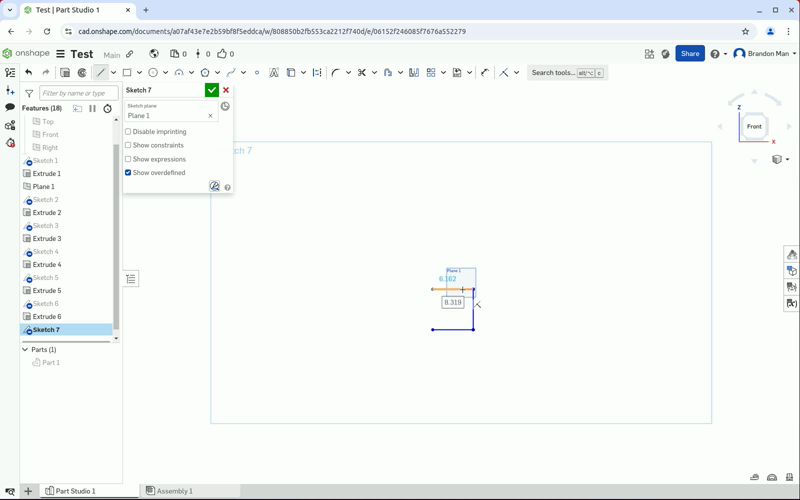
mouse_move(432, 329)
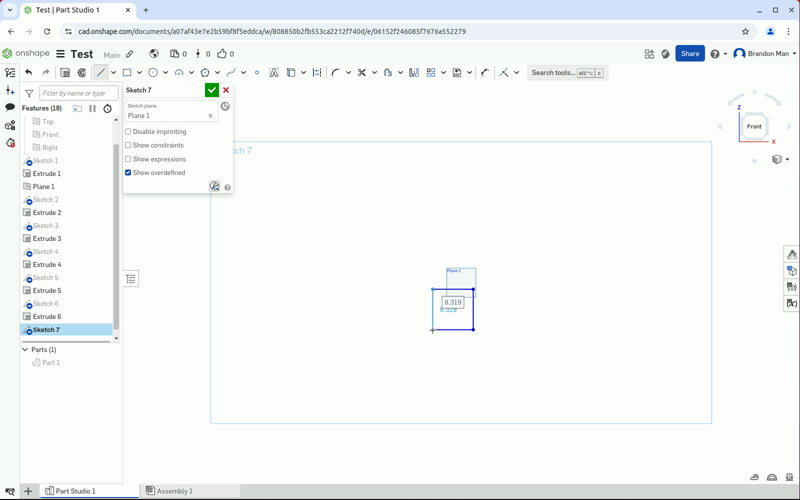
key_up(shift)
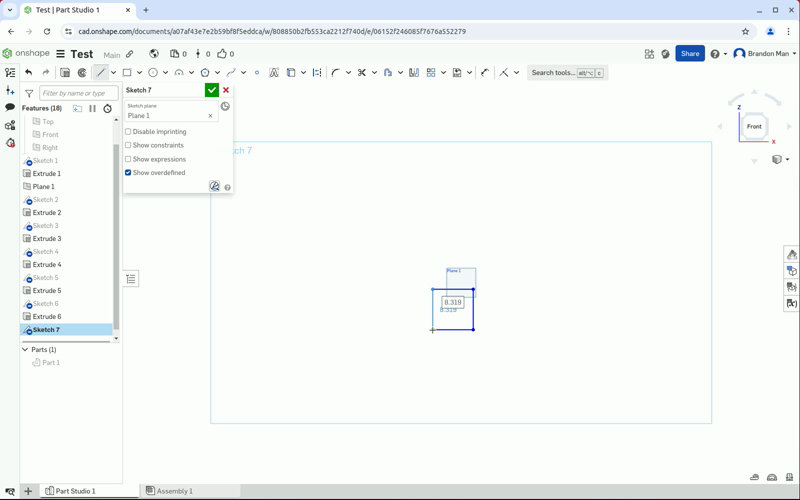
click(432, 329)
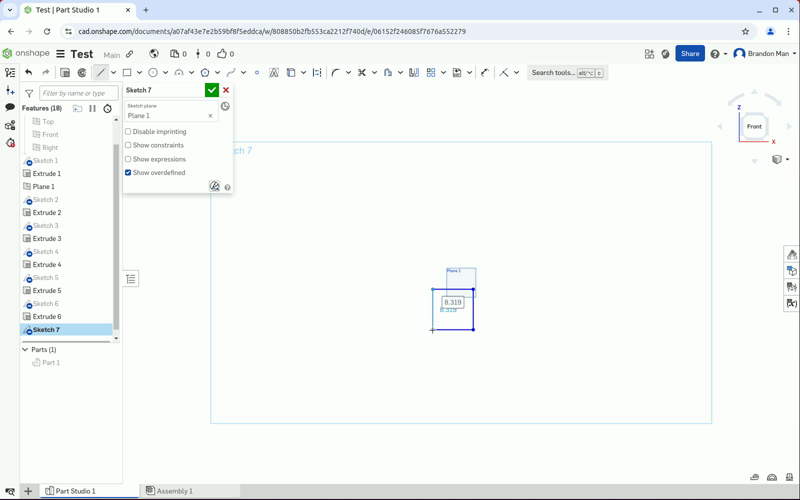
key(esc)
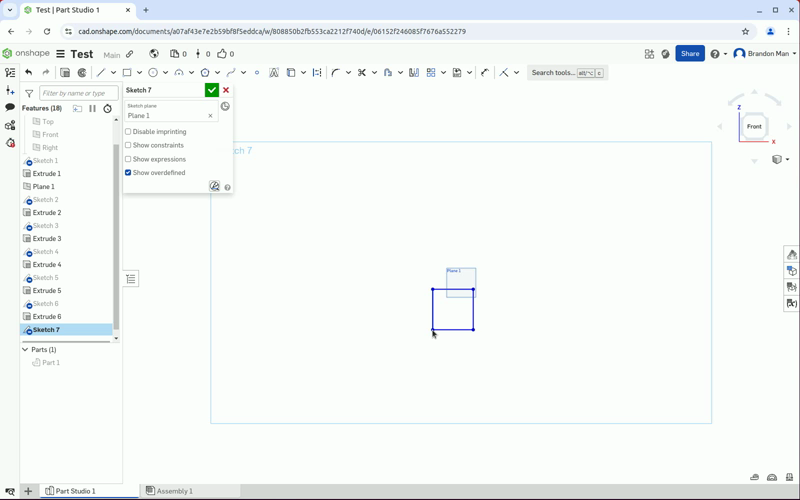
mouse_move(448, 315)
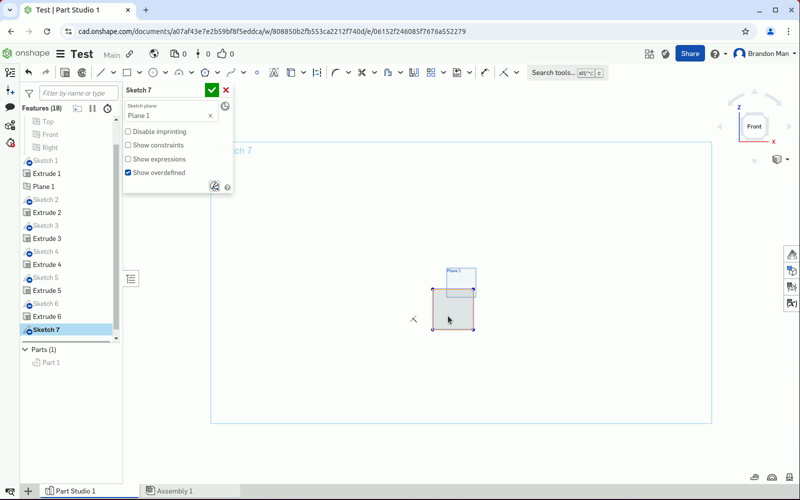
scroll(6)
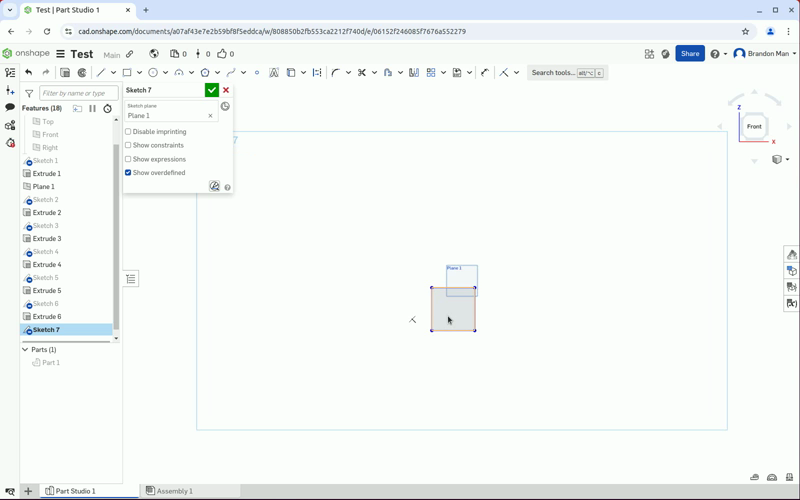
scroll(6)
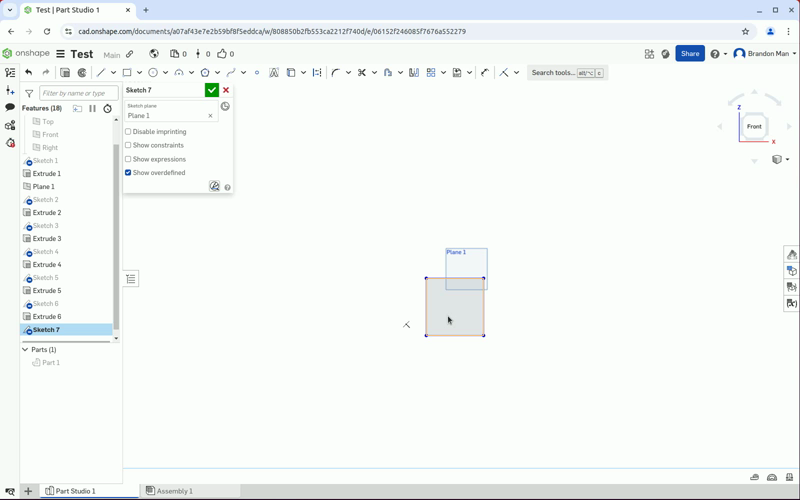
scroll(6)
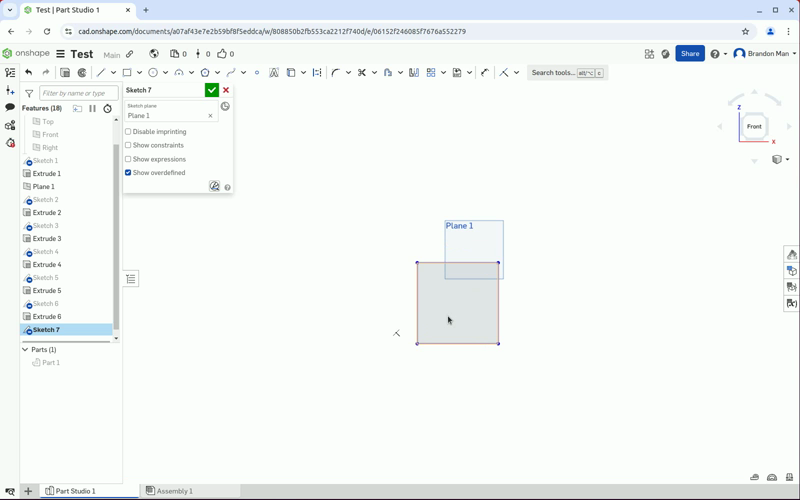
scroll(6)
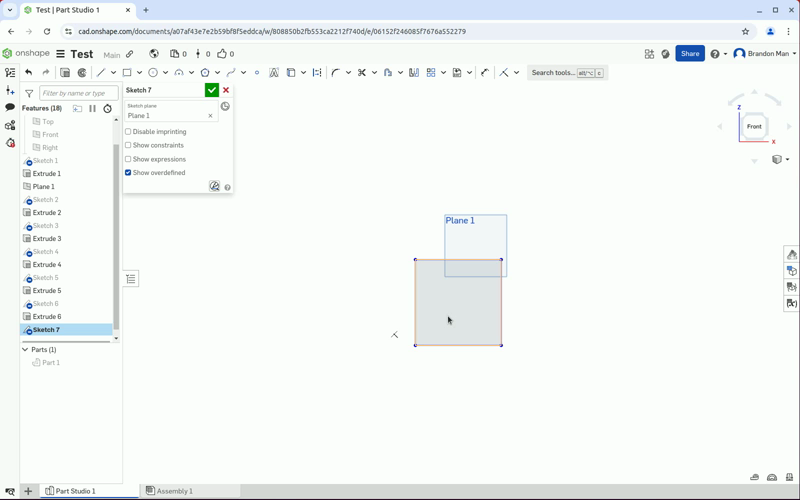
scroll(6)
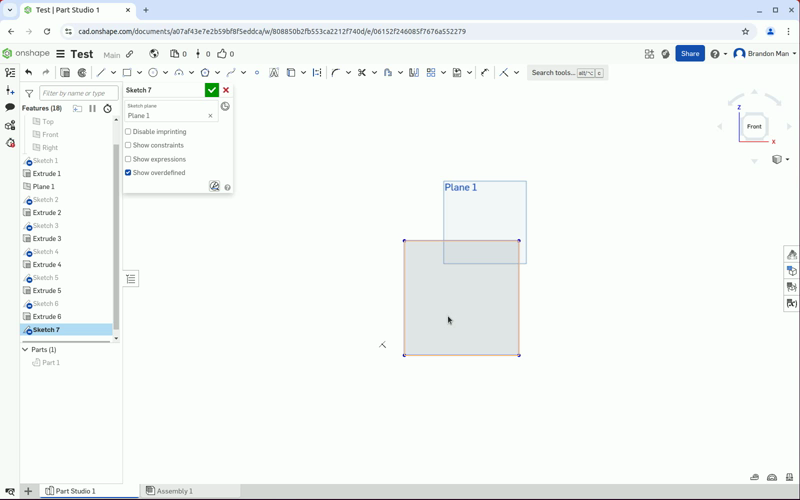
scroll(6)
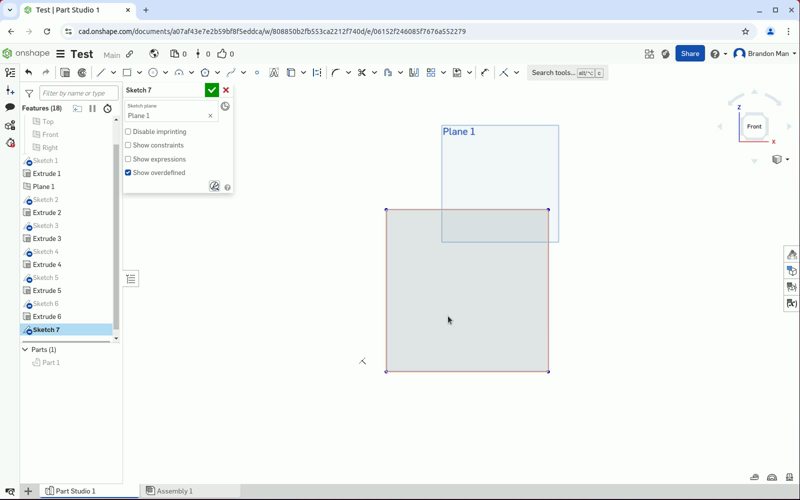
scroll(6)
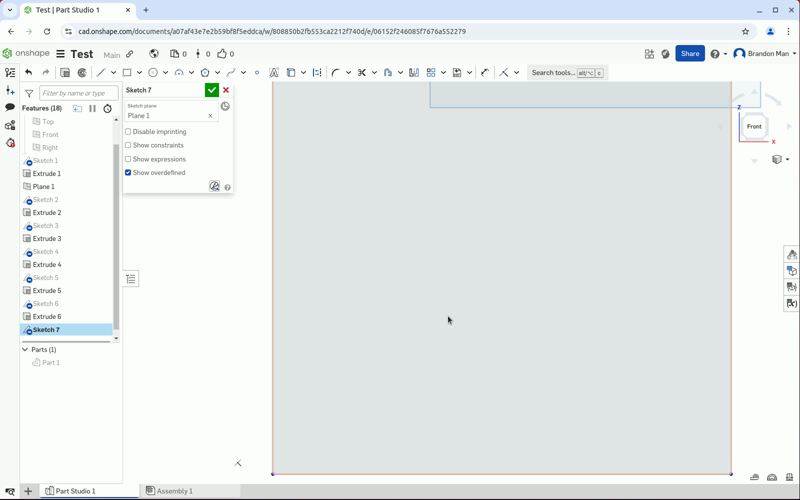
click(448, 315)
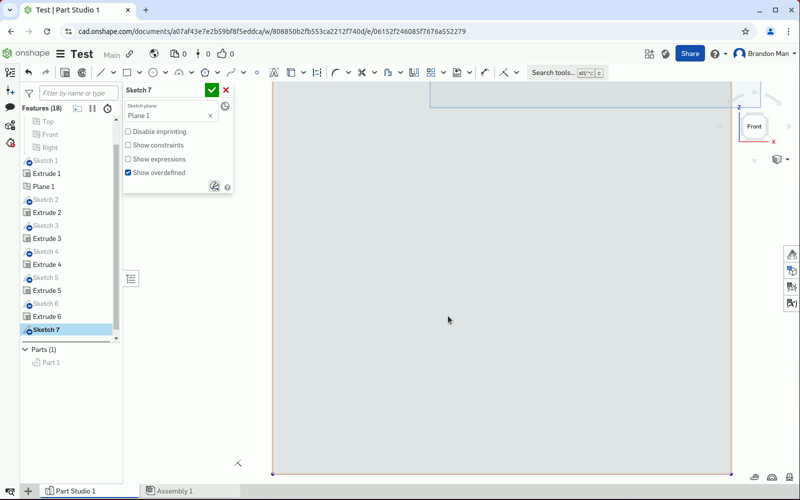
scroll(-6)
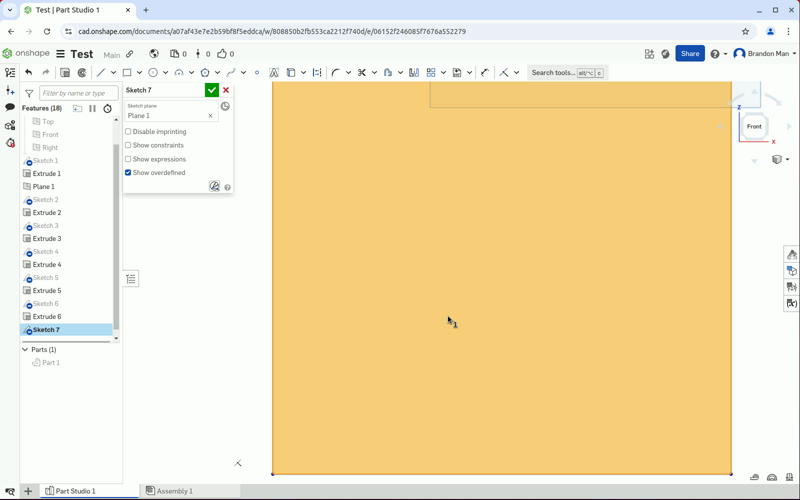
scroll(-6)
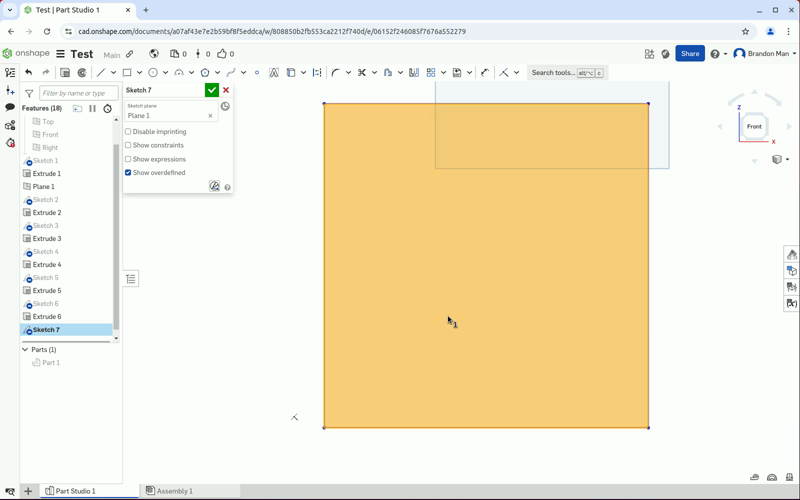
scroll(-6)
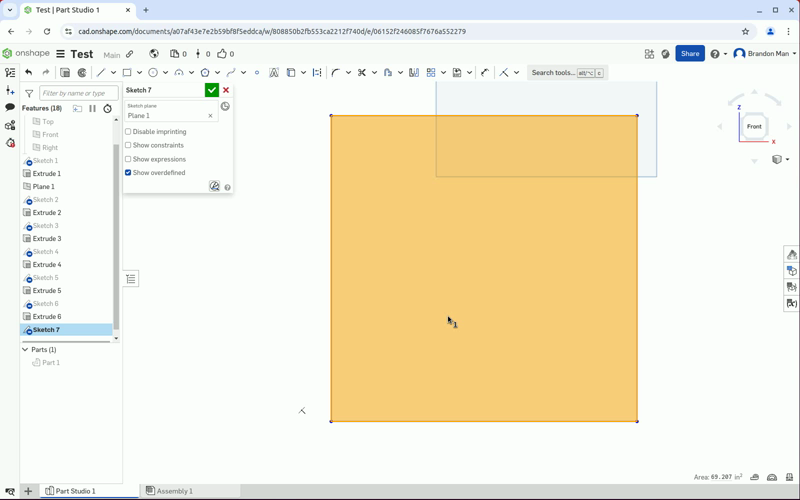
scroll(-6)
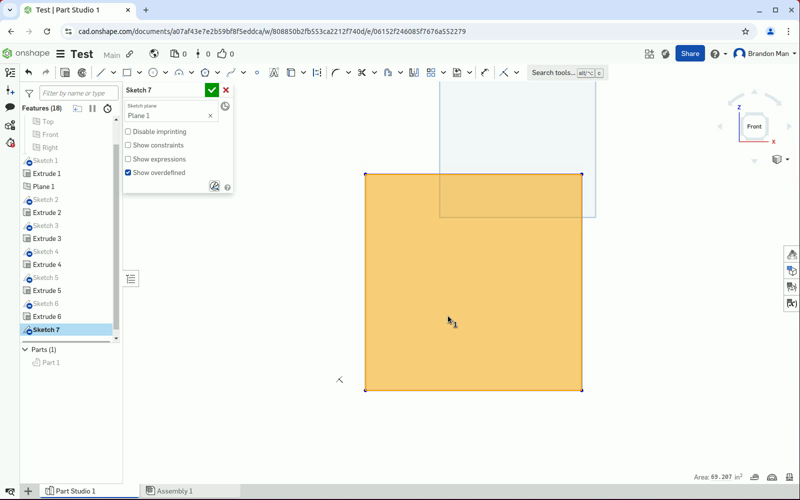
scroll(-6)
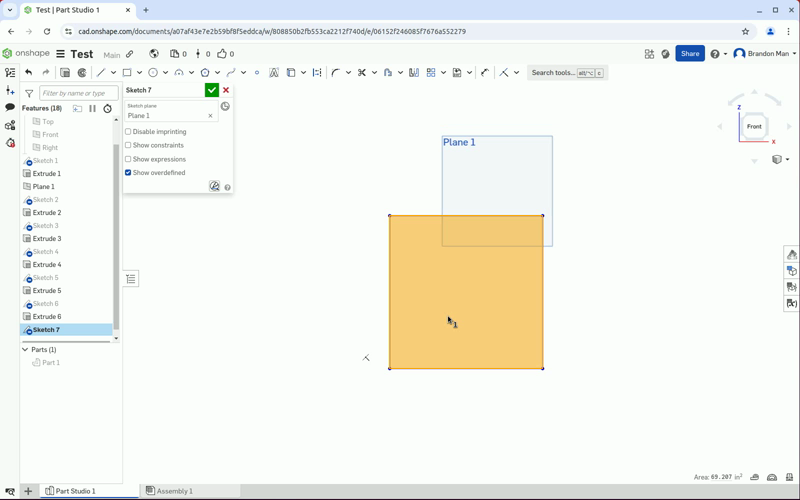
scroll(-6)
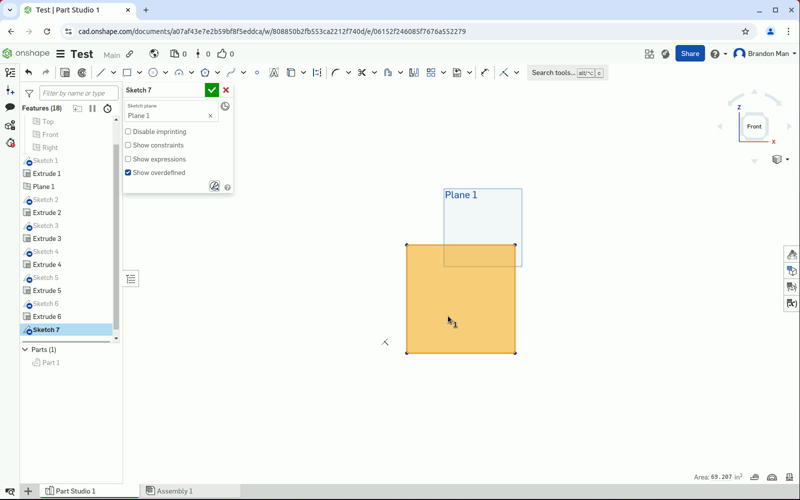
scroll(-6)
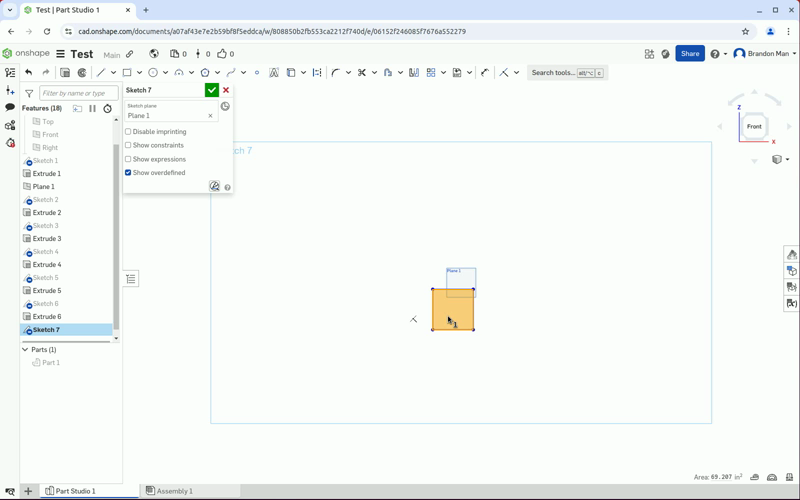
mouse_move(73, 352)
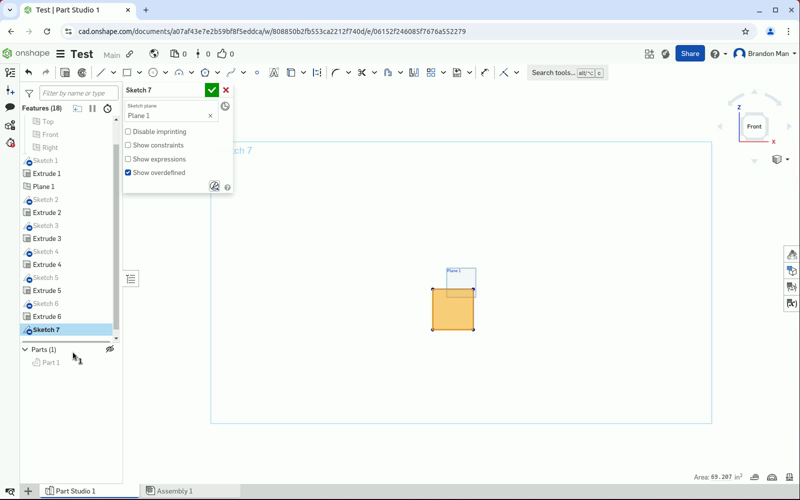
key(shift+y)
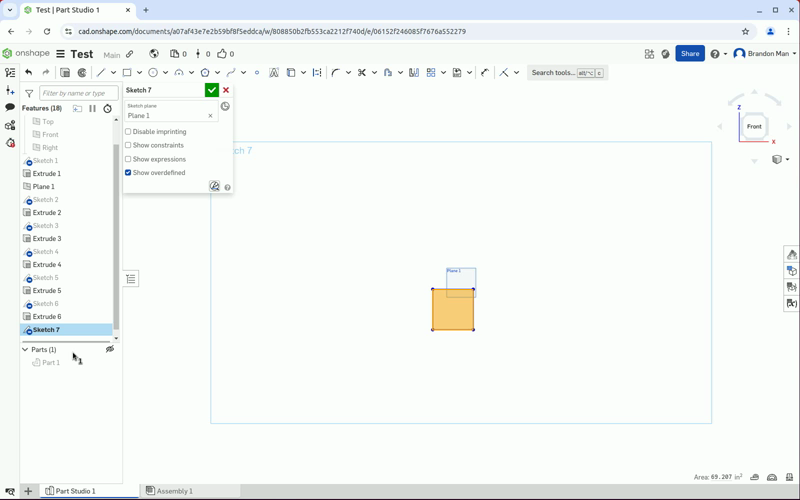
key(shift+e)
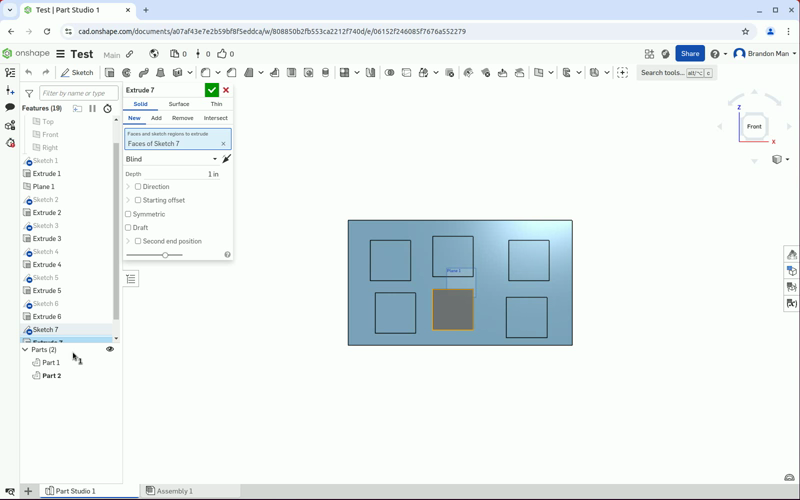
mouse_move(143, 106)
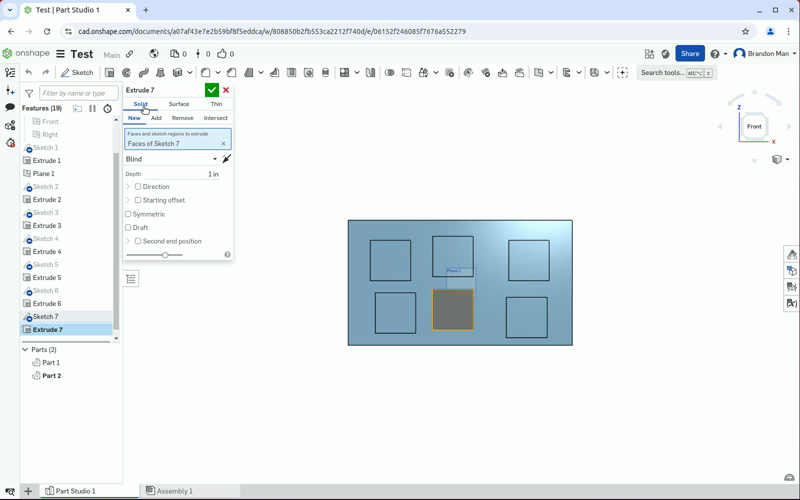
click(143, 106)
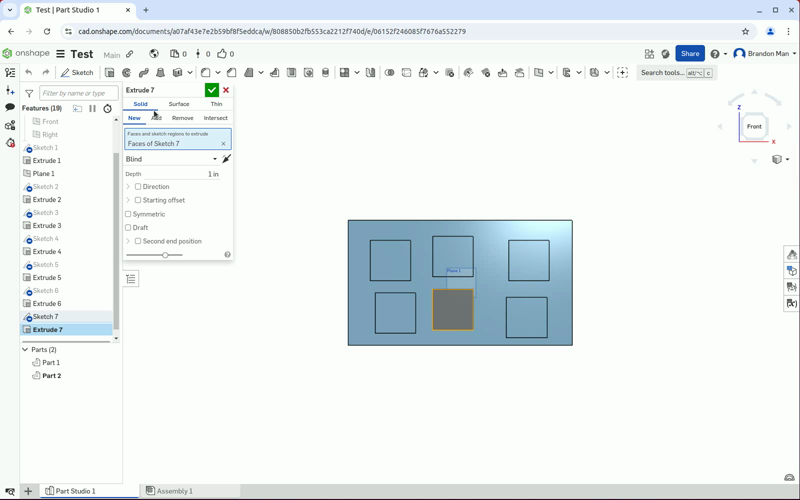
mouse_move(186, 120)
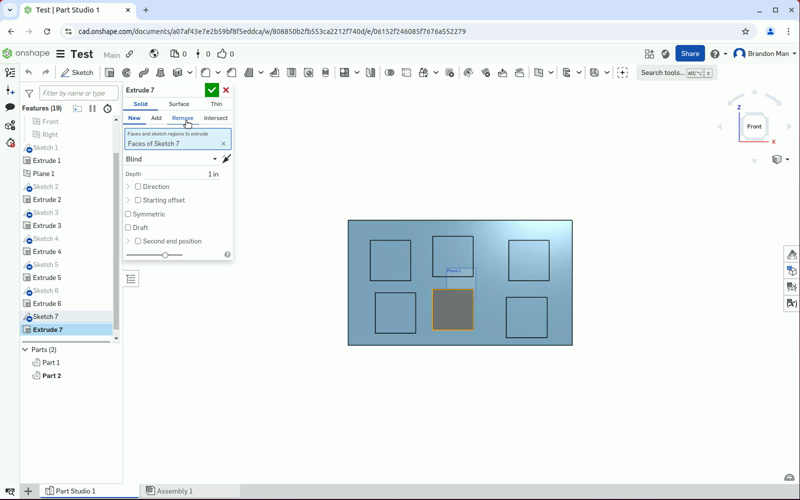
click(186, 120)
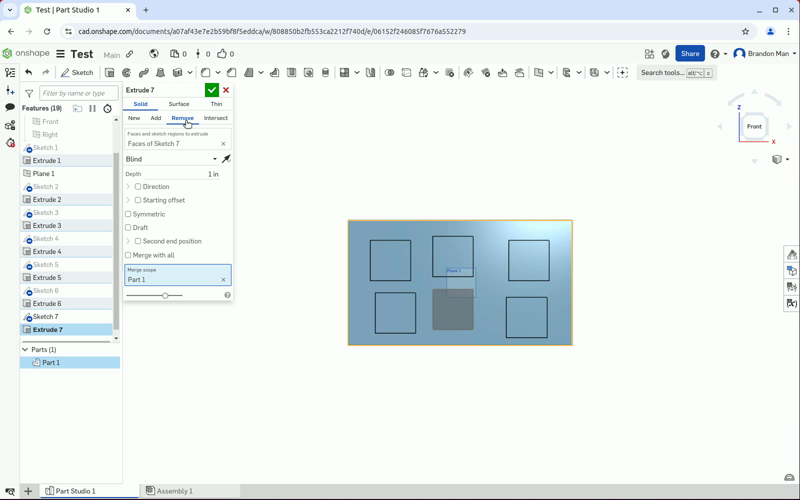
key(tab, 4)
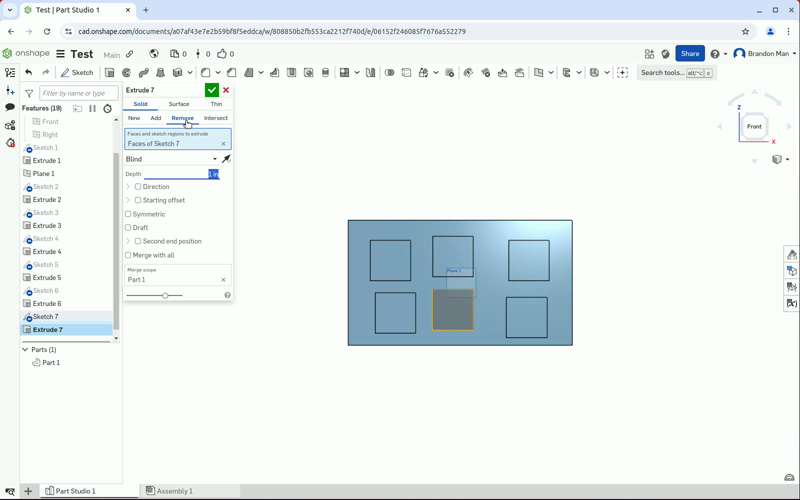
text(-10.11)
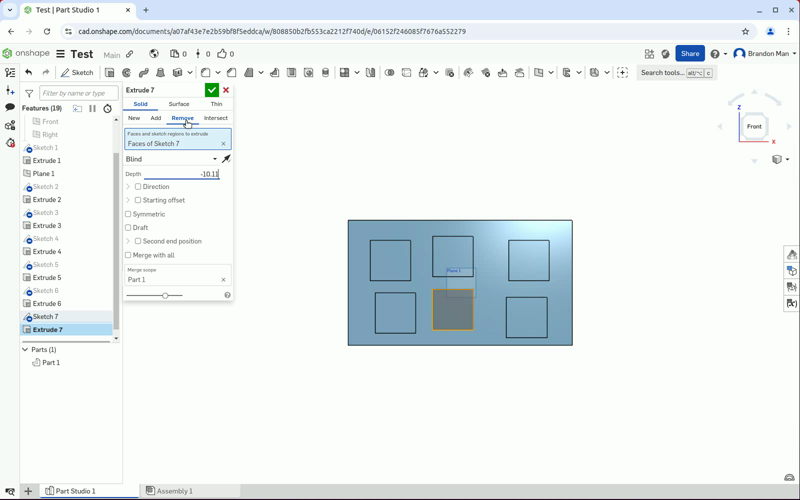
key(tab, 3)
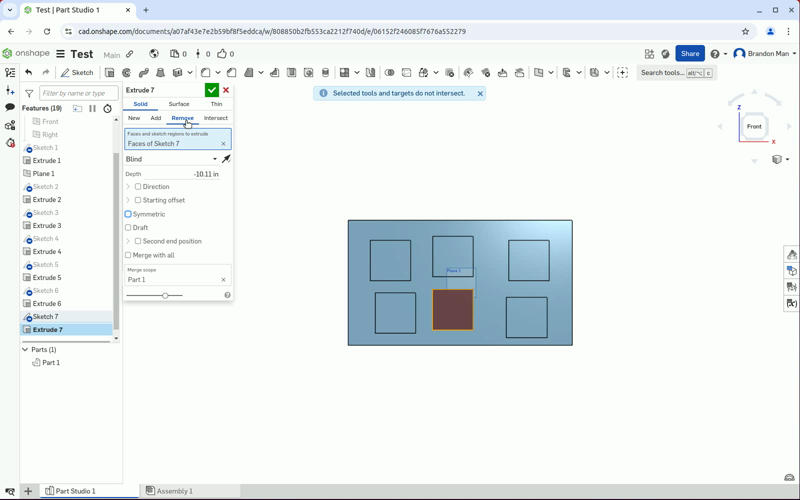
key(space)
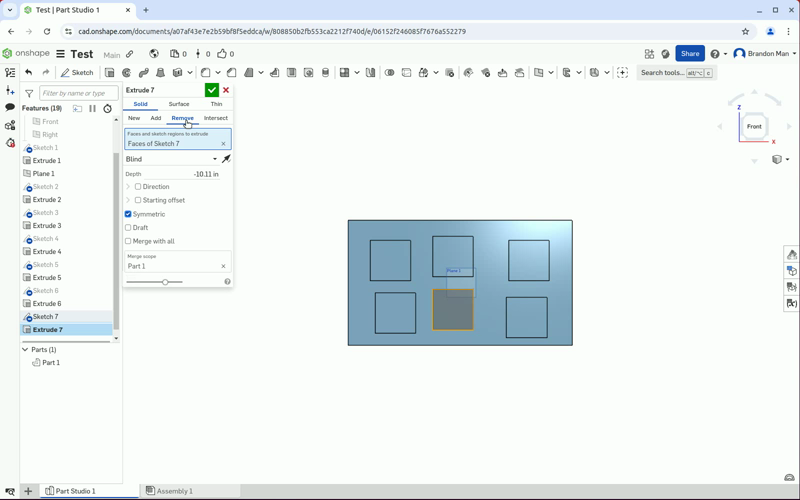
key(tab, 2)
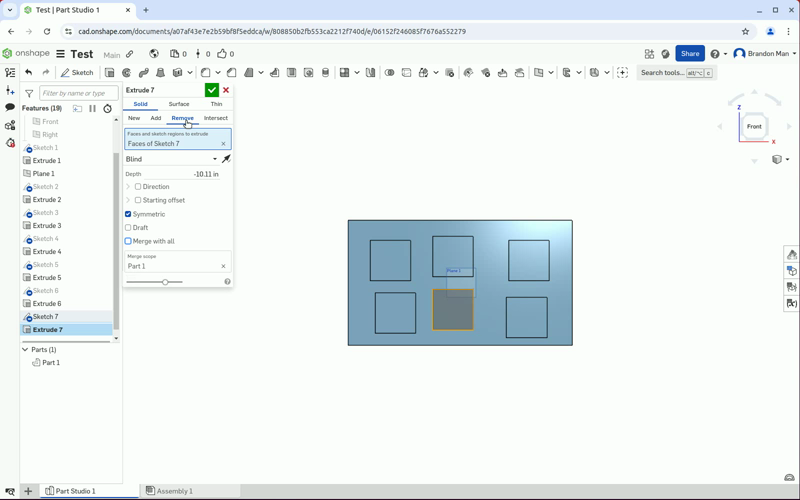
key(space)
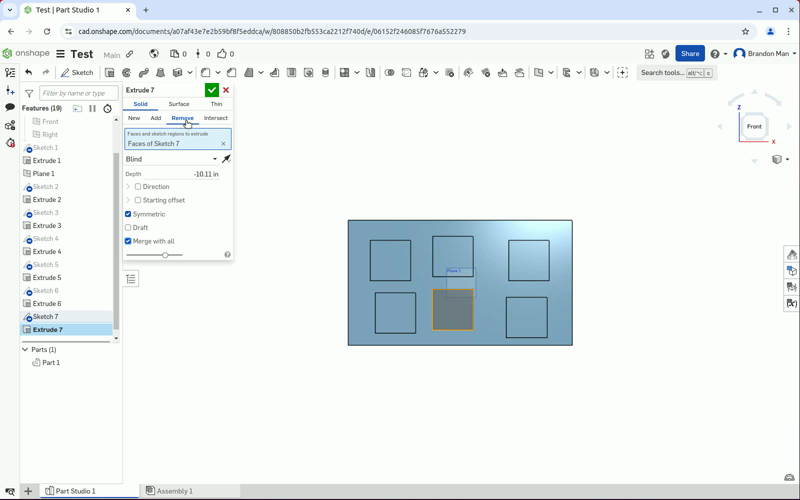
key(enter)
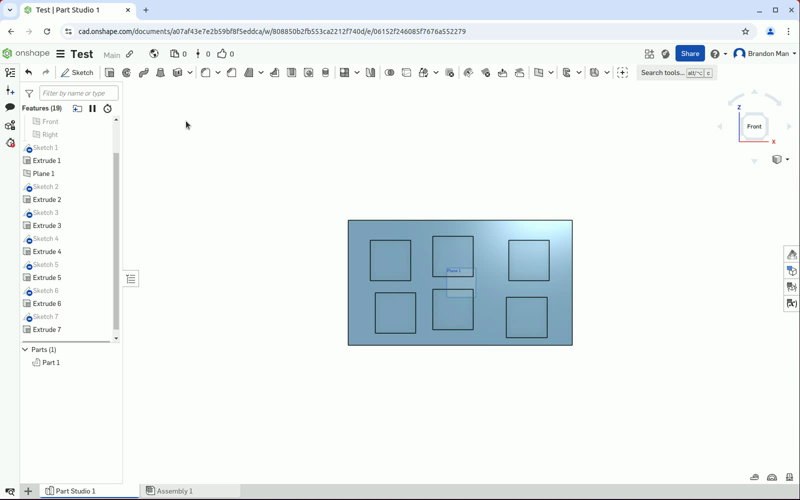
key(shift+h)
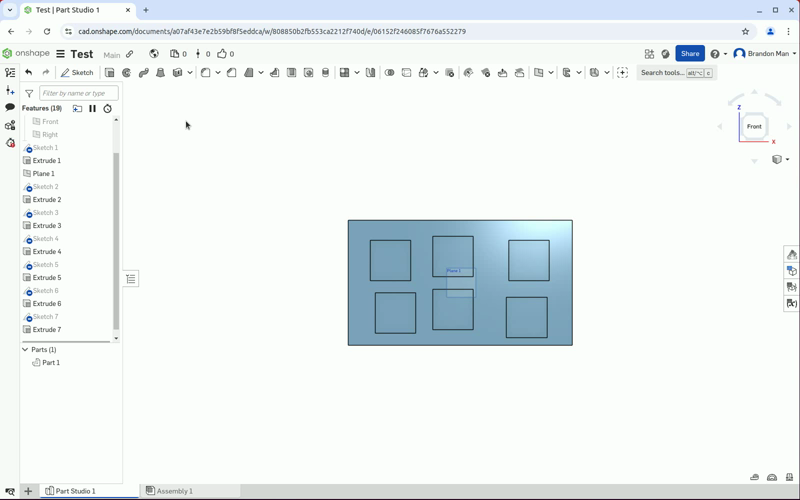
key(shift+h)
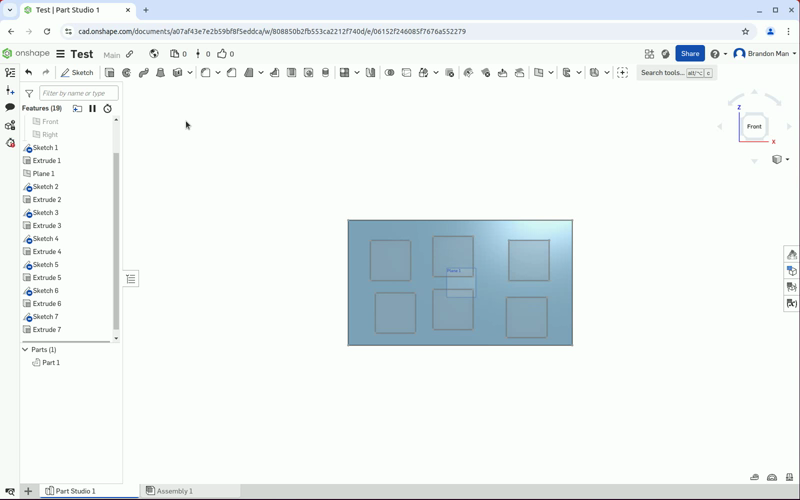
key(shift+7)
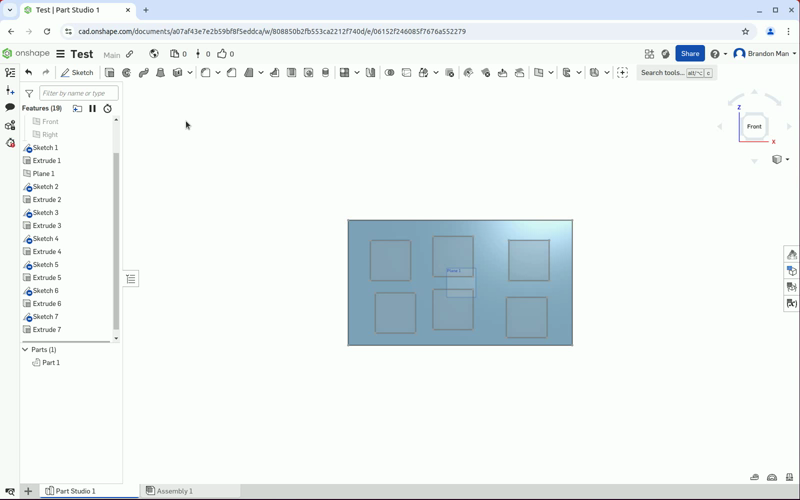
key(left, 2)
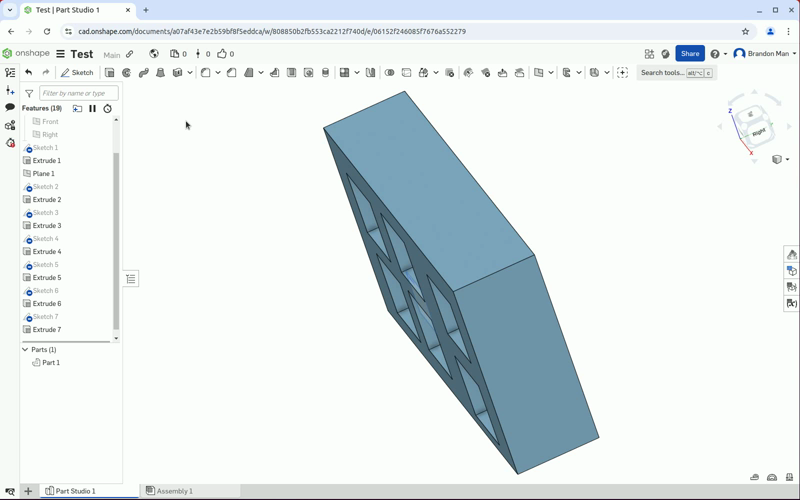
key(down, 2)
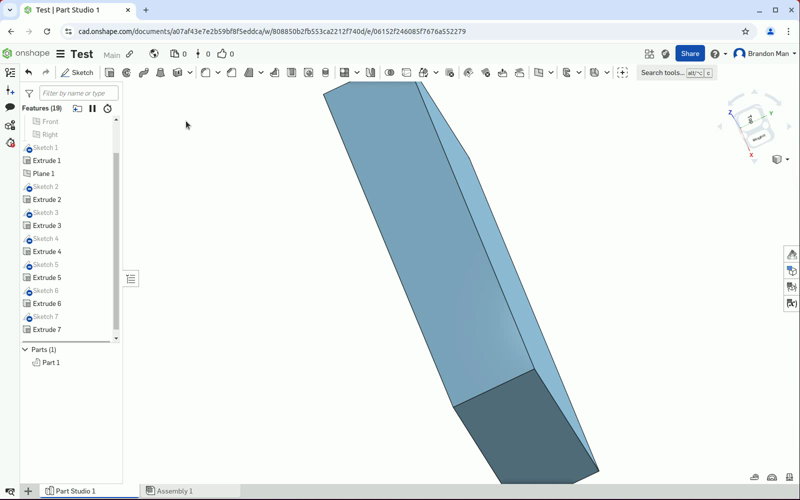
key(up, 2)
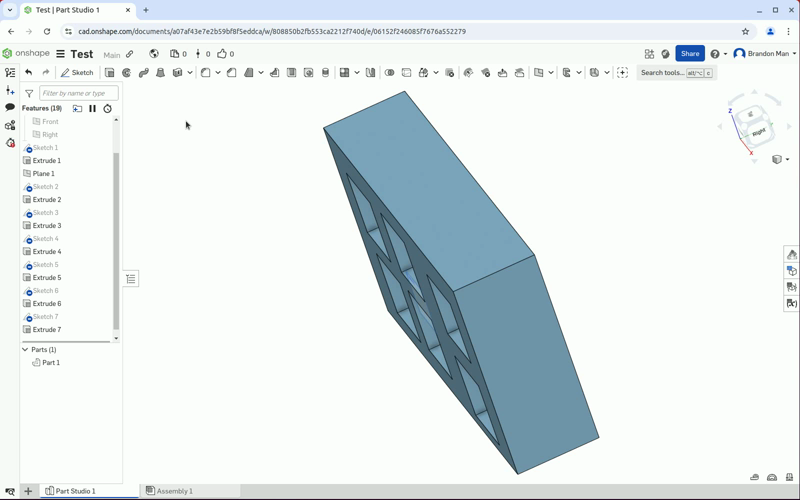
key(right, 2)
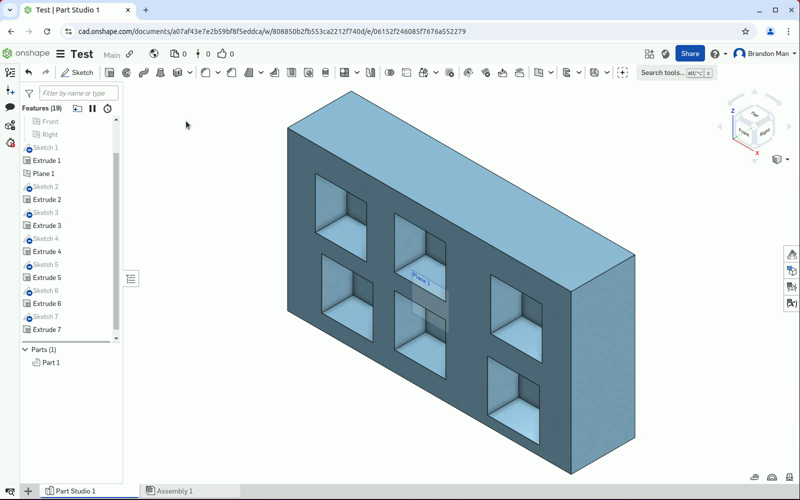
mouse_move(69, 150)
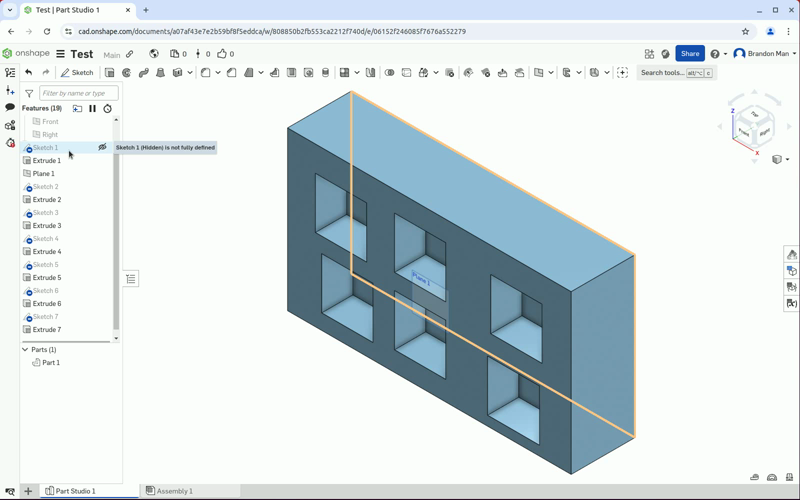
click(69, 150)